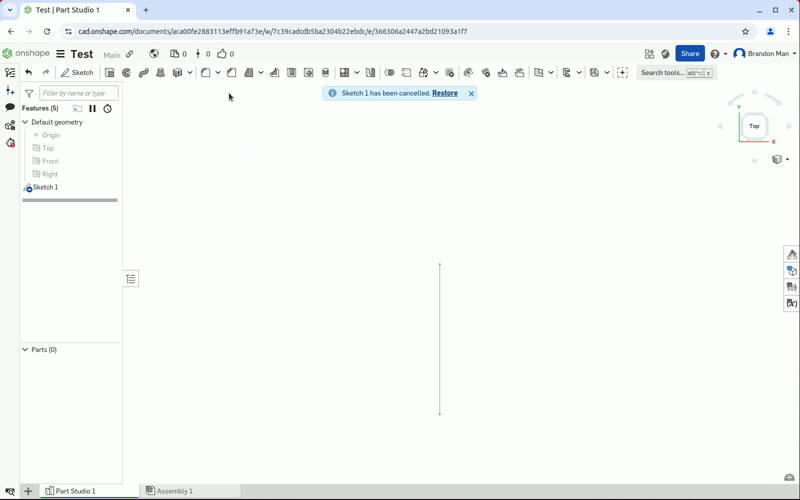
key(shift+h)
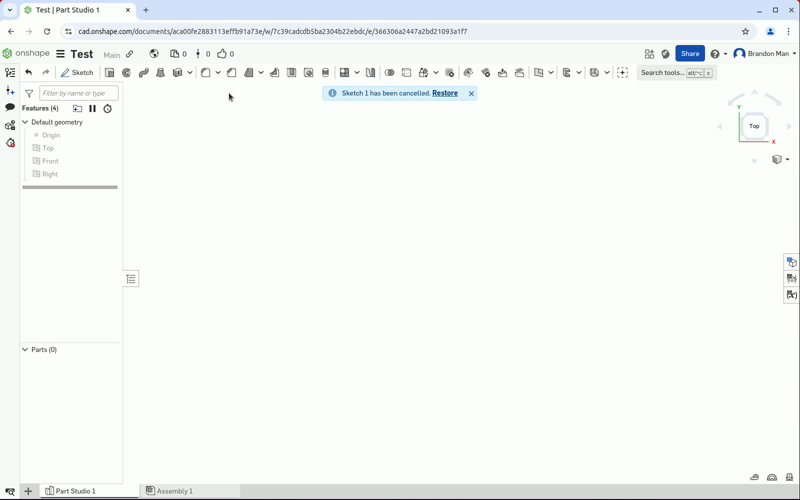
mouse_move(73, 352)
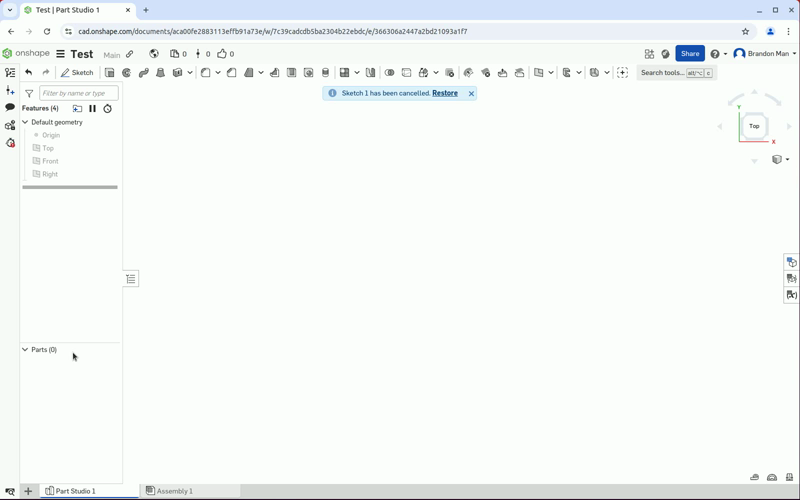
key(y)
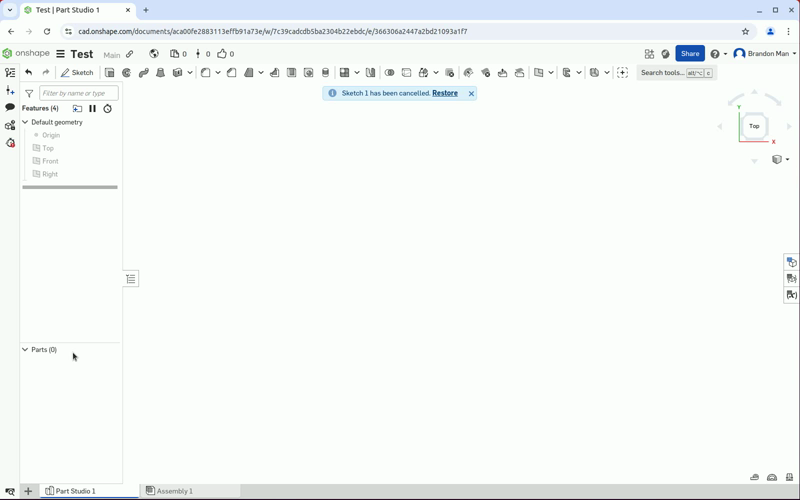
key(shift+p)
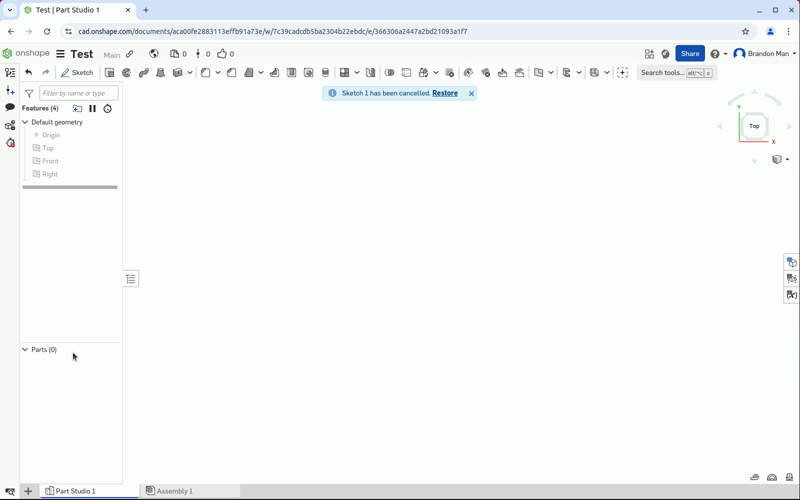
key(space)
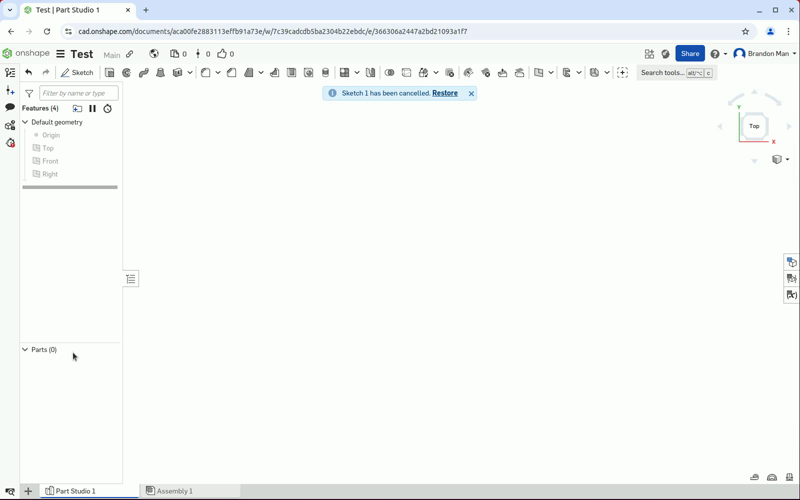
key_down(shift)
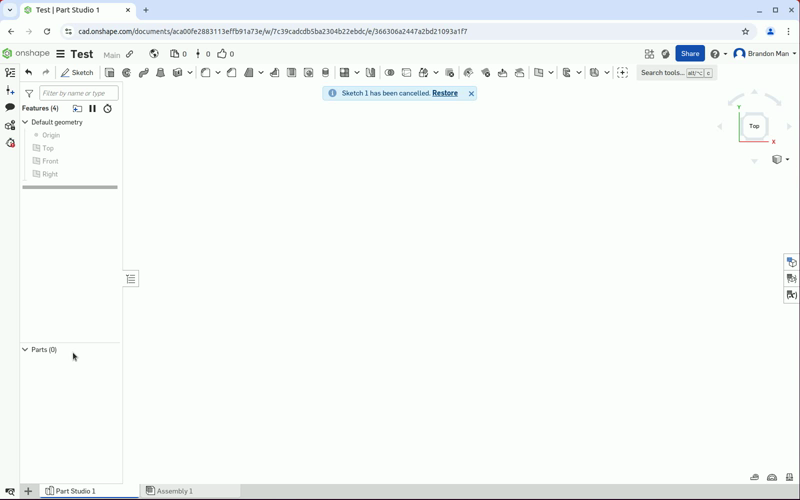
key(up)
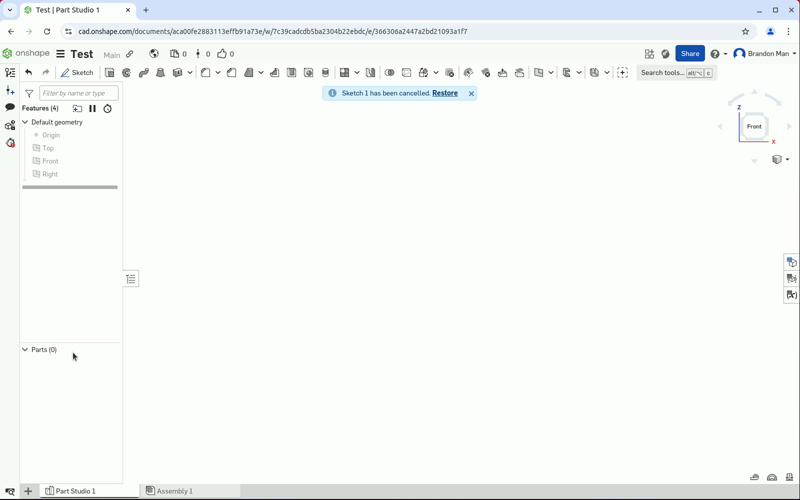
key_up(shift)
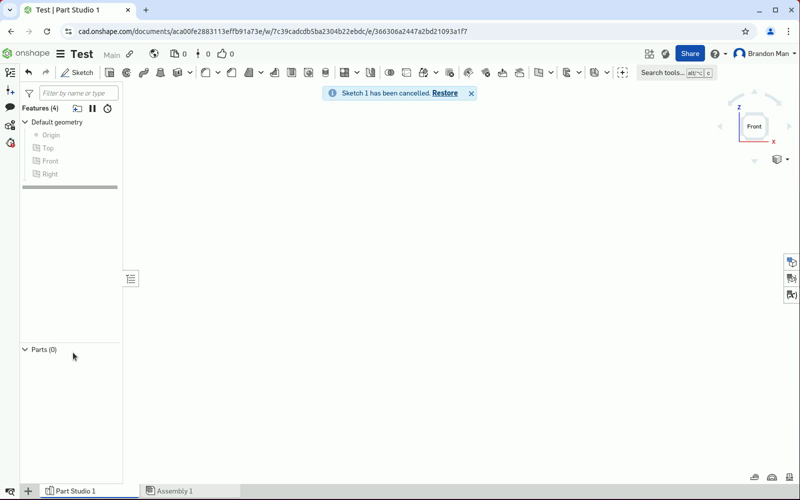
mouse_move(73, 352)
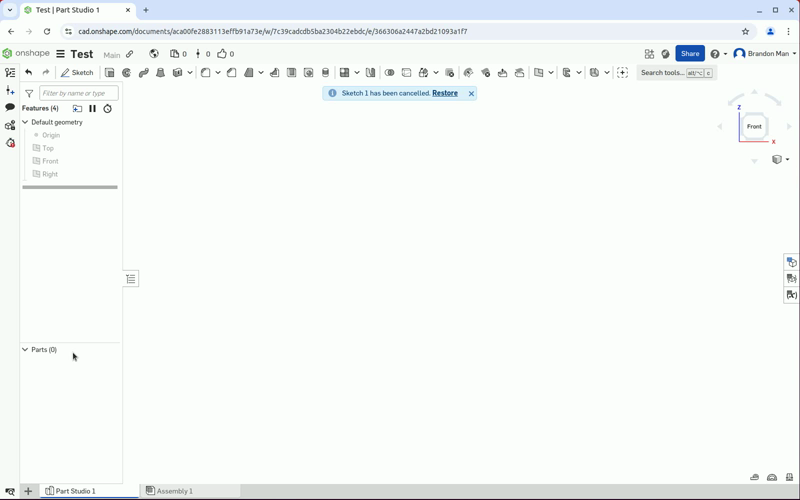
key(shift+y)
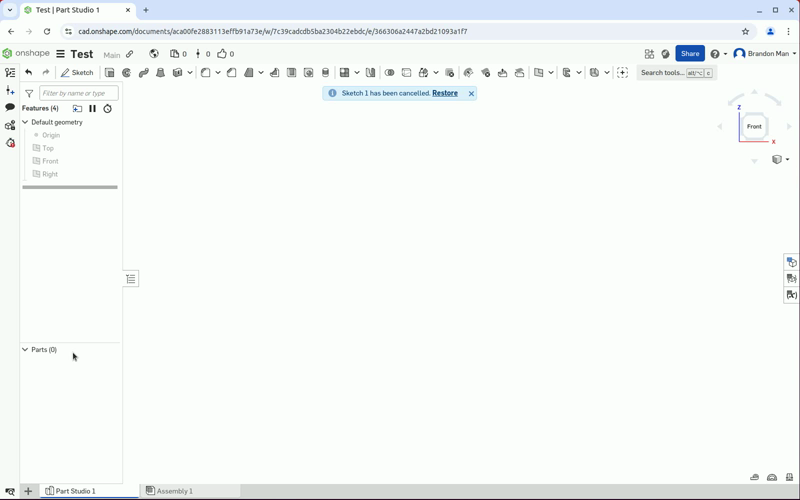
key(shift+s)
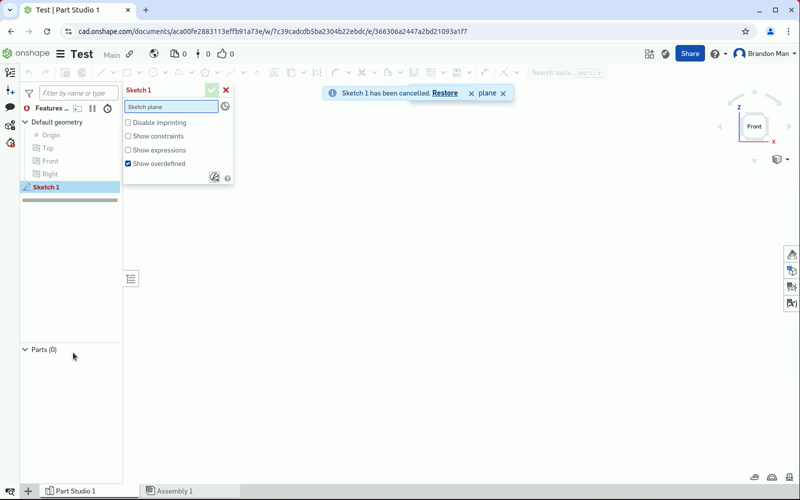
mouse_move(73, 163)
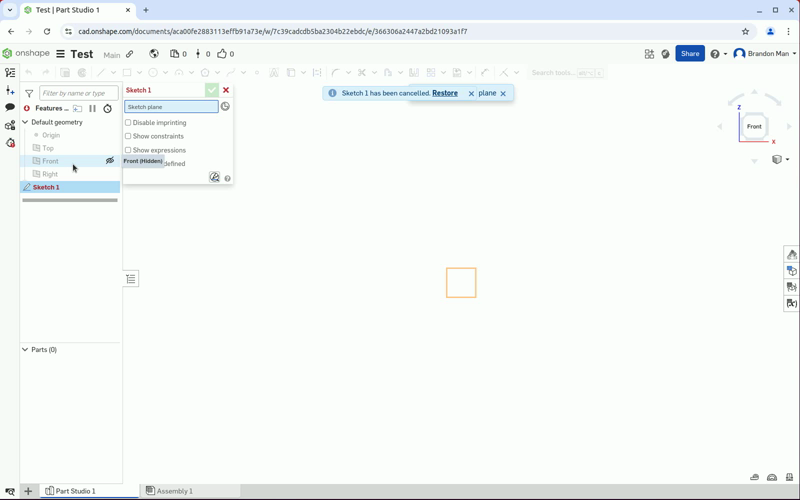
click(73, 163)
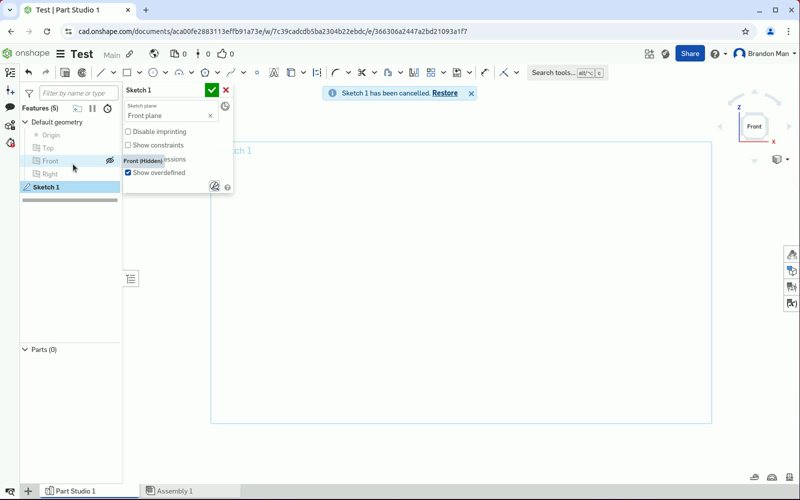
mouse_move(73, 352)
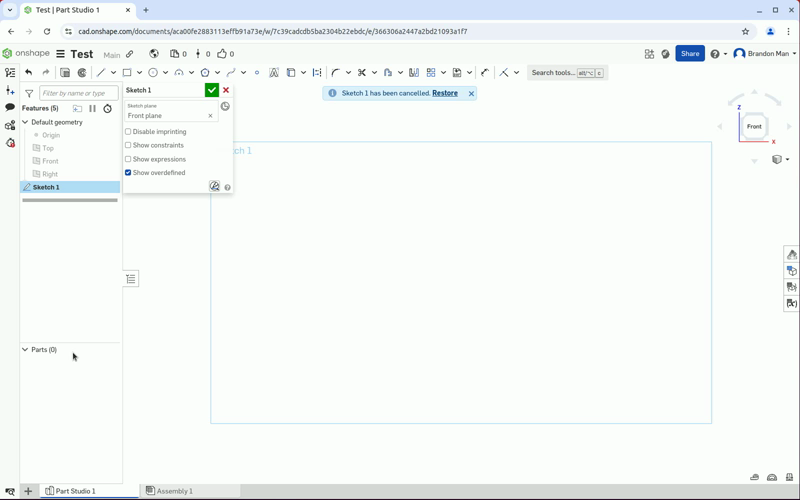
key(y)
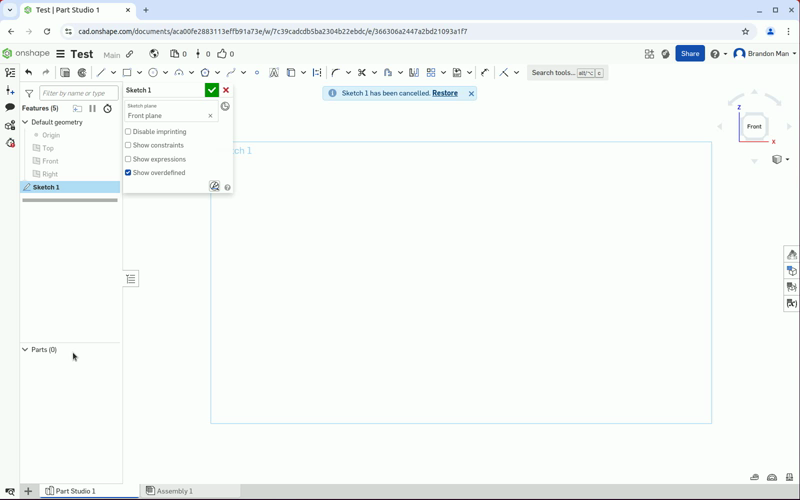
key(a)
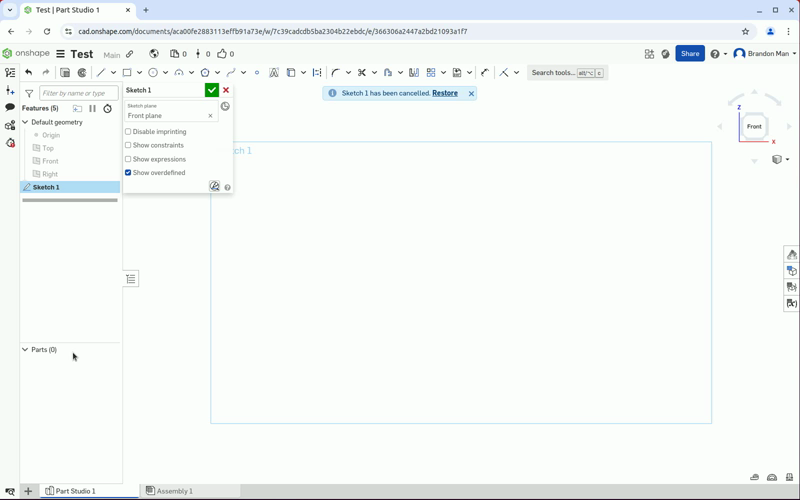
key_down(shift)
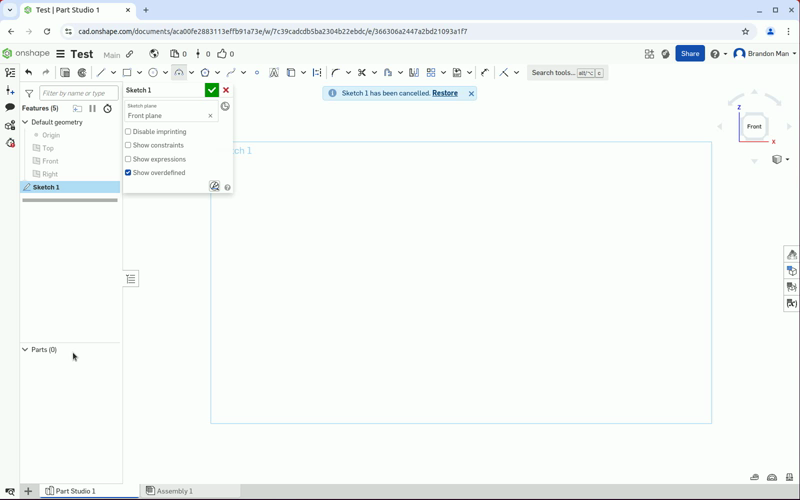
mouse_move(460, 280)
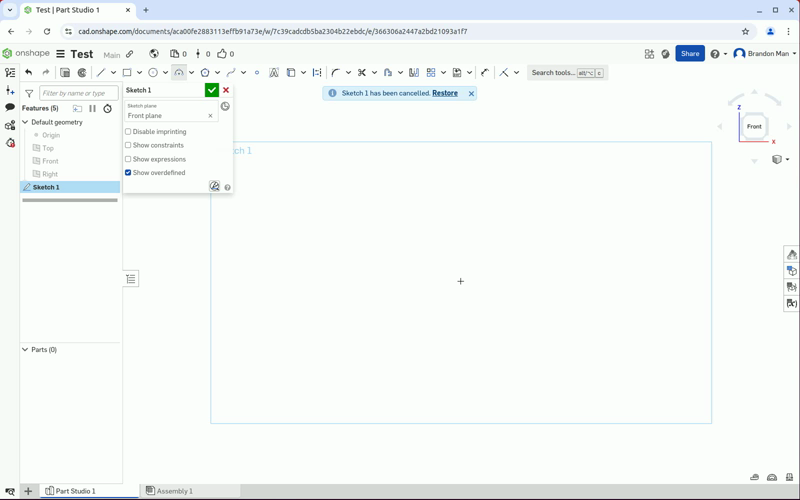
click(460, 280)
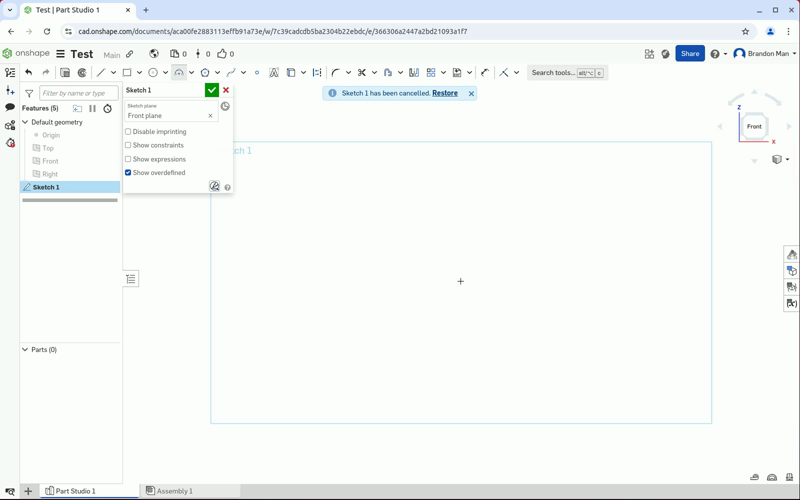
key_up(shift)
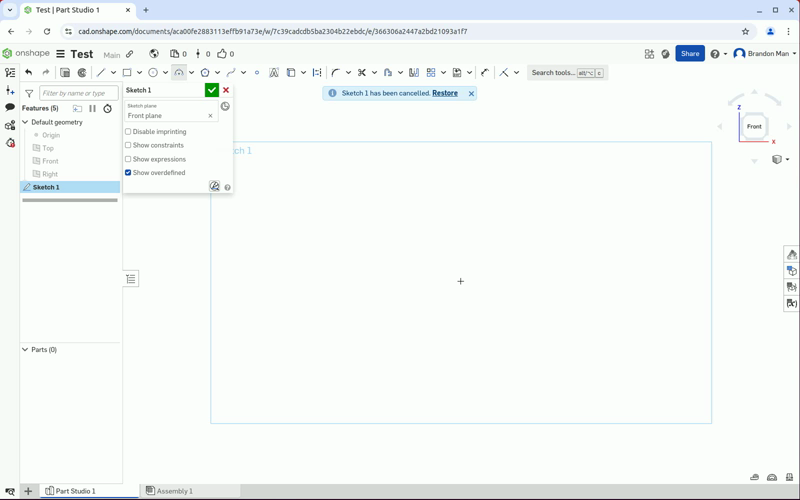
key_down(shift)
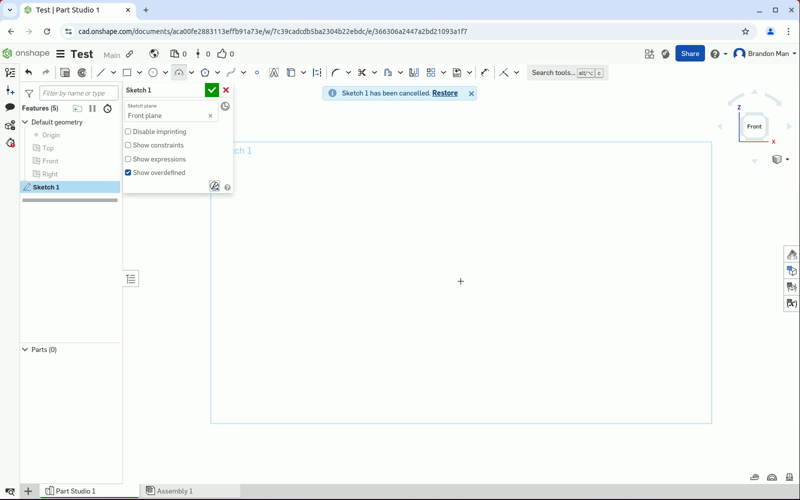
mouse_move(463, 282)
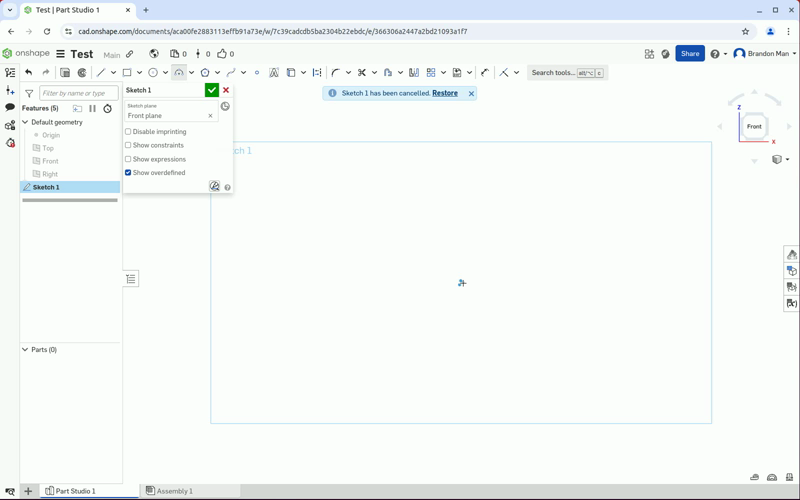
scroll(6)
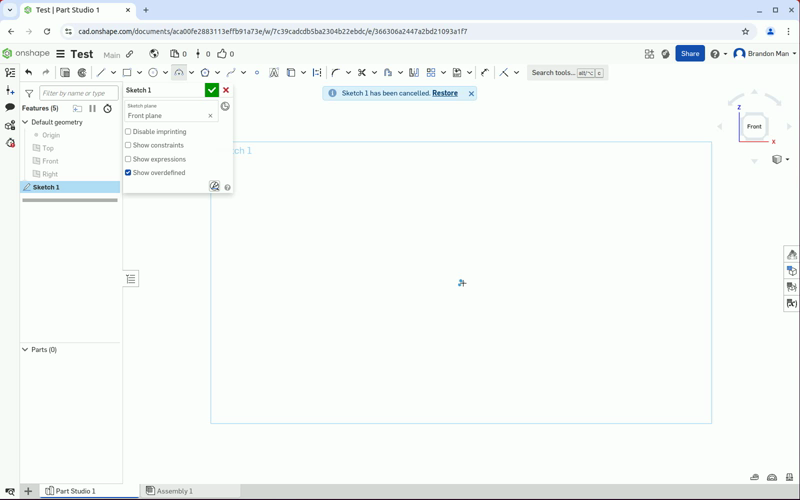
scroll(6)
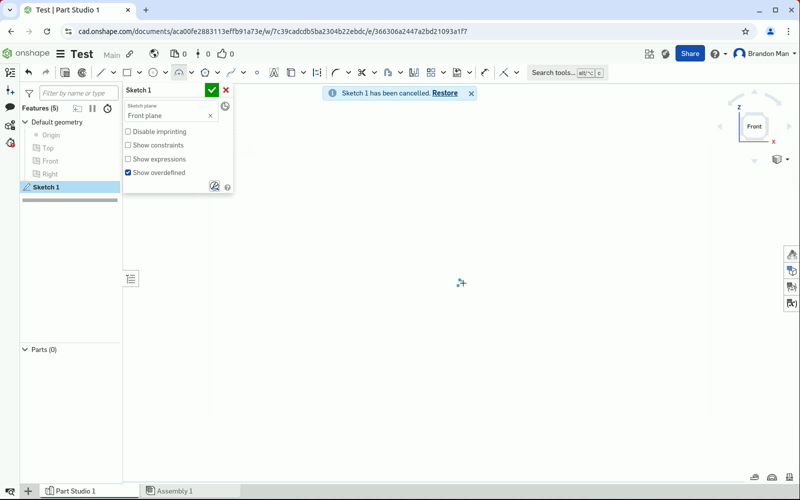
scroll(6)
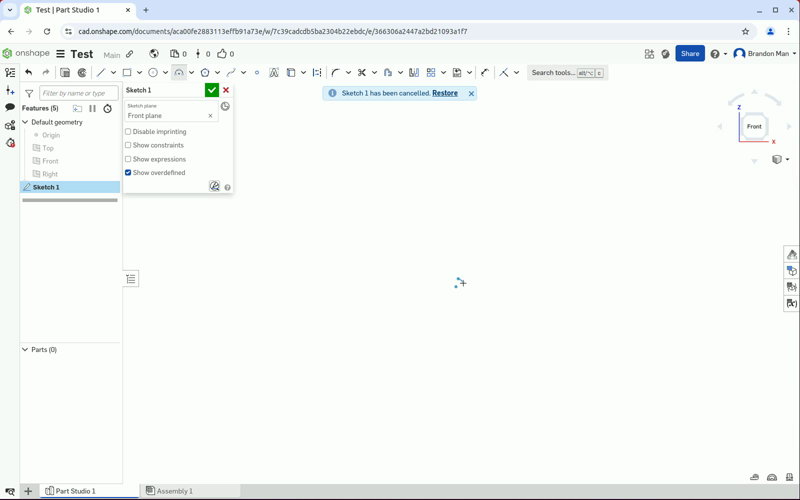
scroll(6)
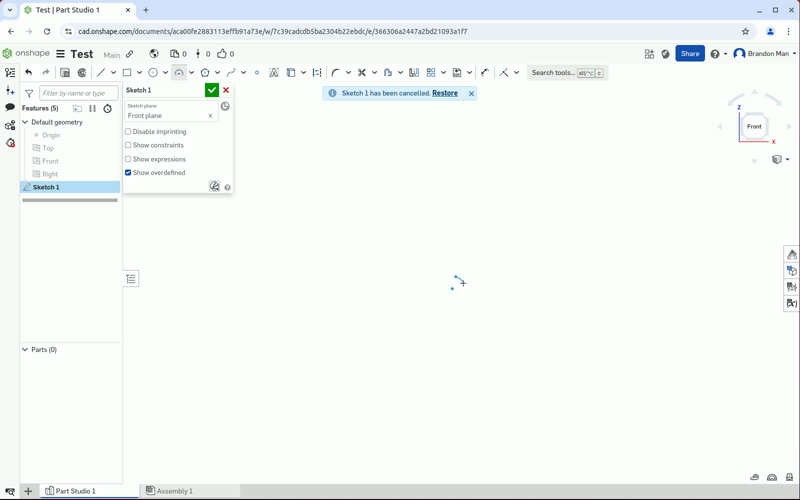
scroll(6)
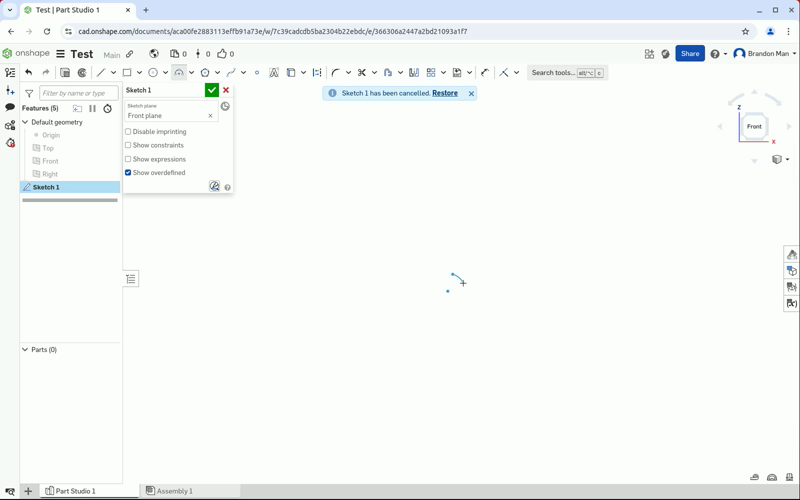
scroll(6)
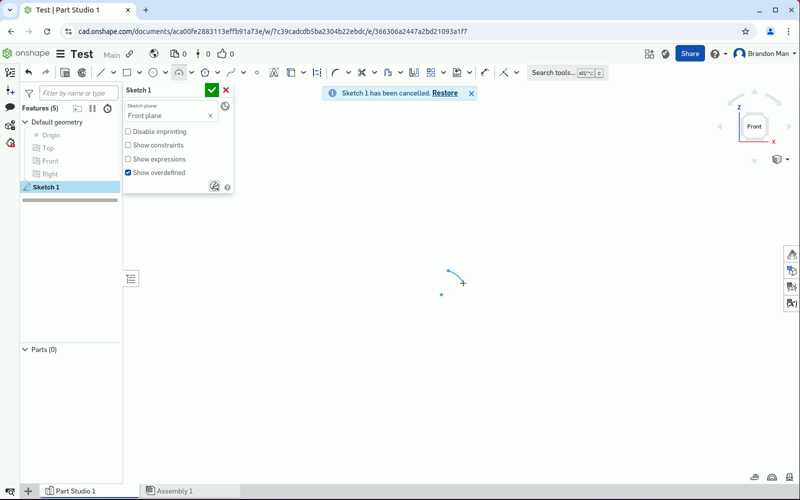
scroll(6)
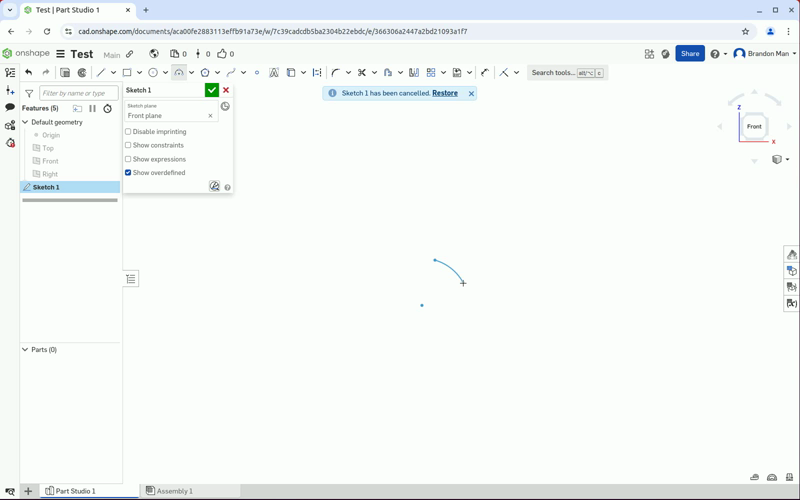
click(463, 282)
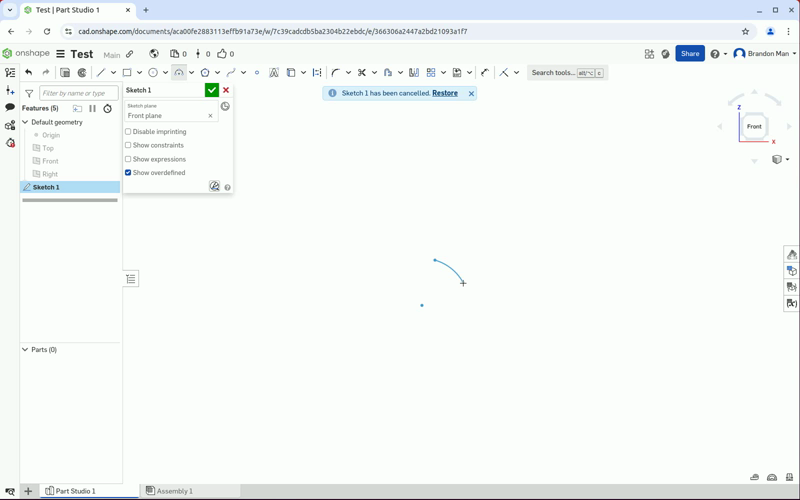
scroll(-6)
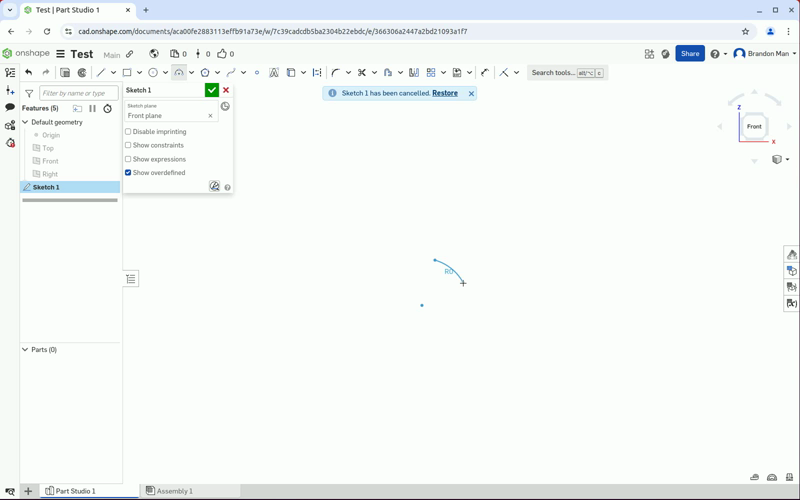
scroll(-6)
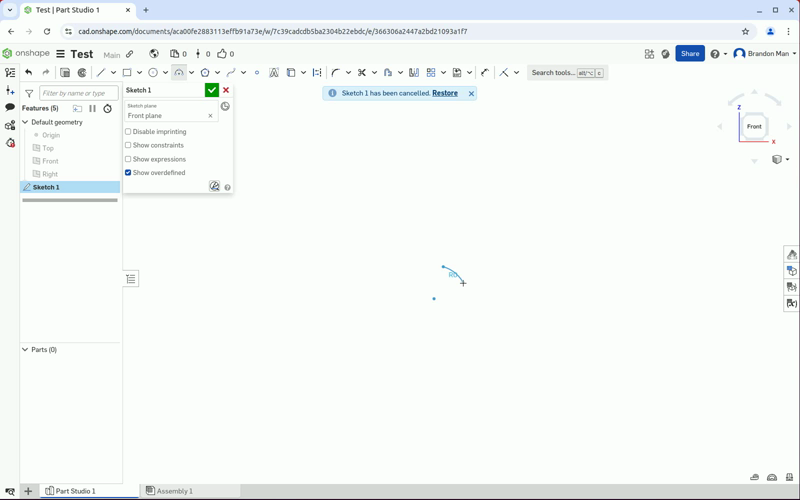
scroll(-6)
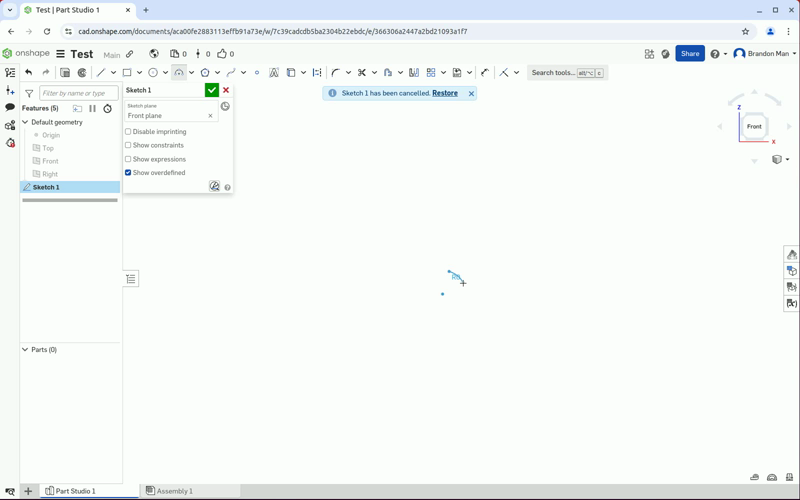
scroll(-6)
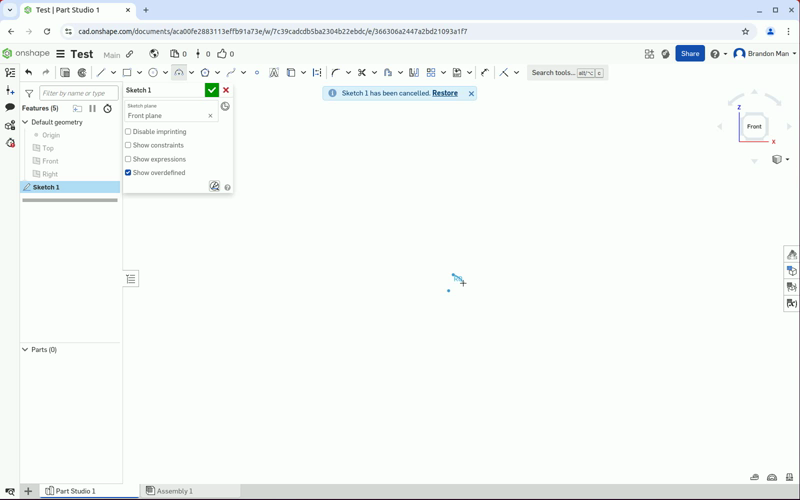
scroll(-6)
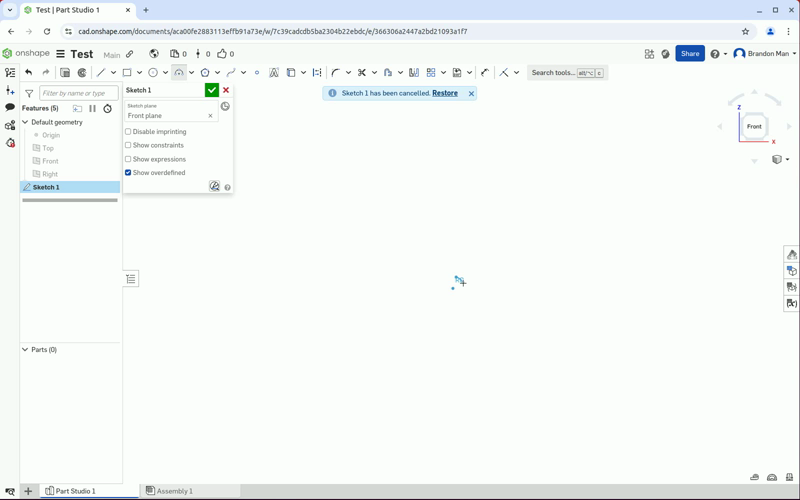
scroll(-6)
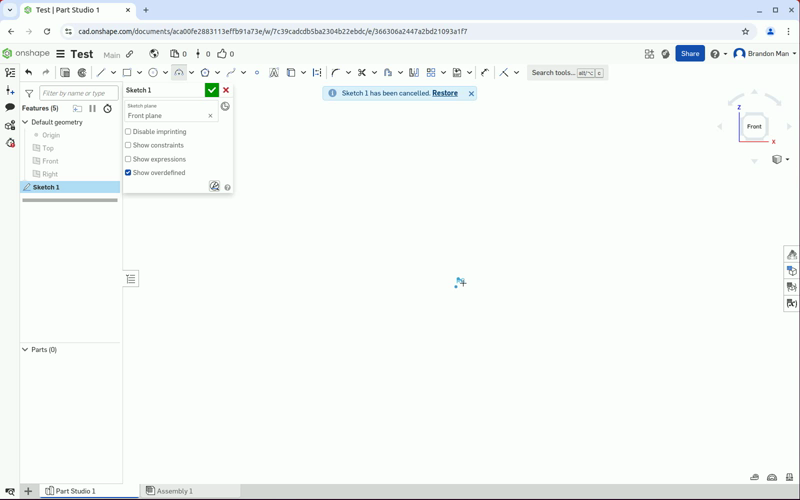
scroll(-6)
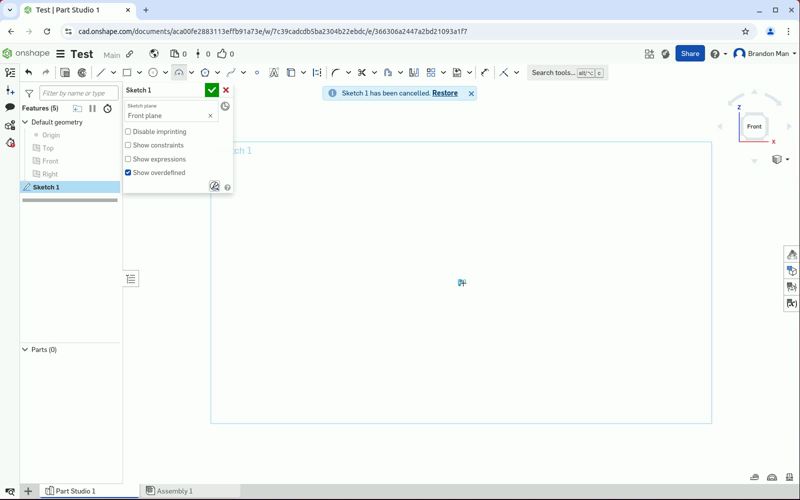
mouse_move(461, 282)
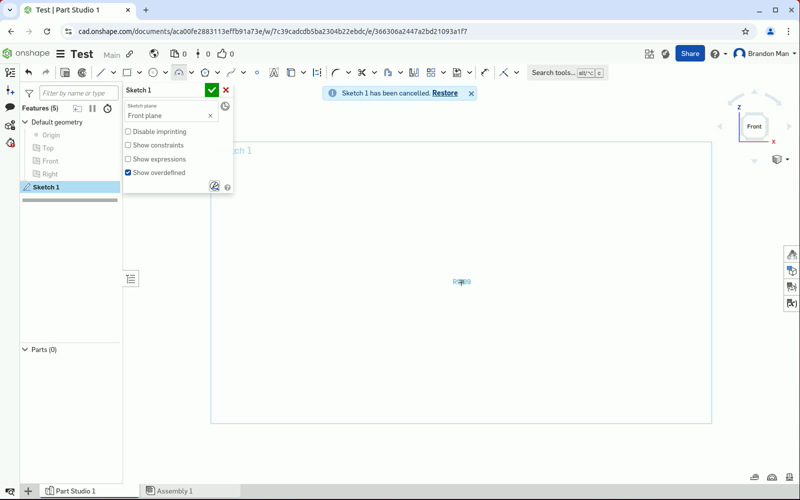
scroll(6)
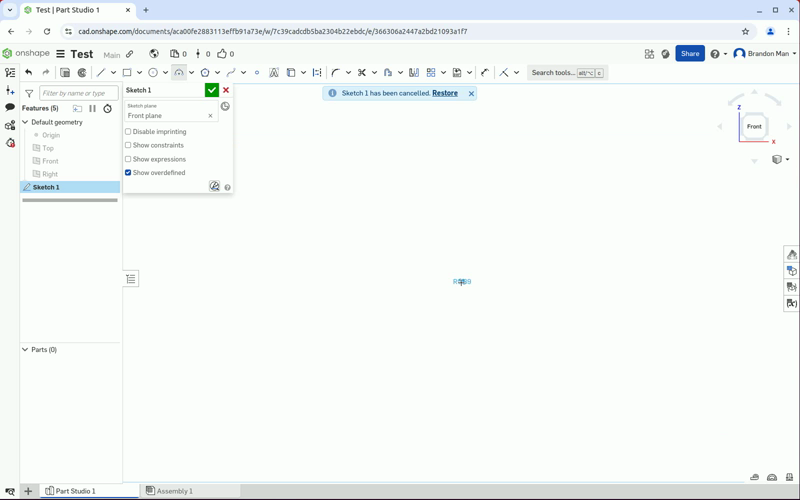
scroll(6)
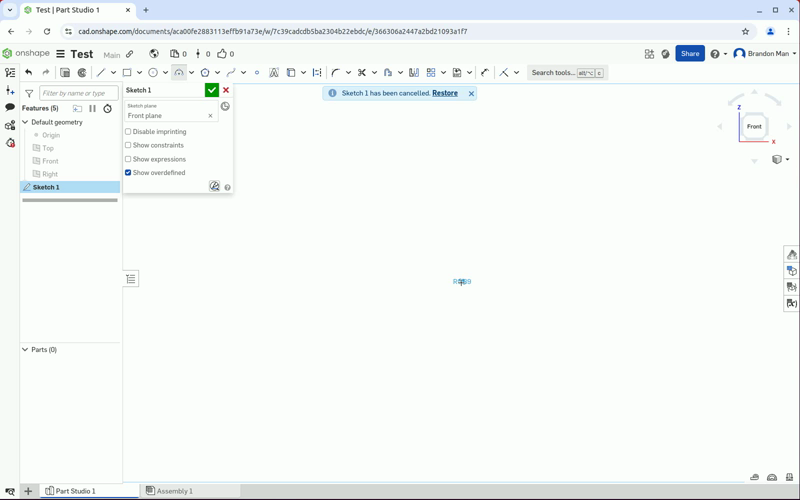
scroll(6)
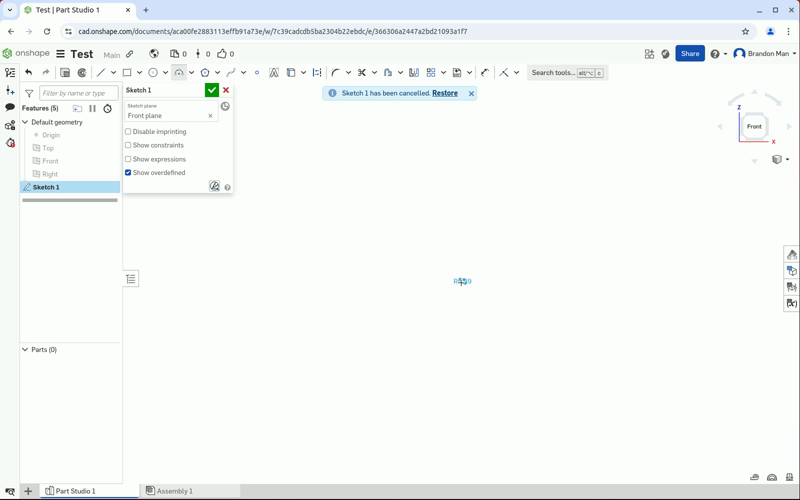
scroll(6)
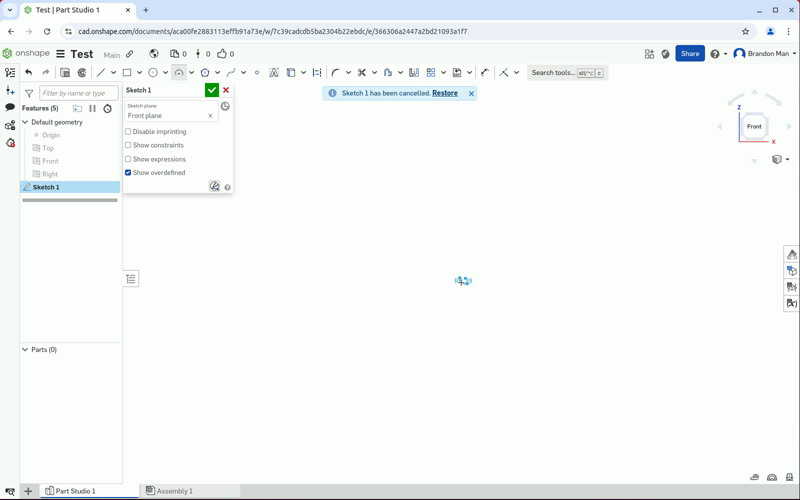
scroll(6)
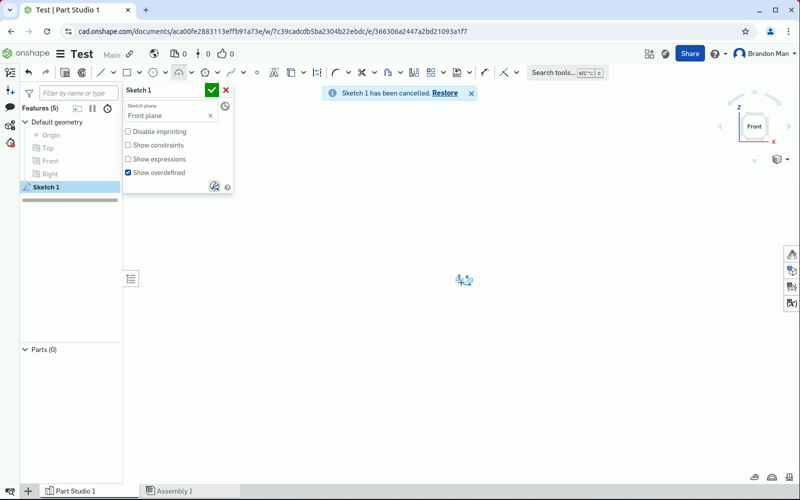
scroll(6)
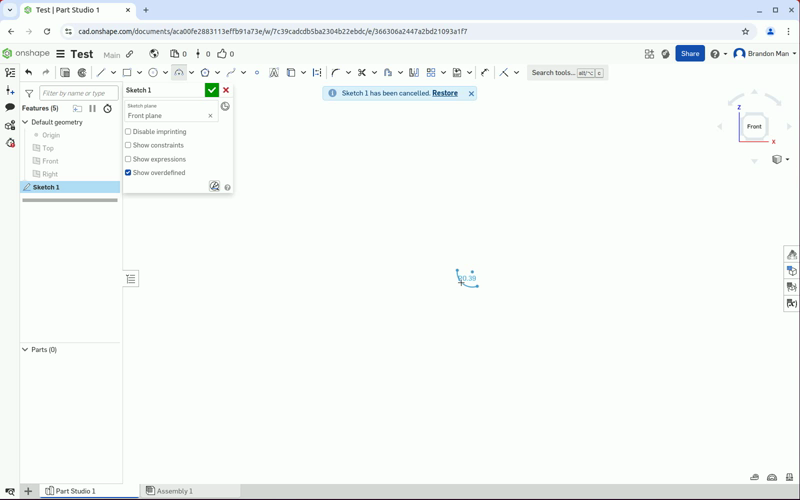
scroll(6)
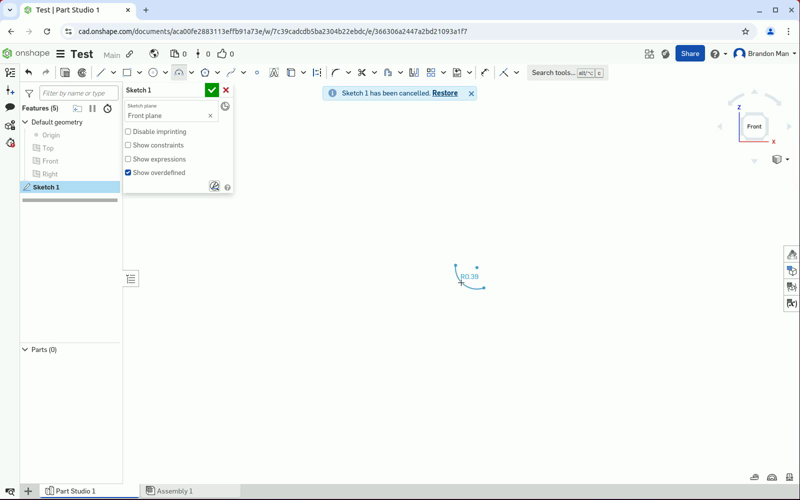
click(461, 282)
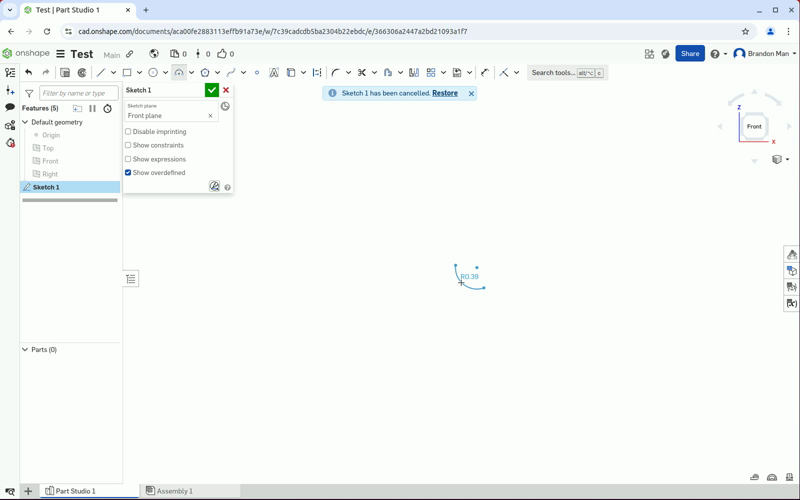
scroll(-6)
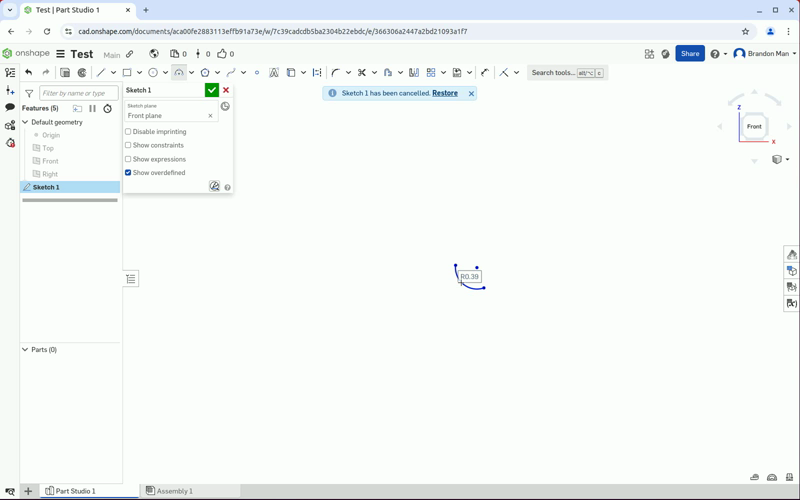
scroll(-6)
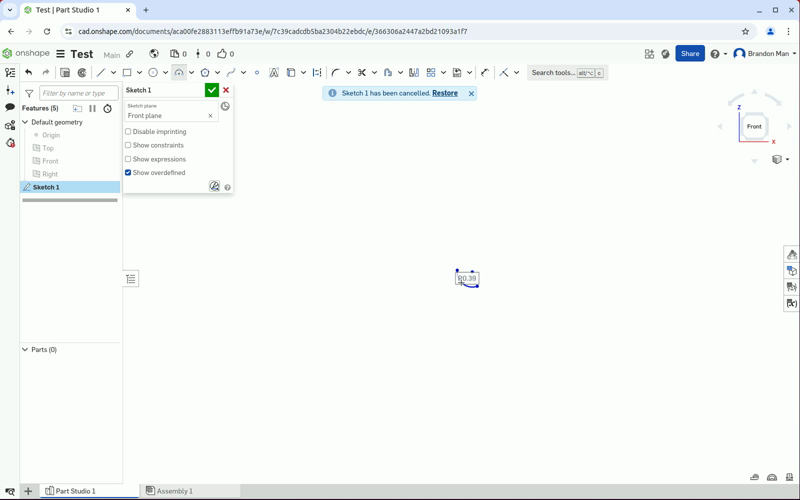
scroll(-6)
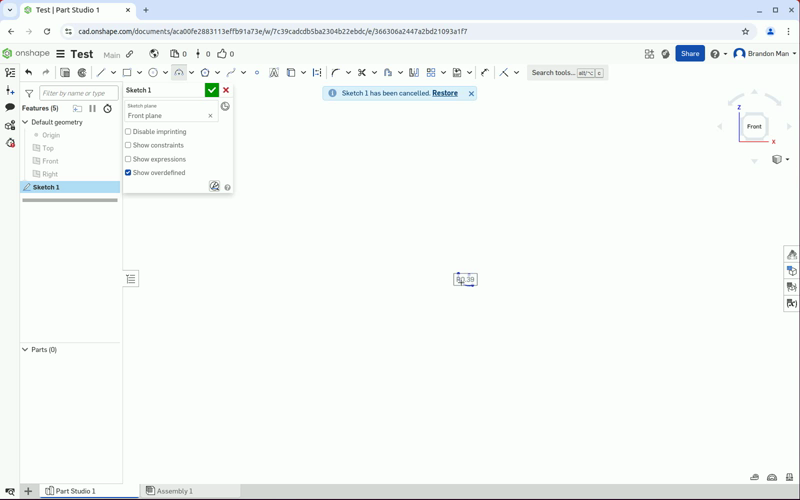
scroll(-6)
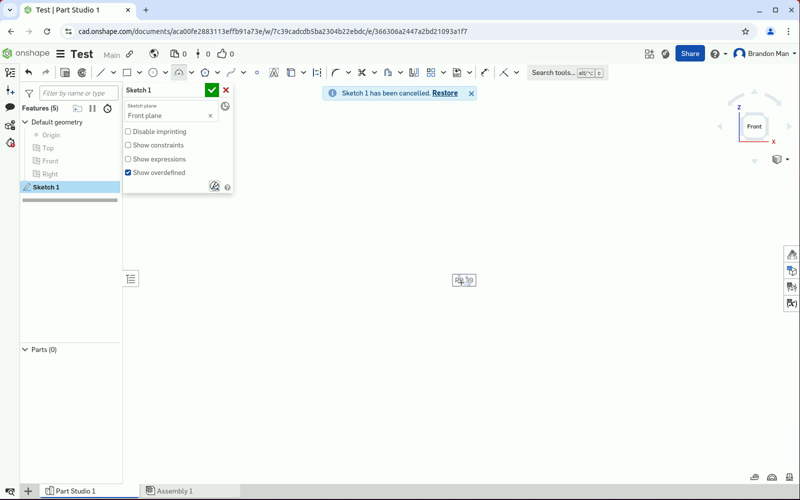
scroll(-6)
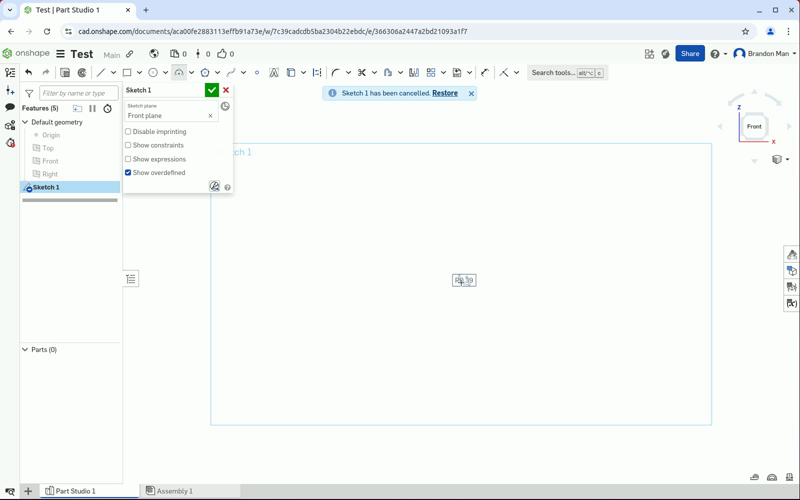
scroll(-6)
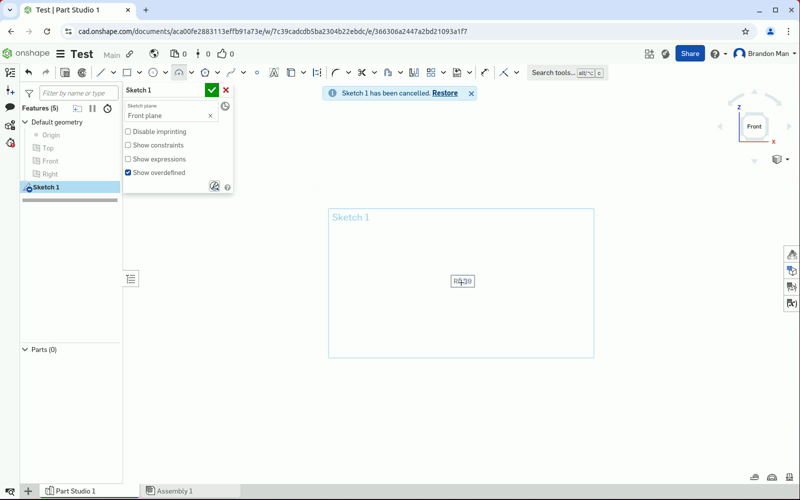
scroll(-6)
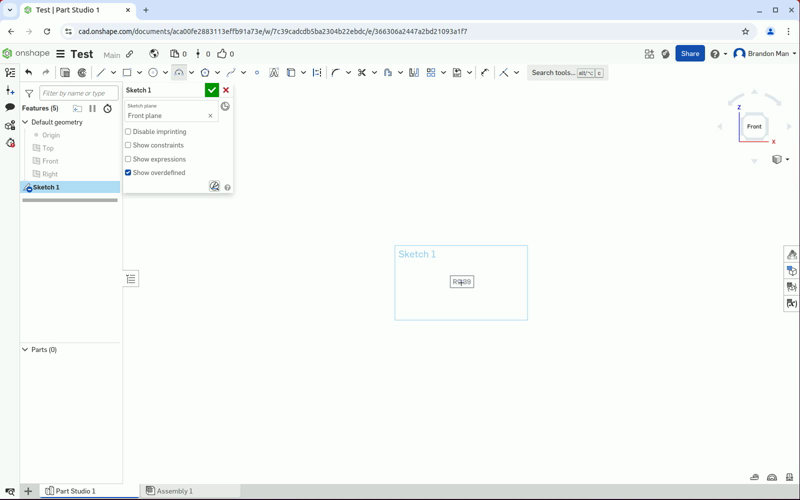
key_up(shift)
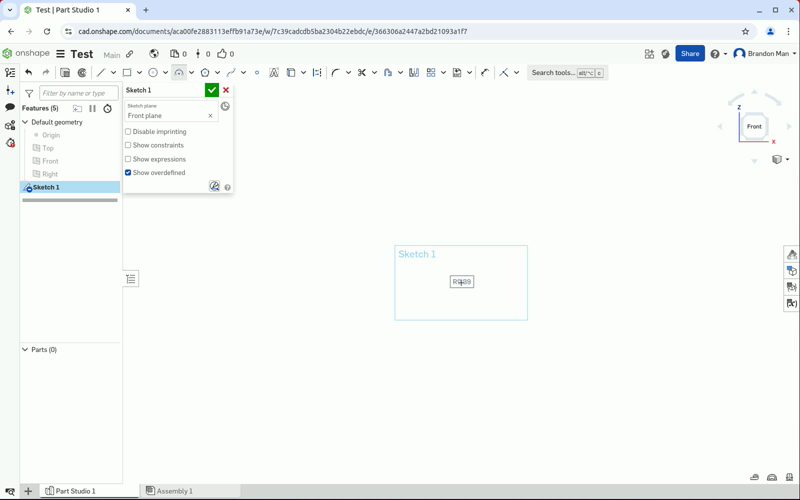
key(esc)
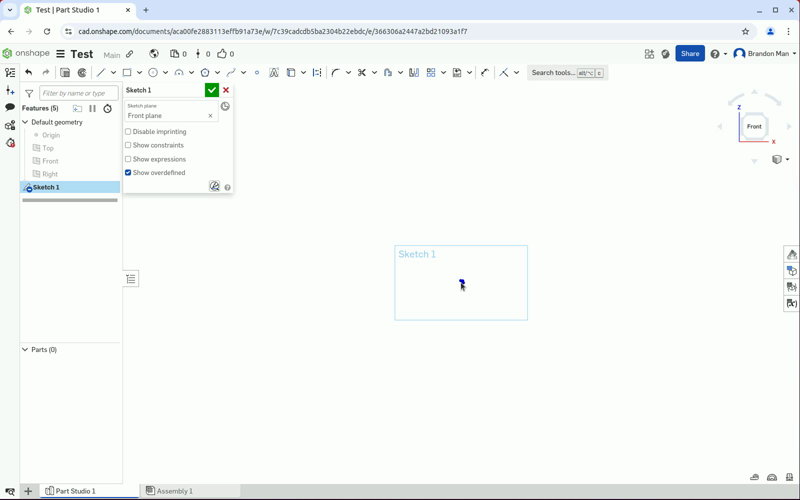
key(l)
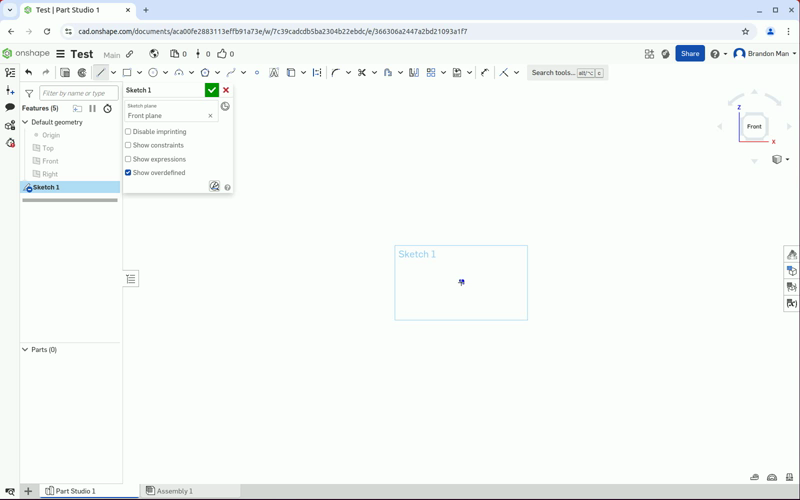
mouse_move(463, 282)
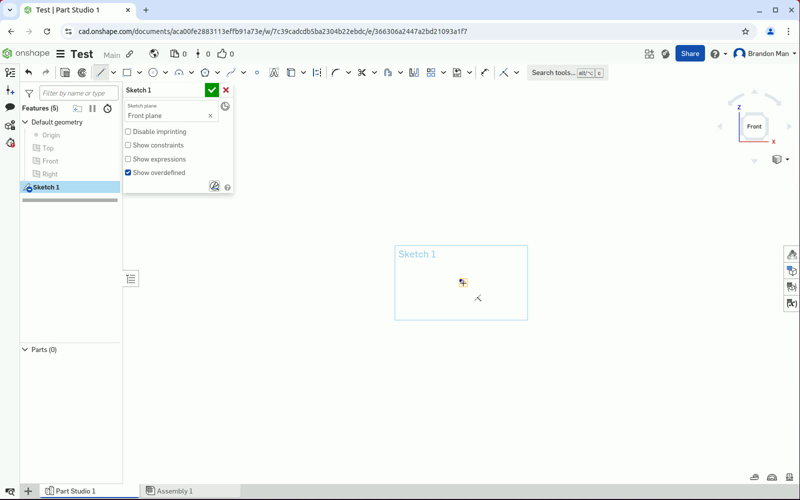
scroll(6)
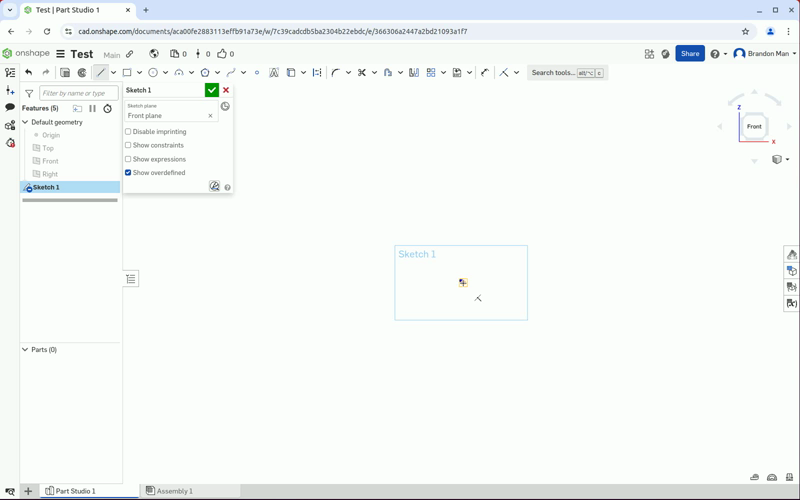
scroll(6)
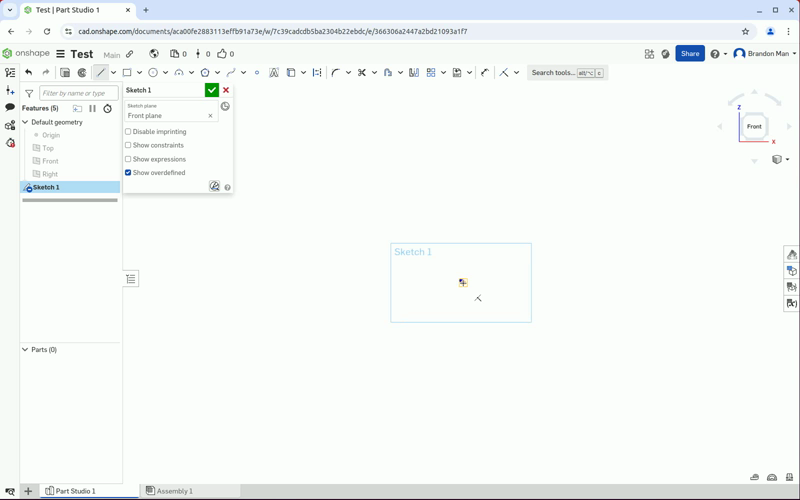
scroll(6)
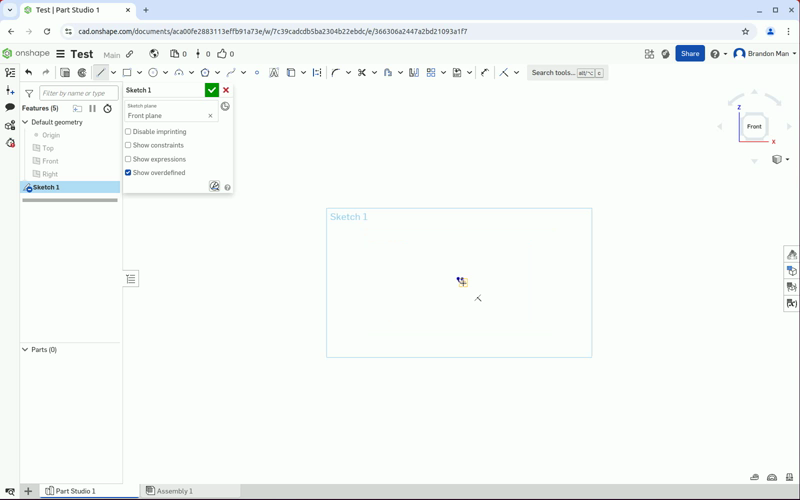
scroll(6)
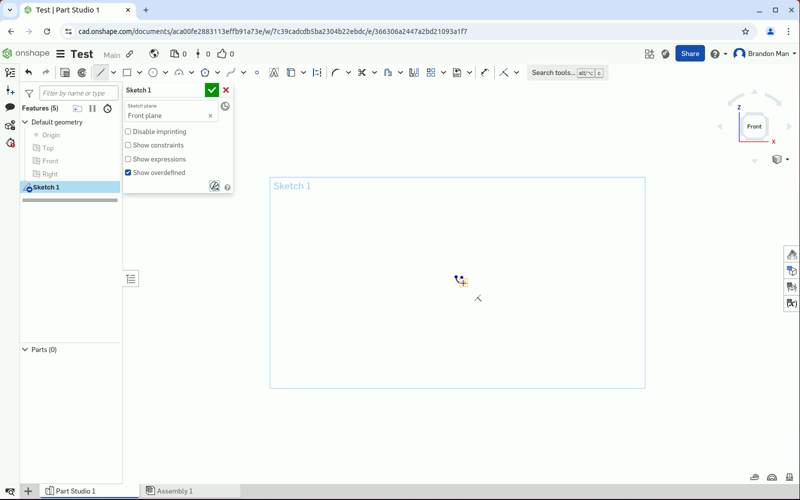
scroll(6)
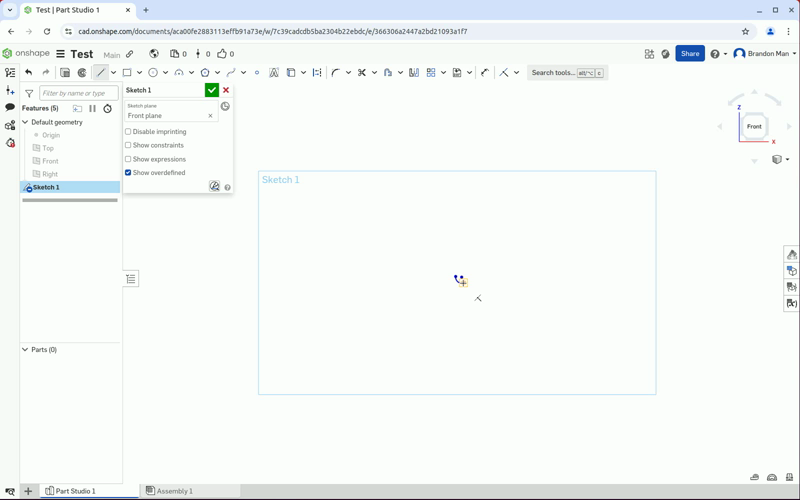
scroll(6)
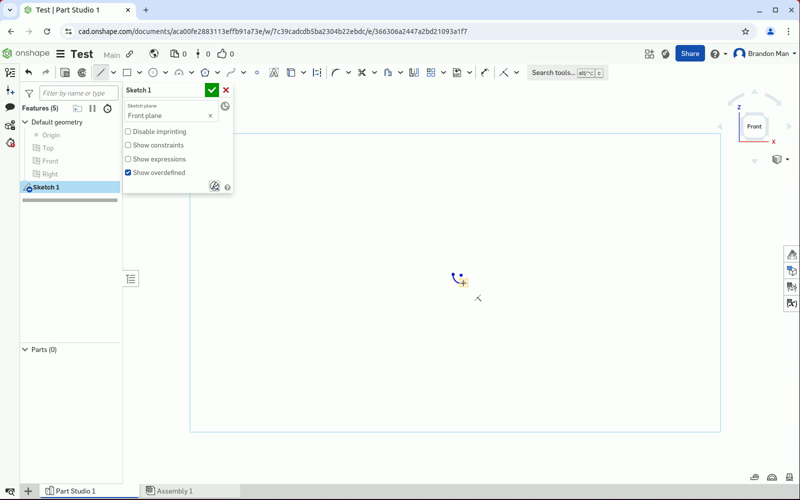
scroll(6)
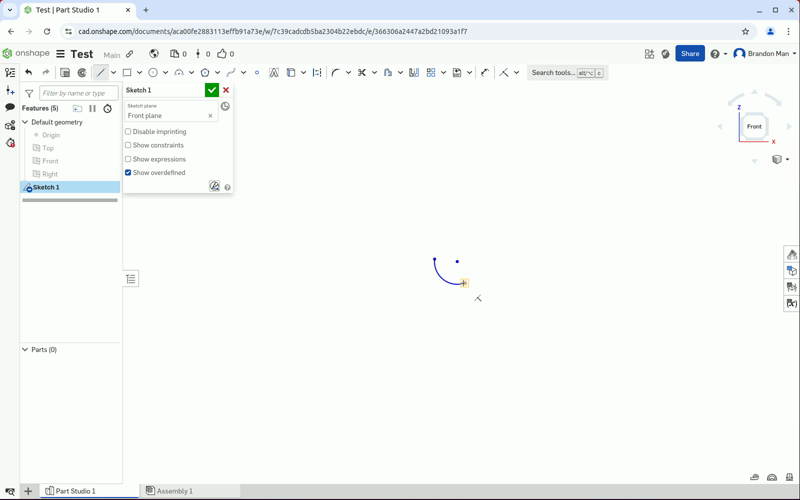
click(463, 282)
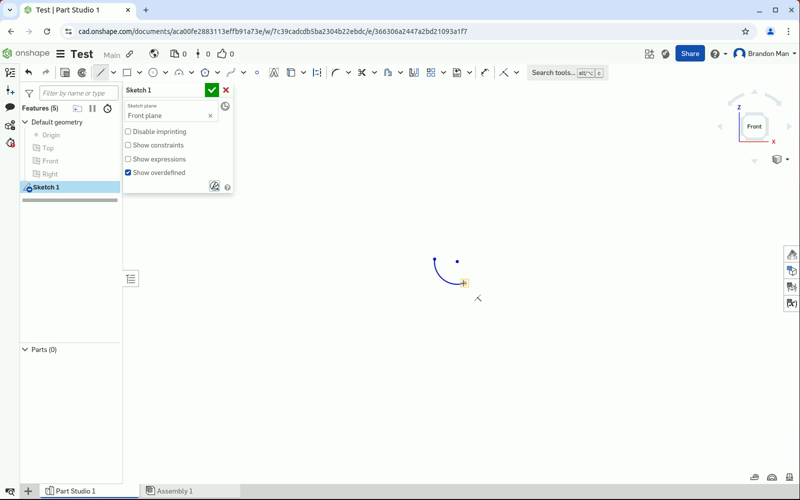
scroll(-6)
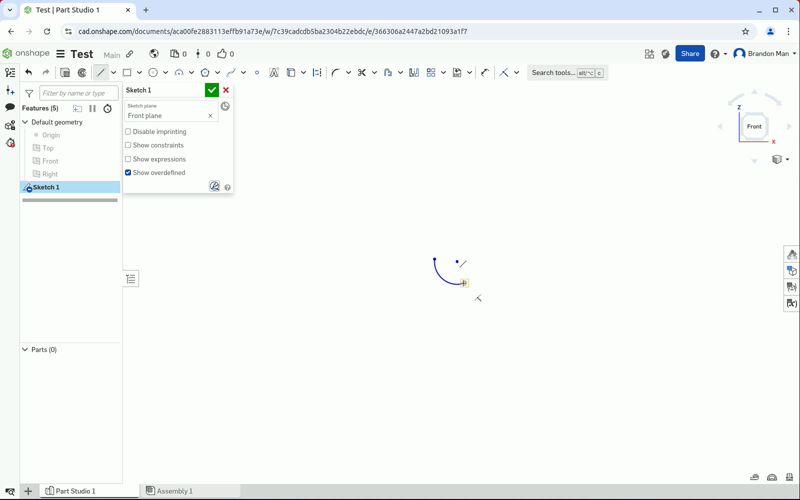
scroll(-6)
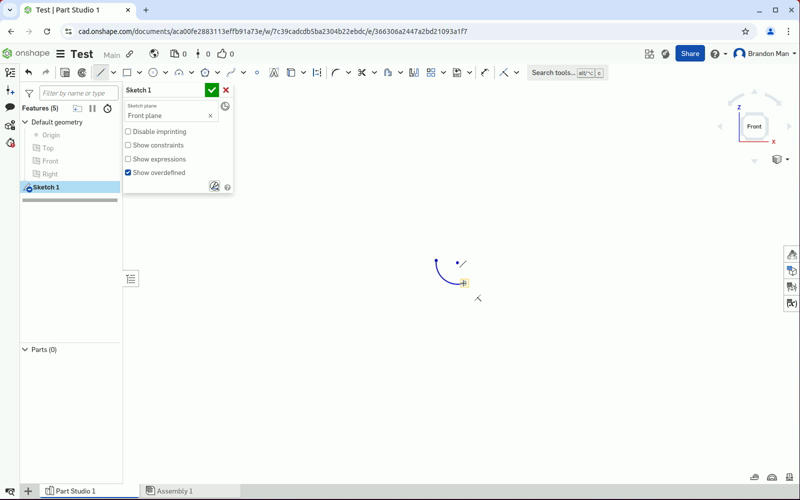
scroll(-6)
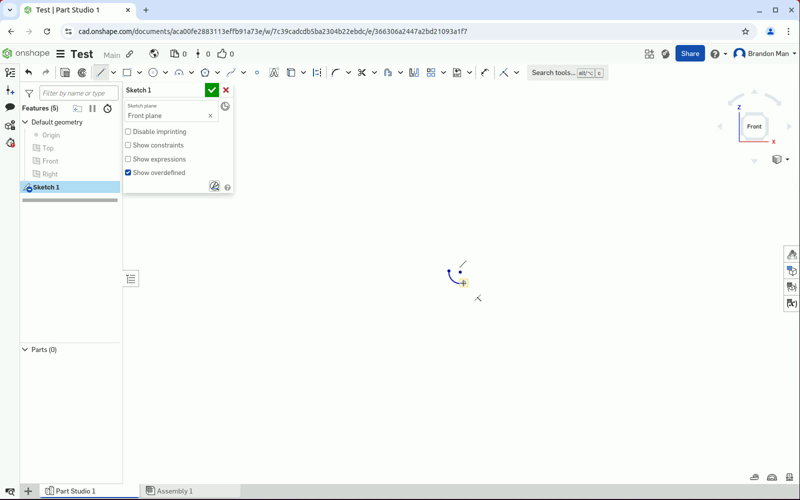
scroll(-6)
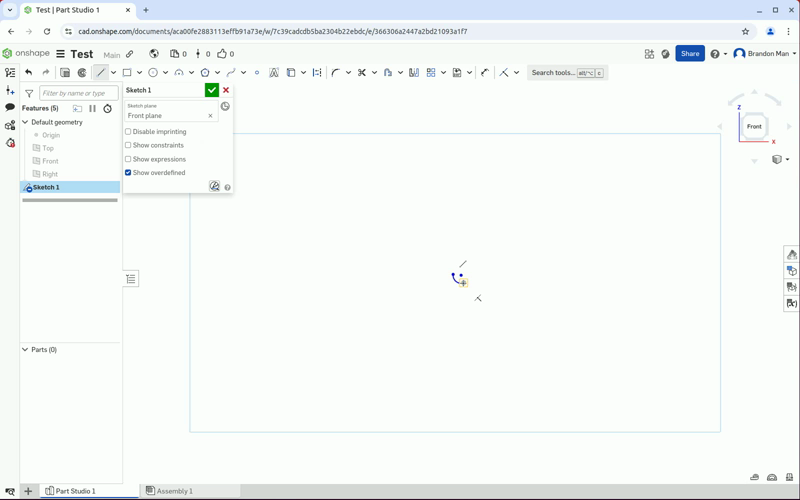
scroll(-6)
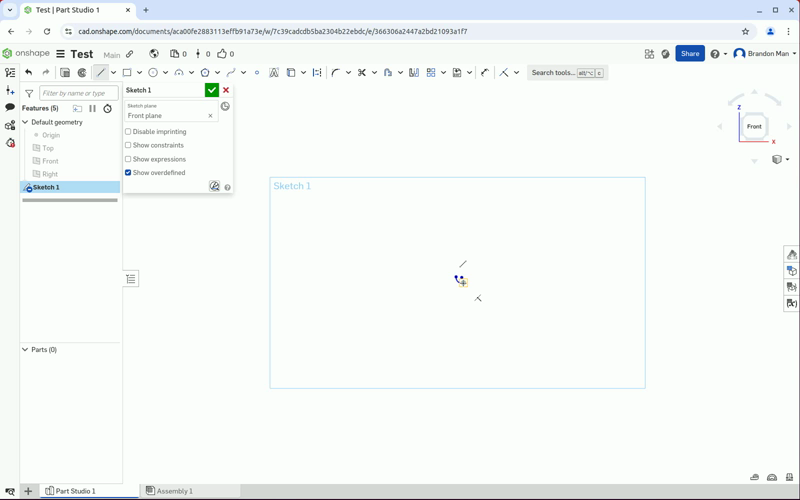
scroll(-6)
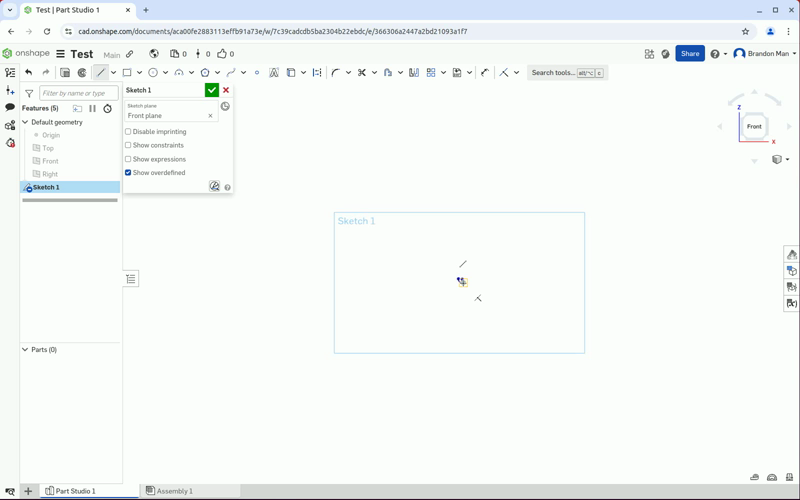
scroll(-6)
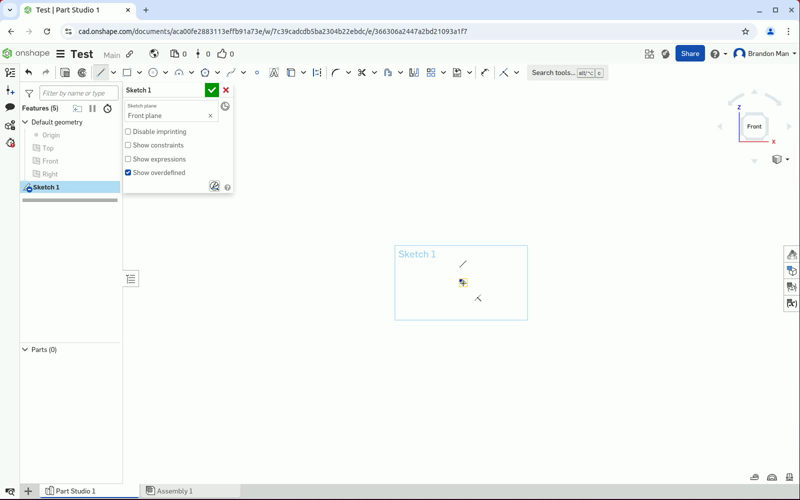
key_down(shift)
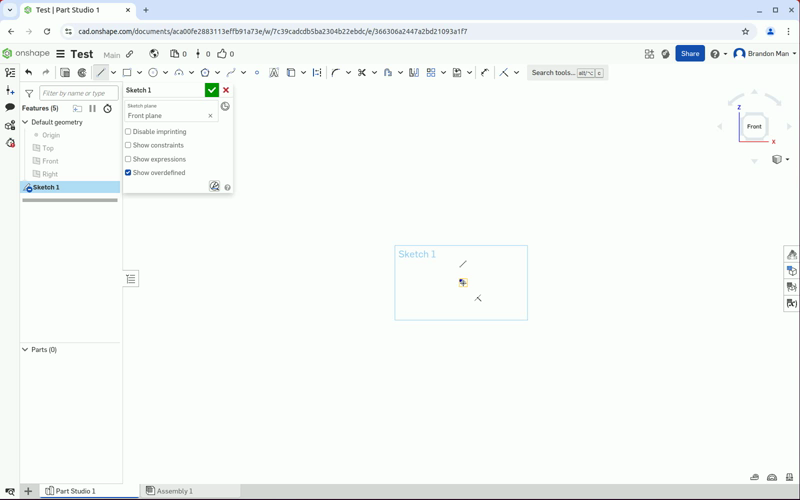
mouse_move(570, 282)
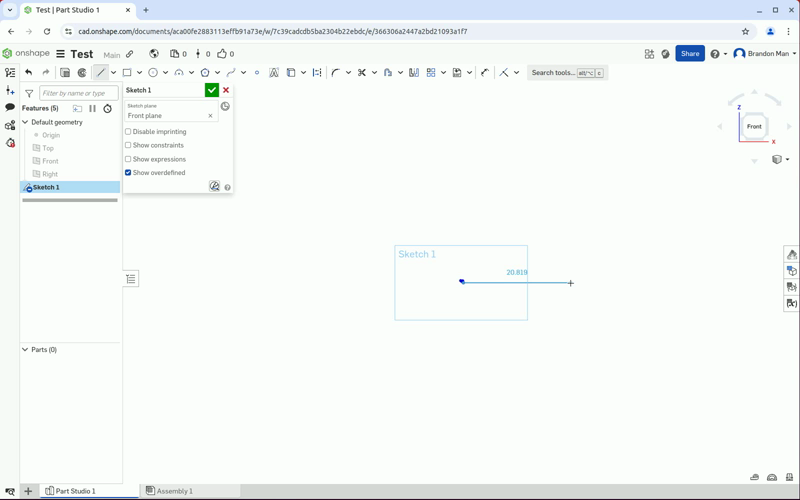
click(570, 282)
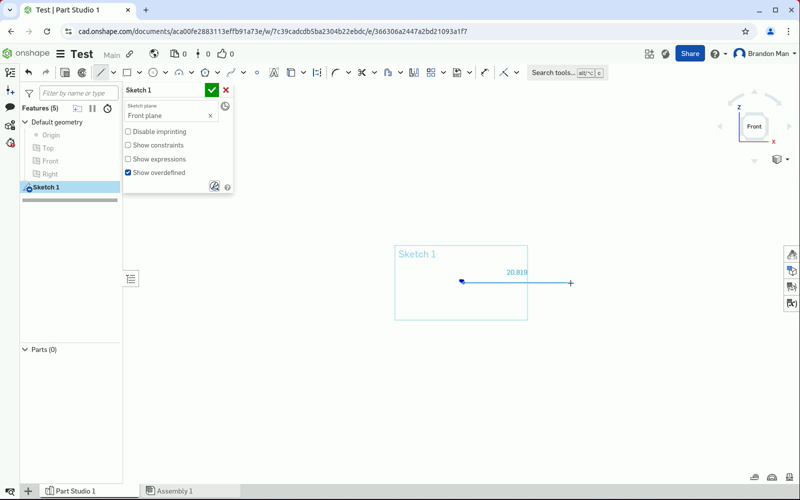
key_up(shift)
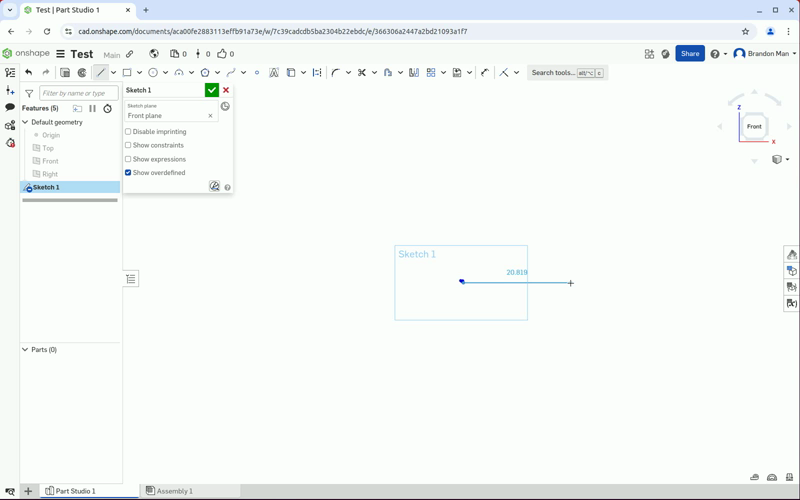
key(esc)
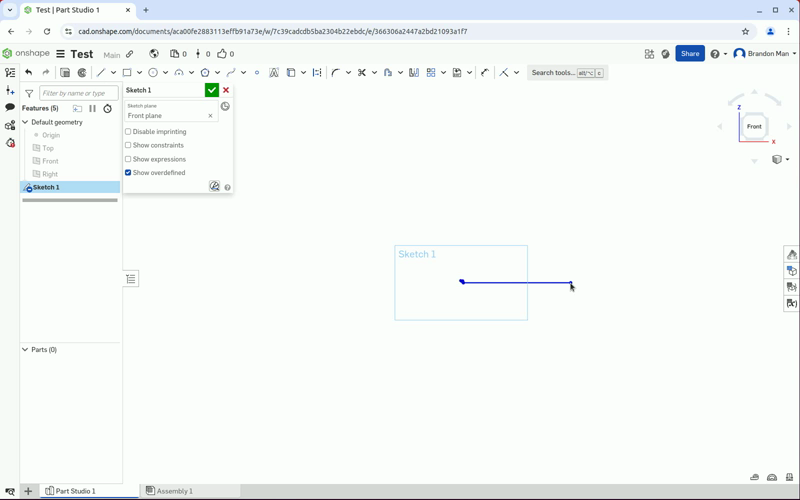
key(a)
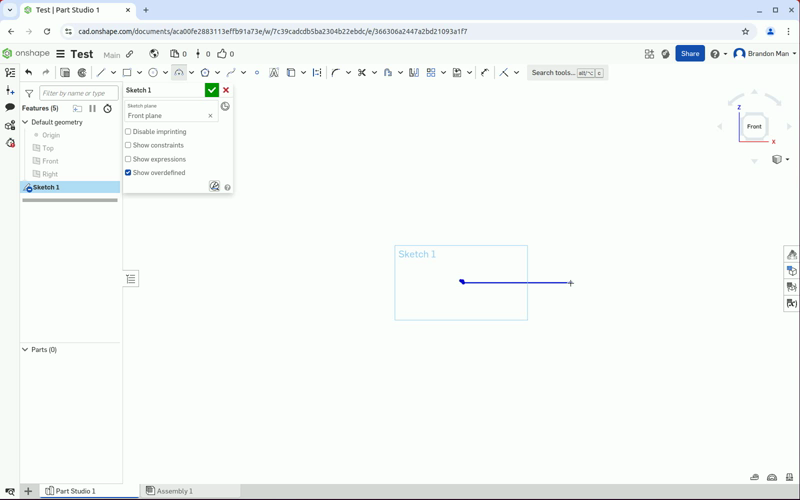
mouse_move(570, 282)
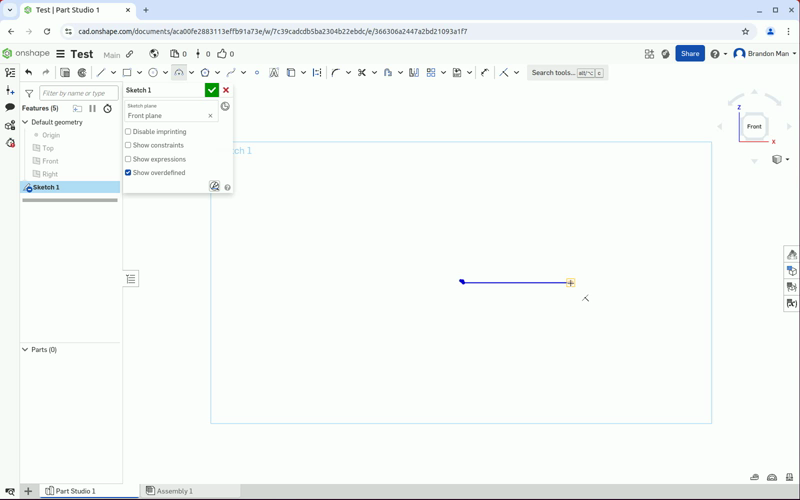
click(570, 282)
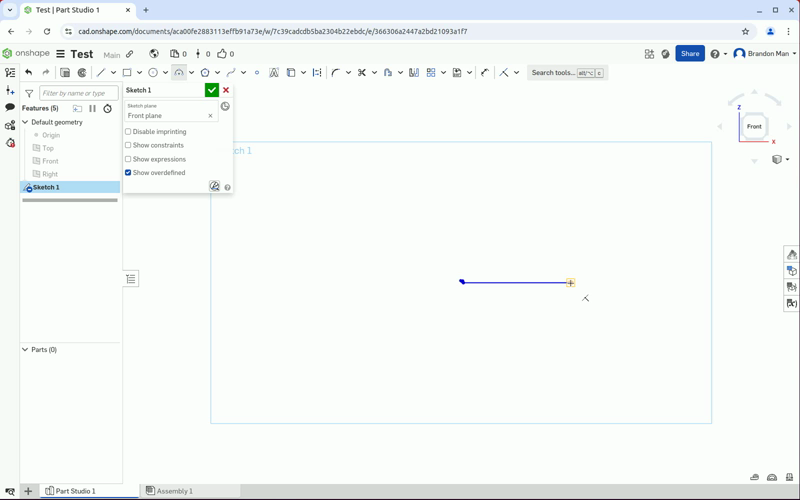
key_down(shift)
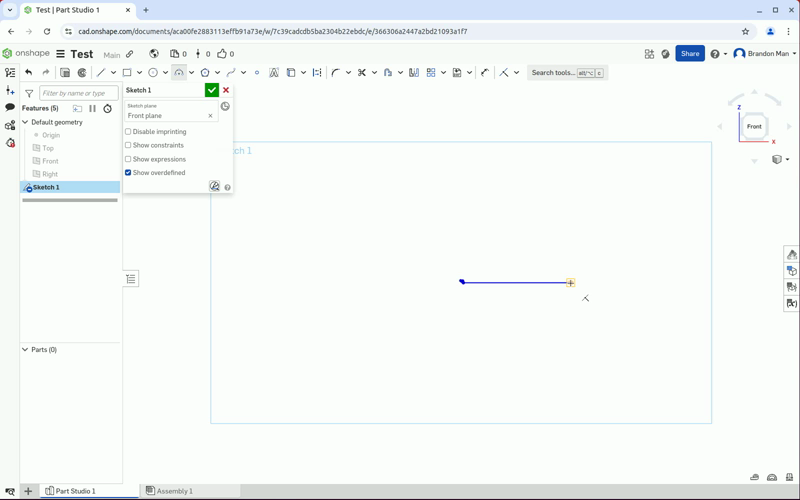
mouse_move(573, 280)
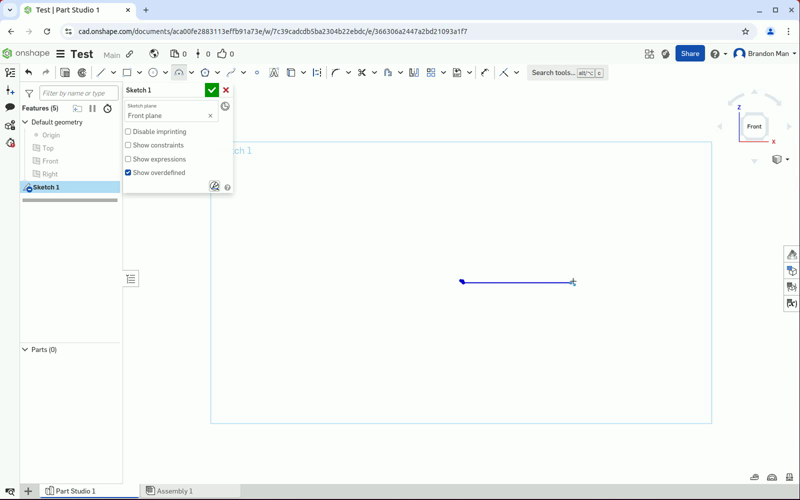
scroll(6)
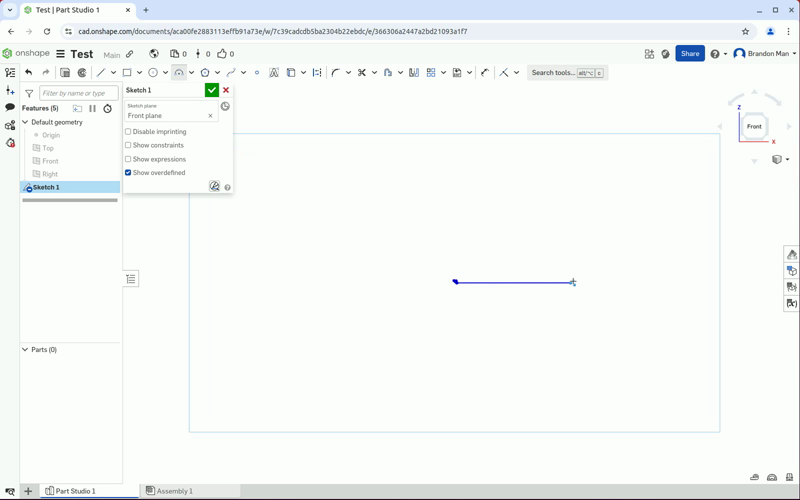
scroll(6)
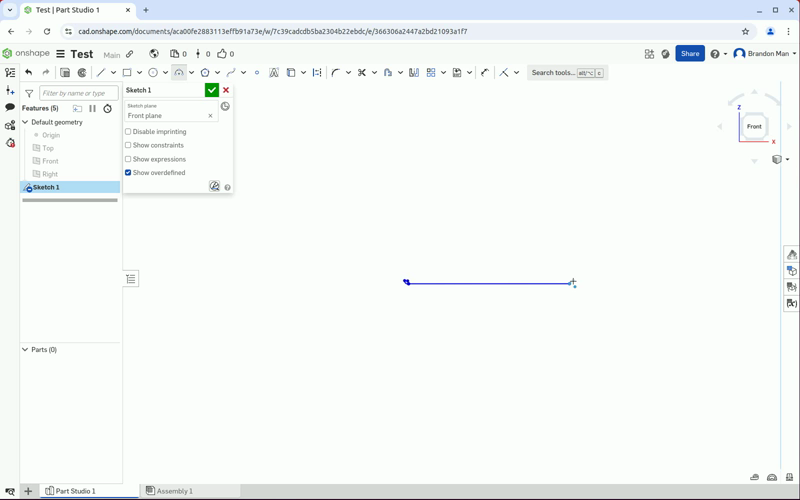
scroll(6)
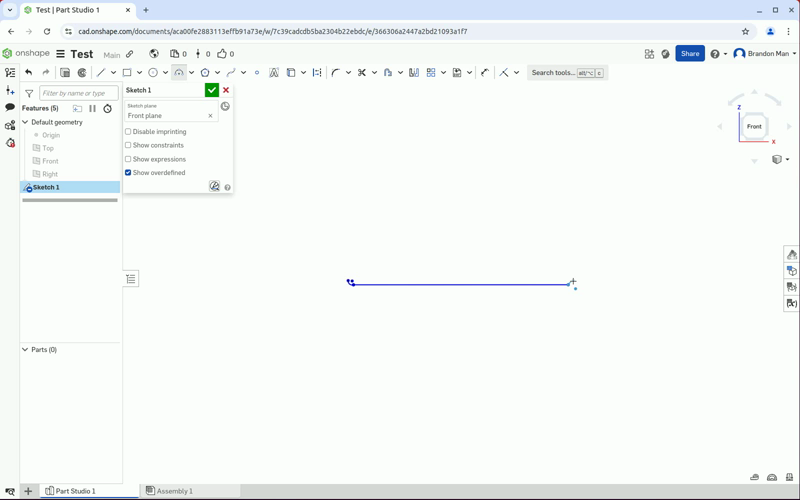
scroll(6)
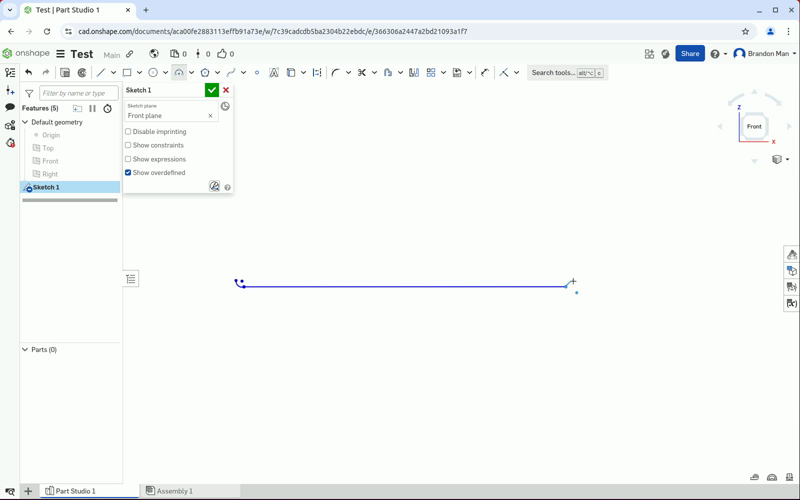
scroll(6)
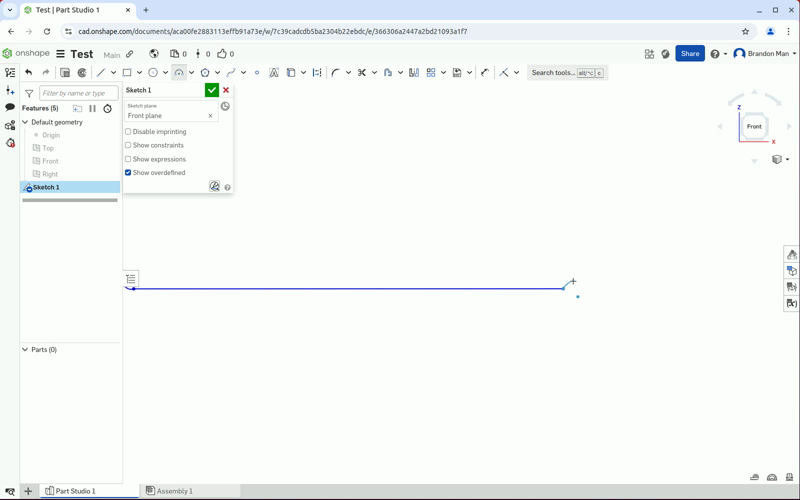
scroll(6)
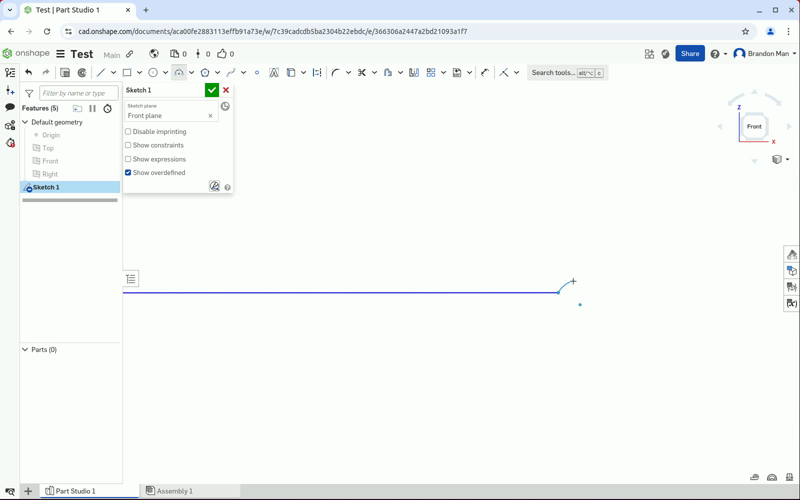
scroll(6)
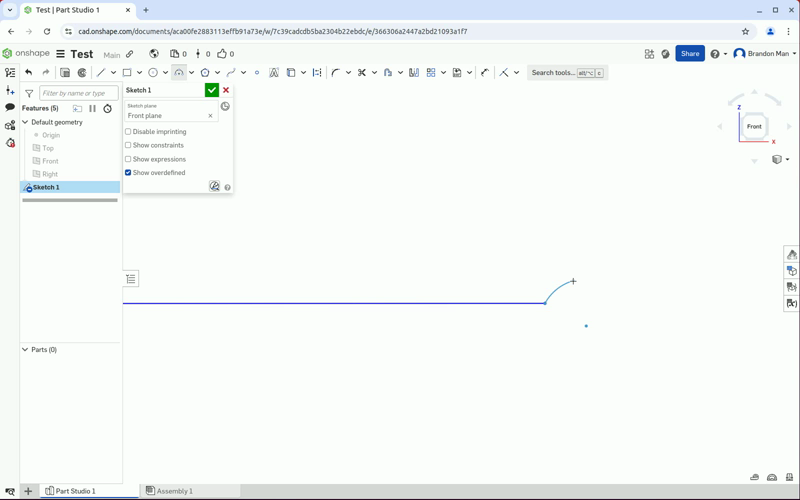
click(573, 280)
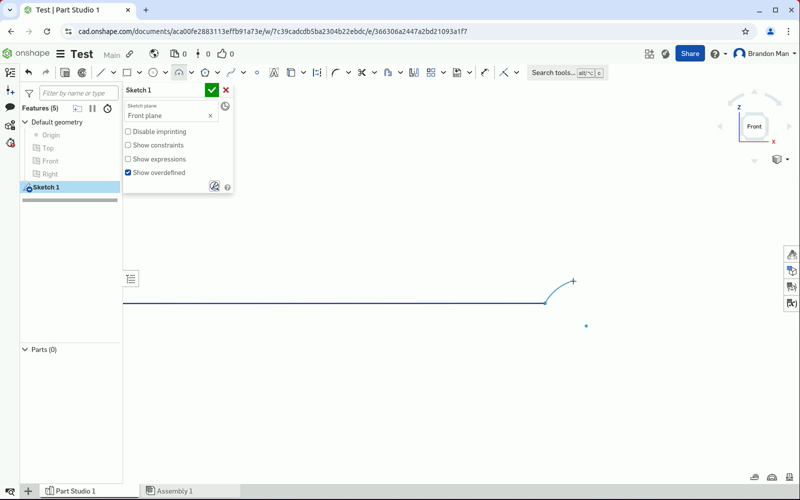
scroll(-6)
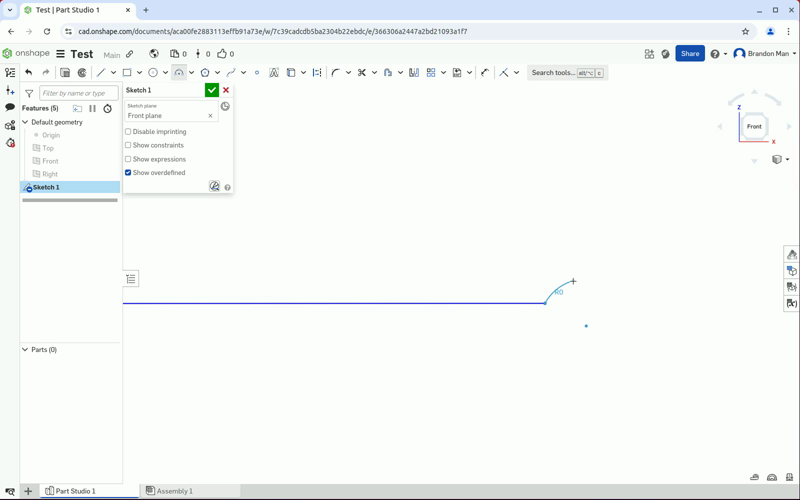
scroll(-6)
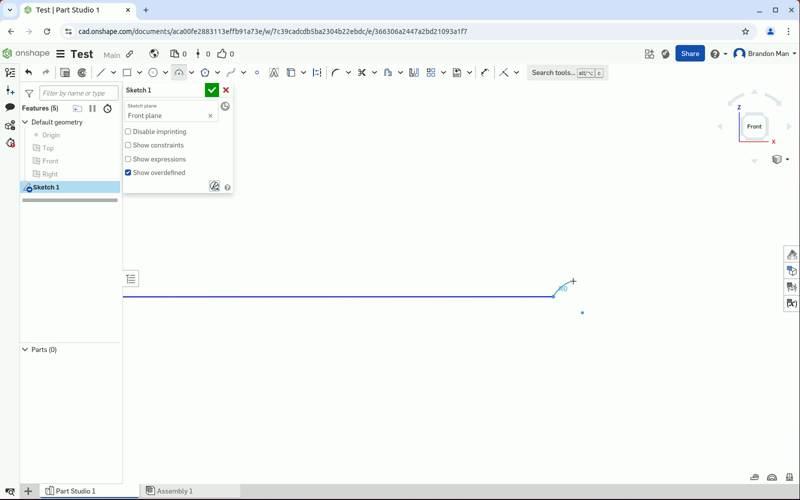
scroll(-6)
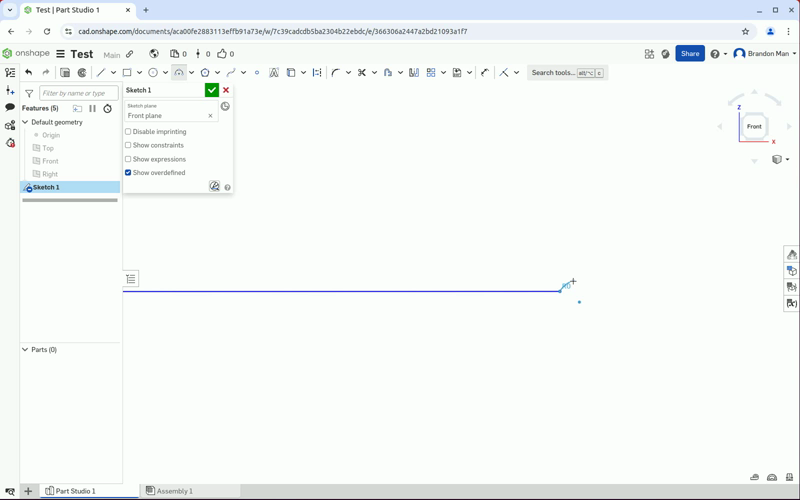
scroll(-6)
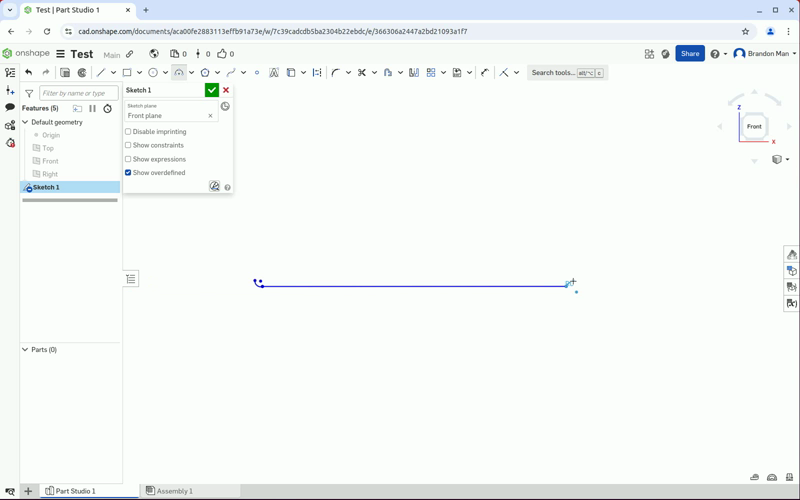
scroll(-6)
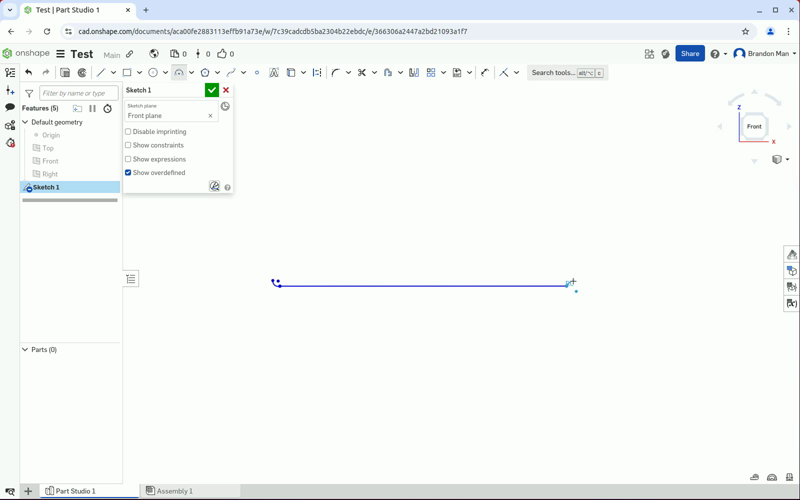
scroll(-6)
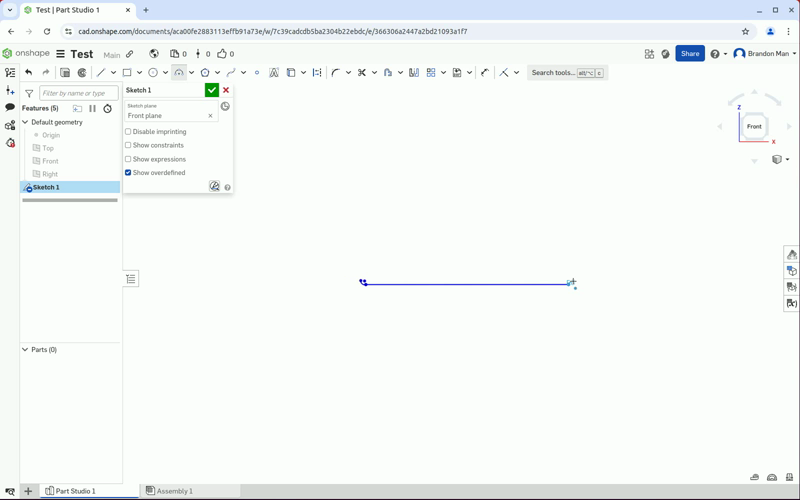
scroll(-6)
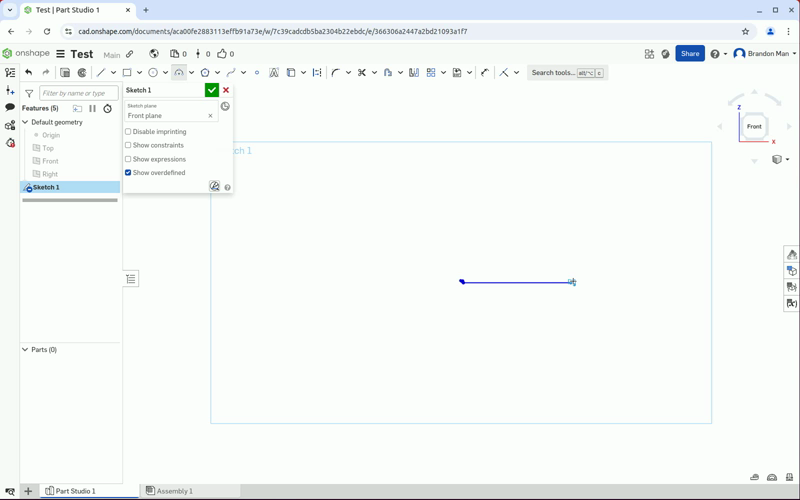
mouse_move(572, 282)
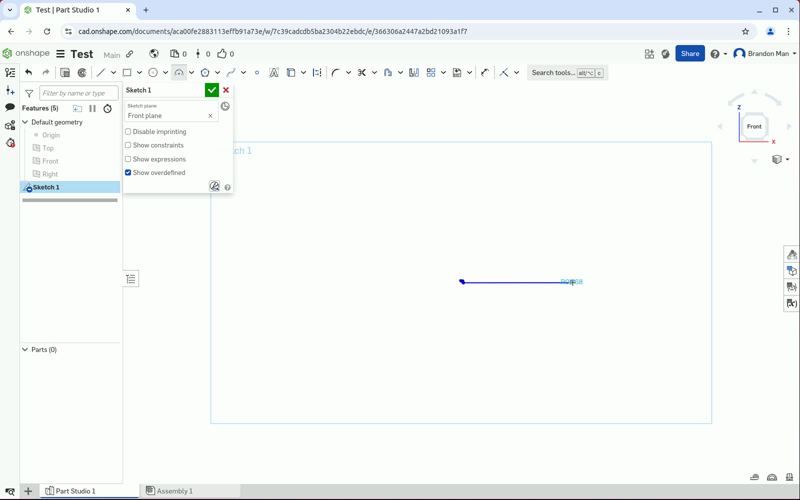
scroll(6)
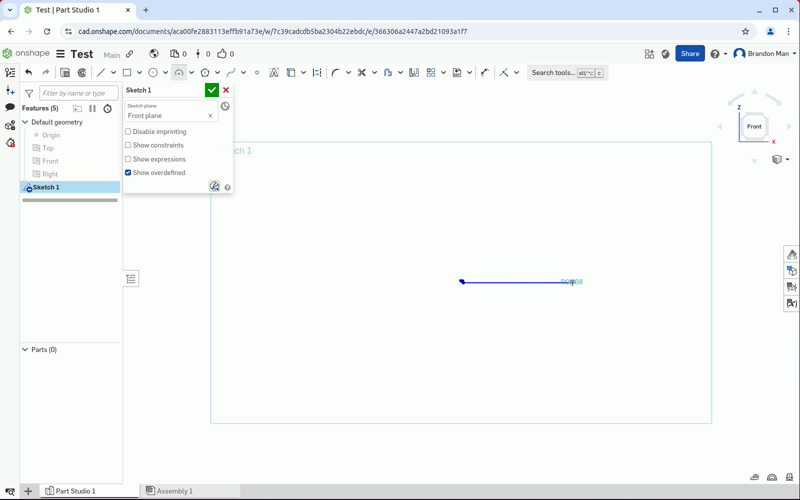
scroll(6)
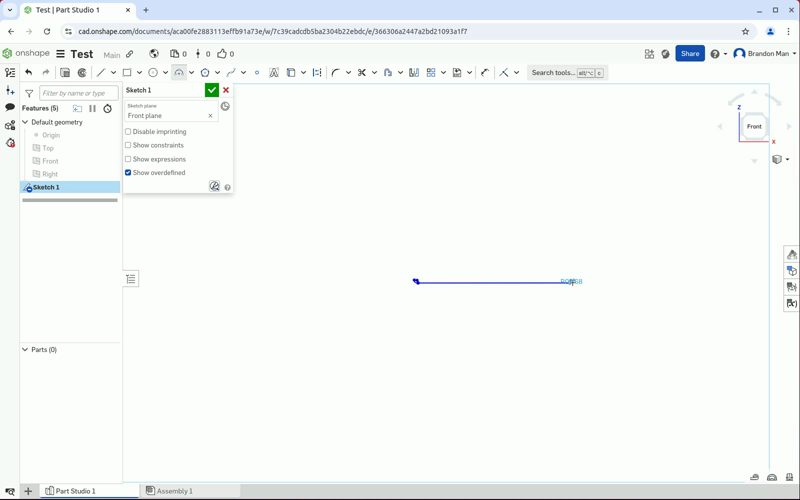
scroll(6)
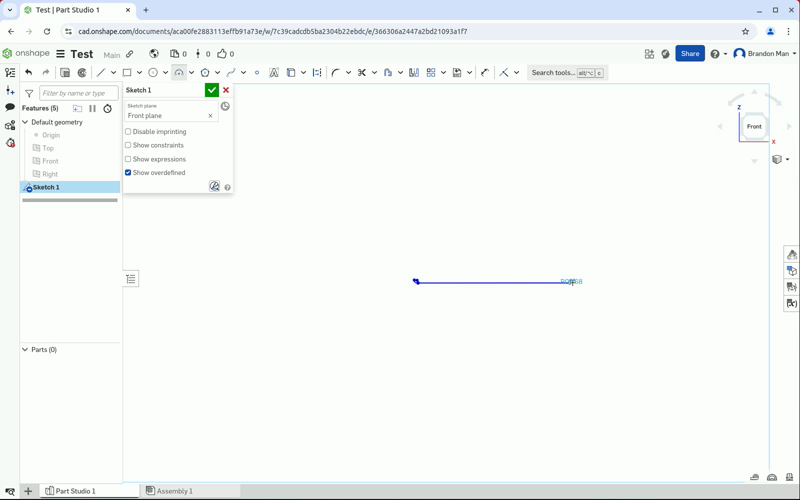
scroll(6)
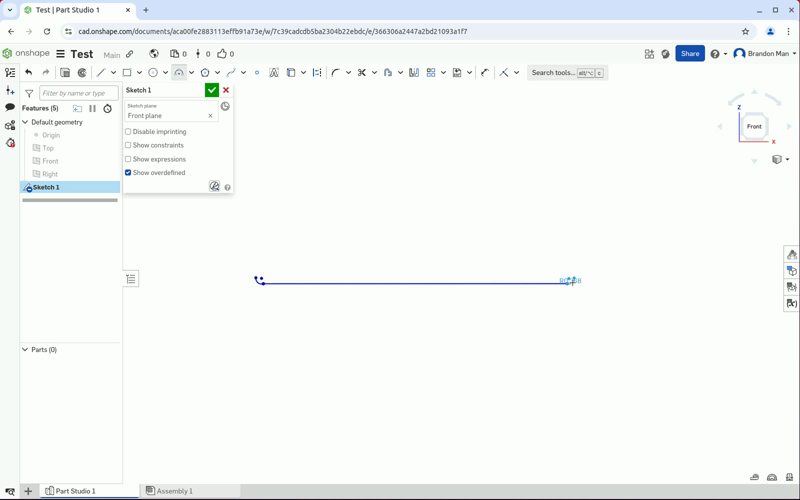
scroll(6)
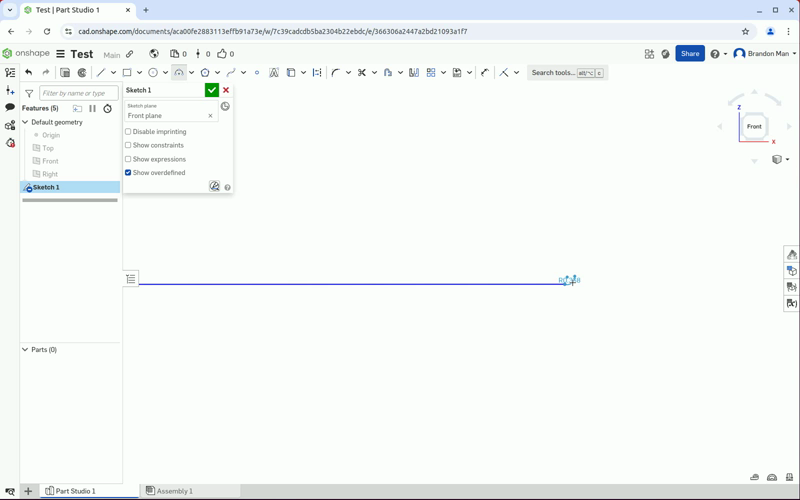
scroll(6)
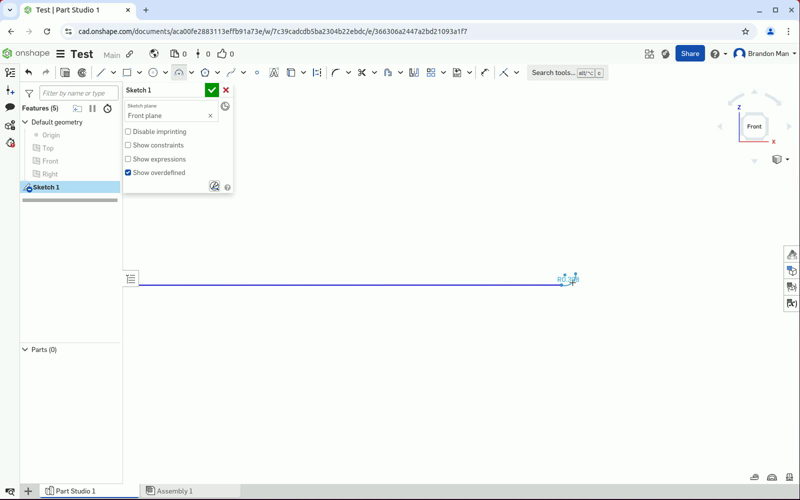
scroll(6)
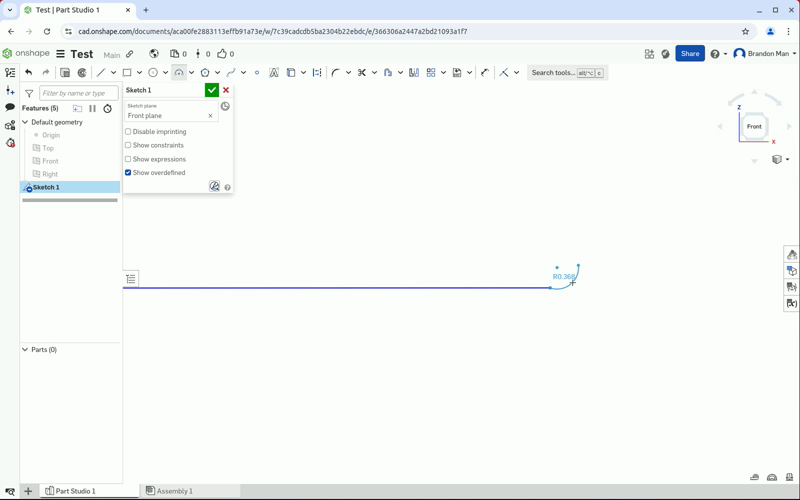
click(572, 282)
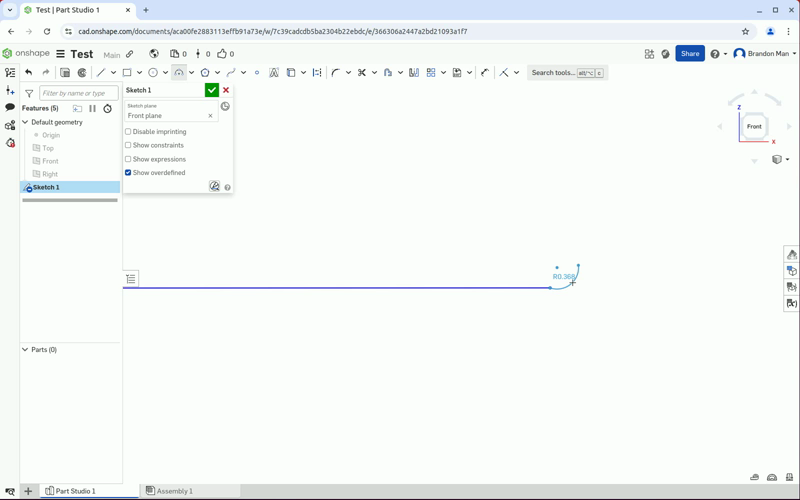
scroll(-6)
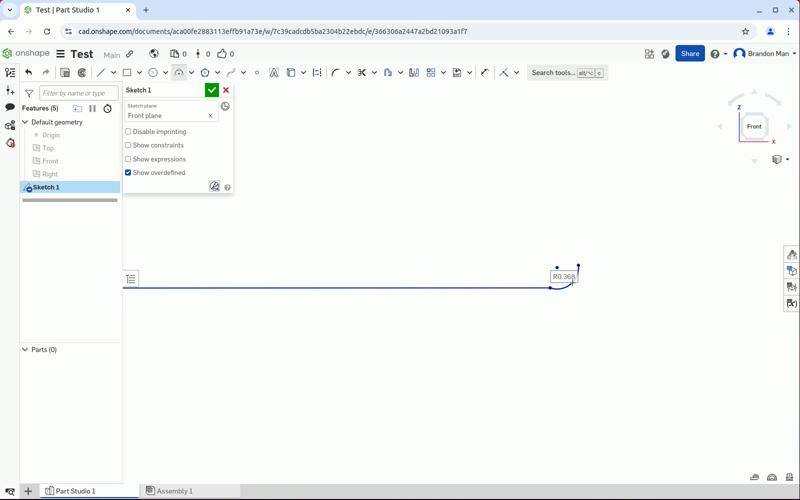
scroll(-6)
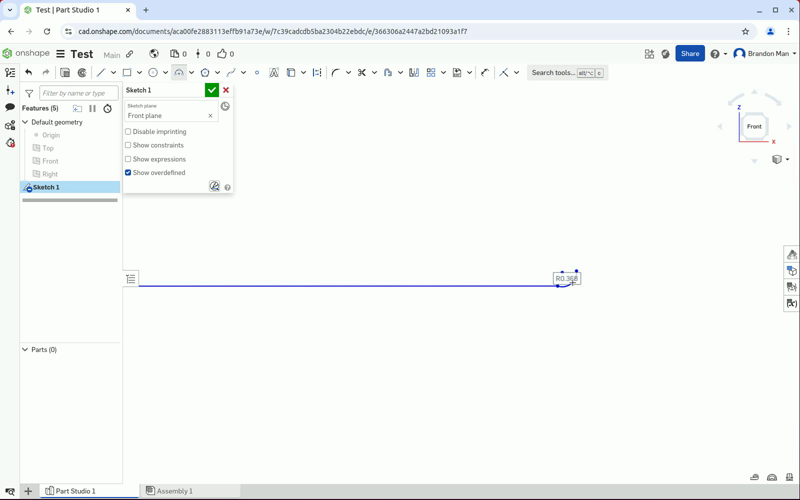
scroll(-6)
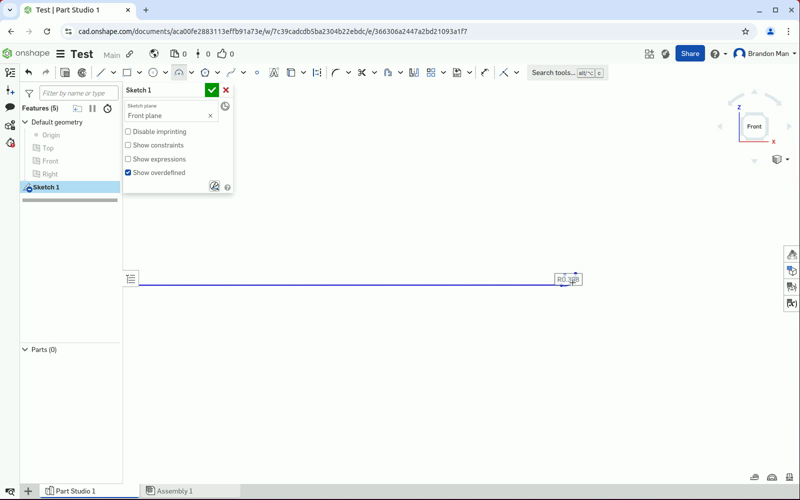
scroll(-6)
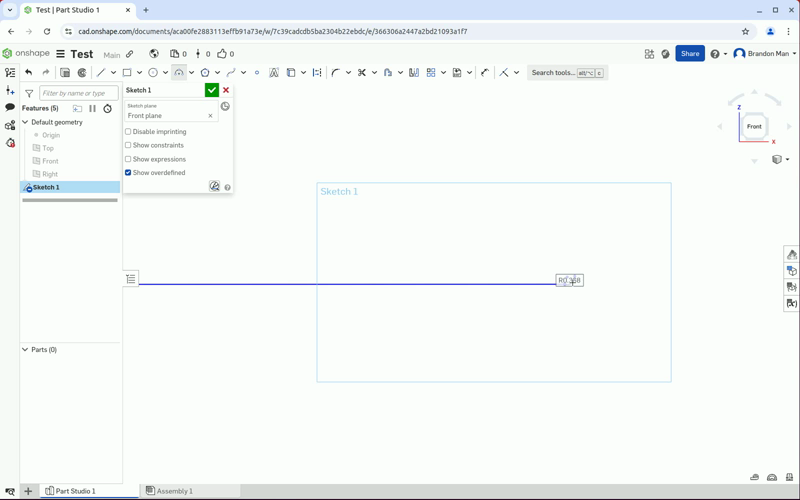
scroll(-6)
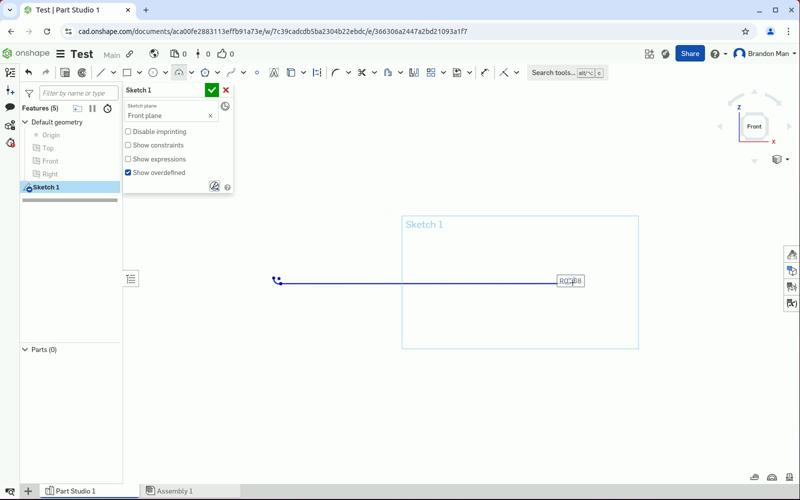
scroll(-6)
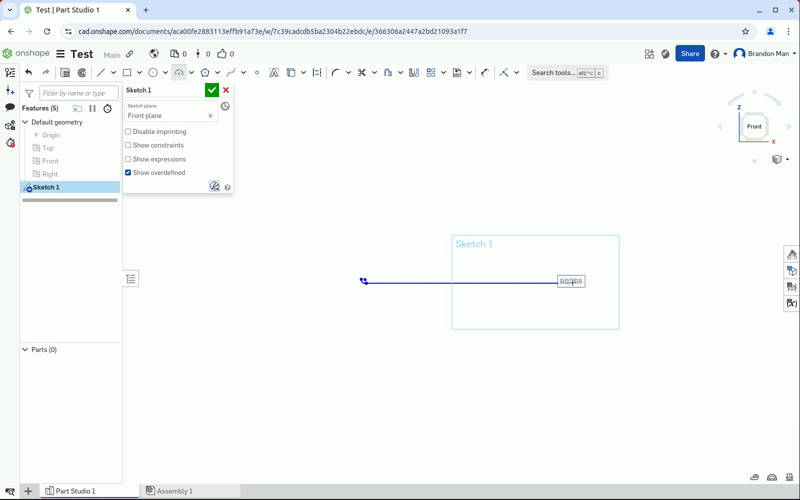
scroll(-6)
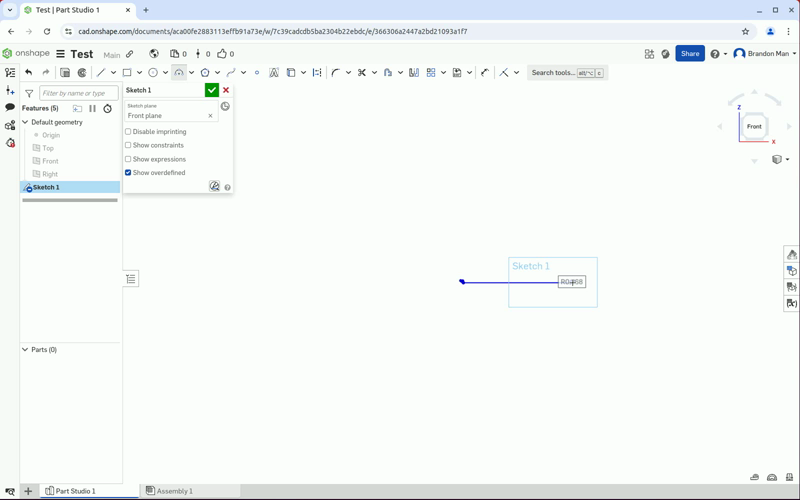
key_up(shift)
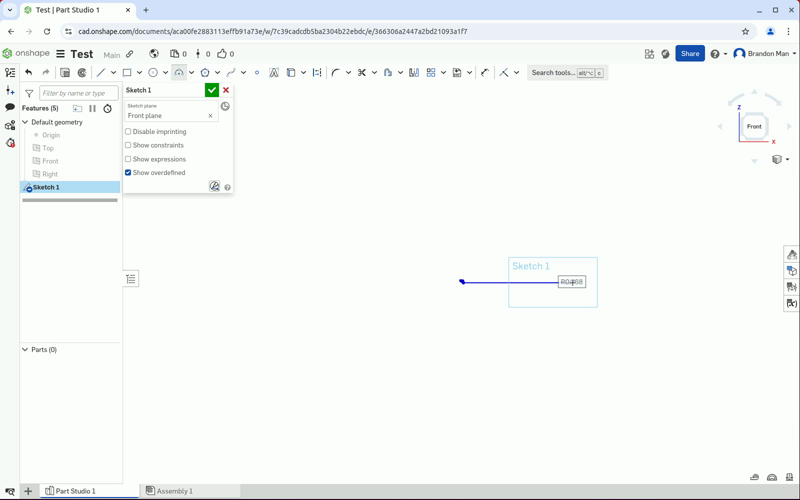
key(esc)
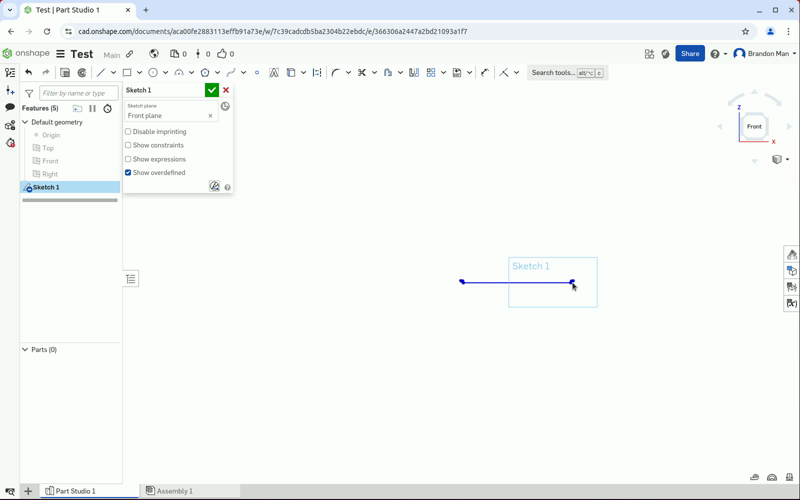
key(l)
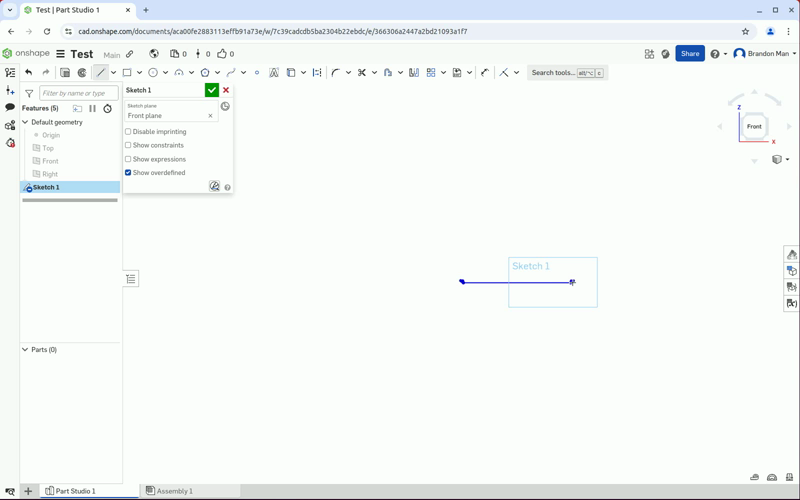
mouse_move(573, 280)
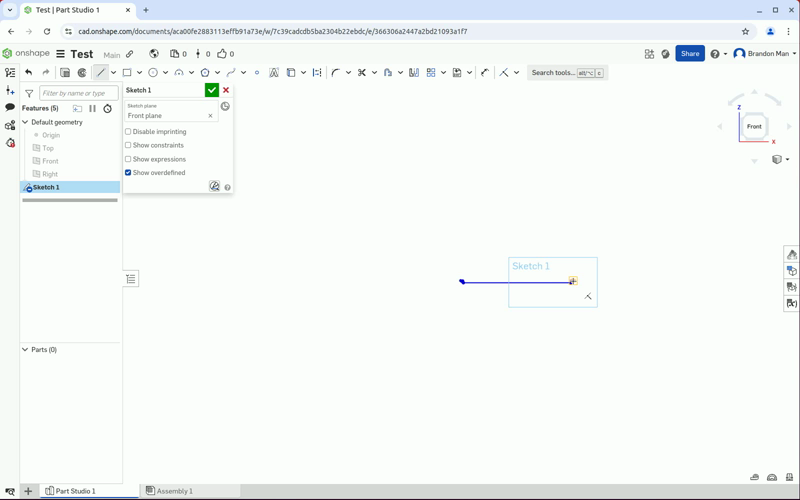
scroll(6)
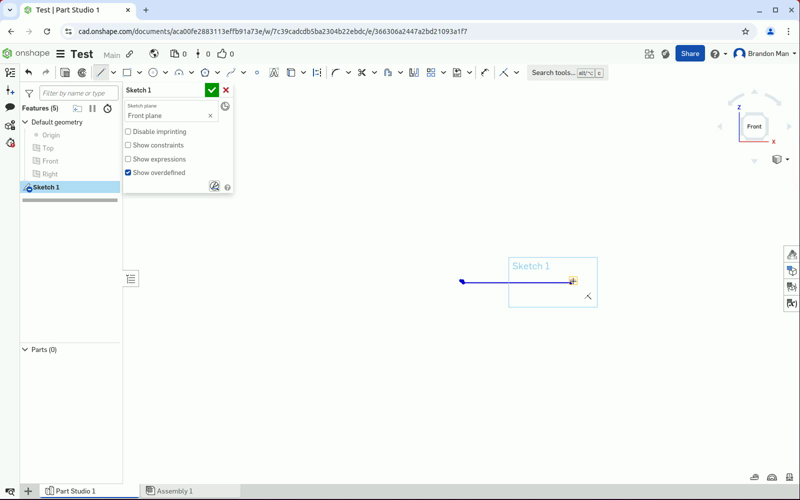
scroll(6)
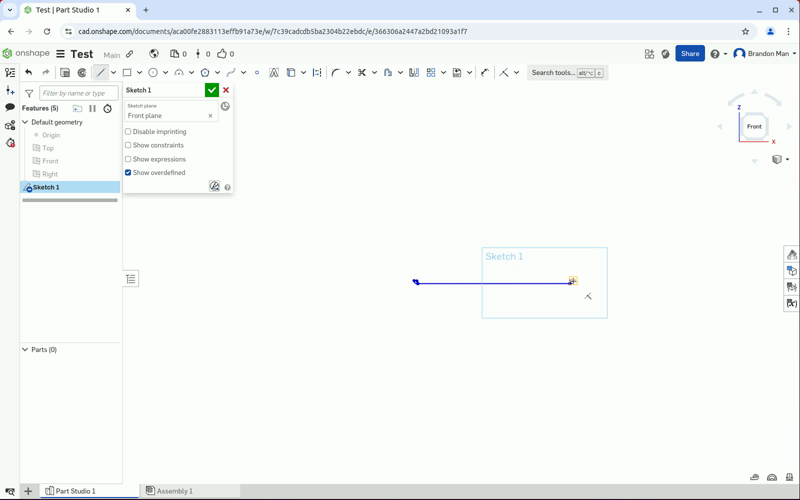
scroll(6)
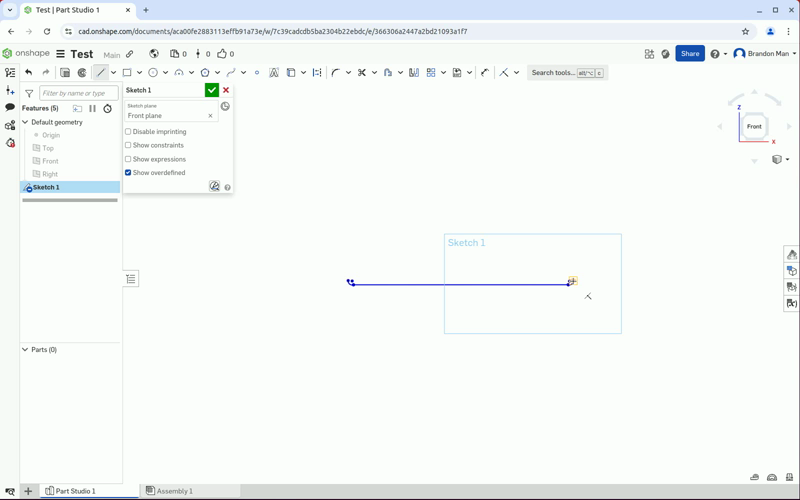
scroll(6)
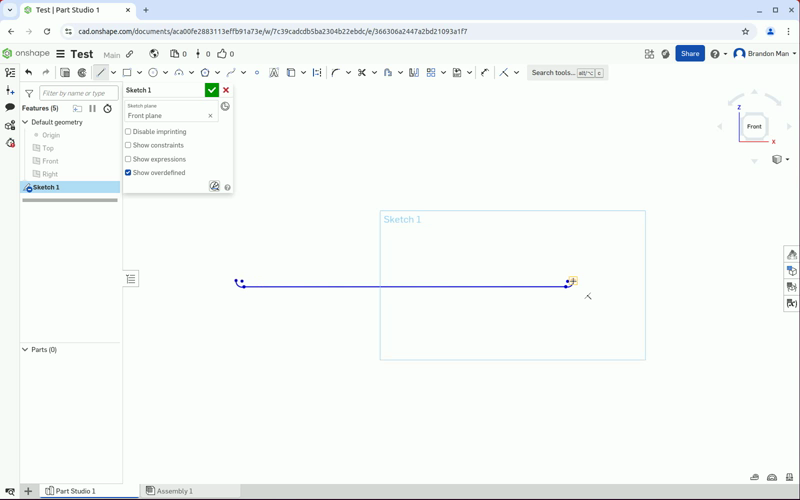
scroll(6)
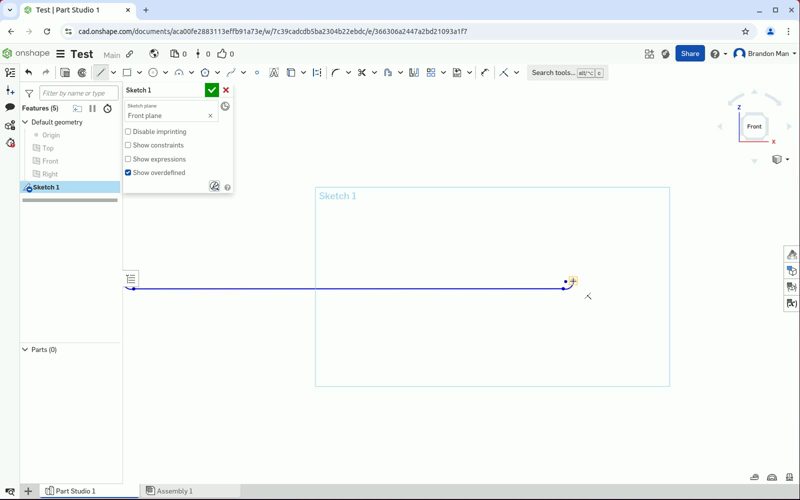
scroll(6)
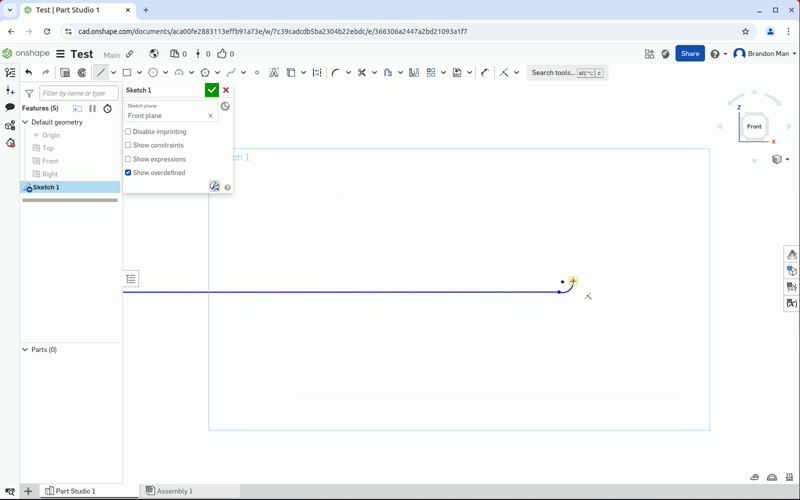
scroll(6)
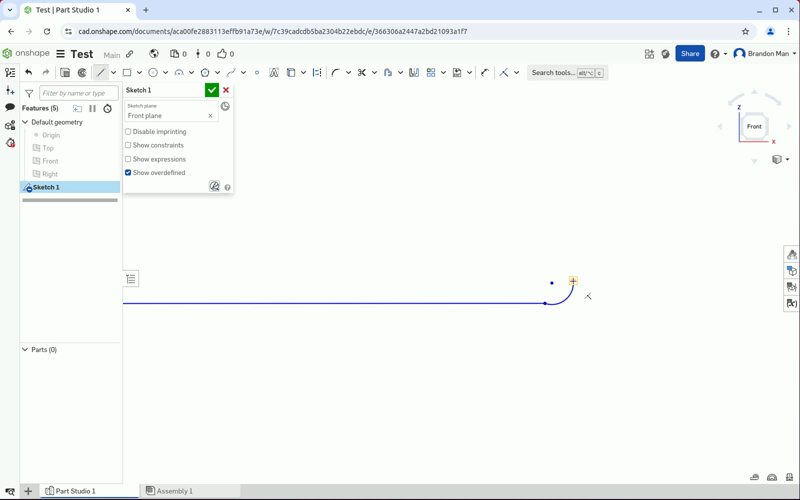
click(573, 280)
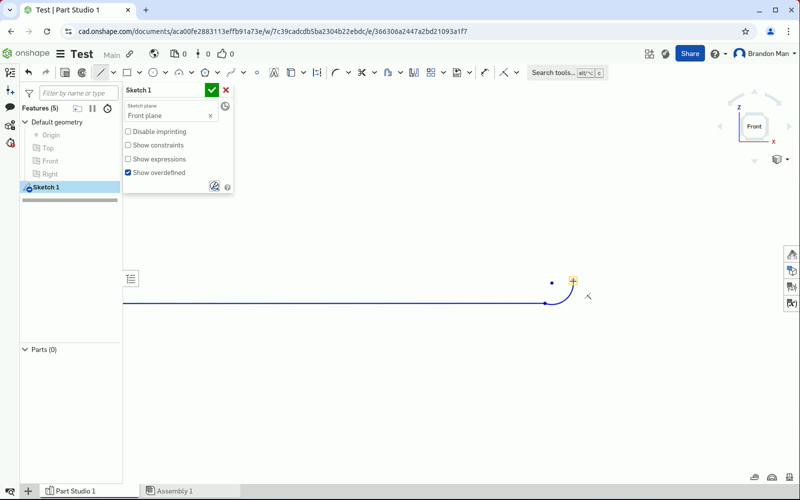
scroll(-6)
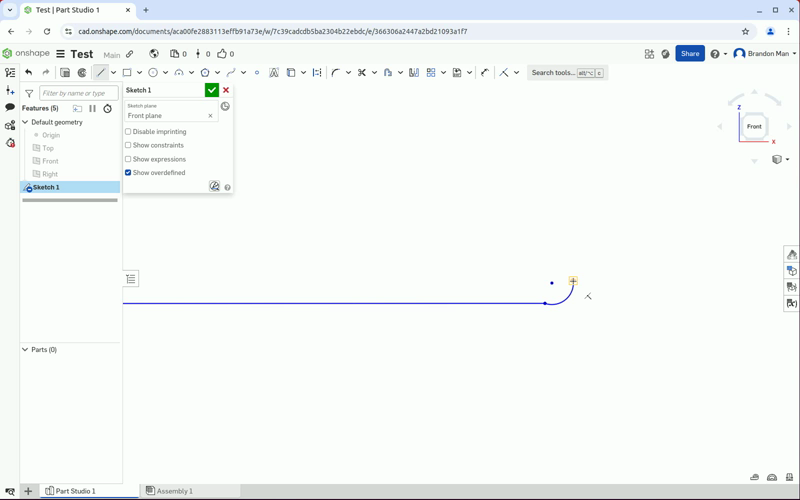
scroll(-6)
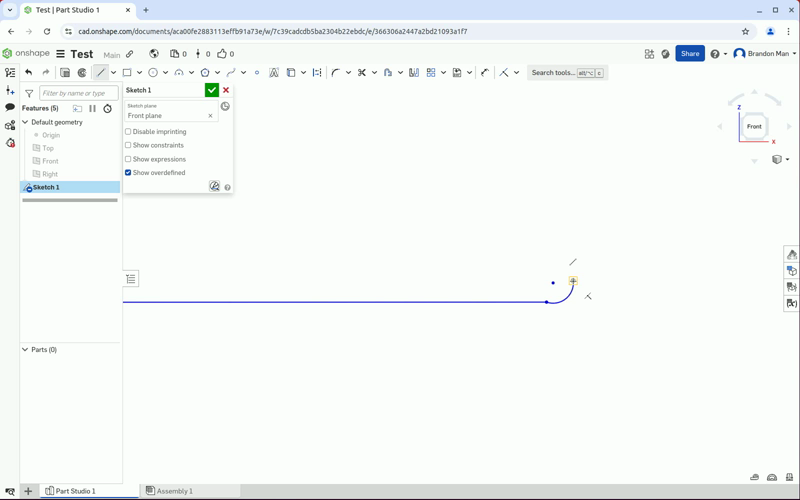
scroll(-6)
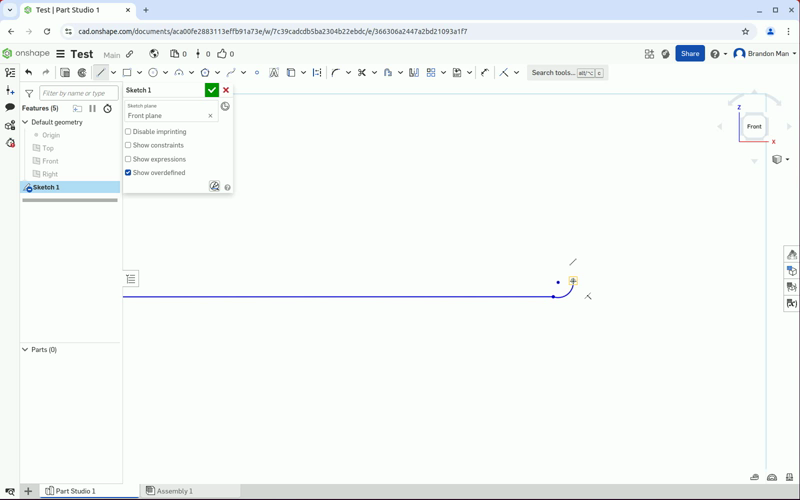
scroll(-6)
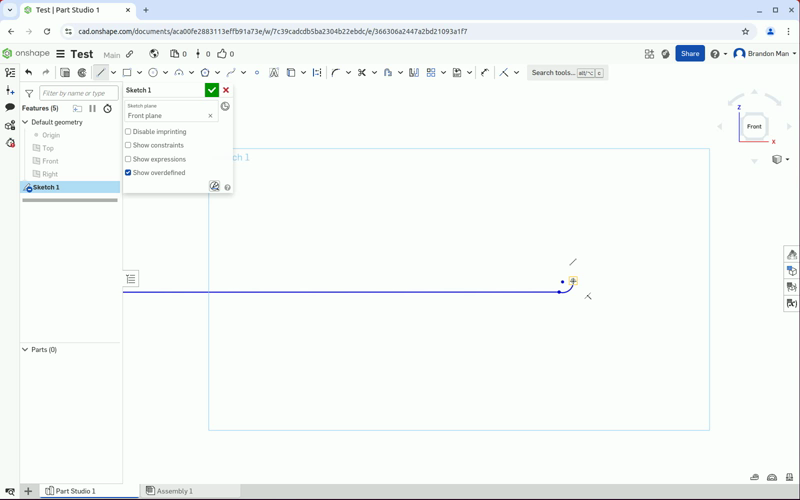
scroll(-6)
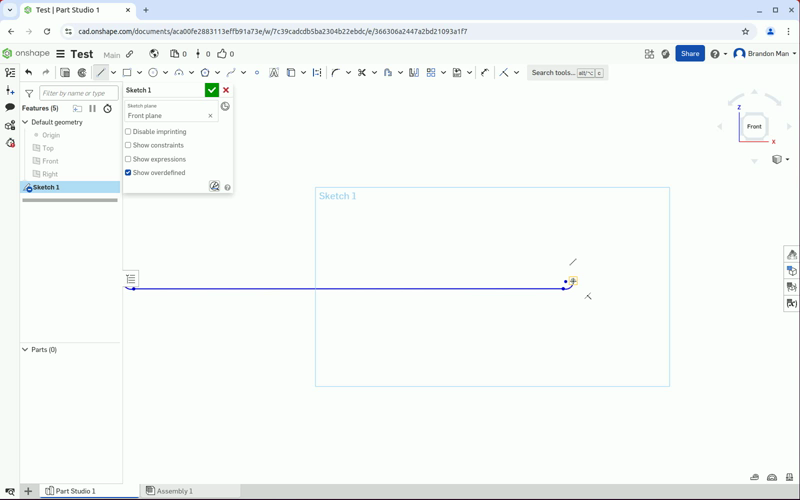
scroll(-6)
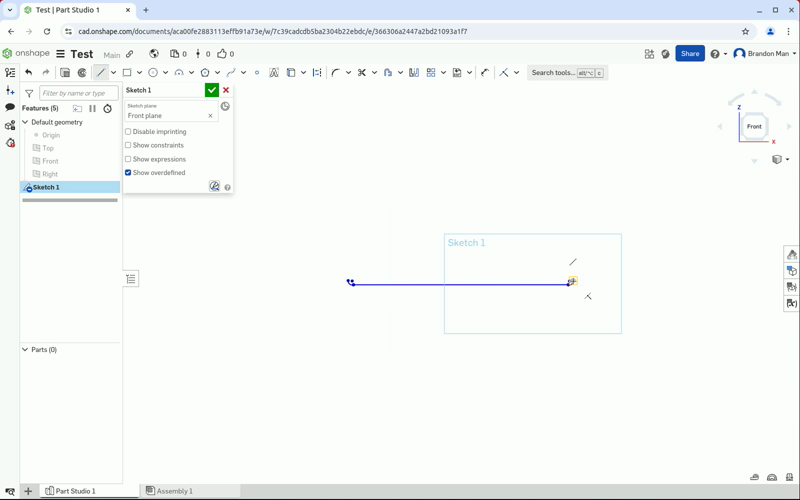
scroll(-6)
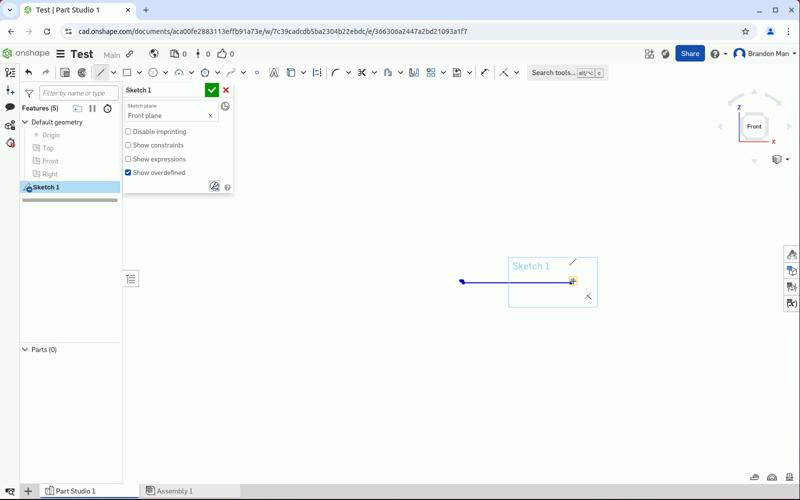
key_down(shift)
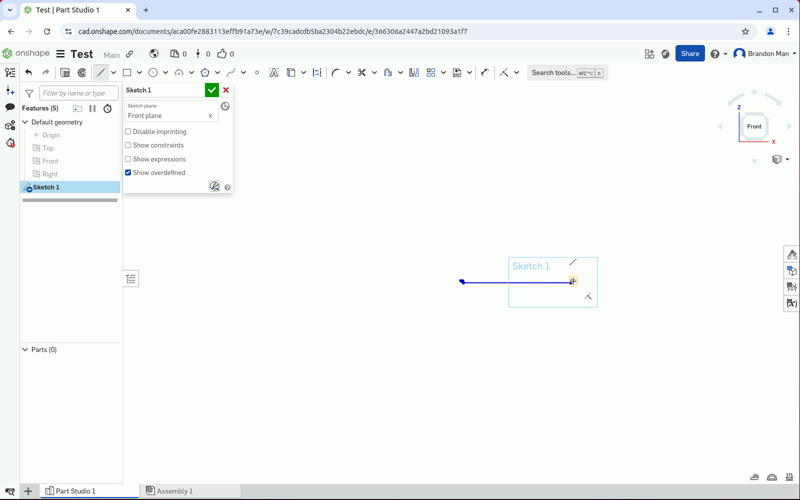
mouse_move(589, 280)
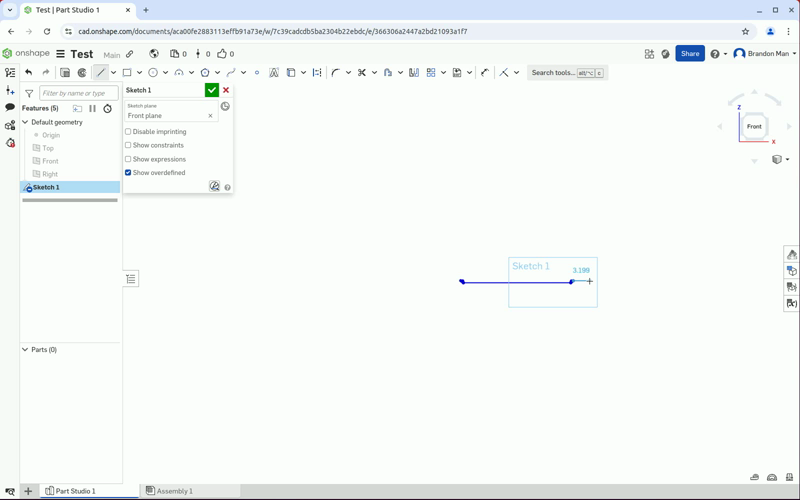
mouse_move(573, 235)
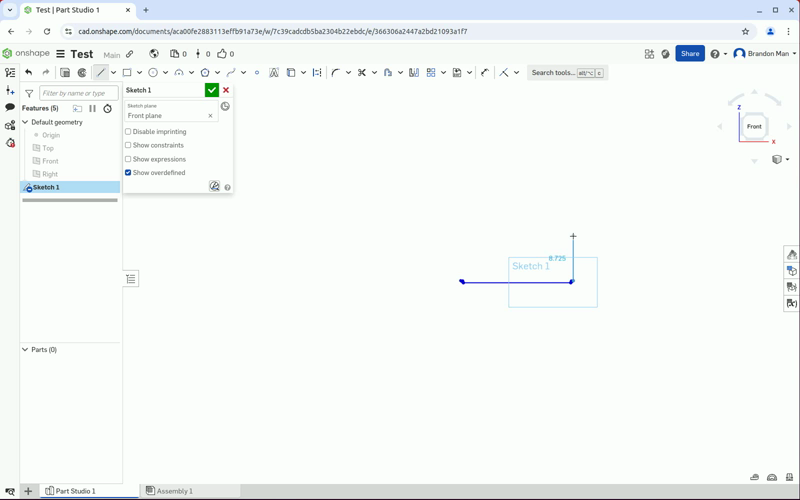
click(573, 235)
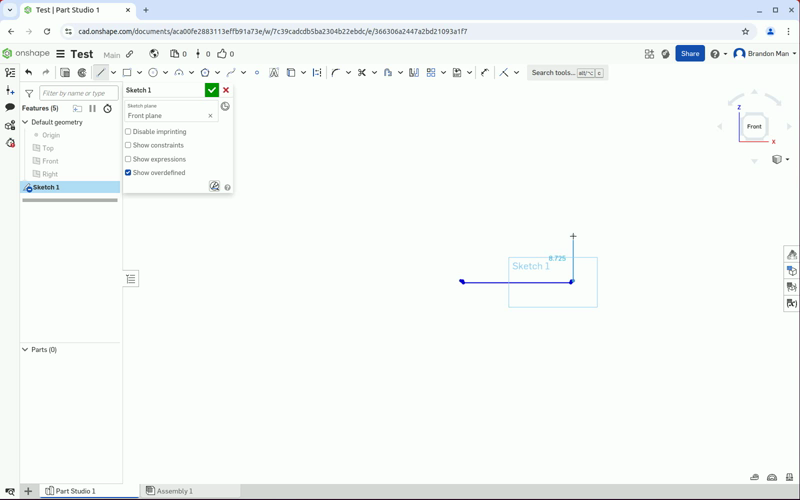
key_up(shift)
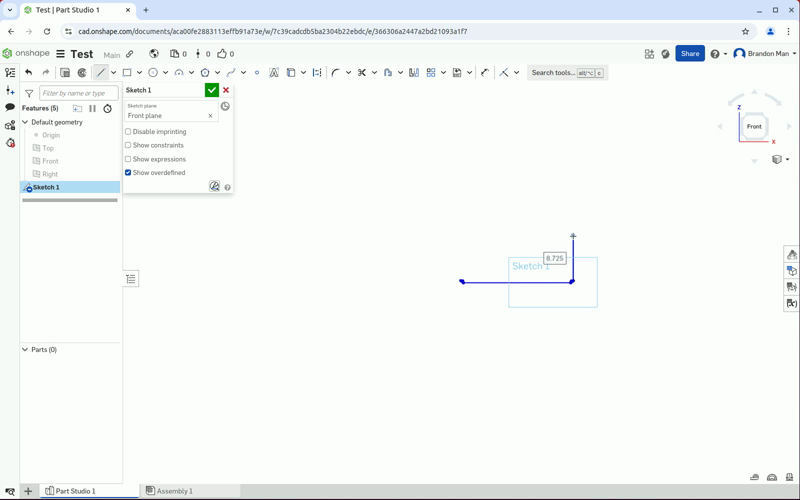
key(esc)
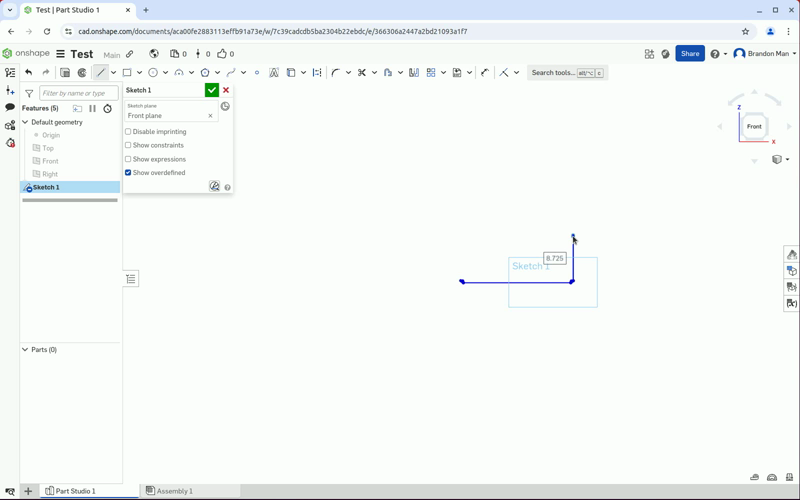
key(a)
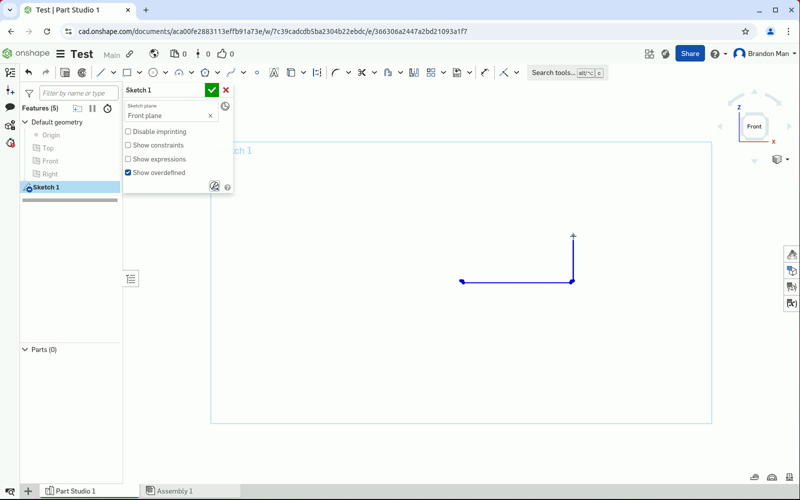
mouse_move(573, 235)
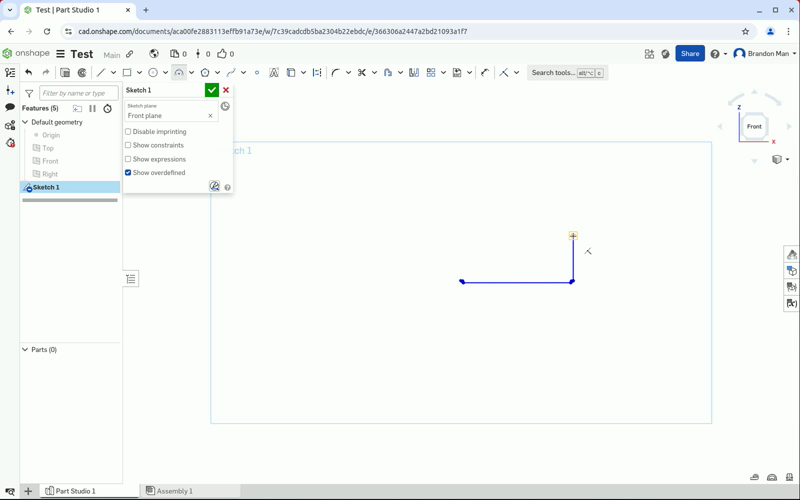
click(573, 235)
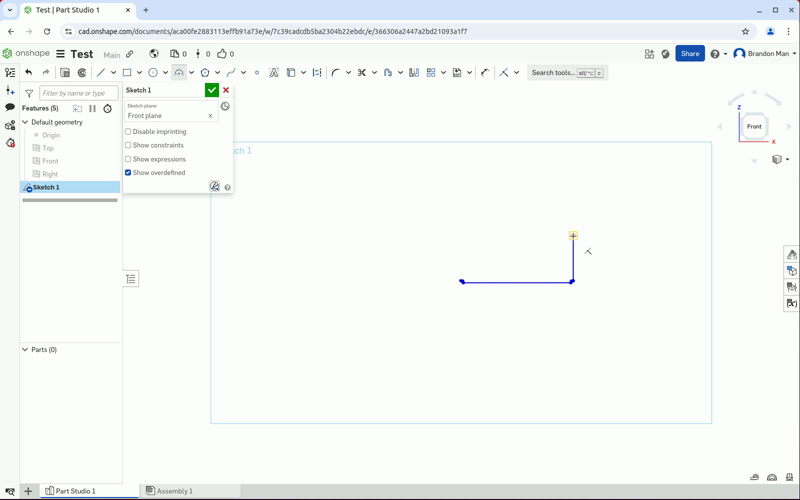
key_down(shift)
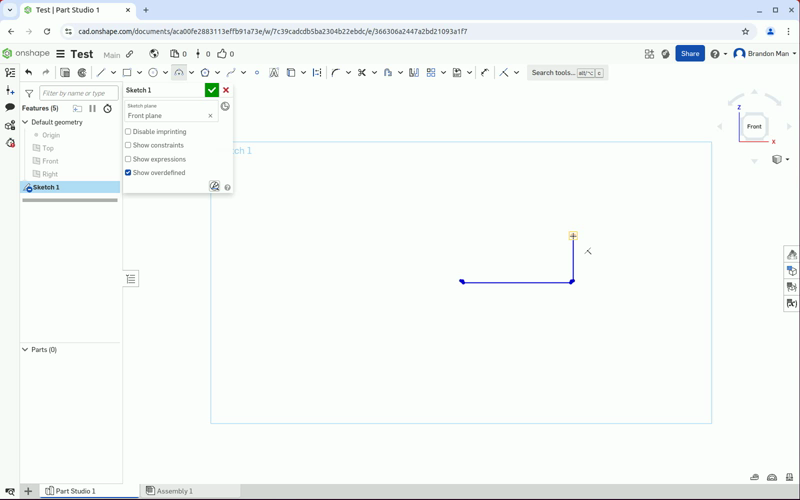
mouse_move(570, 234)
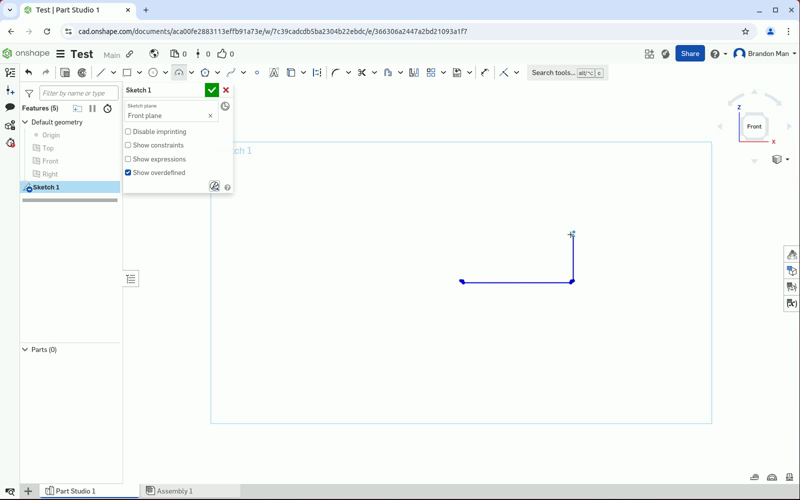
scroll(6)
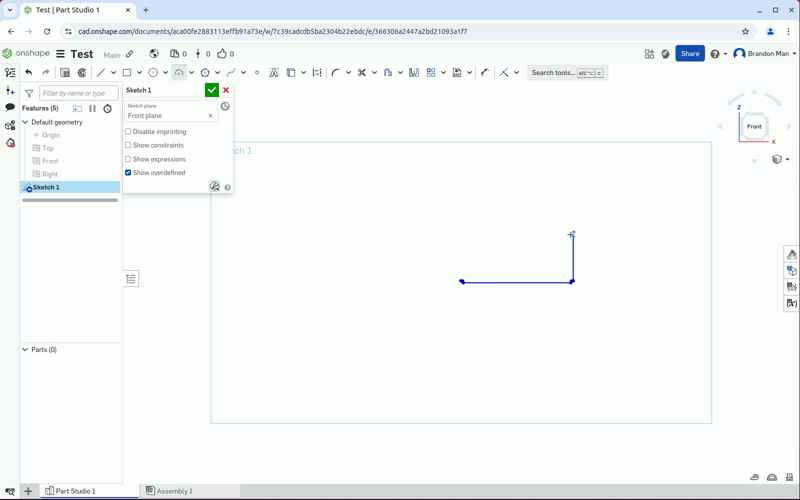
scroll(6)
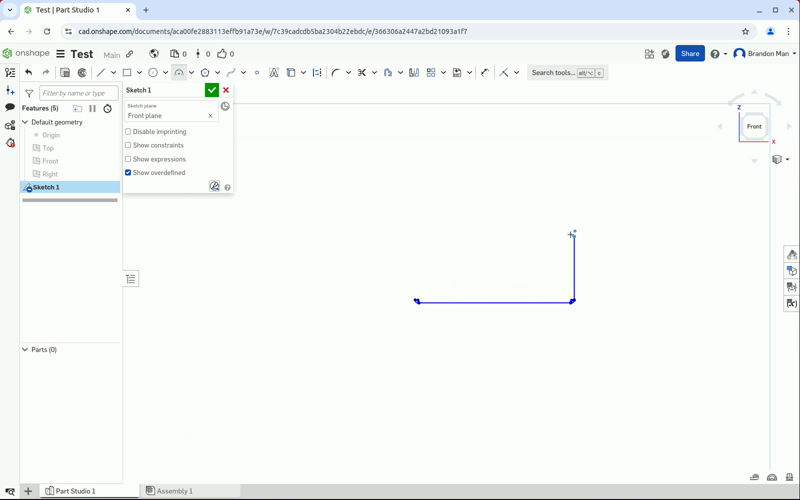
scroll(6)
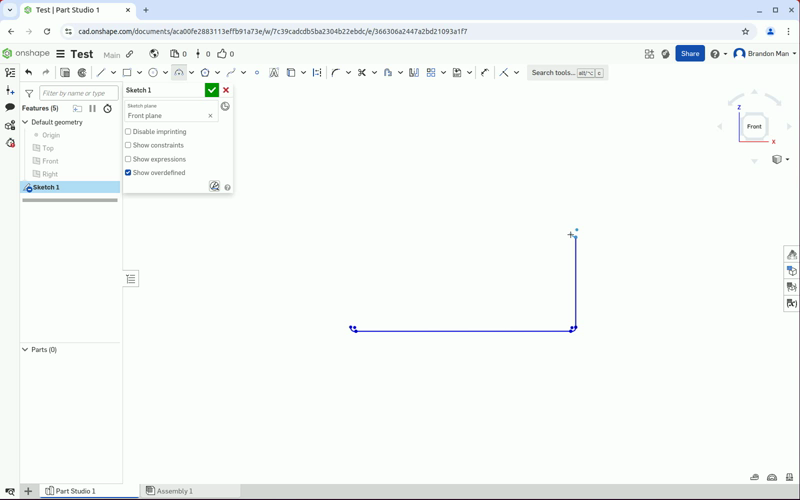
scroll(6)
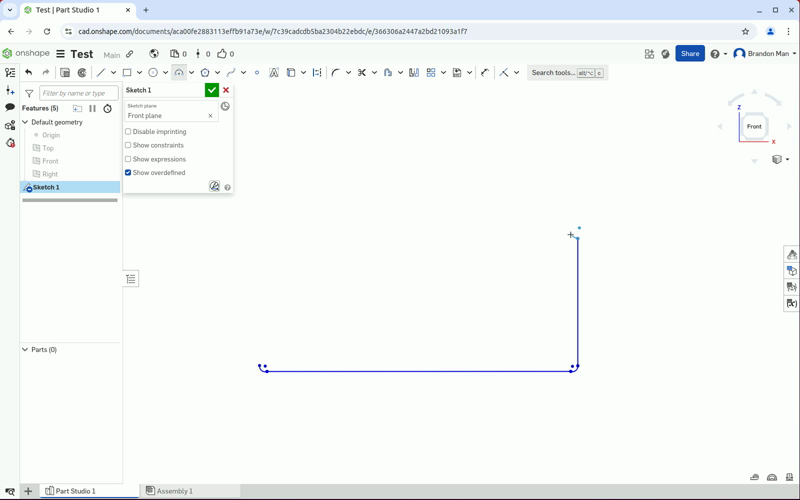
scroll(6)
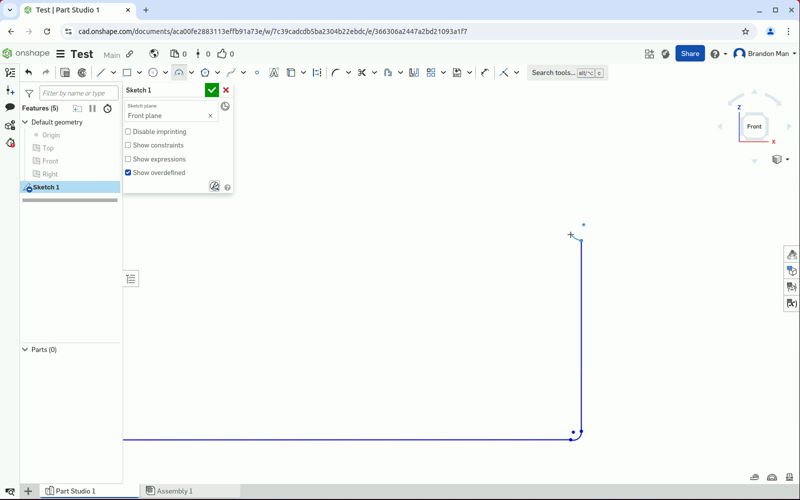
scroll(6)
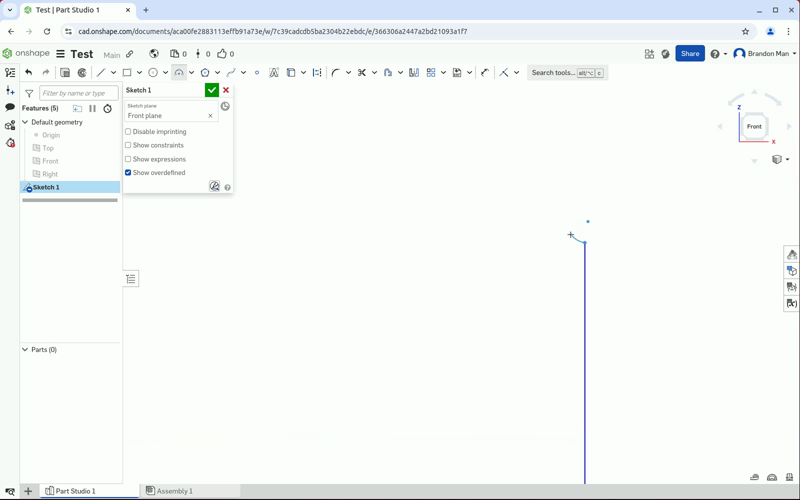
scroll(6)
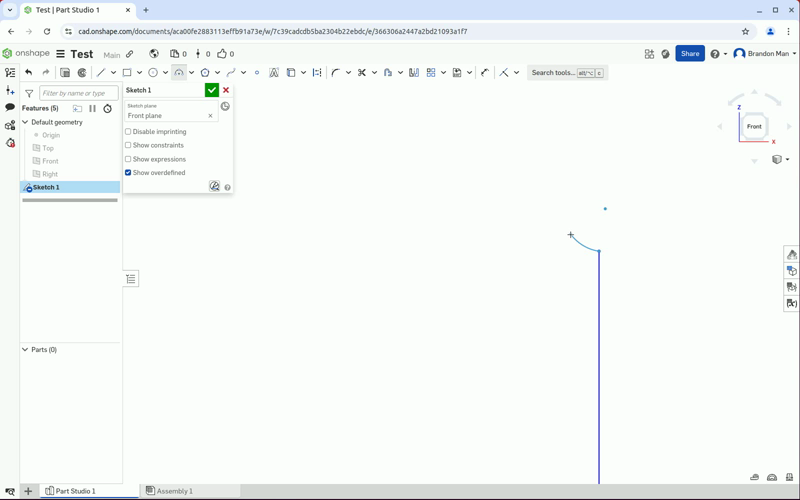
click(570, 234)
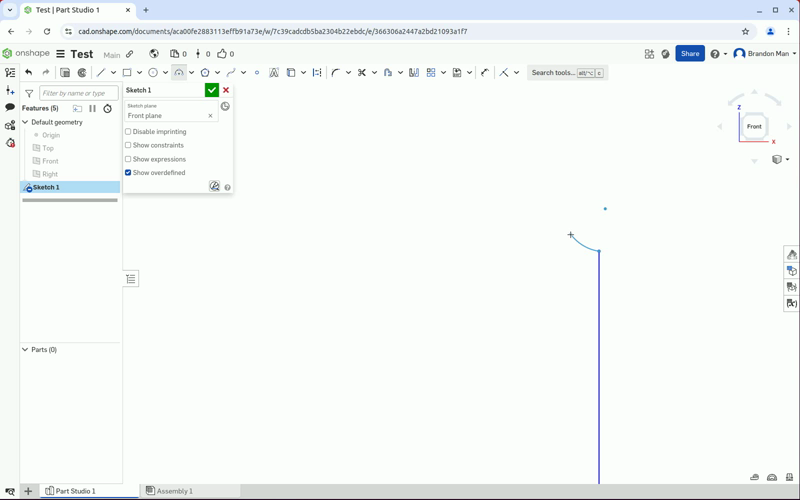
scroll(-6)
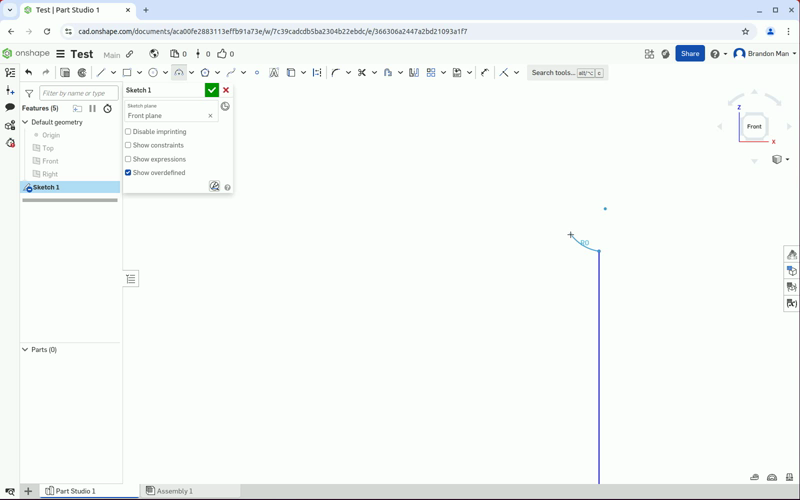
scroll(-6)
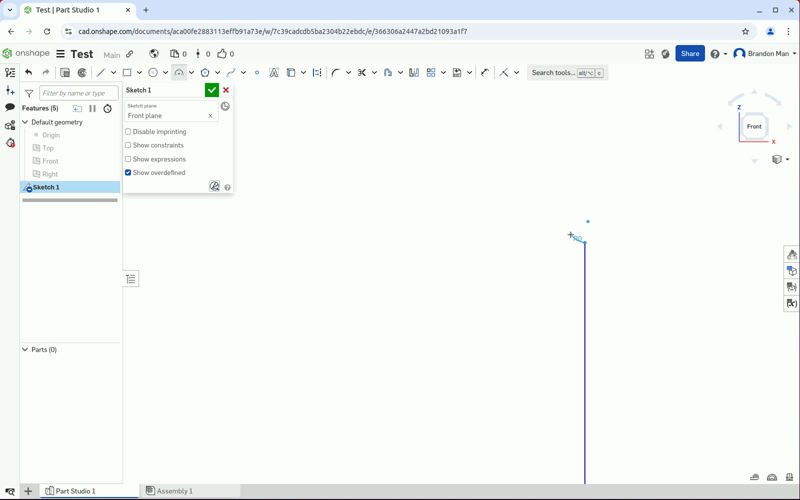
scroll(-6)
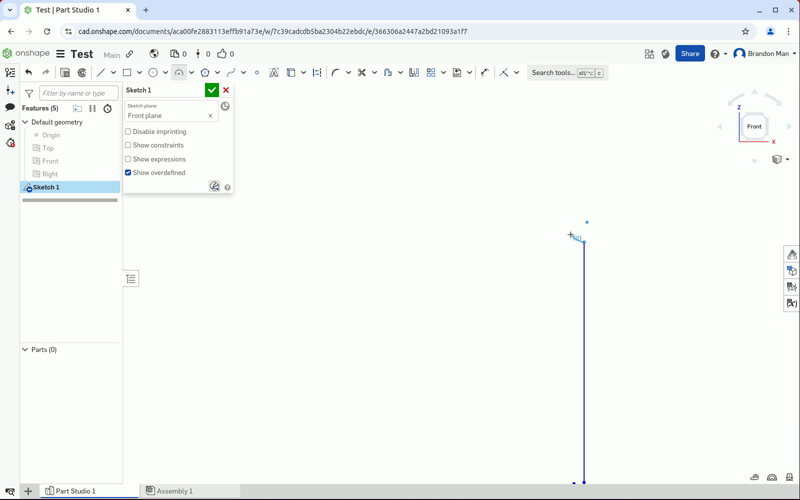
scroll(-6)
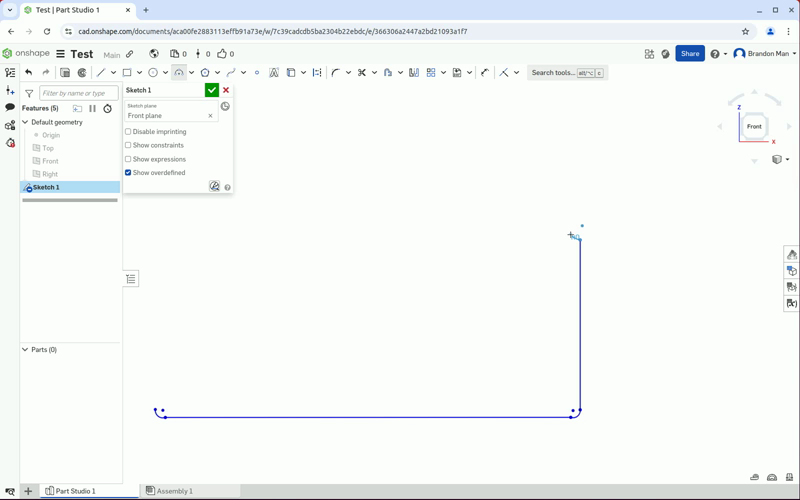
scroll(-6)
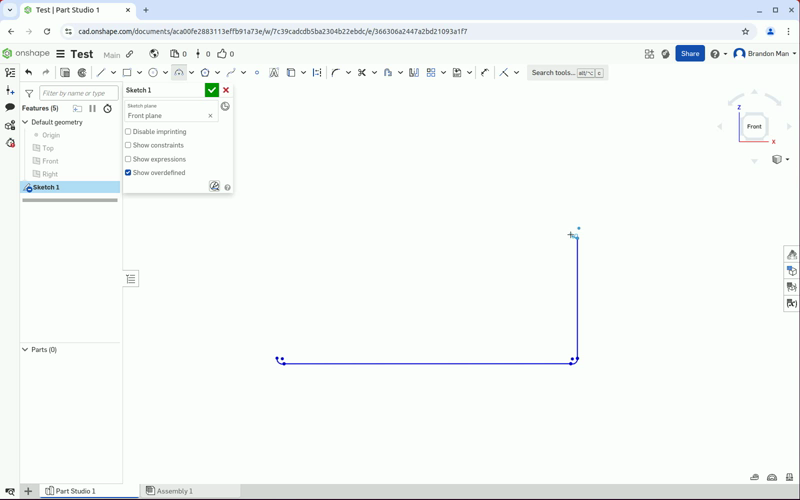
scroll(-6)
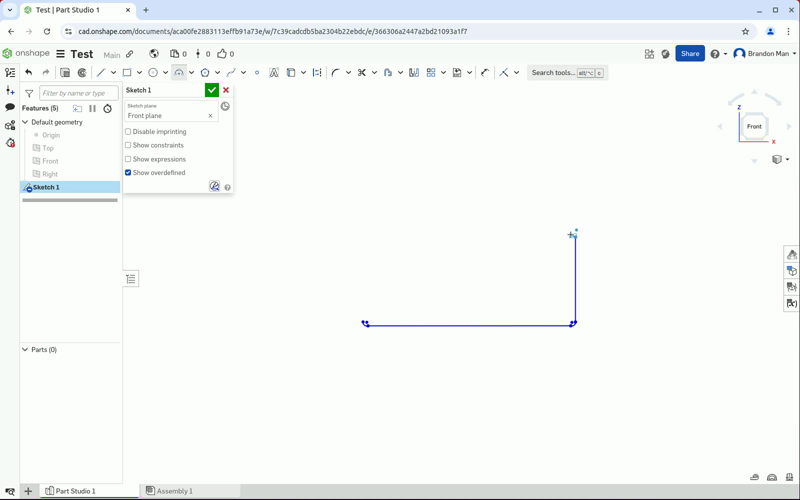
scroll(-6)
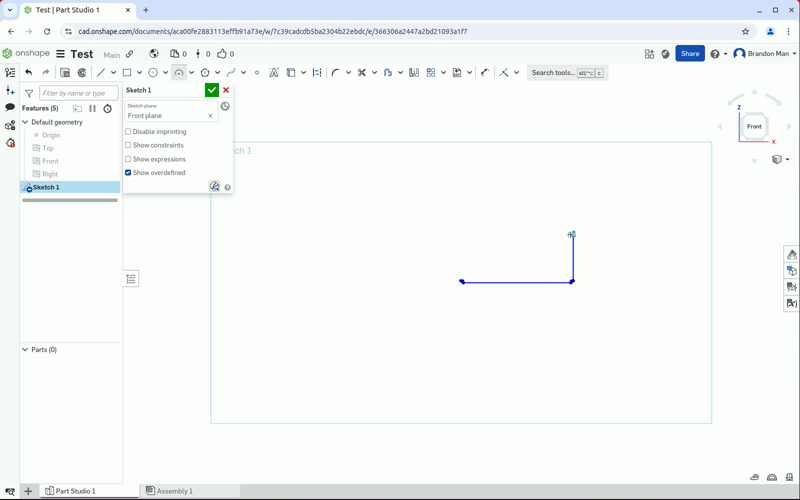
mouse_move(572, 234)
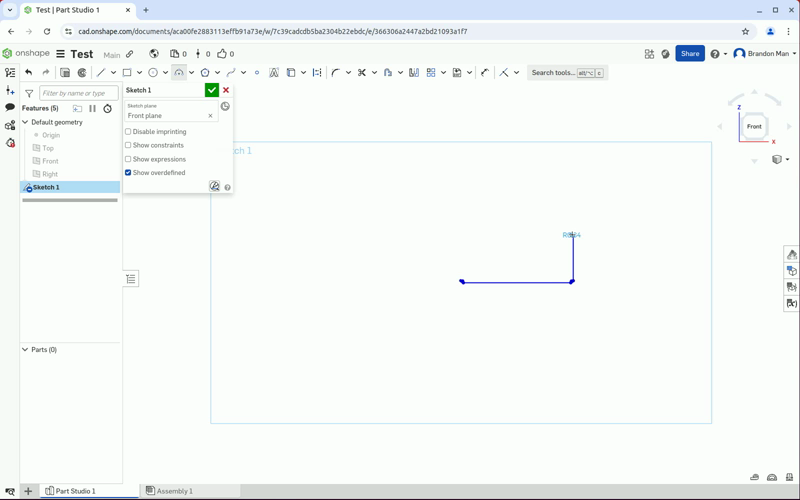
scroll(6)
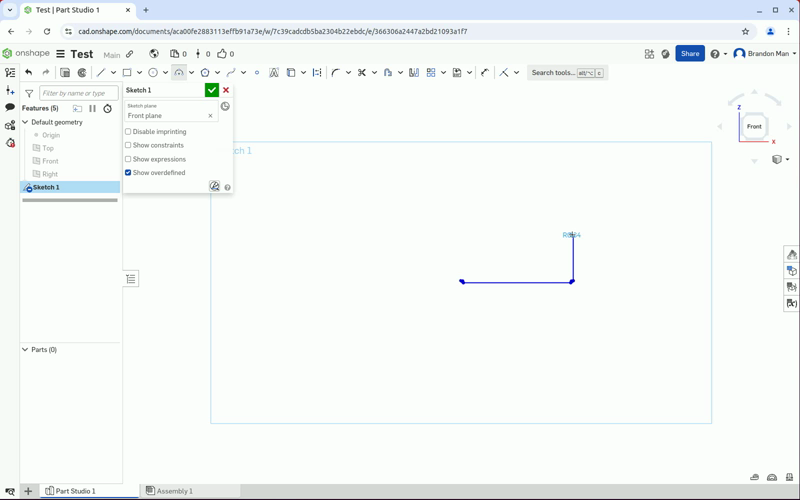
scroll(6)
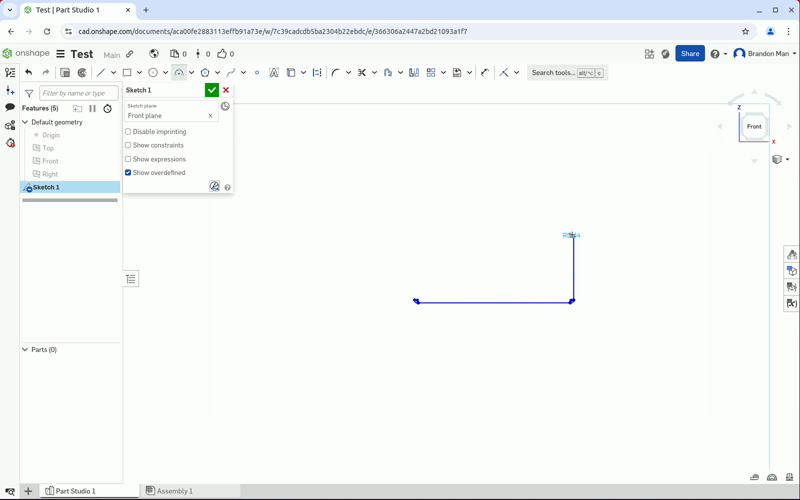
scroll(6)
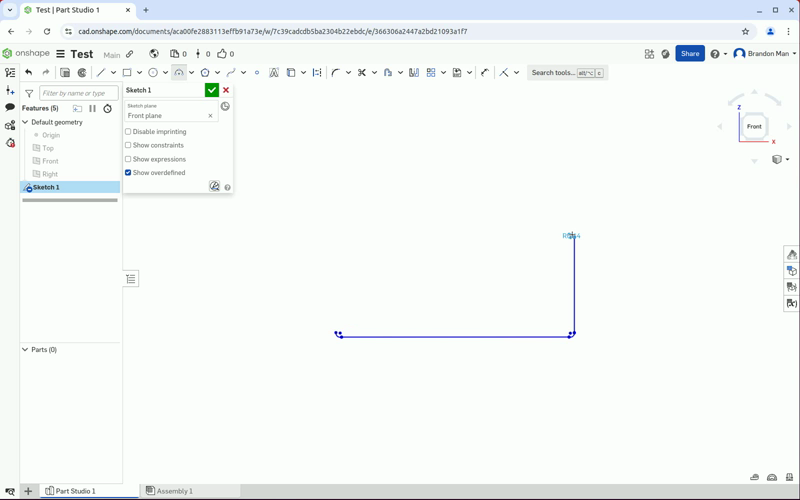
scroll(6)
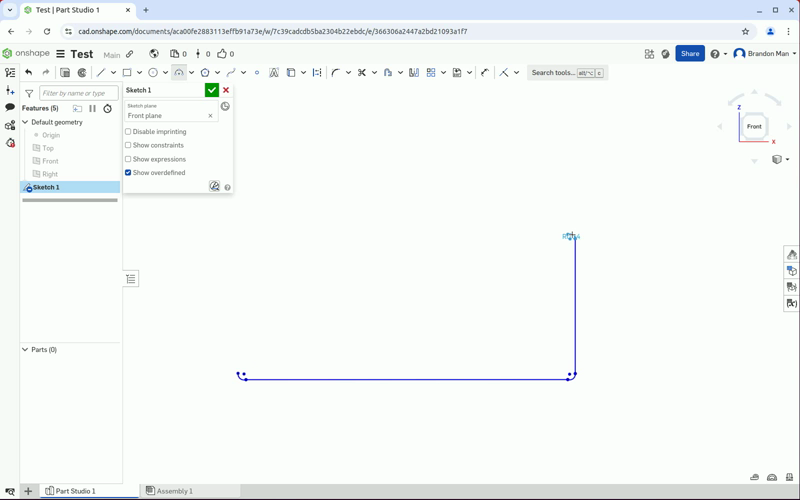
scroll(6)
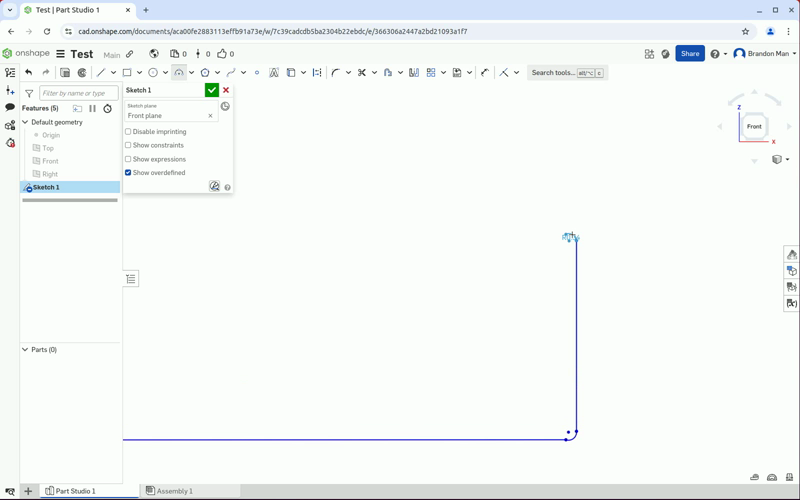
scroll(6)
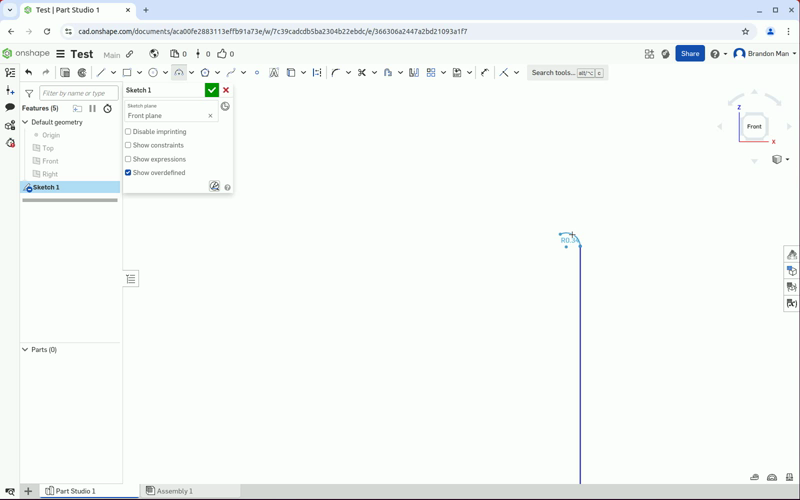
scroll(6)
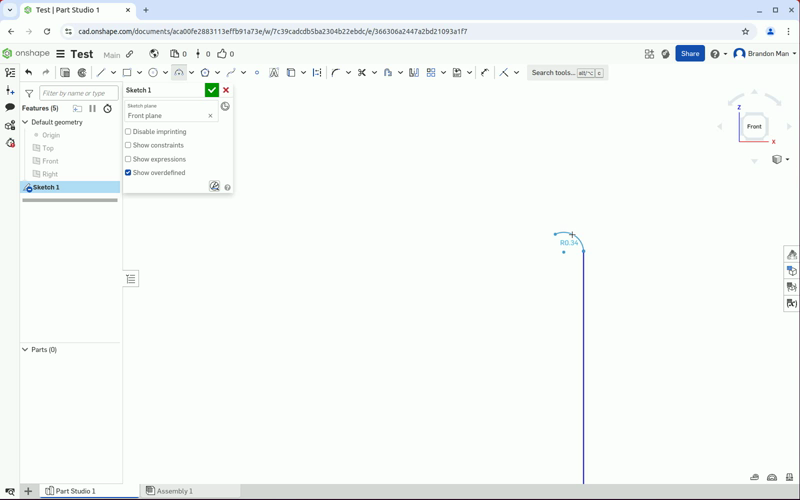
click(572, 234)
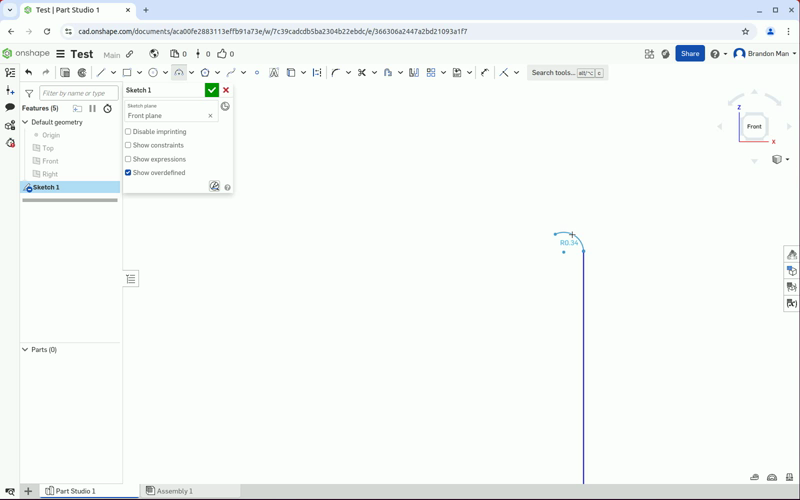
scroll(-6)
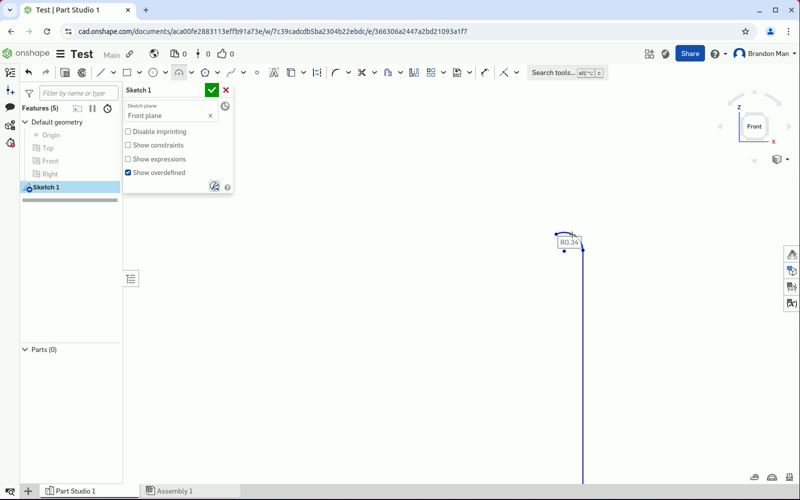
scroll(-6)
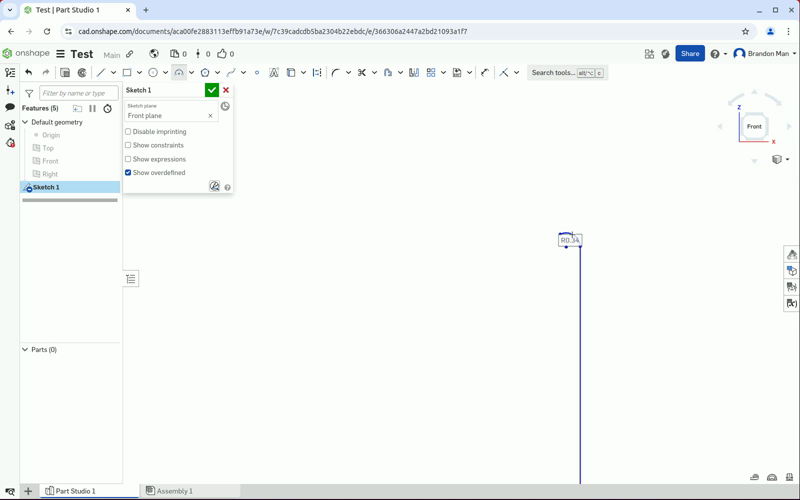
scroll(-6)
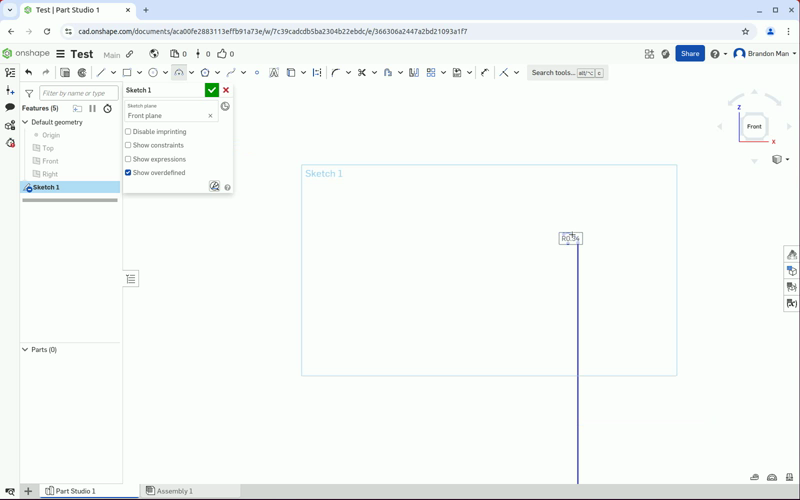
scroll(-6)
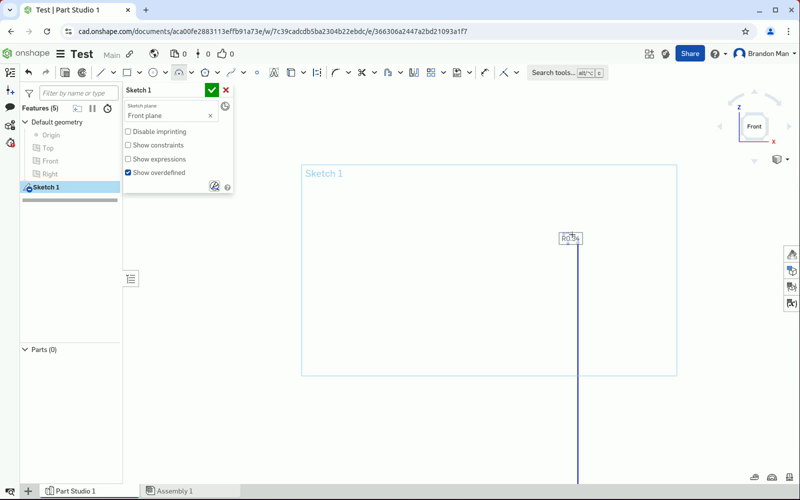
scroll(-6)
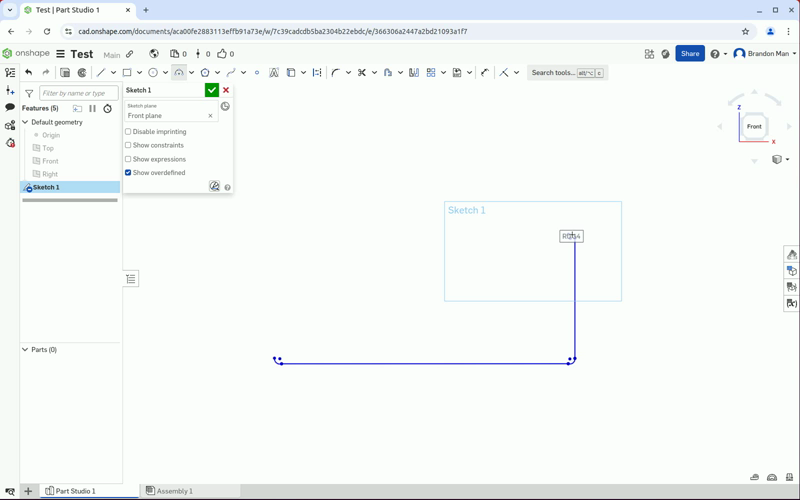
scroll(-6)
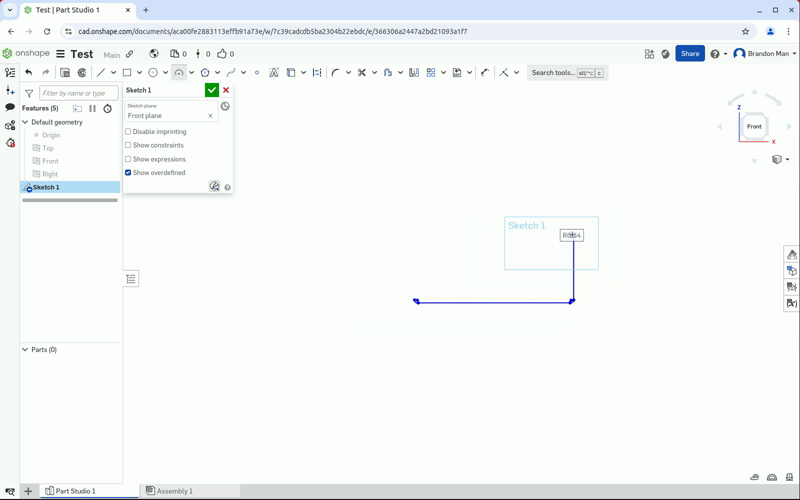
scroll(-6)
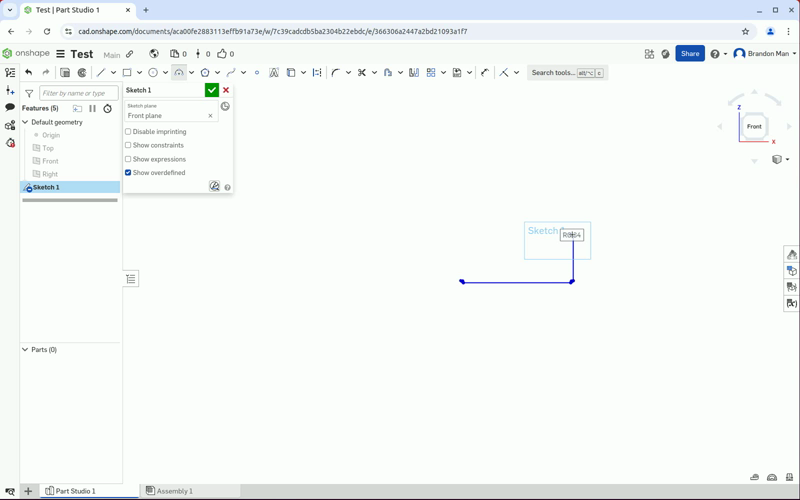
key_up(shift)
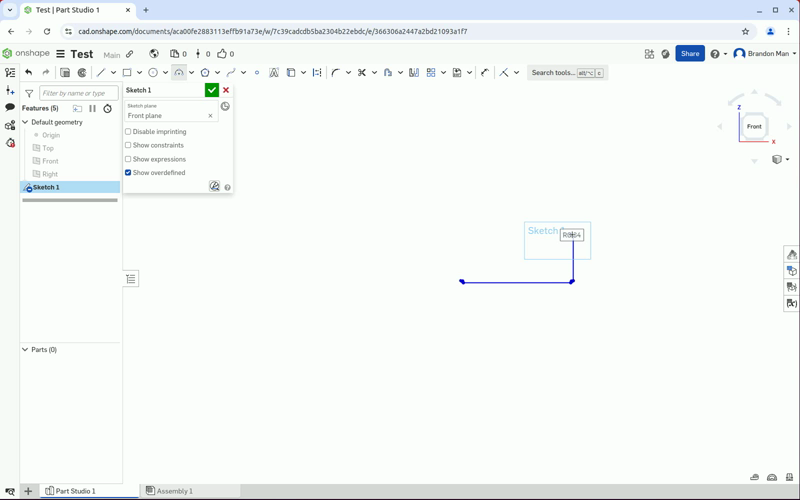
key(esc)
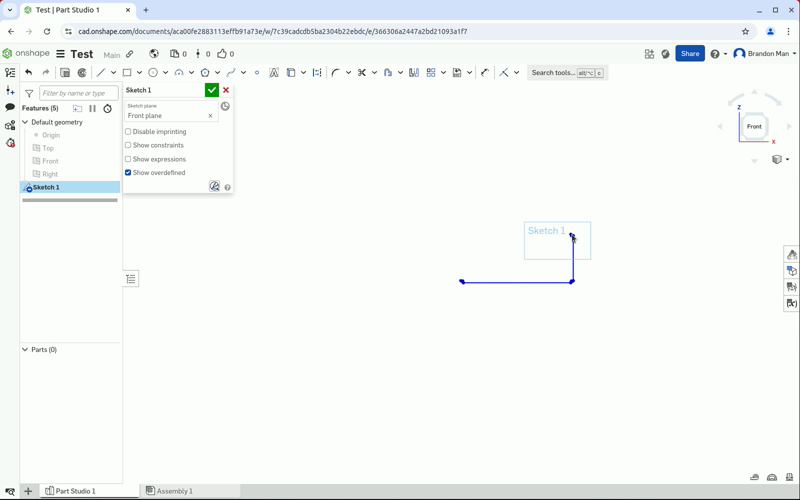
key(l)
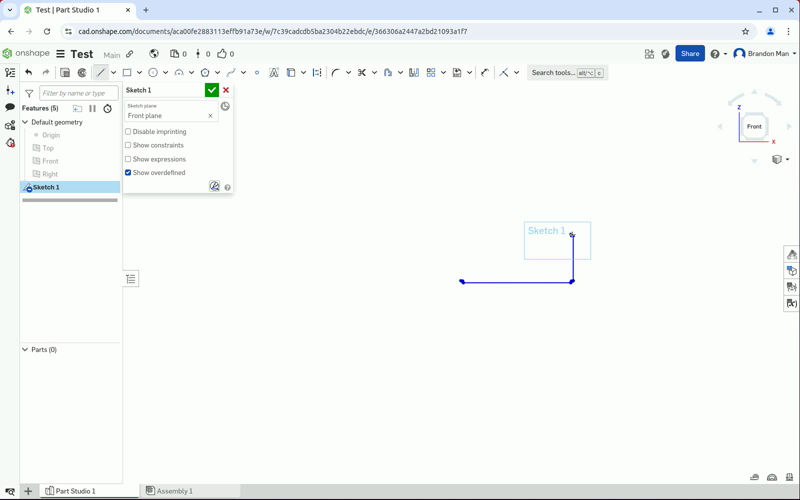
mouse_move(570, 234)
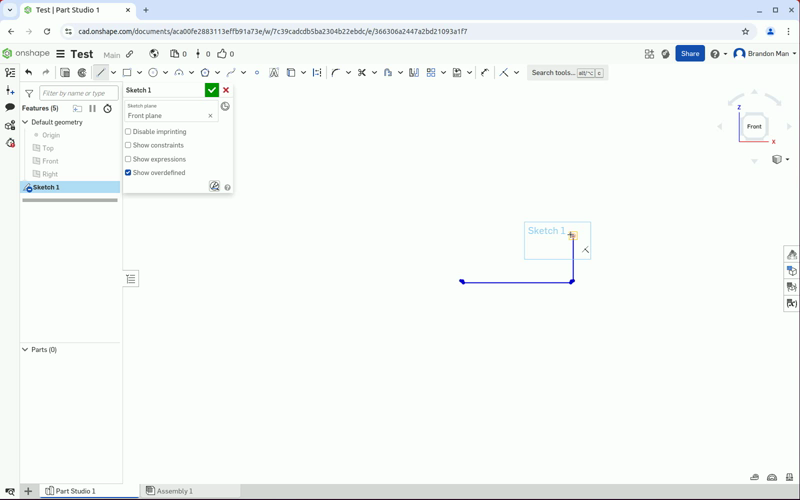
scroll(6)
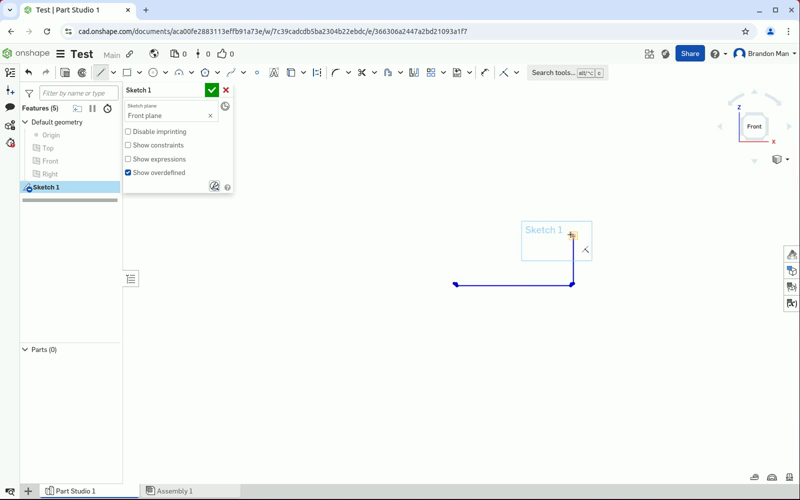
scroll(6)
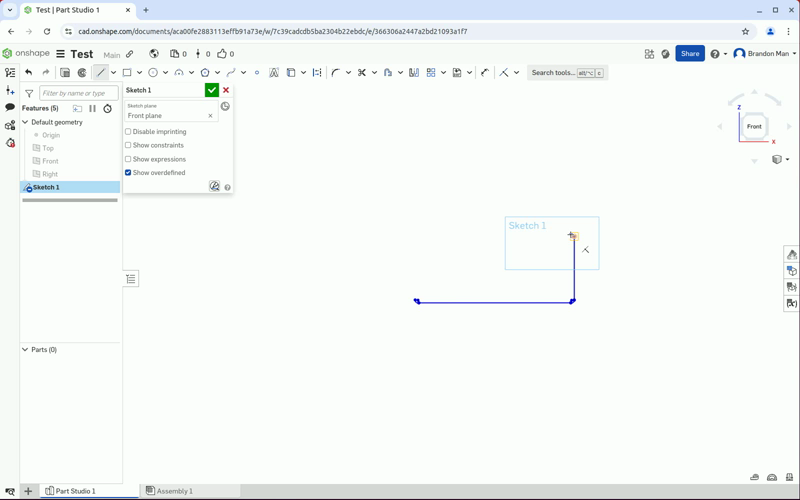
scroll(6)
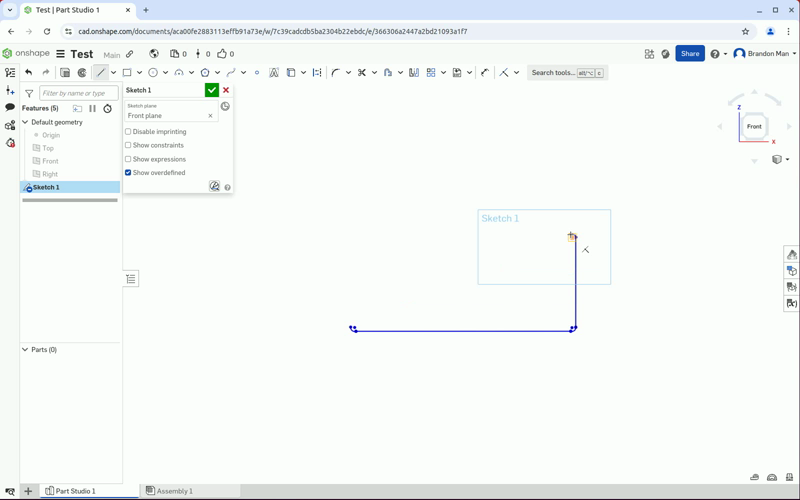
scroll(6)
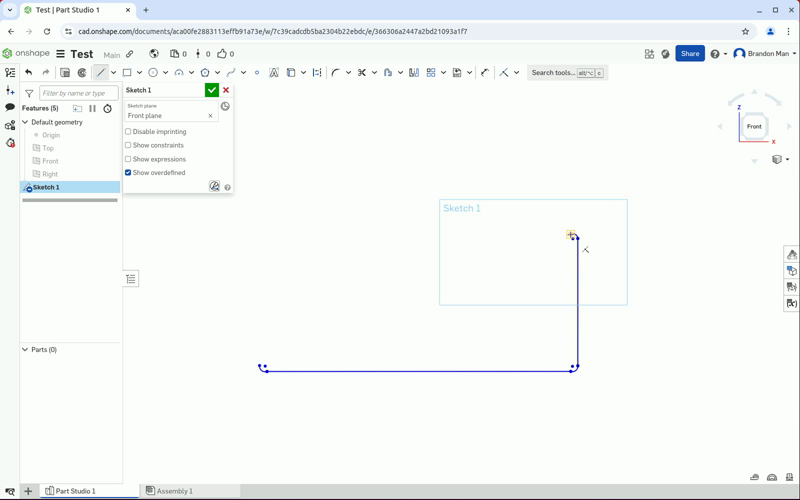
scroll(6)
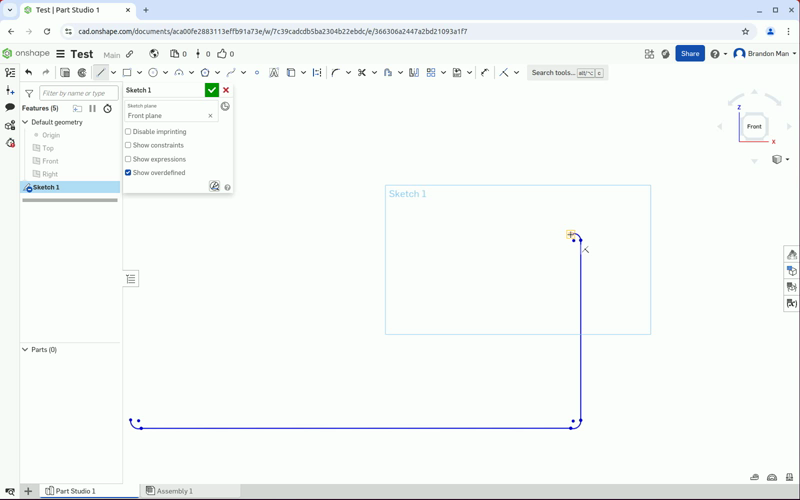
scroll(6)
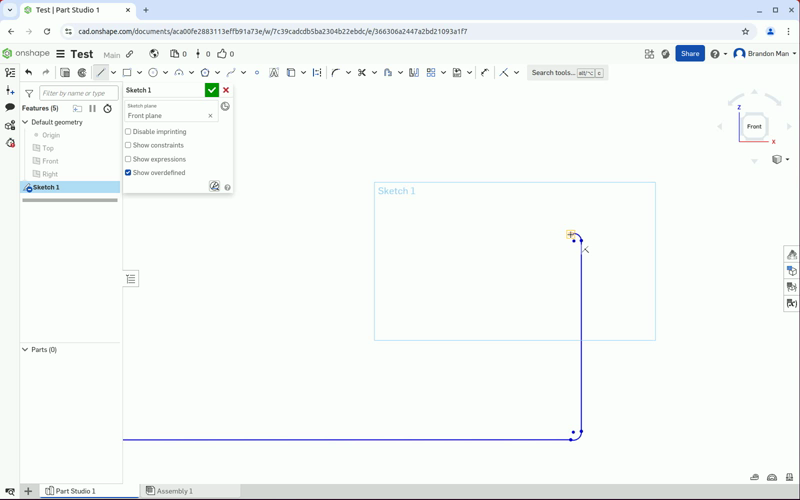
scroll(6)
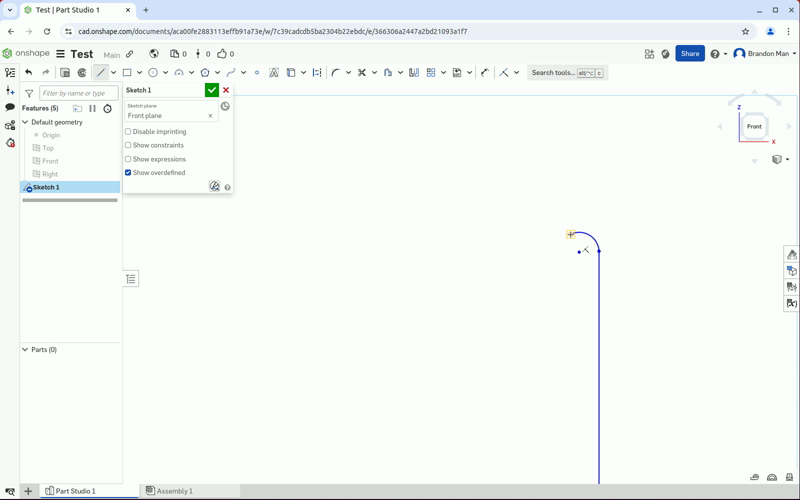
click(570, 234)
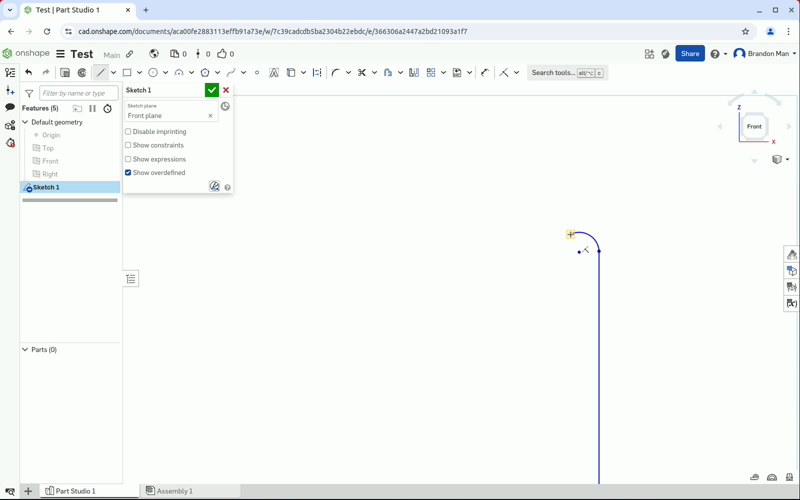
scroll(-6)
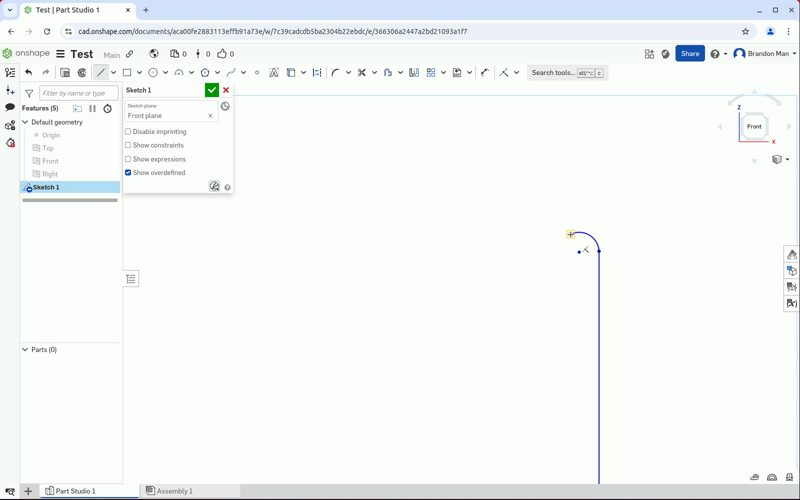
scroll(-6)
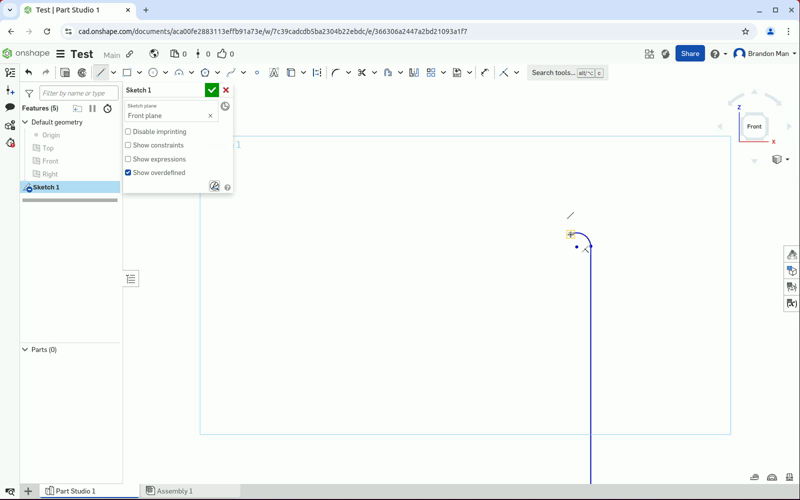
scroll(-6)
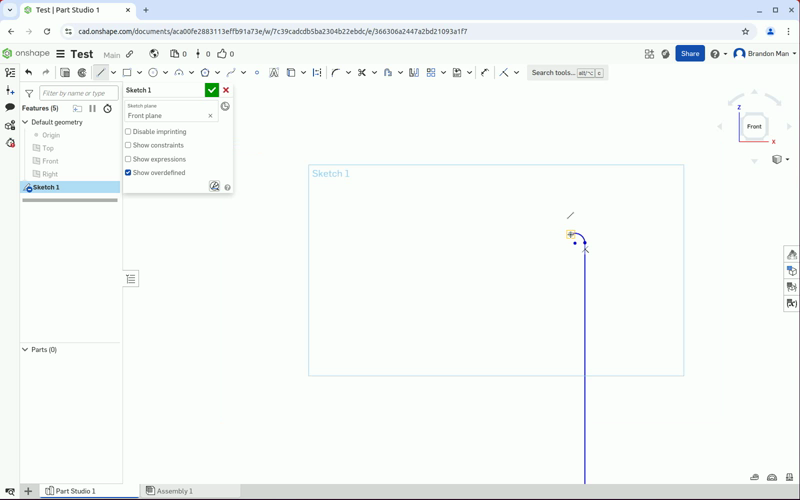
scroll(-6)
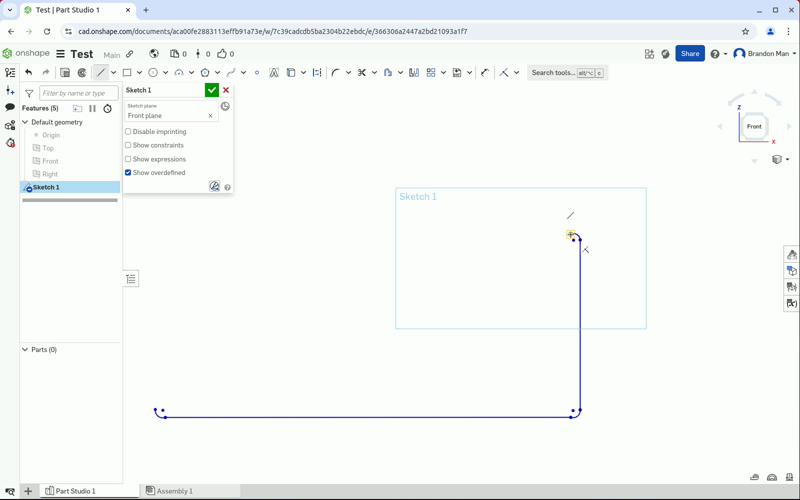
scroll(-6)
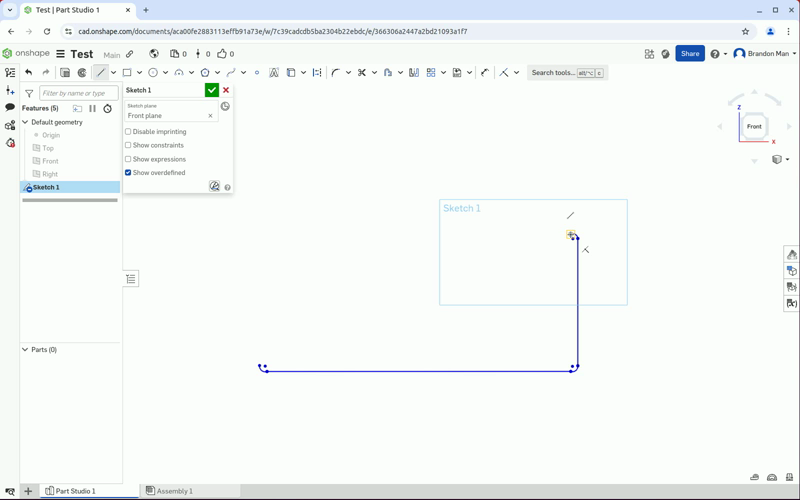
scroll(-6)
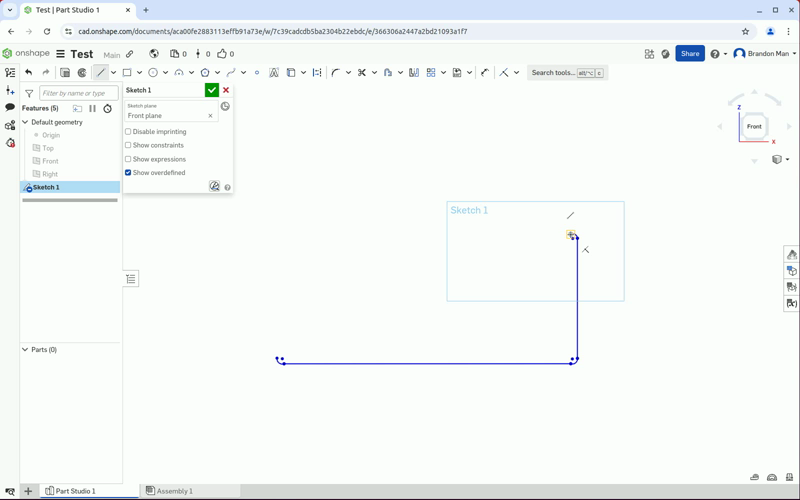
scroll(-6)
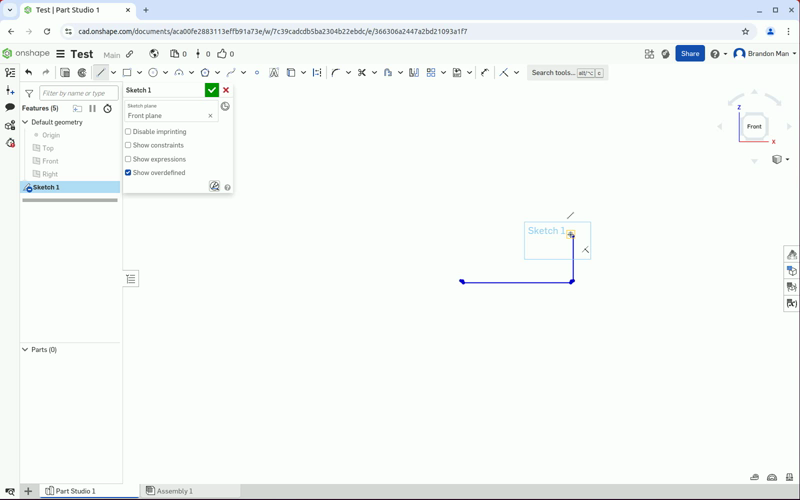
key_down(shift)
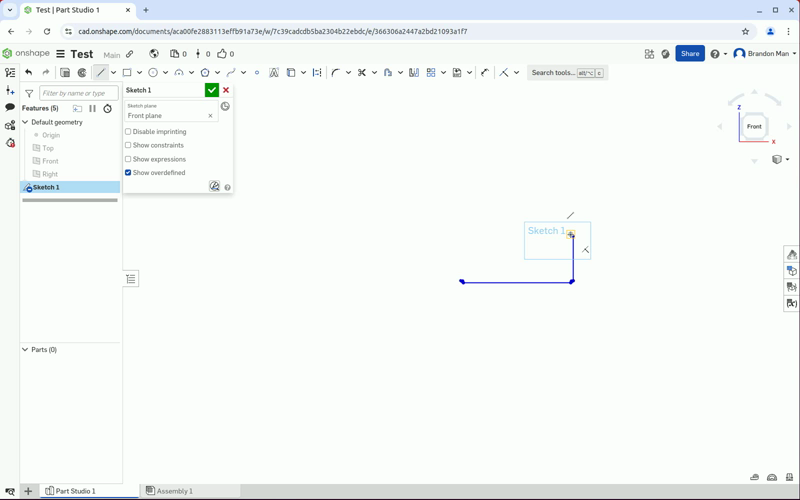
mouse_move(463, 234)
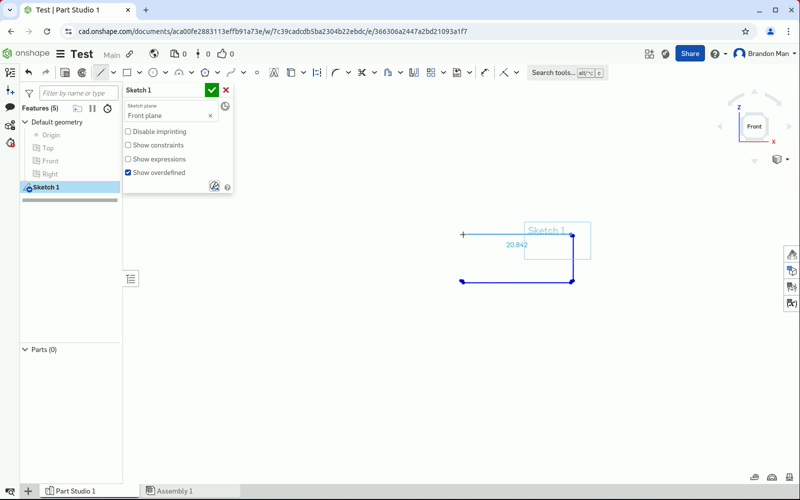
click(463, 234)
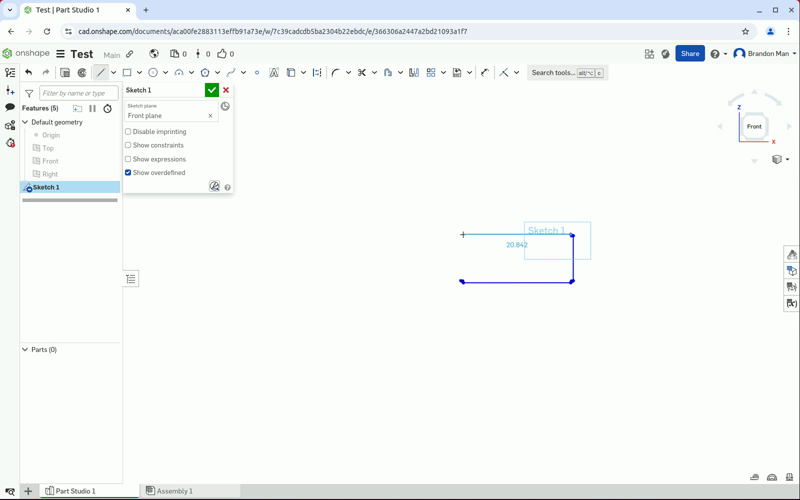
key_up(shift)
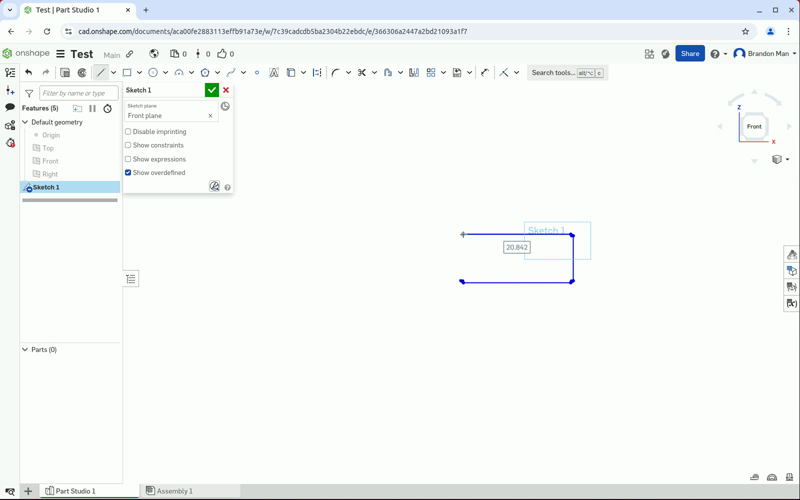
key(esc)
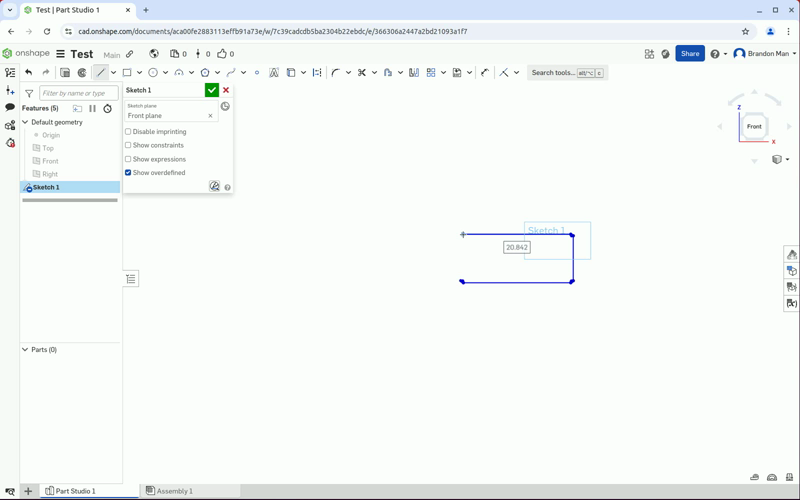
key(a)
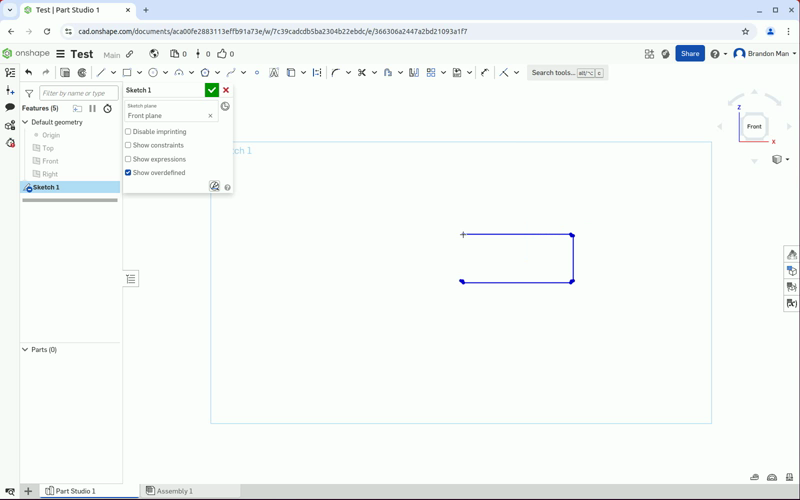
mouse_move(463, 234)
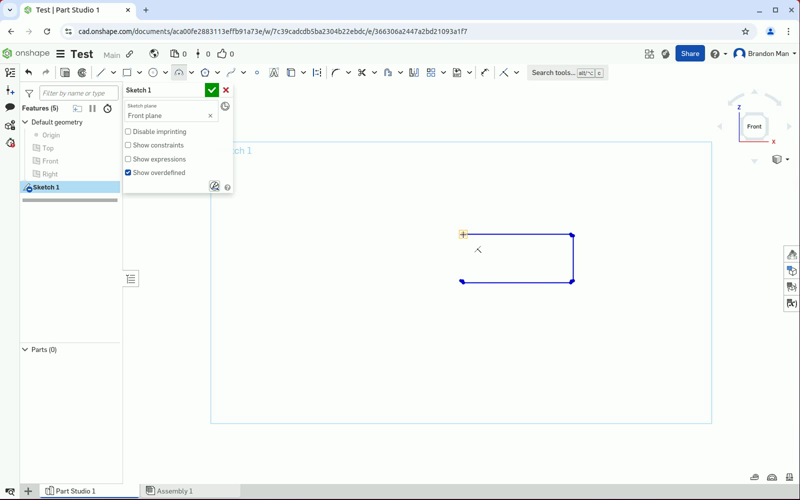
click(463, 234)
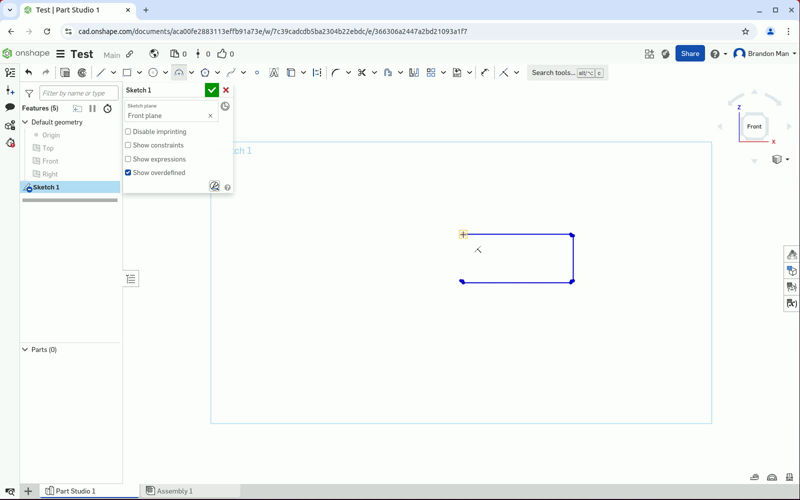
key_down(shift)
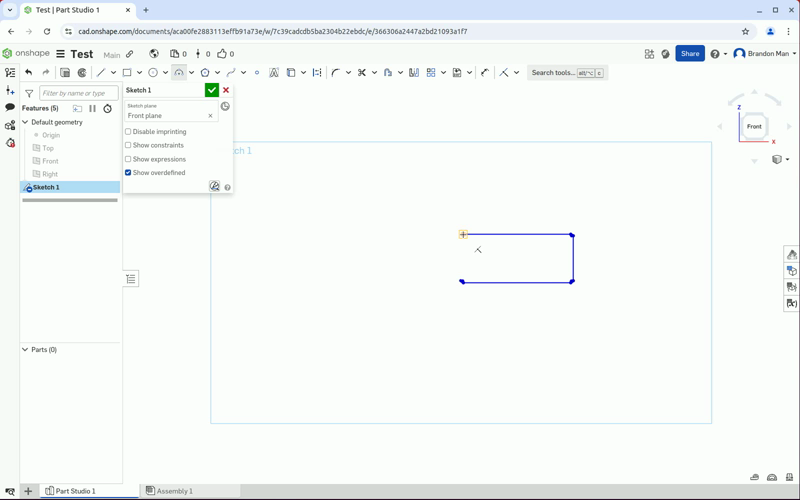
mouse_move(460, 235)
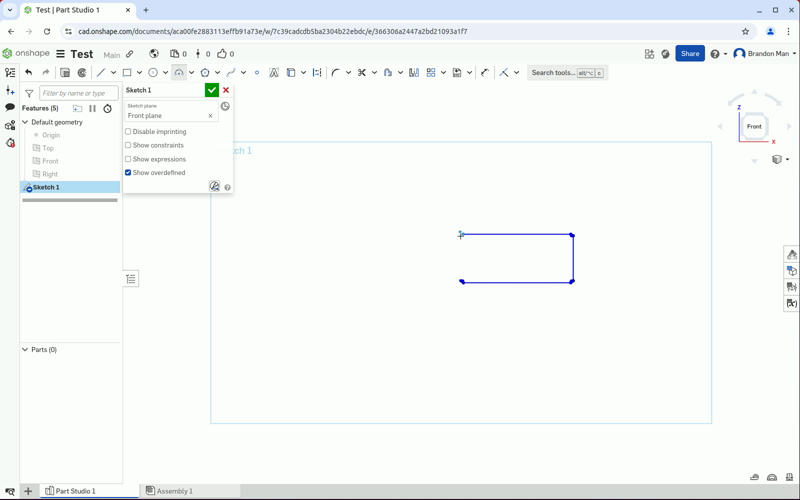
scroll(6)
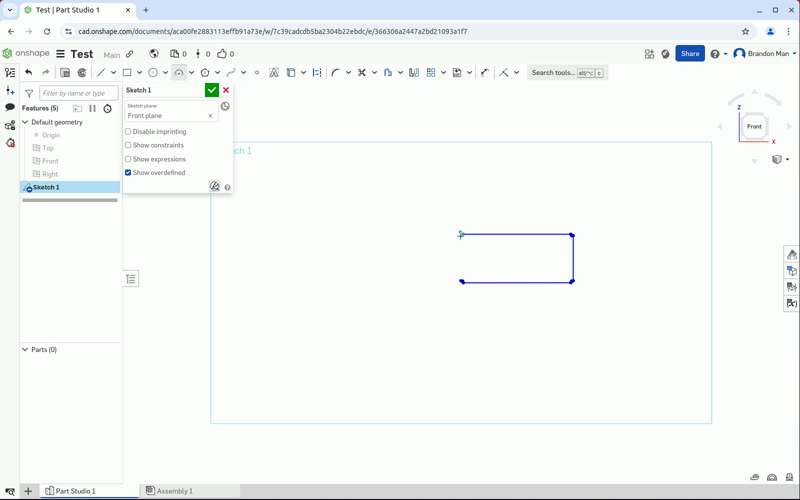
scroll(6)
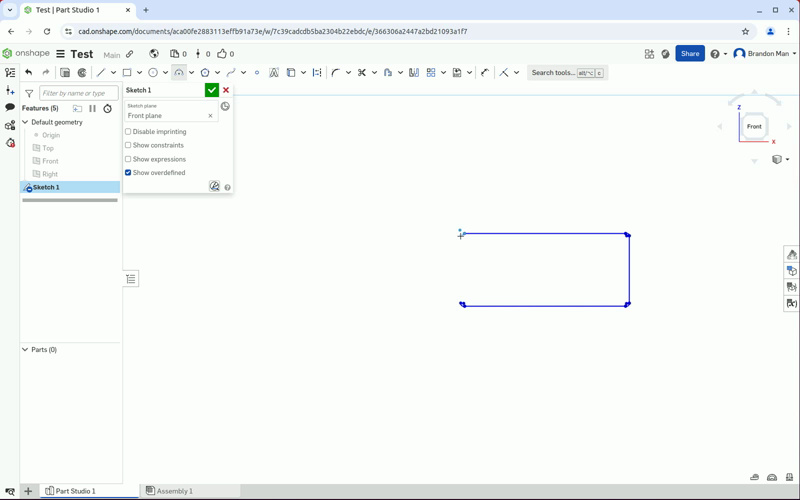
scroll(6)
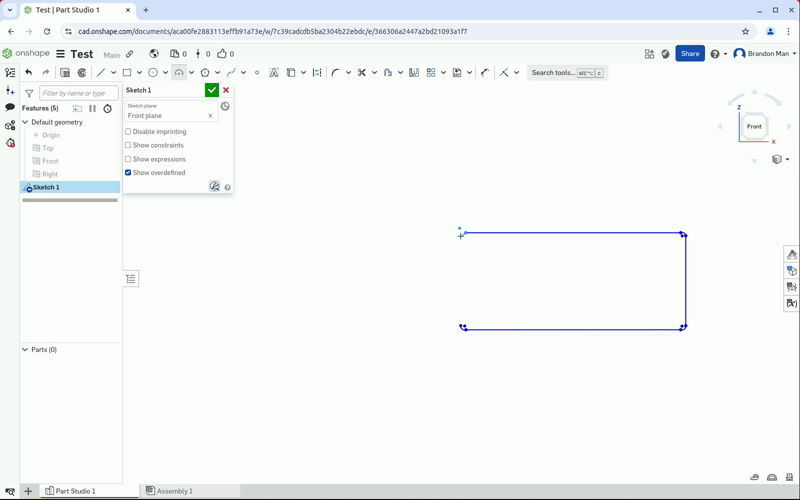
scroll(6)
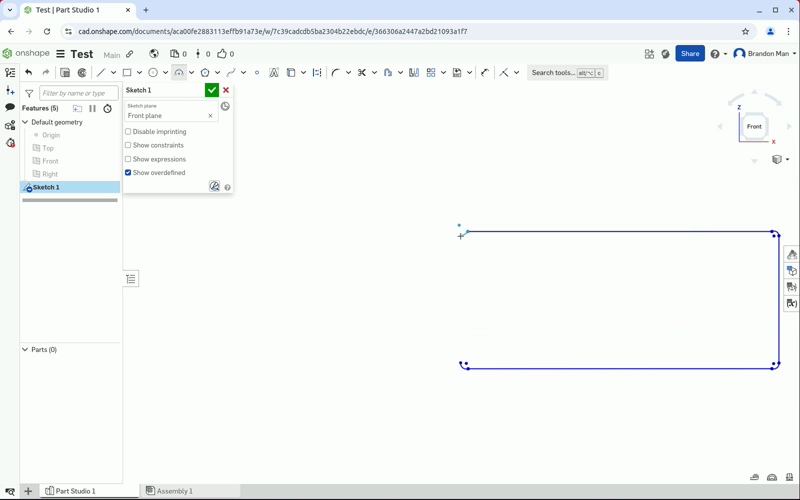
scroll(6)
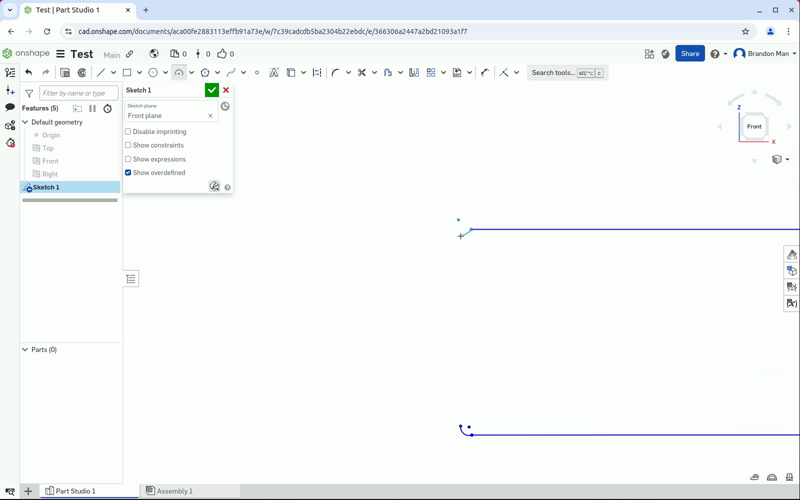
scroll(6)
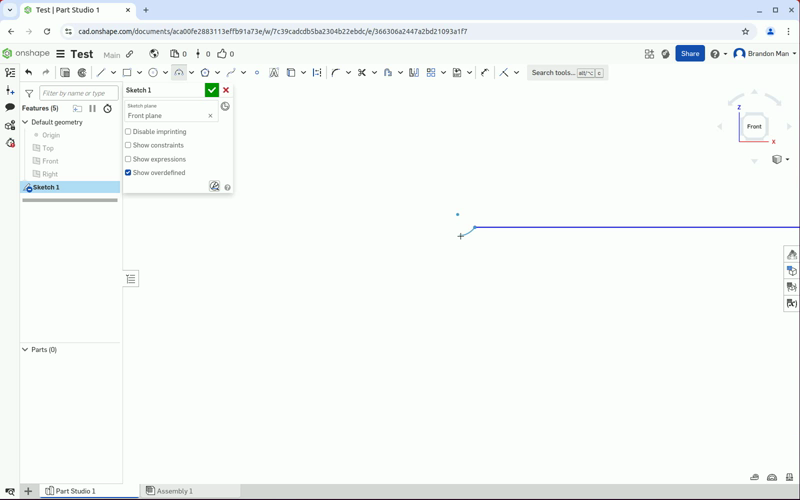
scroll(6)
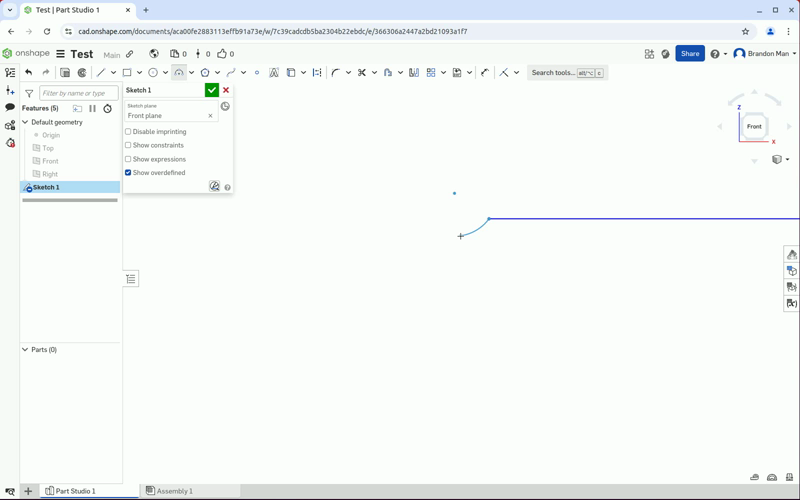
click(460, 235)
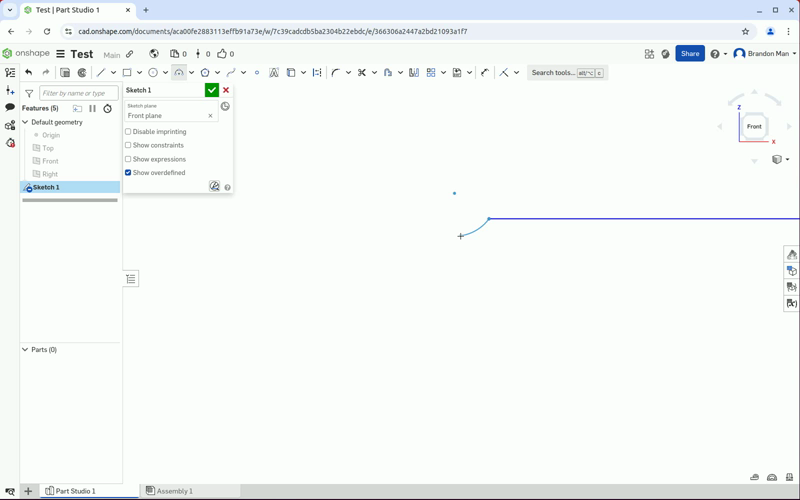
scroll(-6)
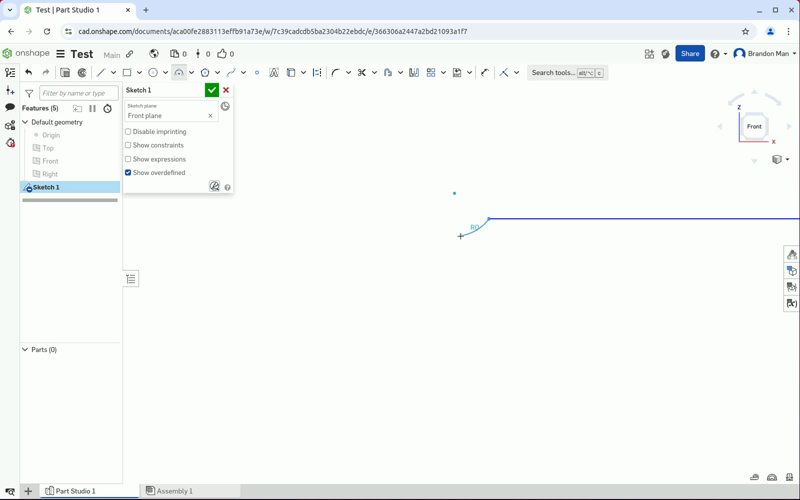
scroll(-6)
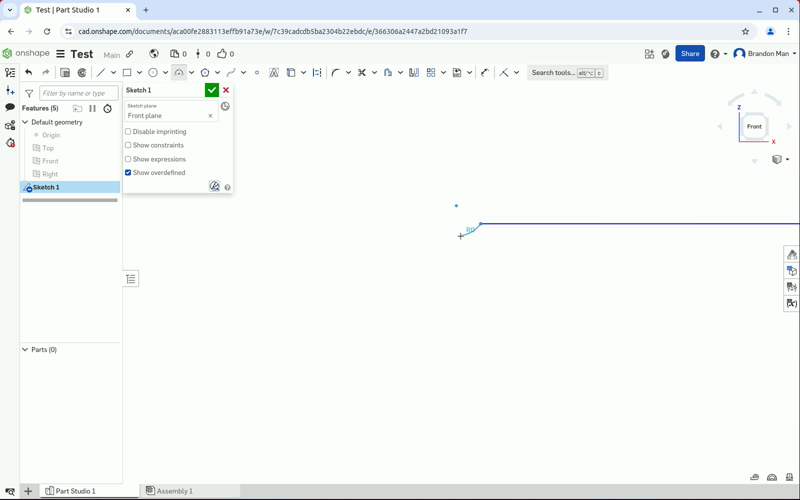
scroll(-6)
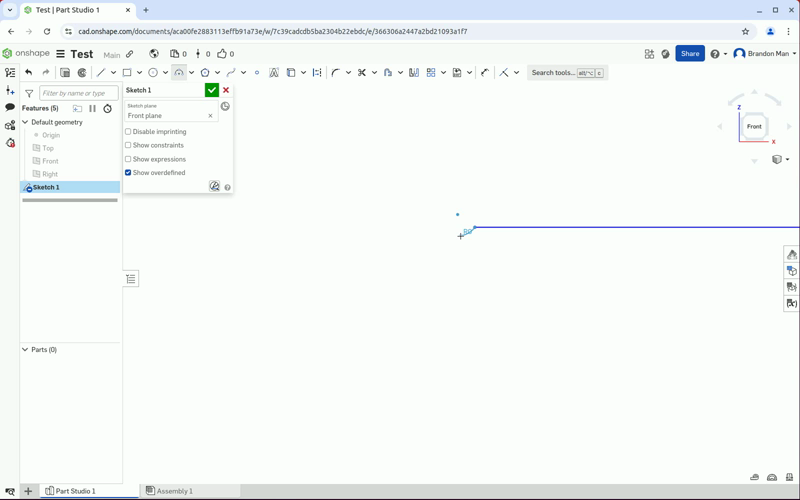
scroll(-6)
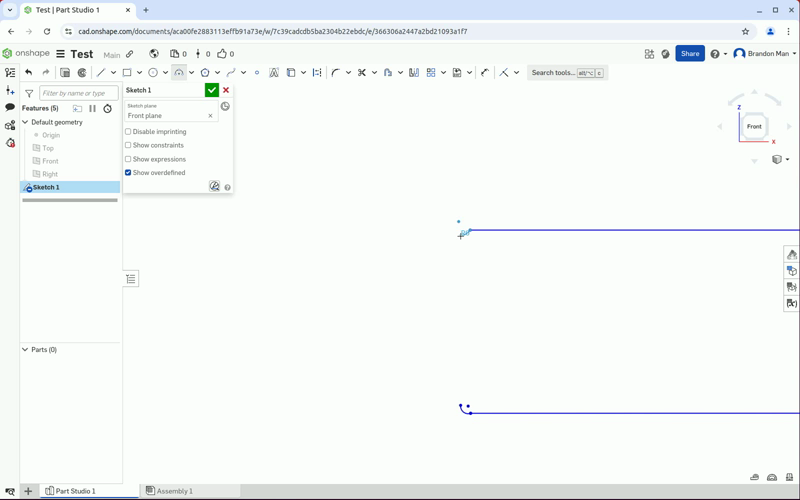
scroll(-6)
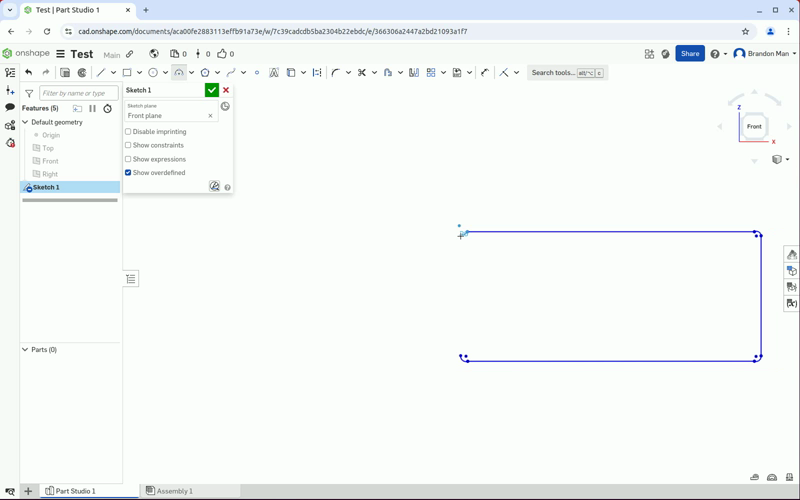
scroll(-6)
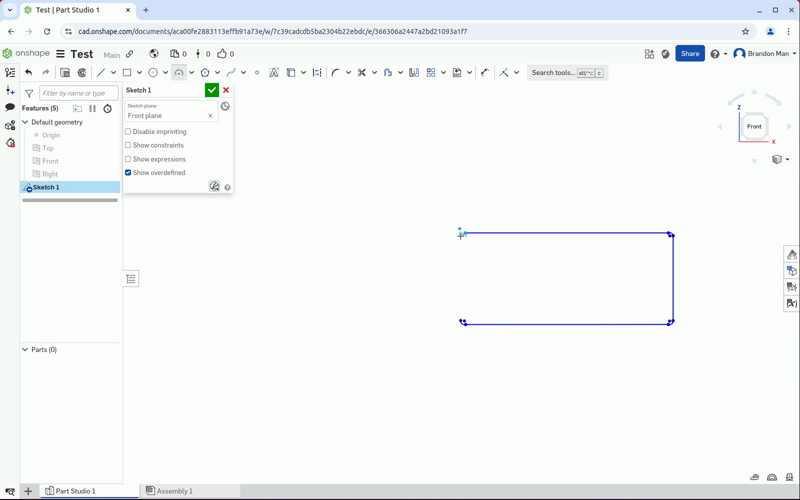
scroll(-6)
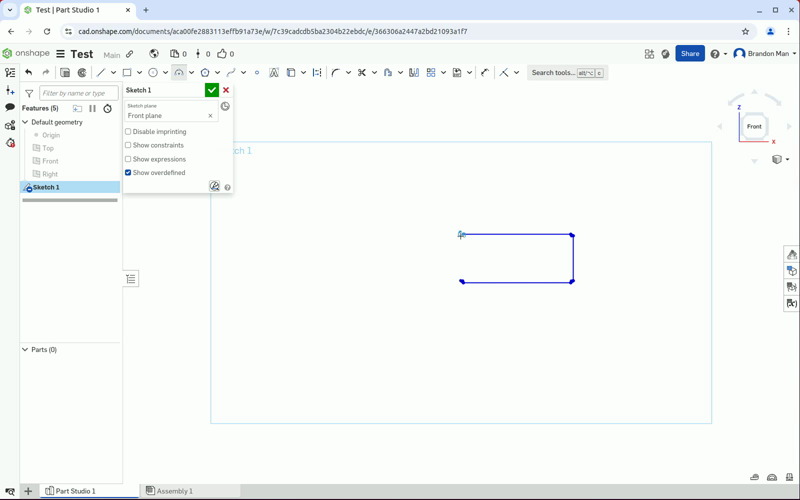
mouse_move(461, 234)
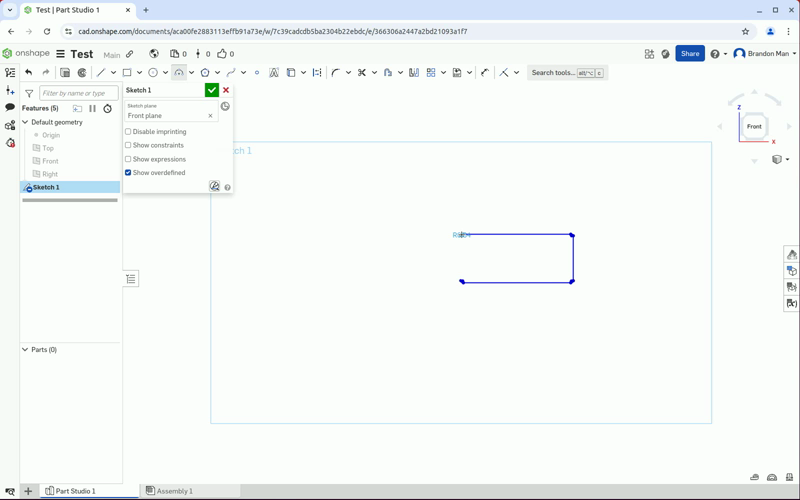
scroll(6)
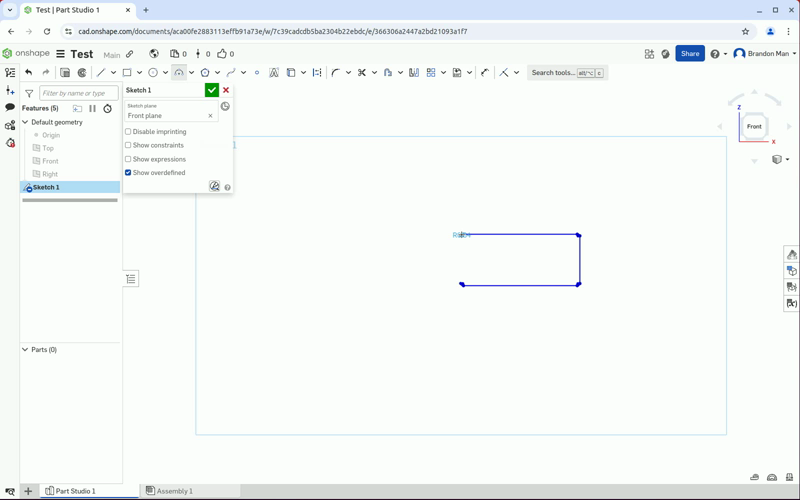
scroll(6)
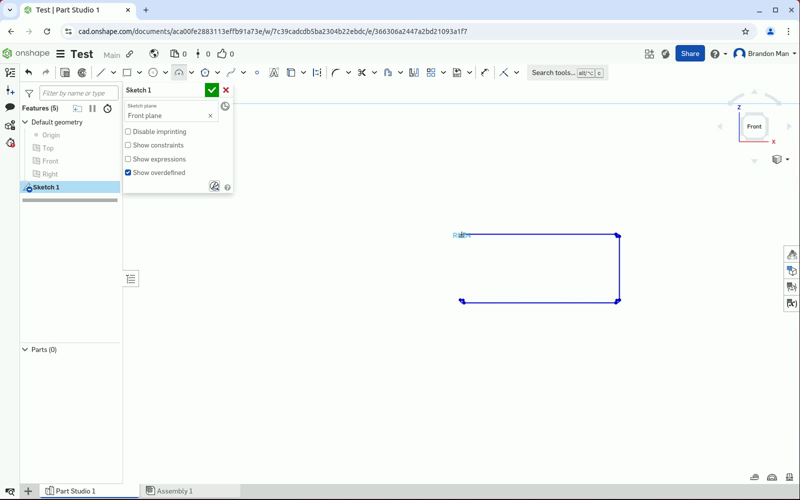
scroll(6)
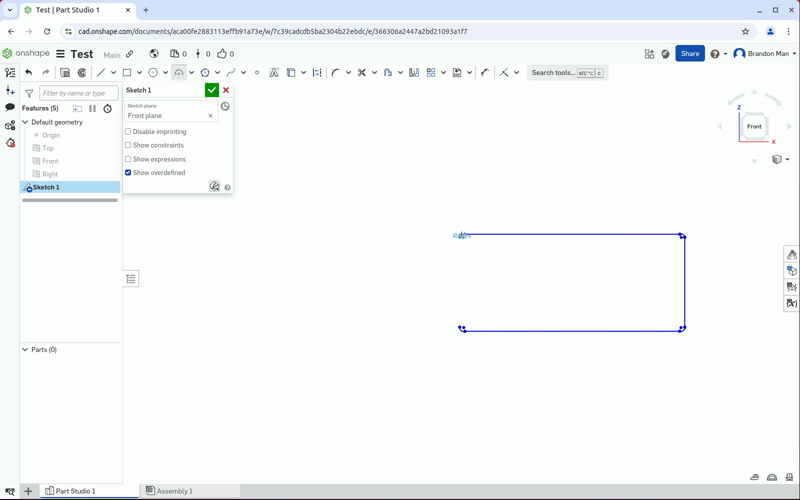
scroll(6)
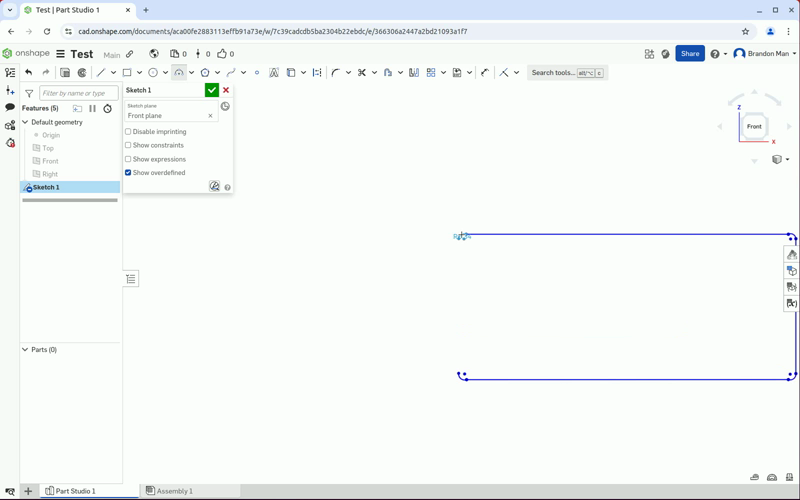
scroll(6)
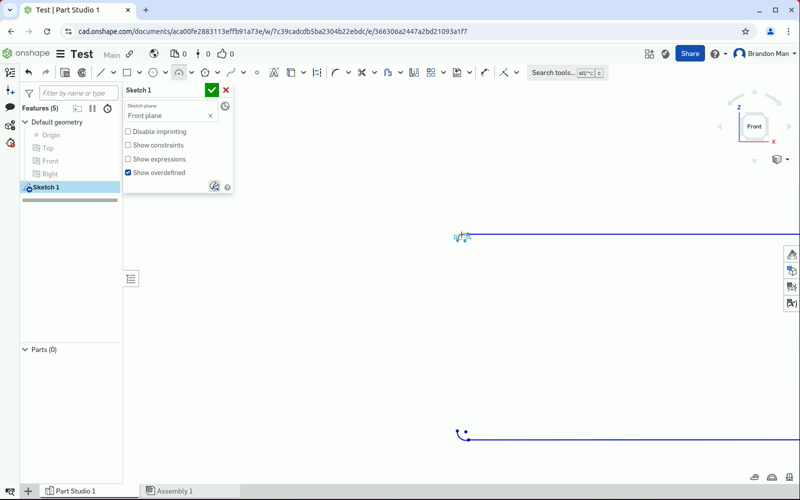
scroll(6)
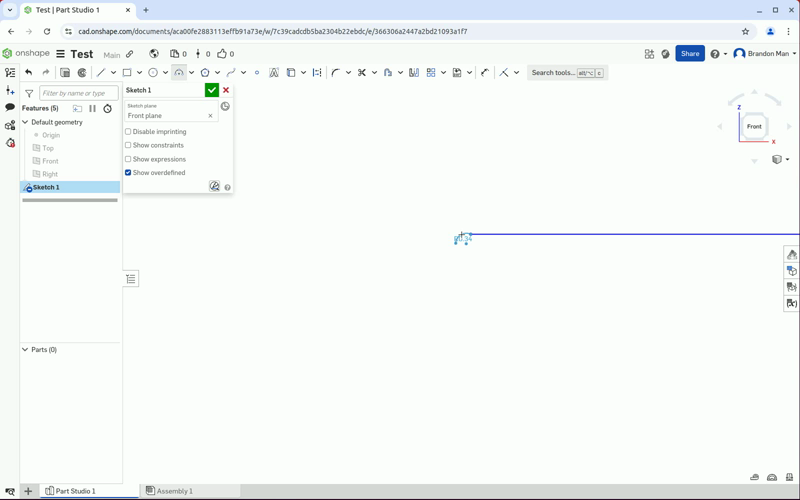
scroll(6)
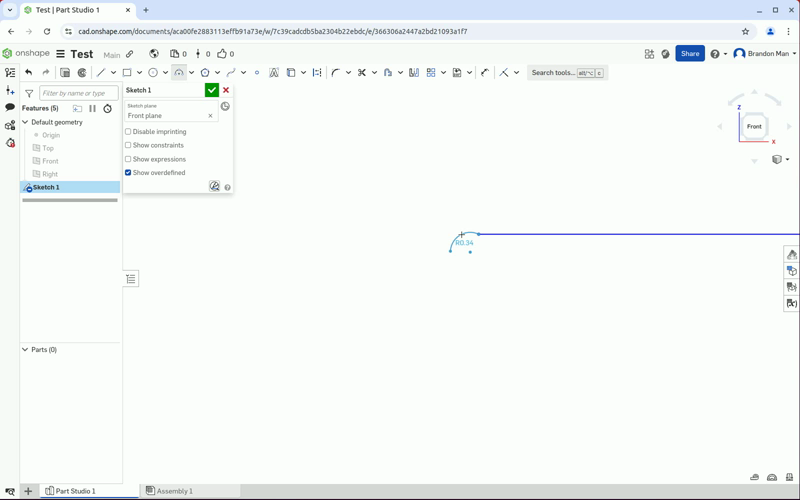
click(461, 234)
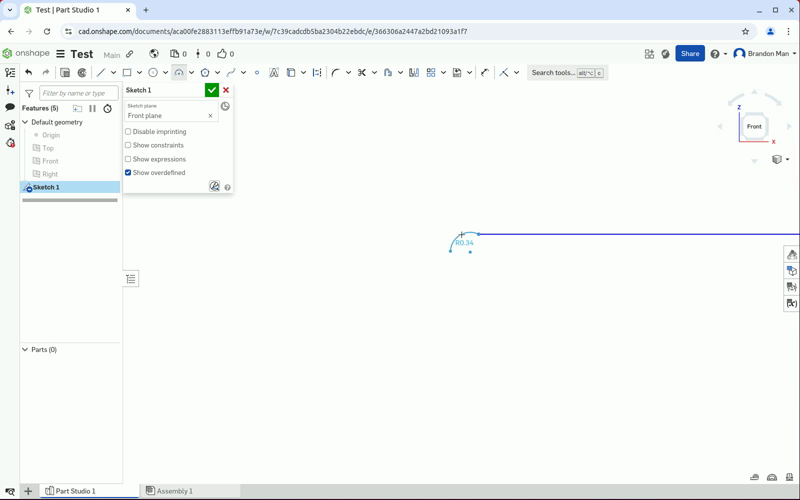
scroll(-6)
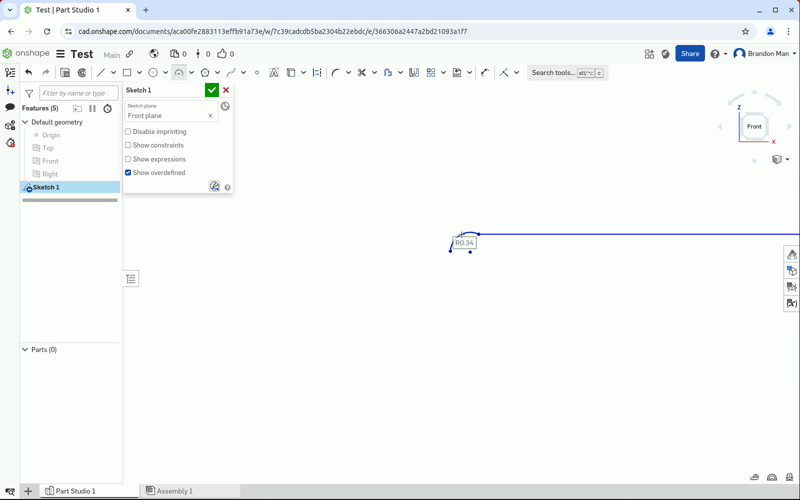
scroll(-6)
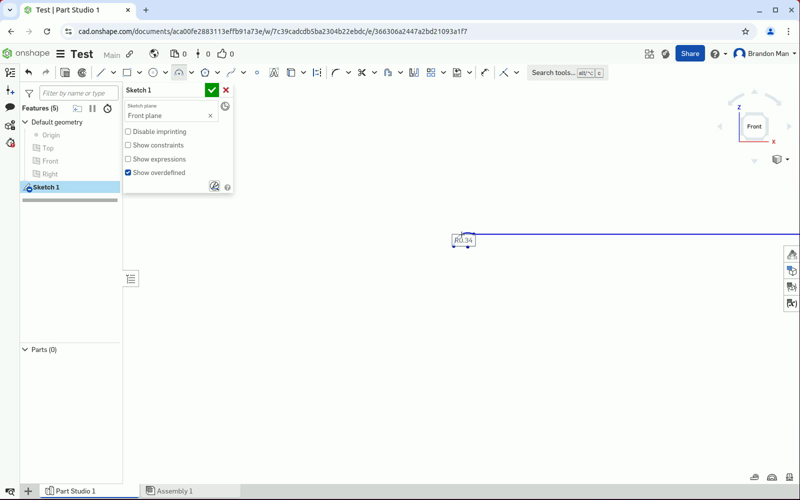
scroll(-6)
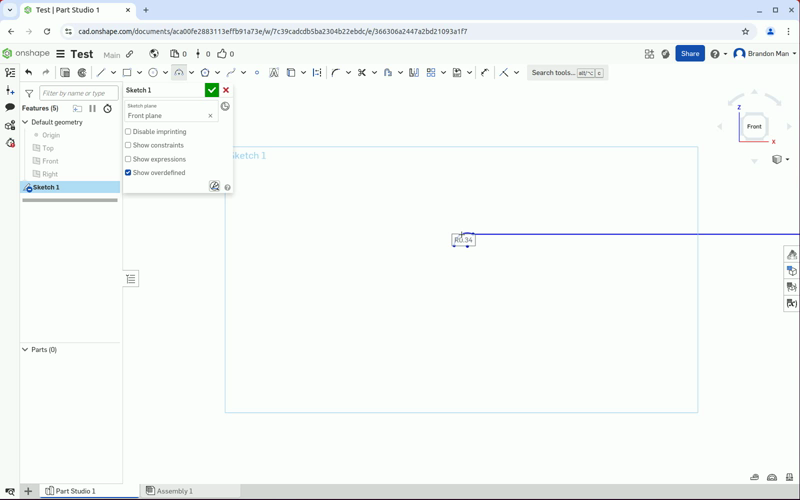
scroll(-6)
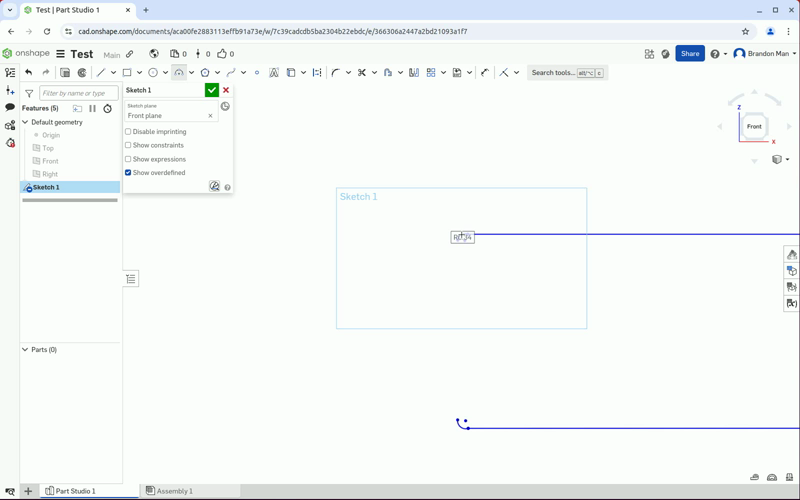
scroll(-6)
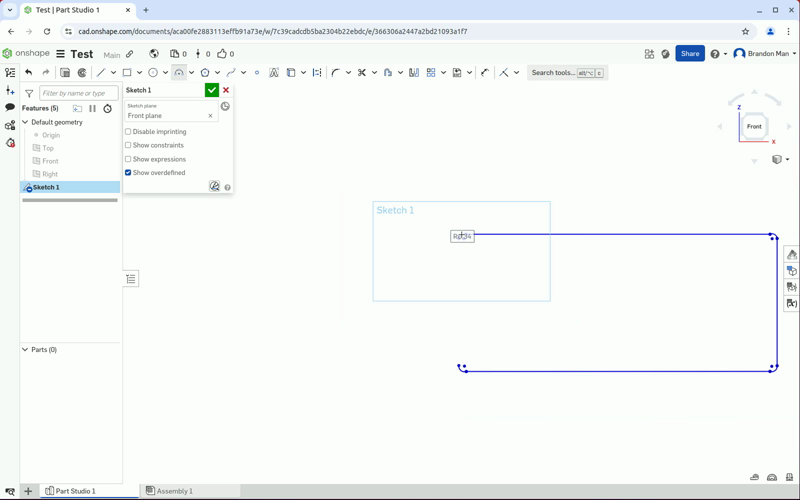
scroll(-6)
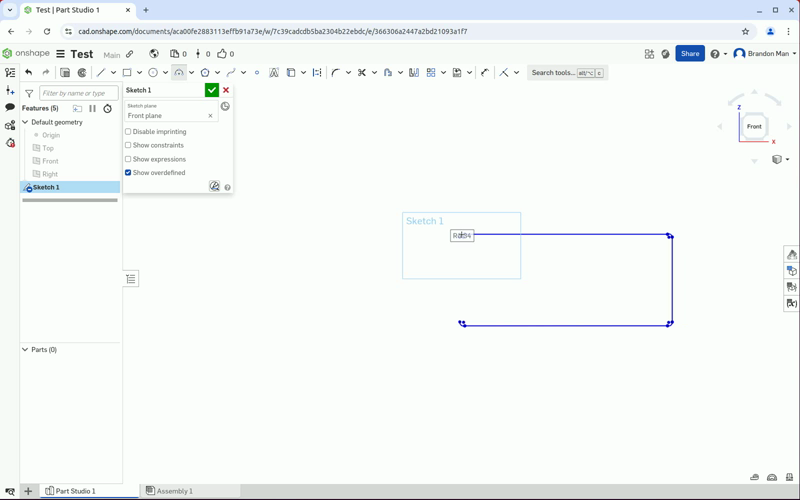
scroll(-6)
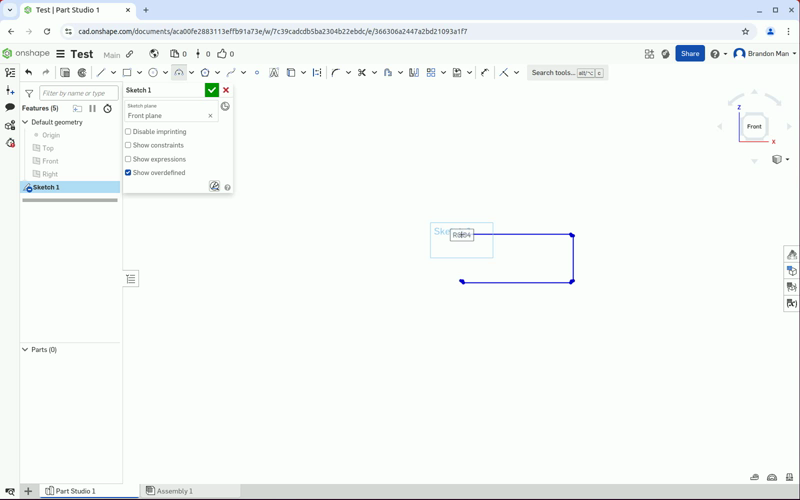
key_up(shift)
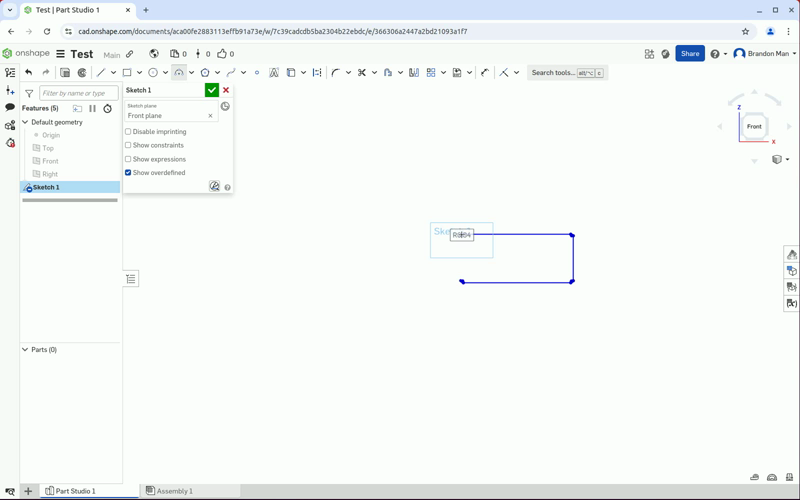
key(esc)
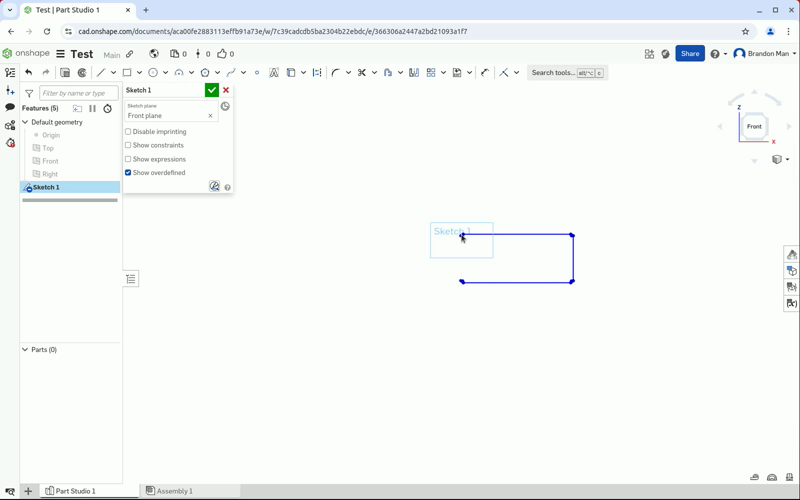
key(l)
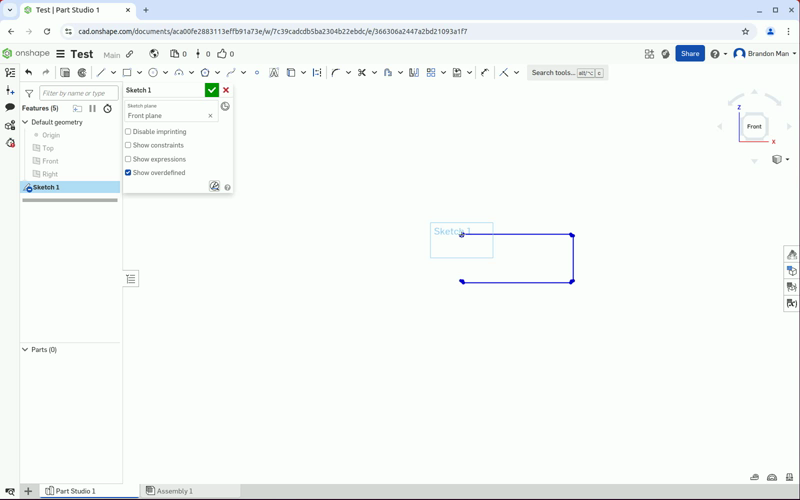
mouse_move(460, 235)
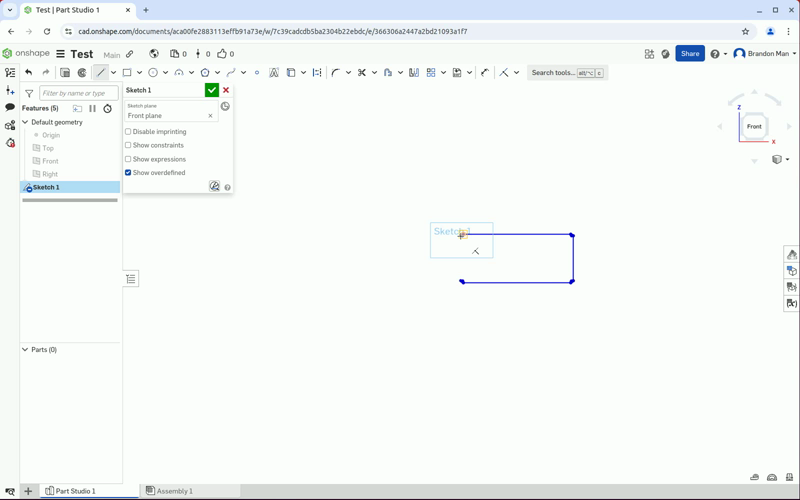
scroll(6)
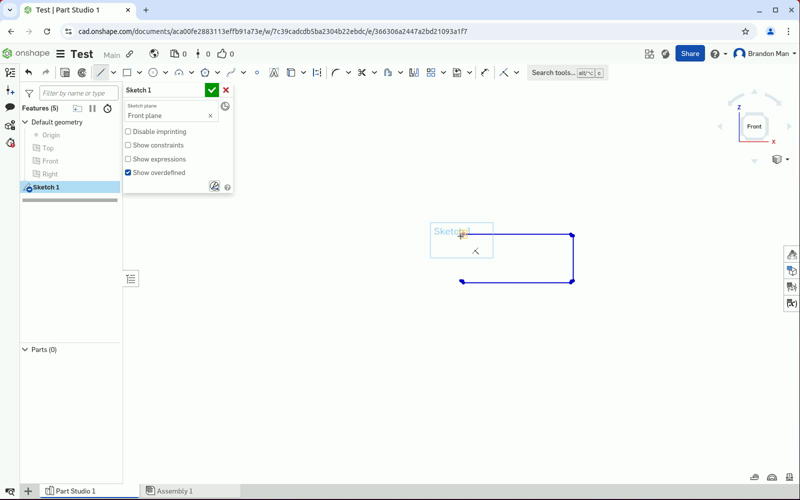
scroll(6)
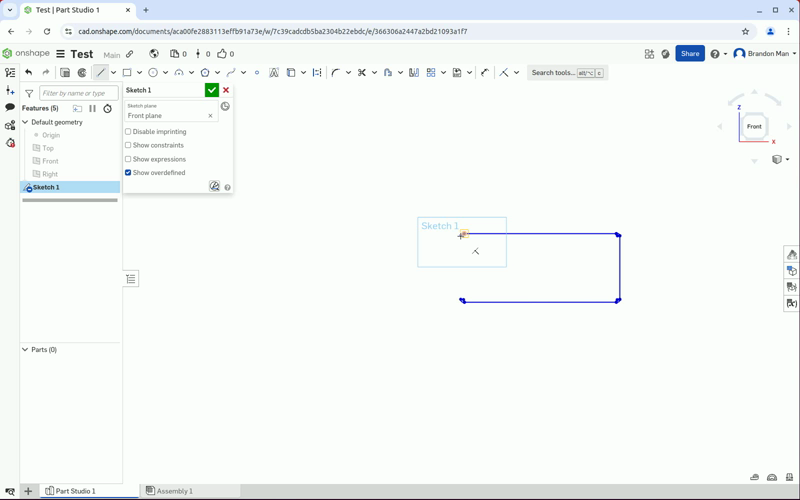
scroll(6)
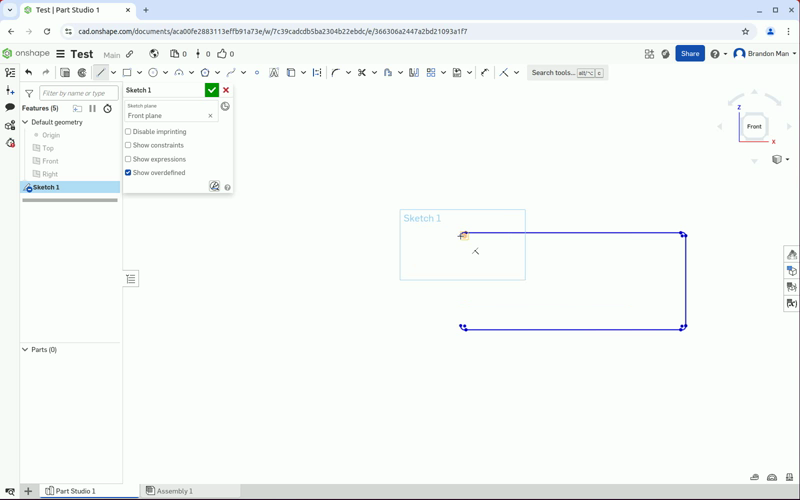
scroll(6)
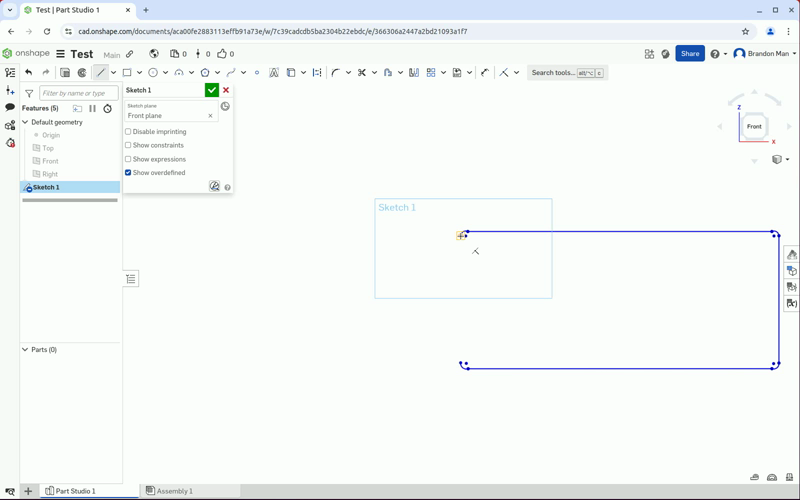
scroll(6)
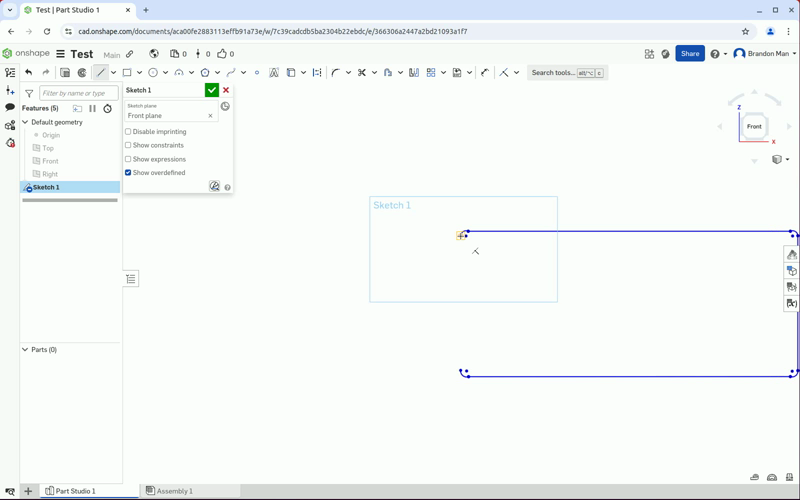
scroll(6)
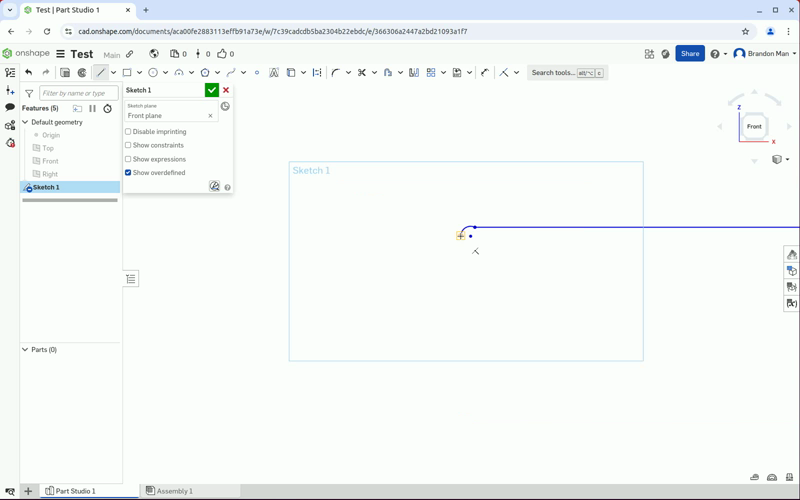
scroll(6)
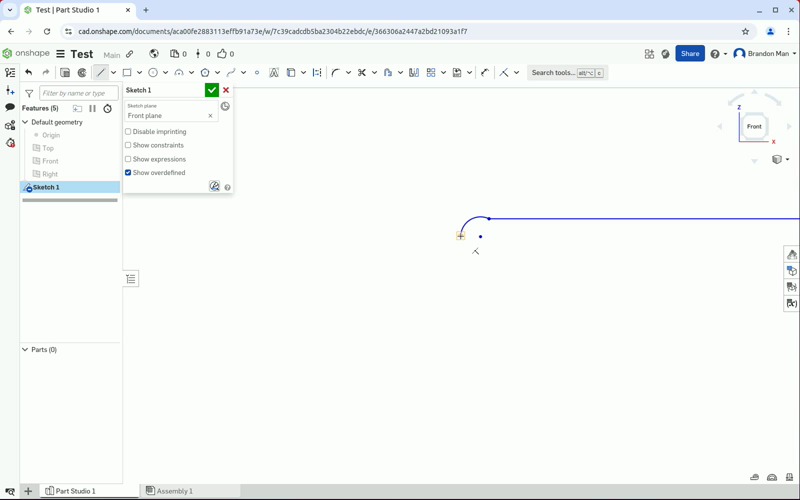
click(460, 235)
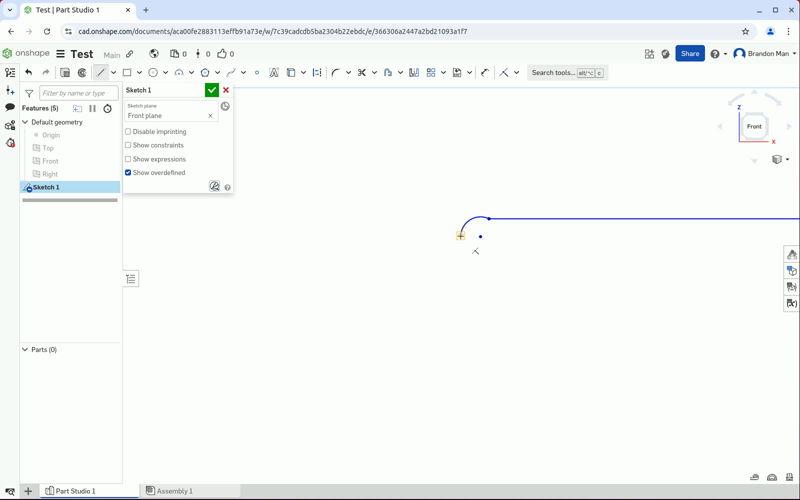
scroll(-6)
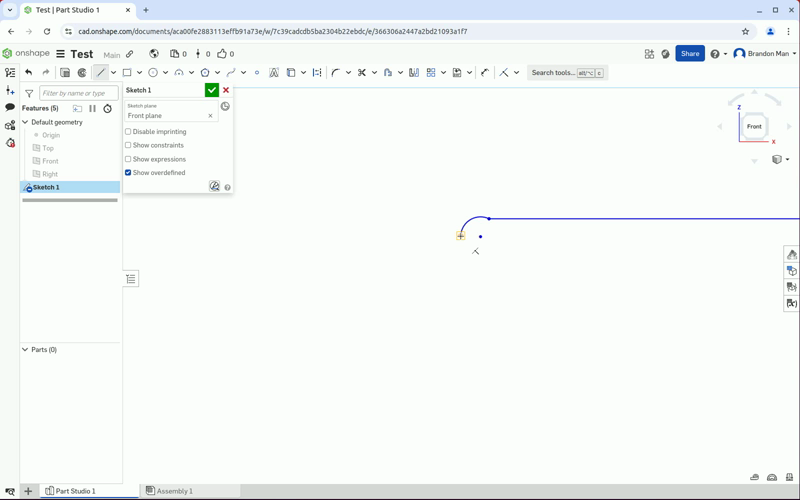
scroll(-6)
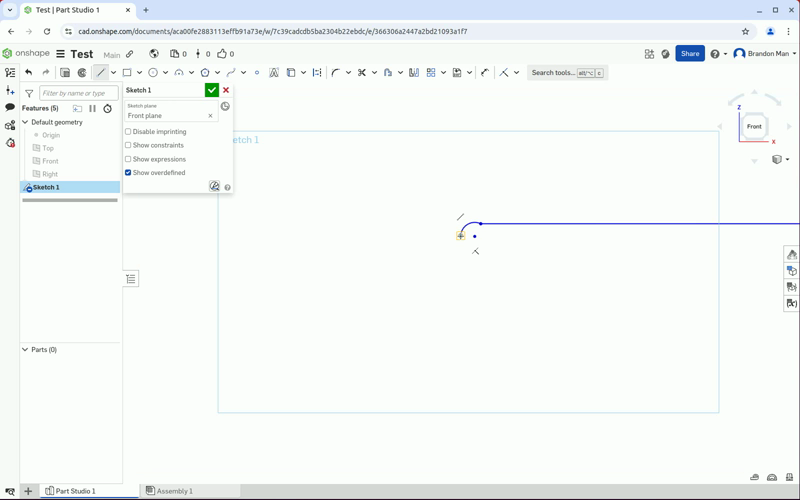
scroll(-6)
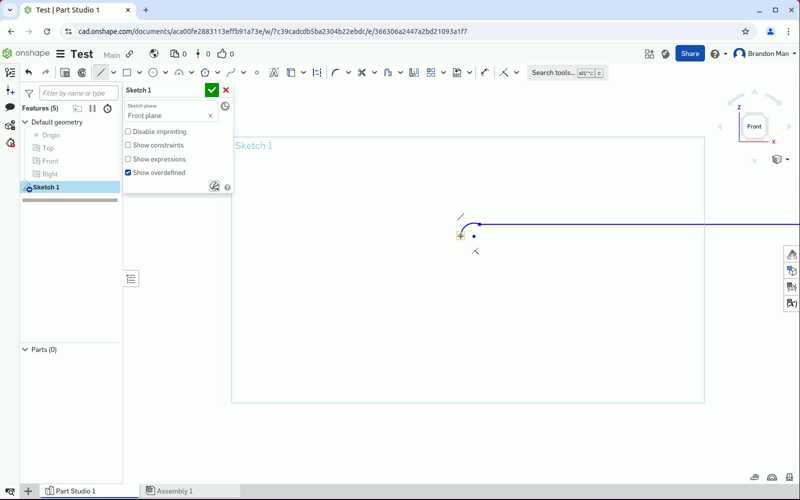
scroll(-6)
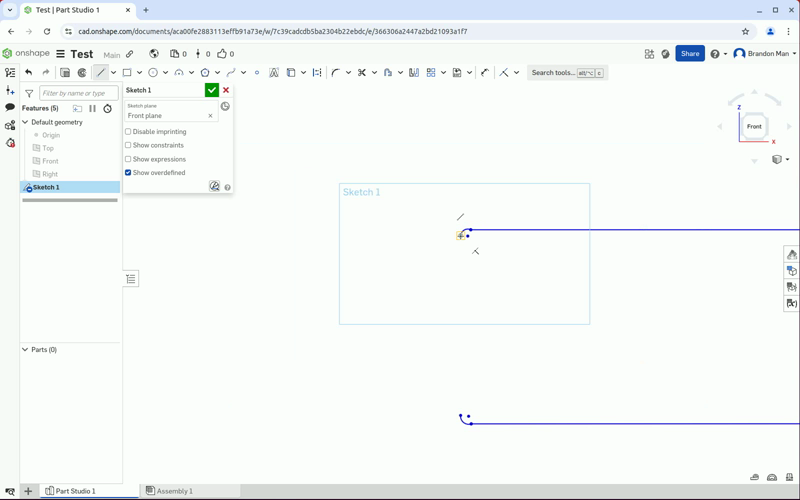
scroll(-6)
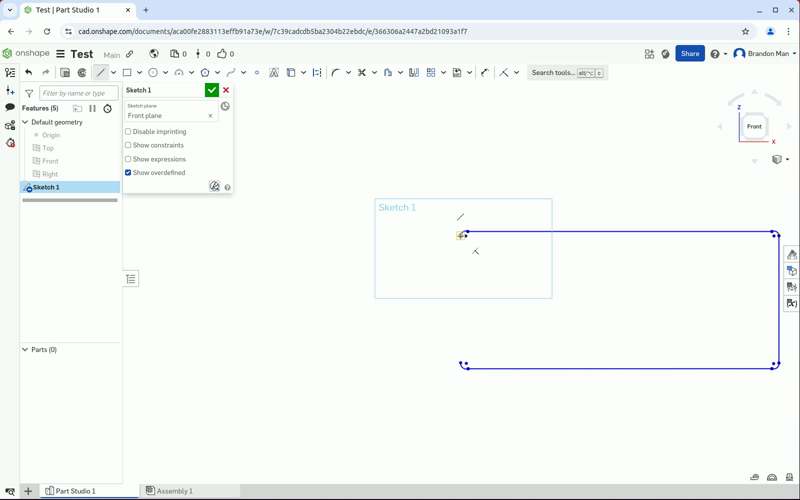
scroll(-6)
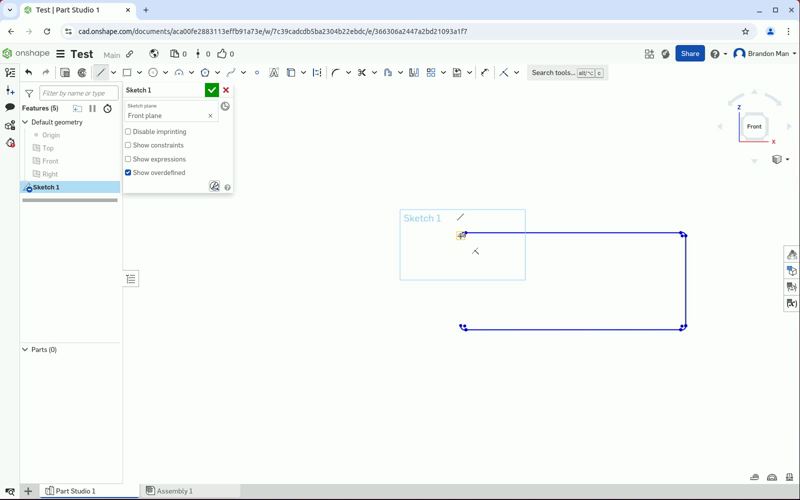
scroll(-6)
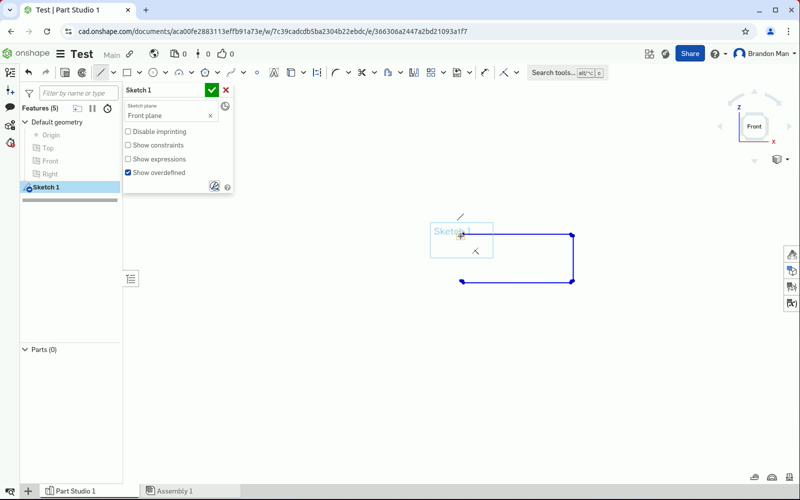
mouse_move(490, 235)
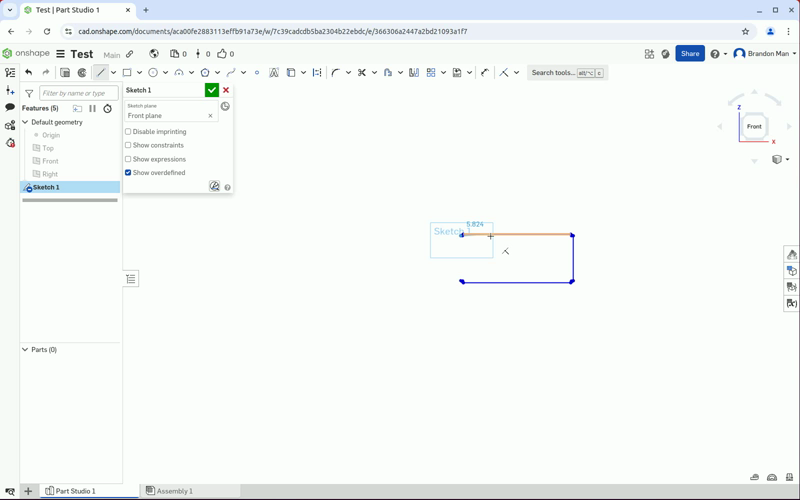
key_down(shift)
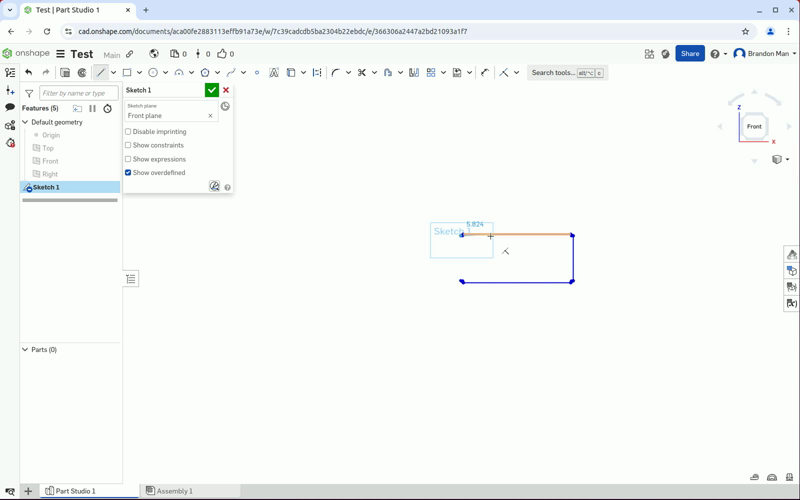
mouse_move(460, 280)
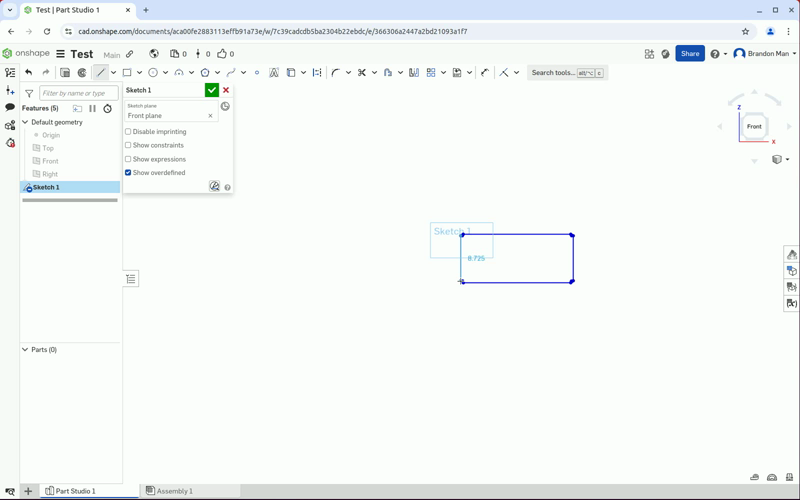
scroll(6)
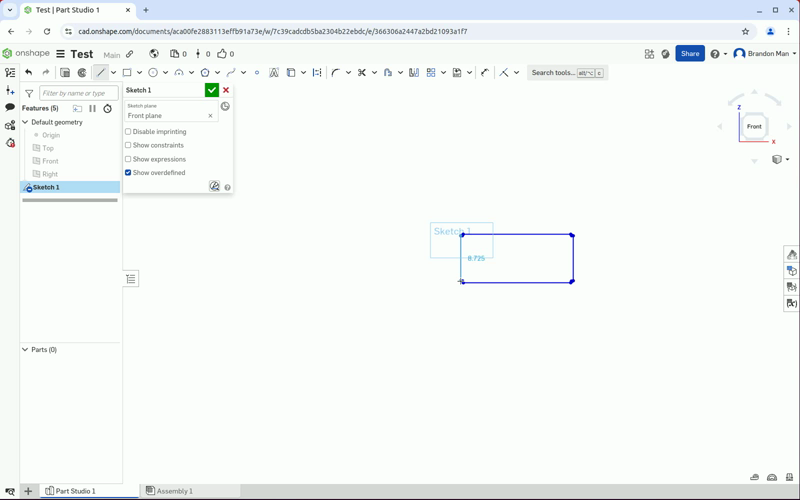
scroll(6)
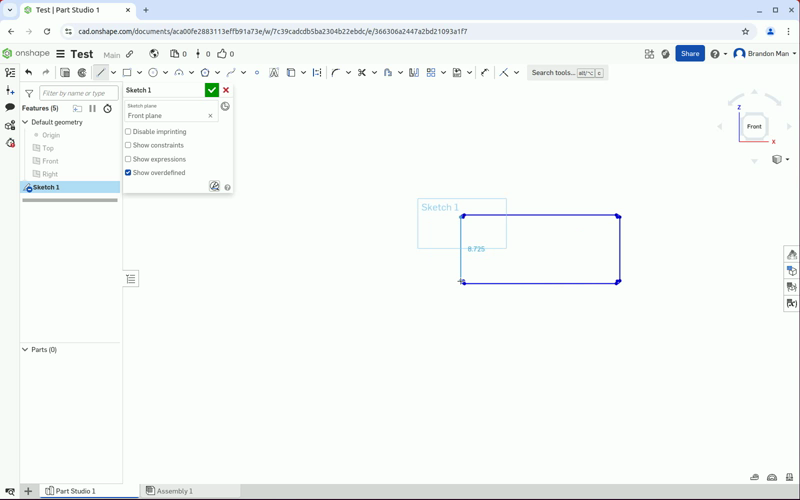
scroll(6)
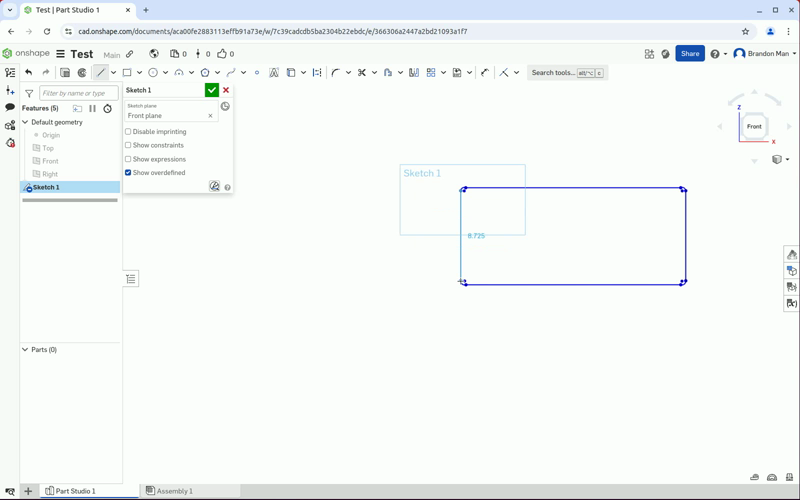
scroll(6)
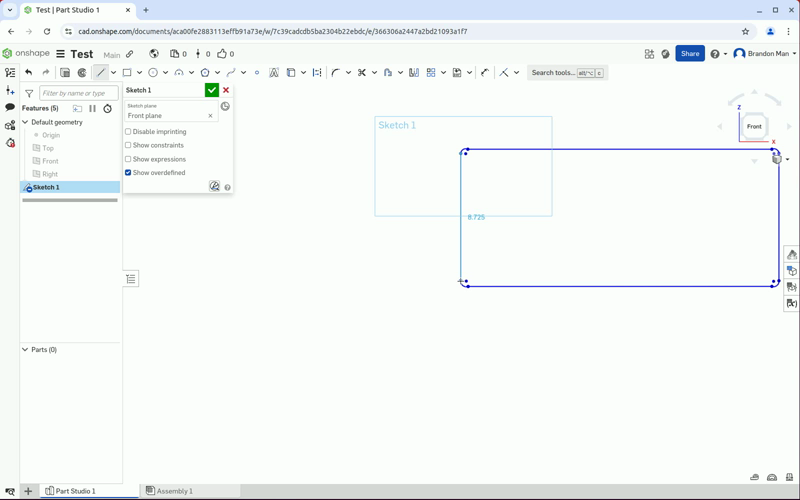
scroll(6)
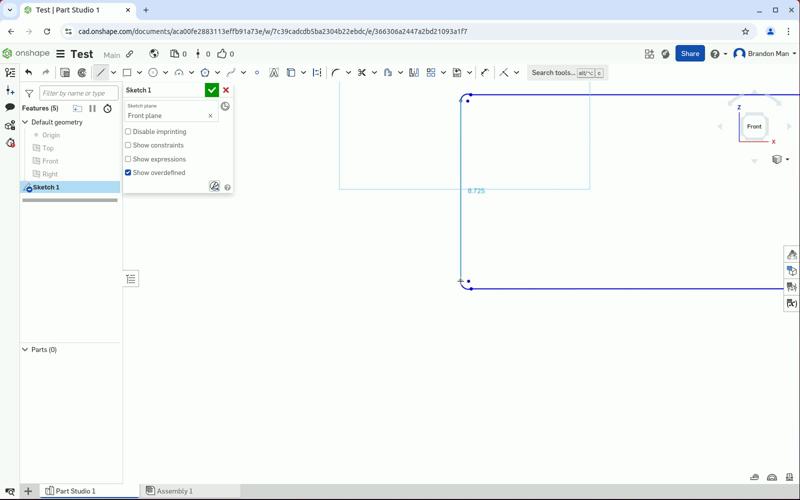
scroll(6)
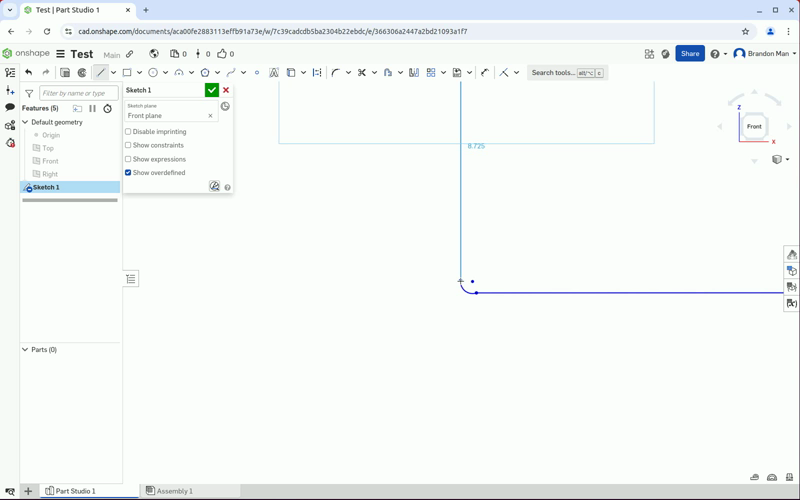
scroll(6)
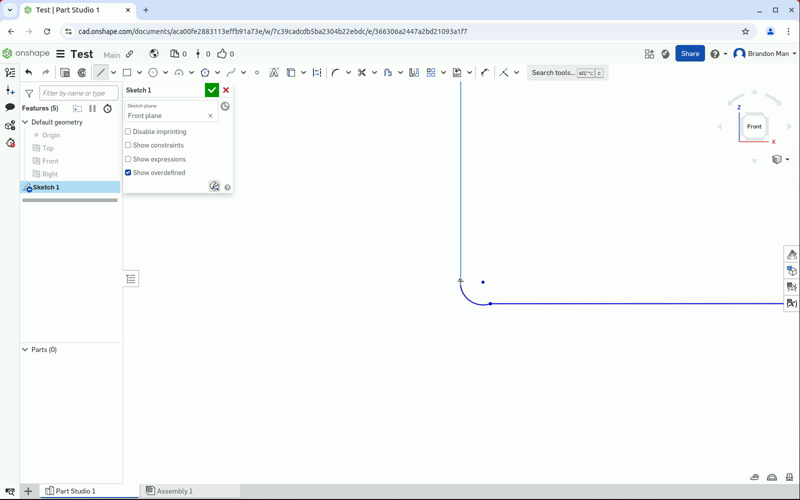
key_up(shift)
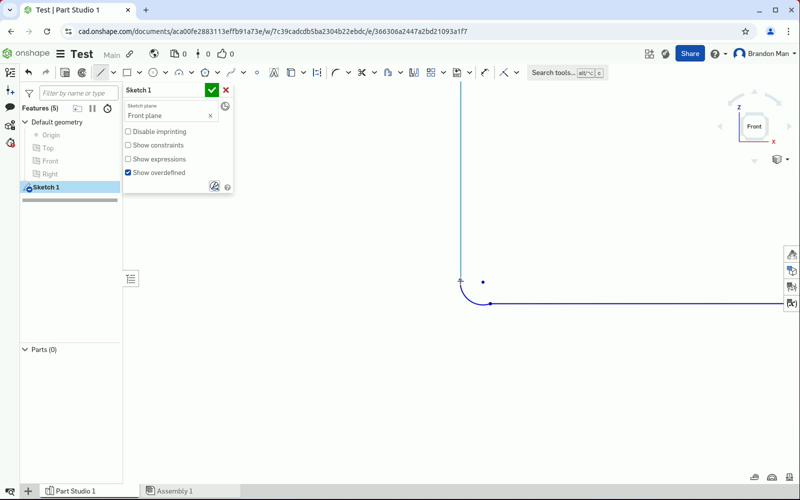
click(460, 280)
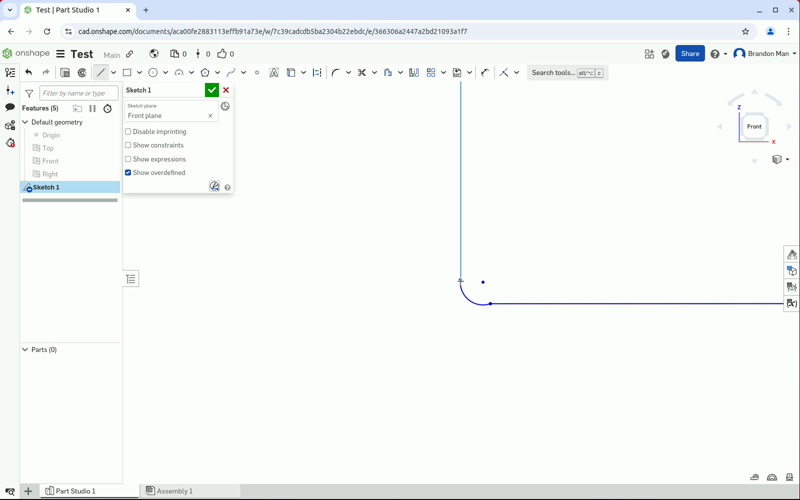
scroll(-6)
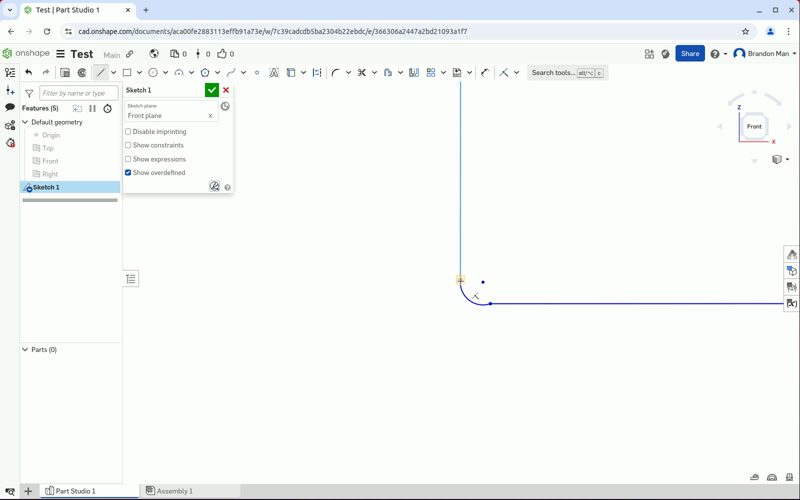
scroll(-6)
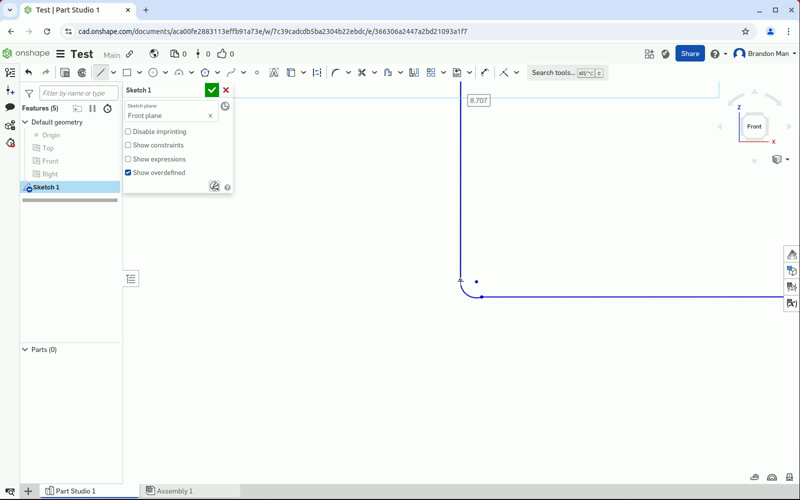
scroll(-6)
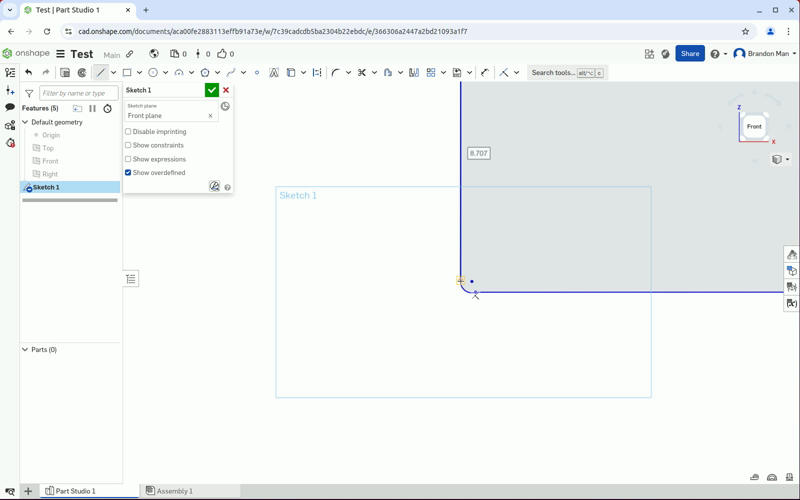
scroll(-6)
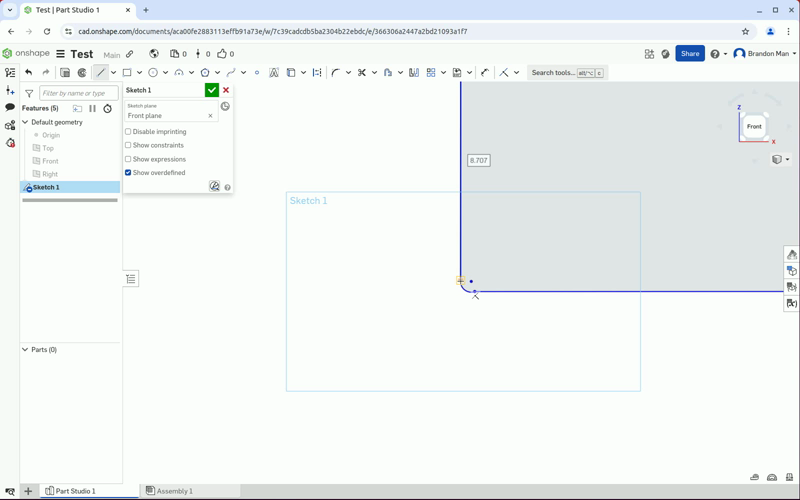
scroll(-6)
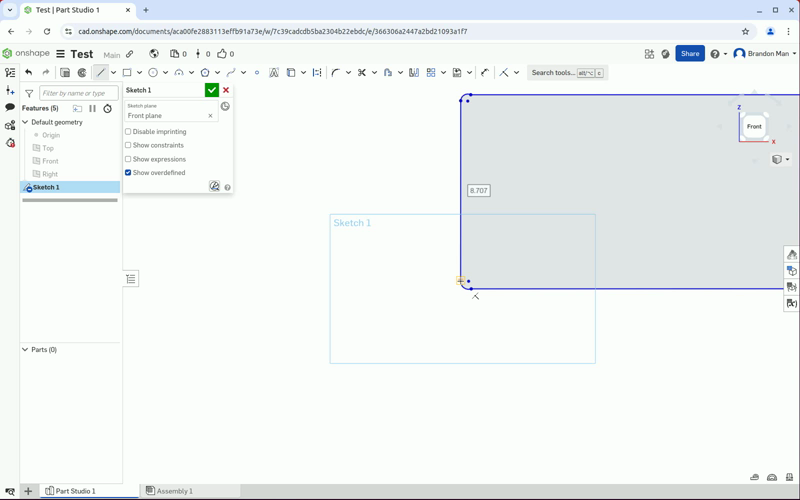
scroll(-6)
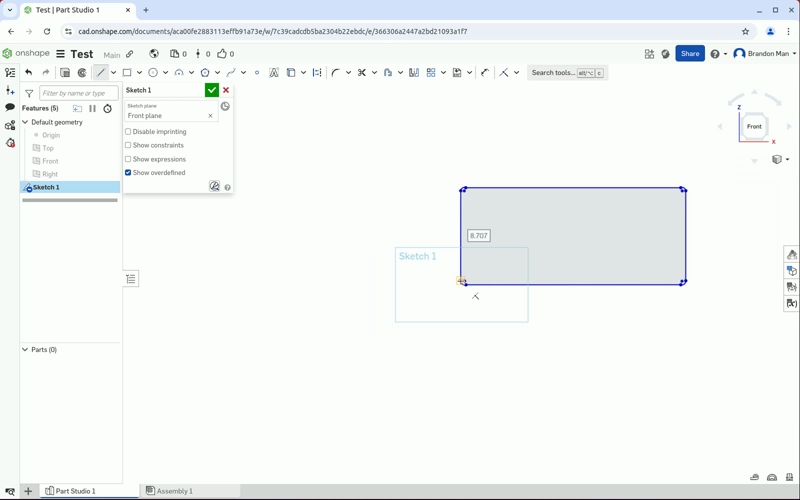
scroll(-6)
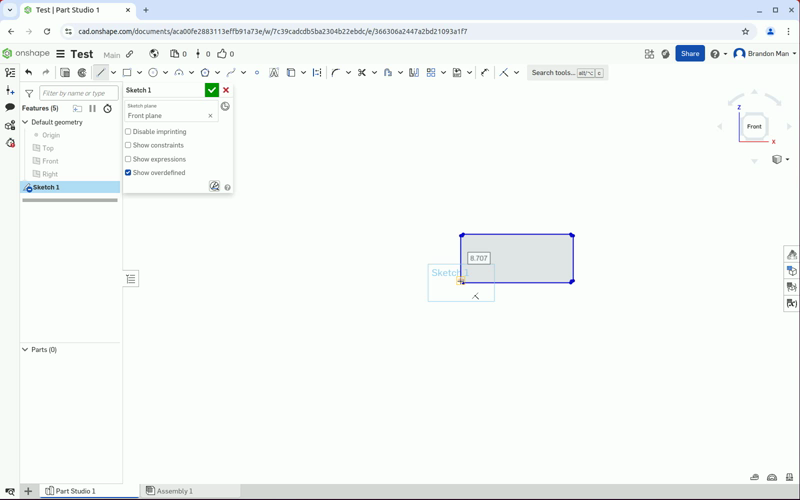
key(esc)
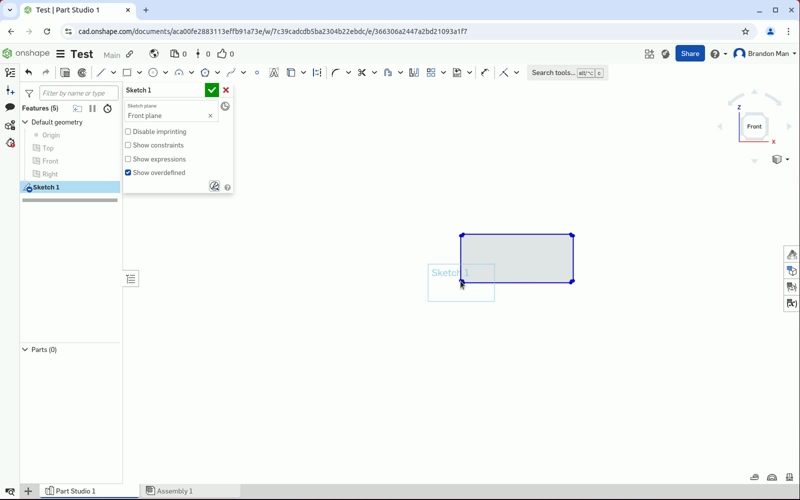
mouse_move(543, 263)
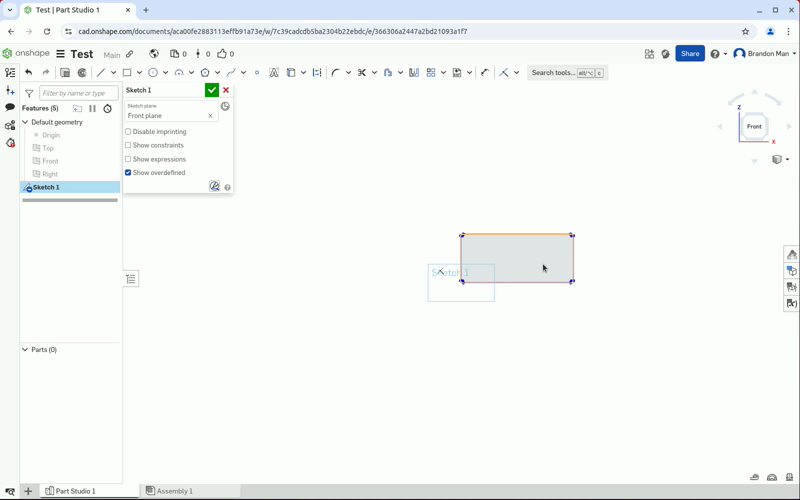
click(543, 263)
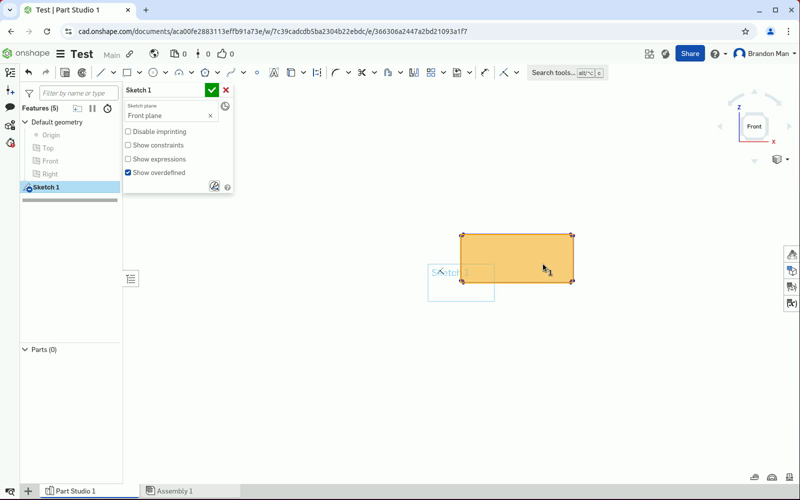
mouse_move(73, 352)
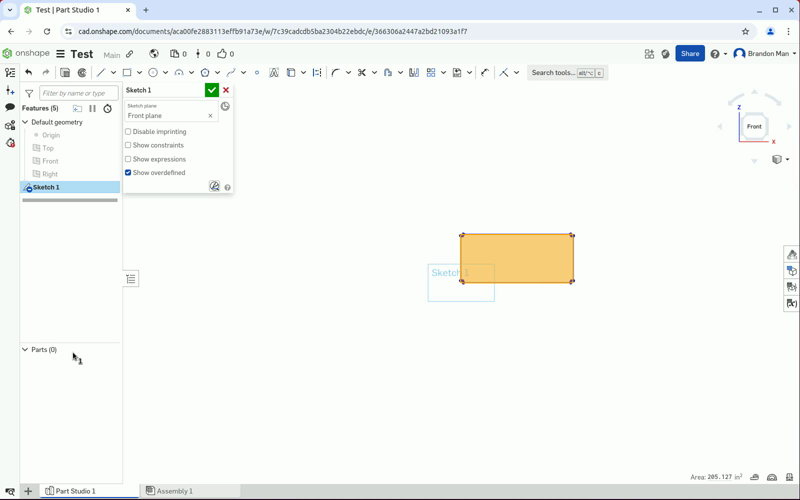
key(shift+y)
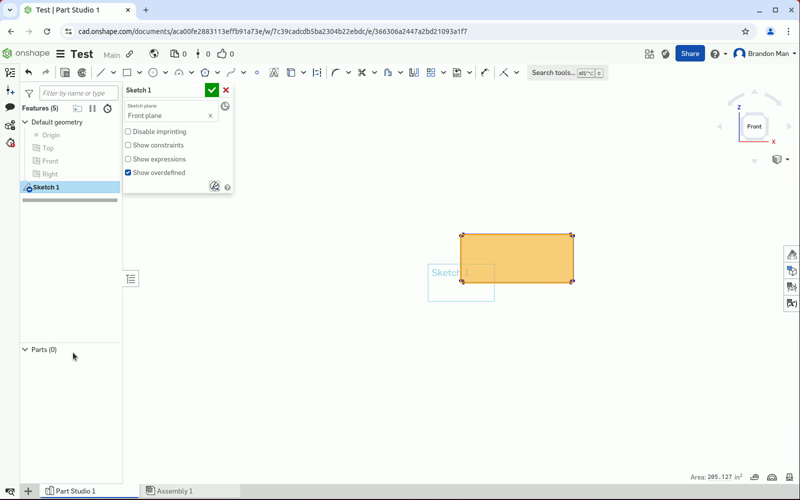
key(shift+e)
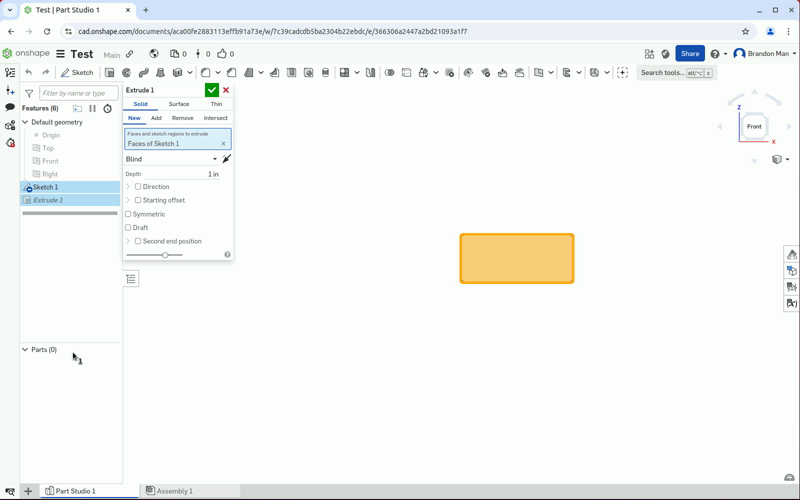
mouse_move(143, 106)
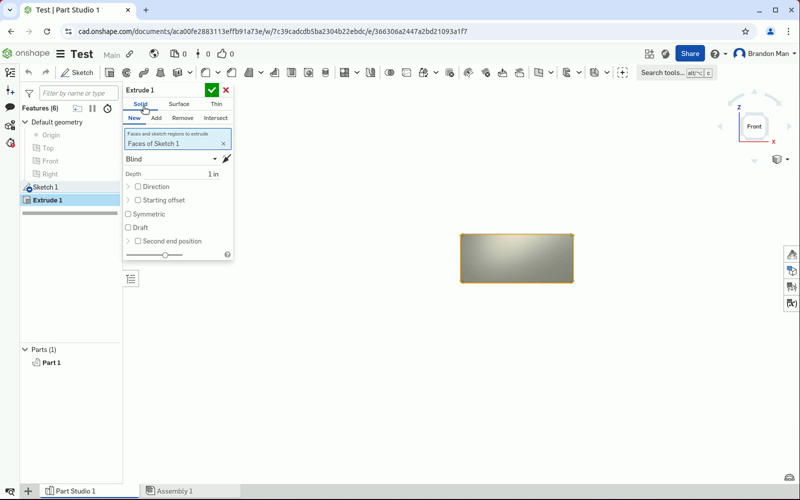
click(143, 106)
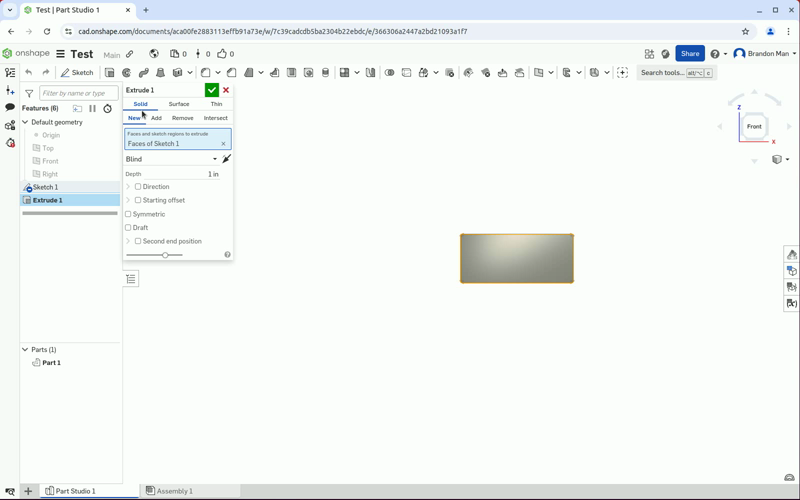
mouse_move(137, 120)
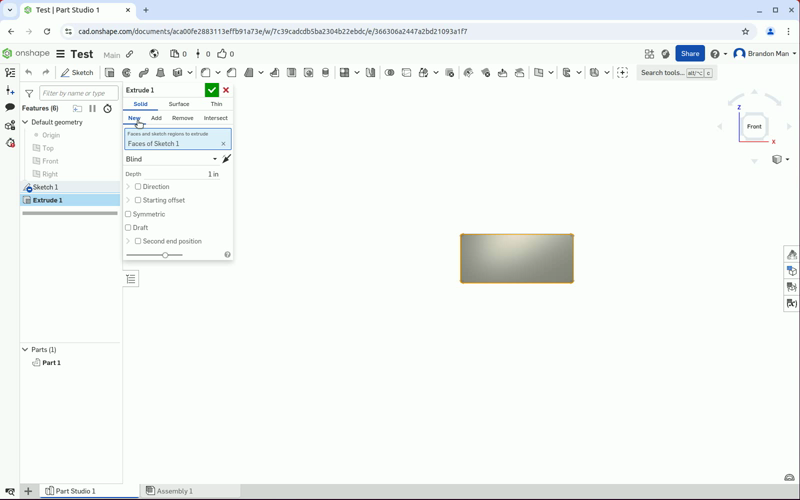
click(137, 120)
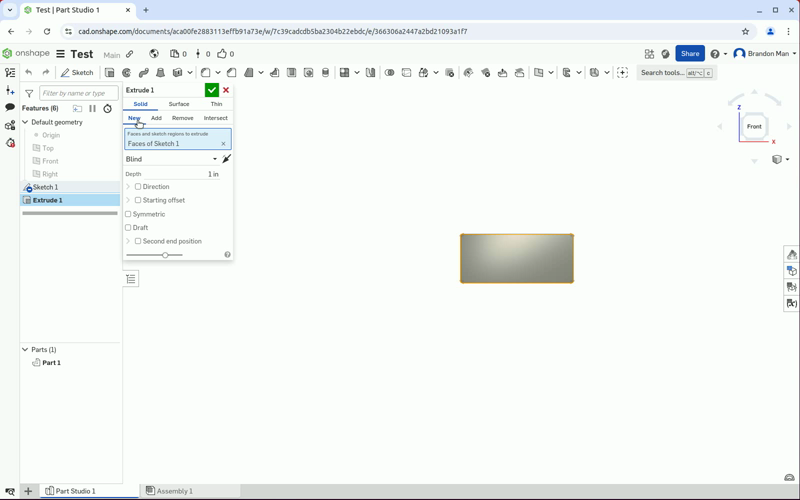
key(tab, 4)
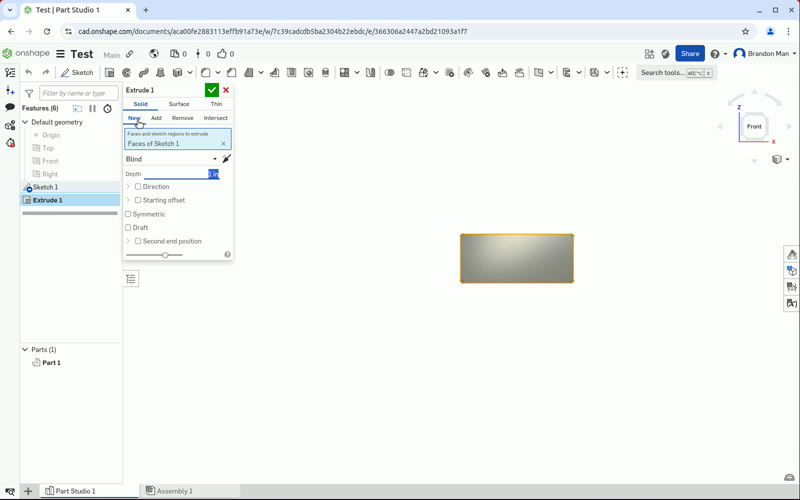
text(2.889)
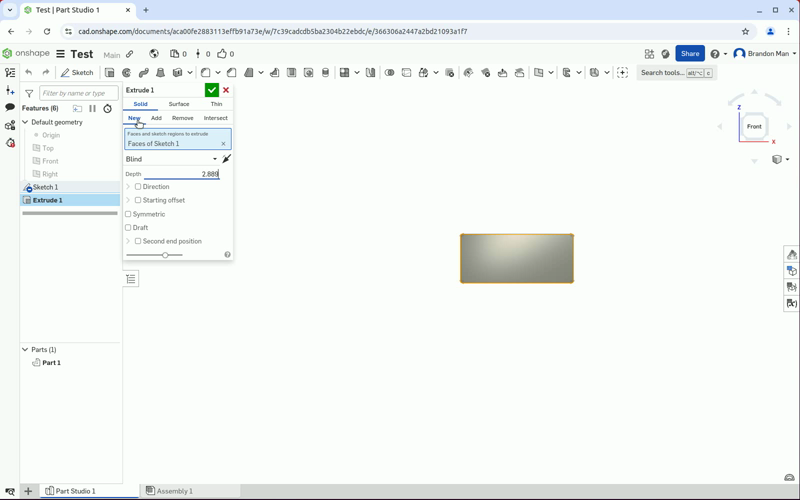
key(enter)
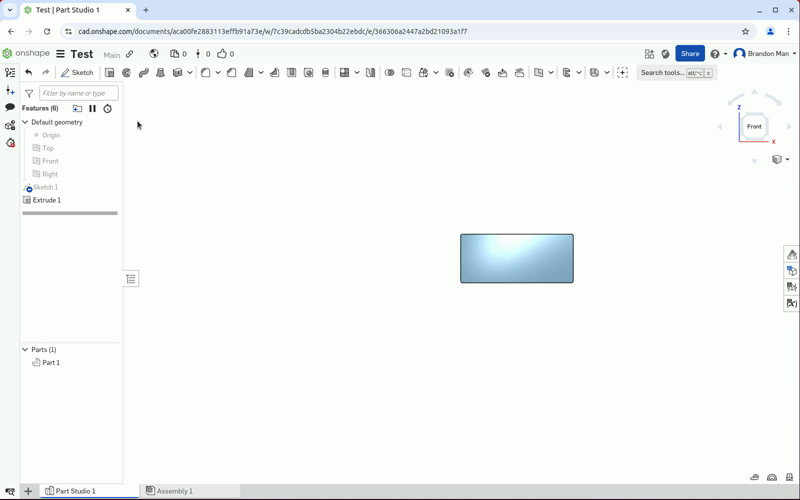
key(shift+h)
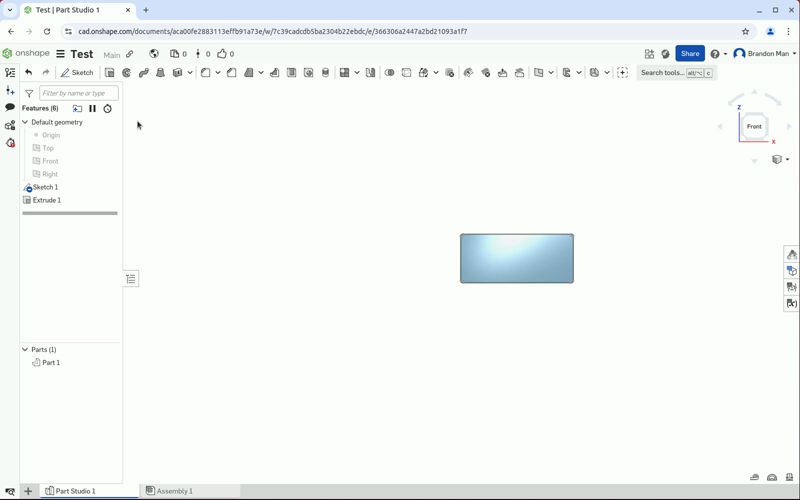
key(shift+h)
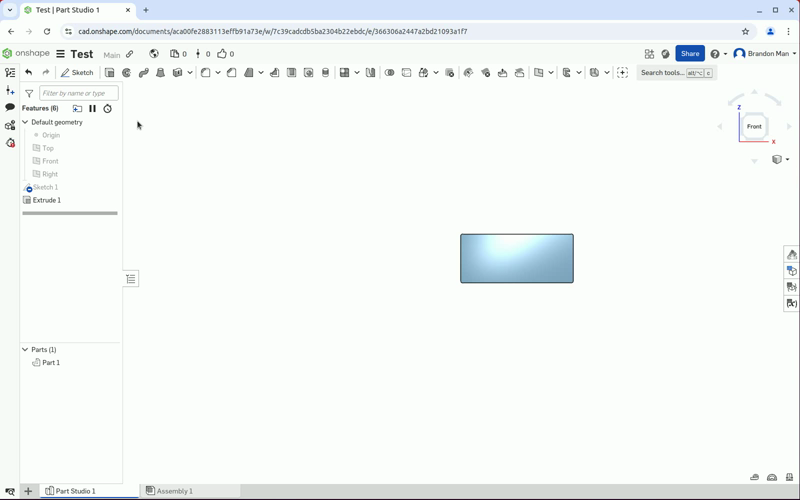
mouse_move(73, 189)
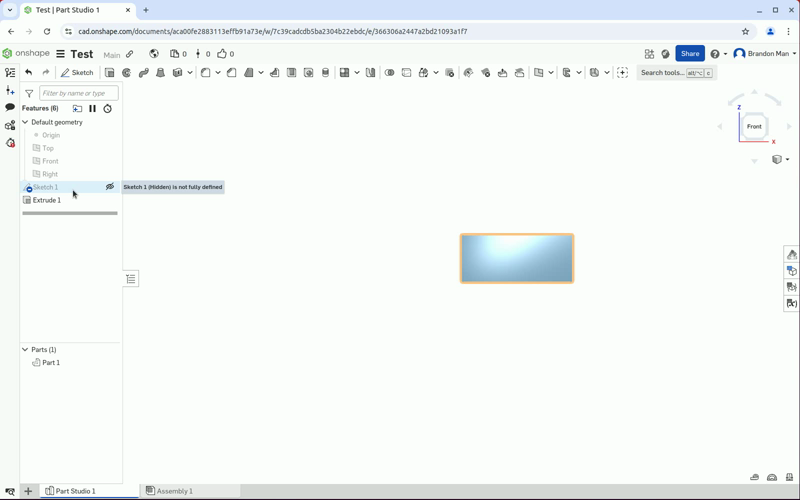
click(73, 189)
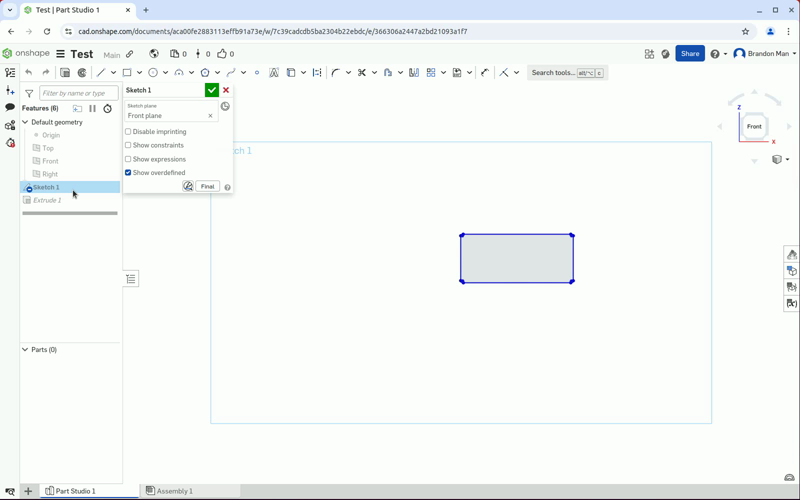
mouse_move(229, 92)
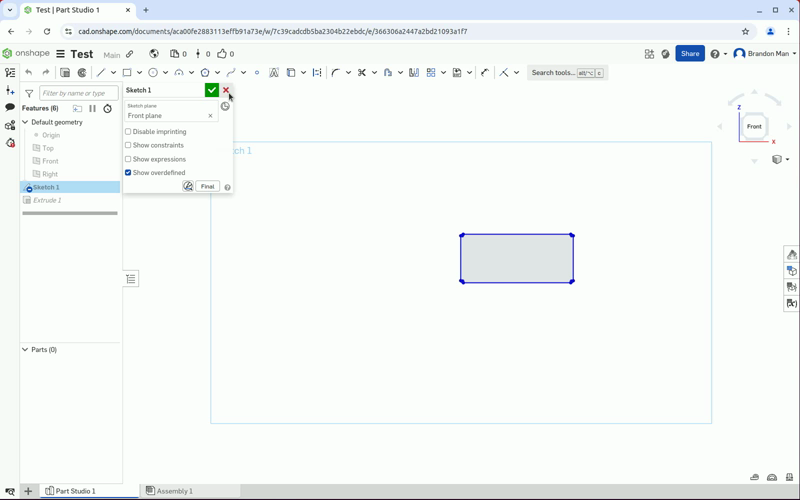
click(229, 92)
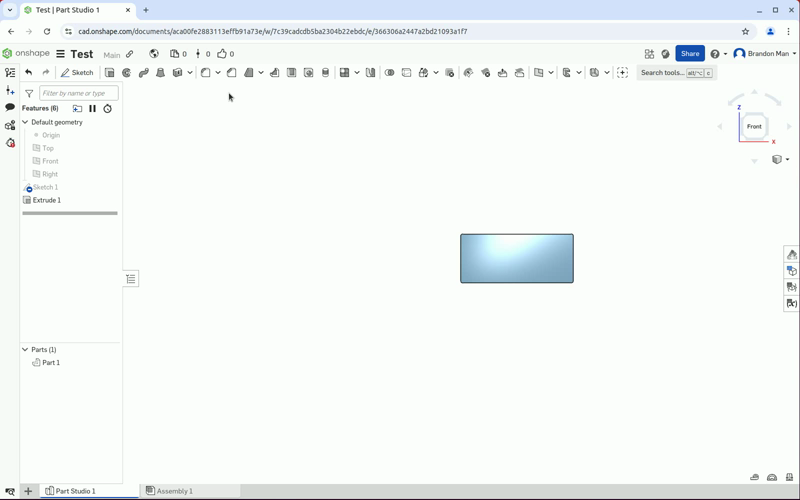
mouse_move(541, 75)
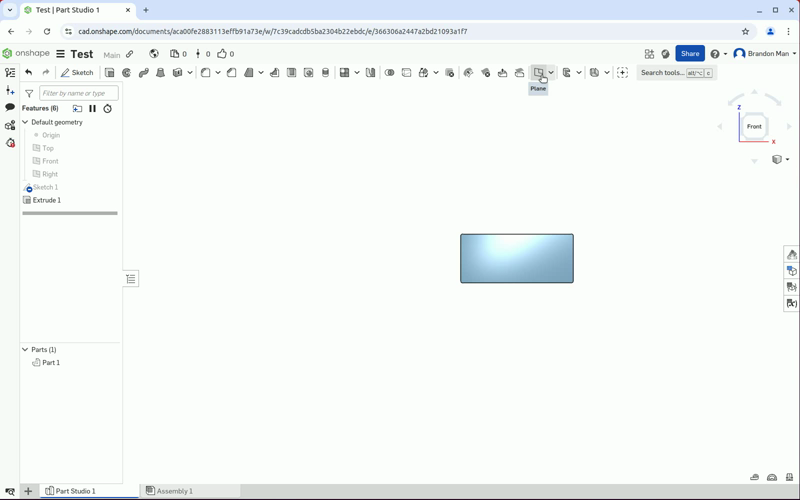
click(541, 75)
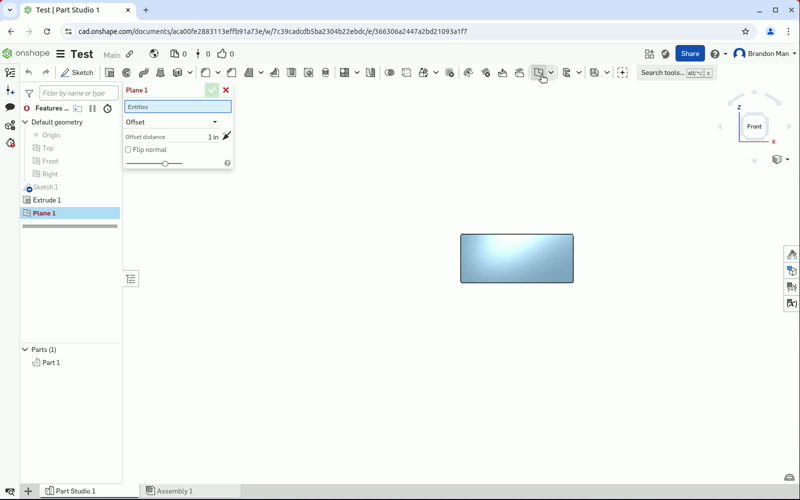
mouse_move(73, 163)
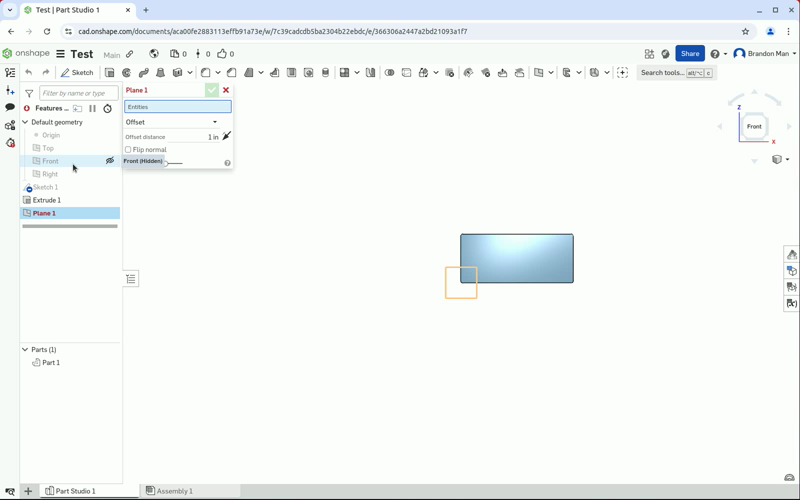
click(73, 163)
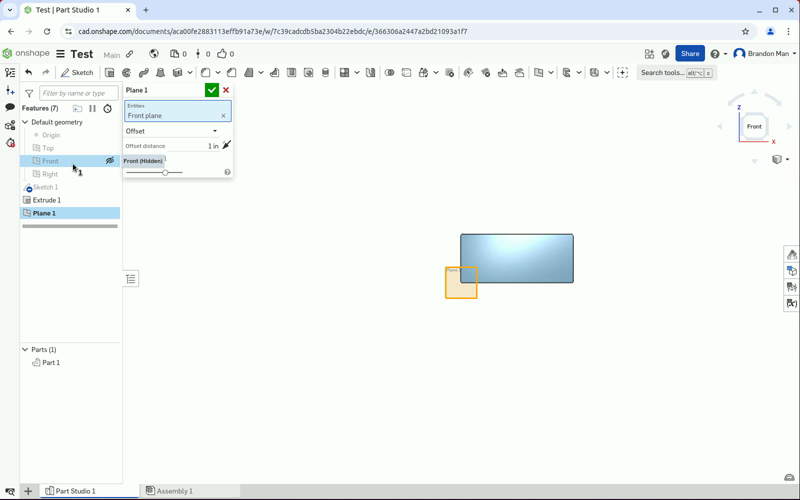
key(tab, 2)
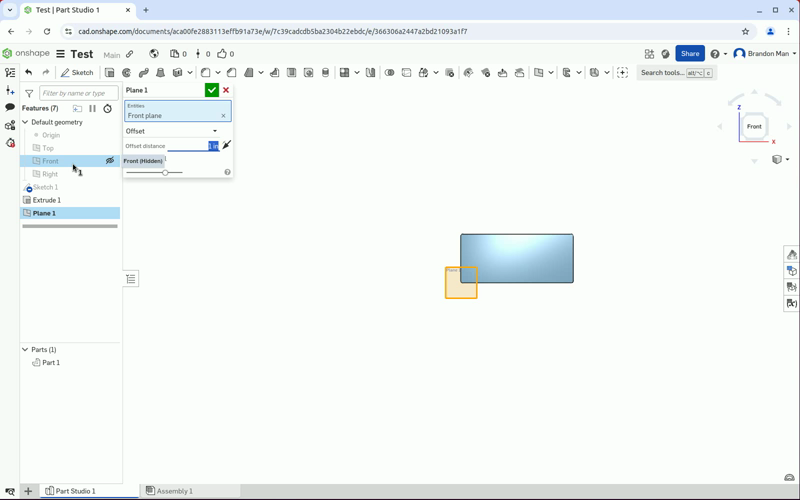
text(2.896)
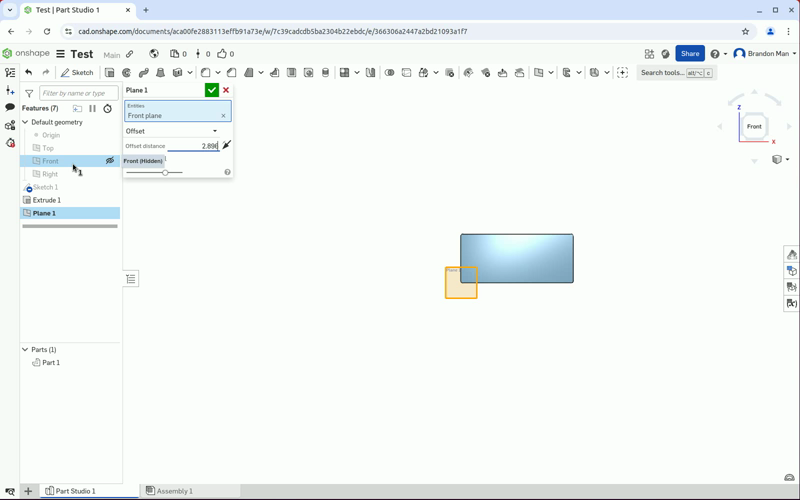
key(enter, 2)
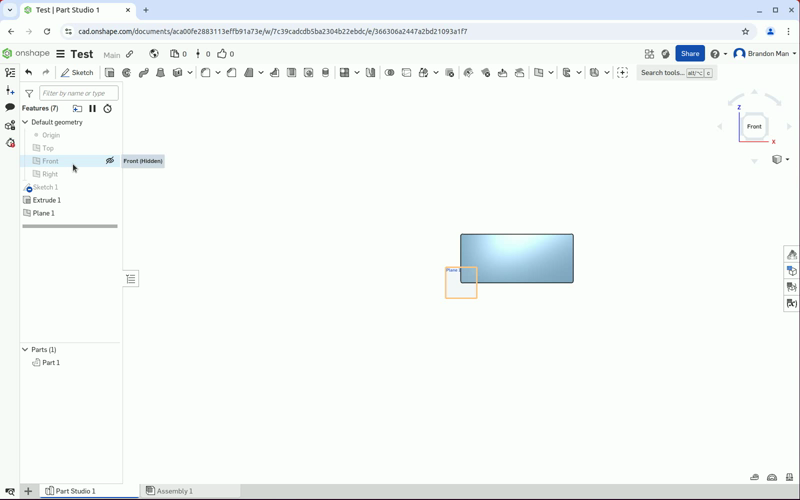
key(shift+s)
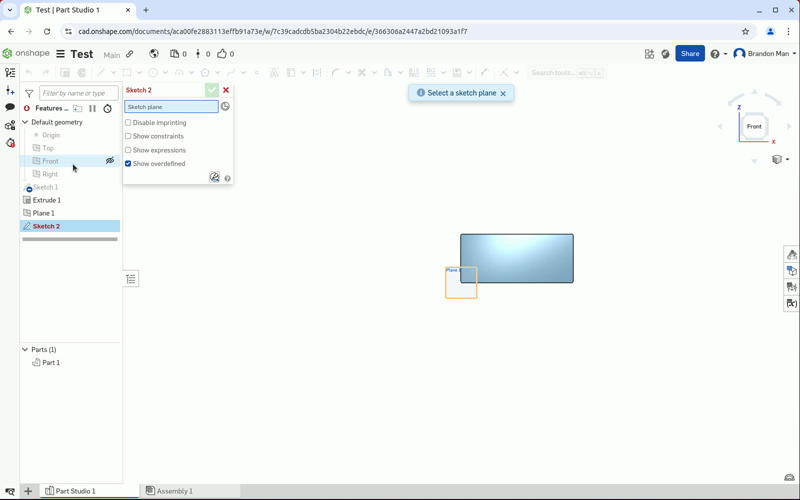
mouse_move(73, 215)
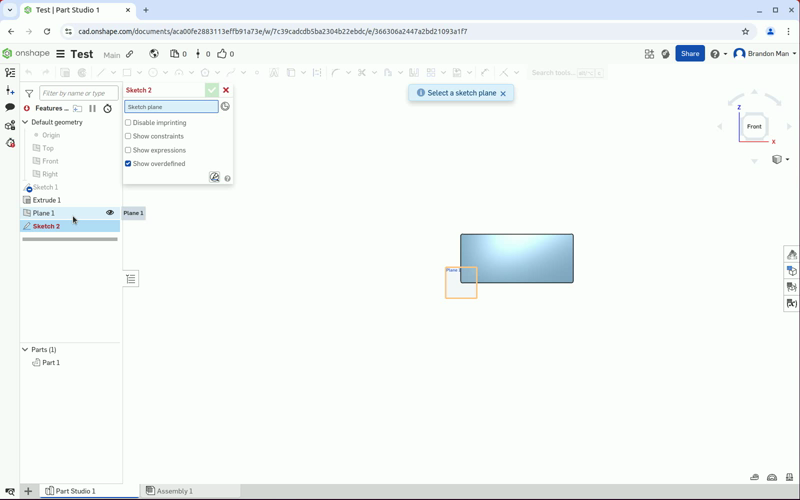
click(73, 215)
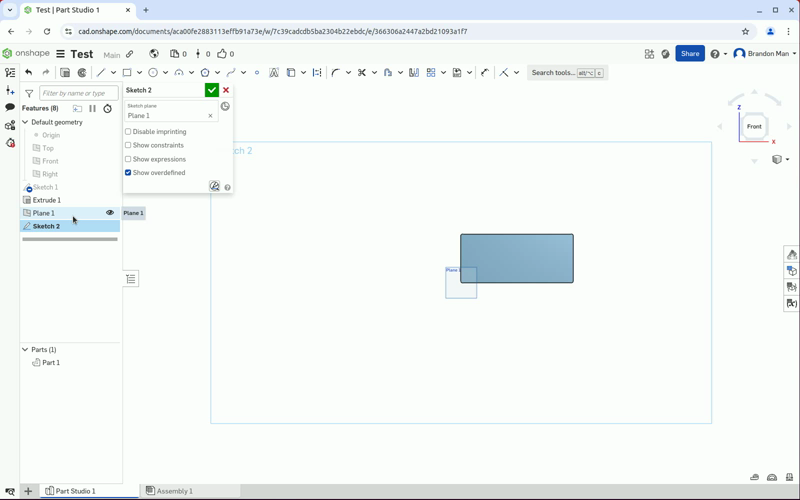
mouse_move(73, 352)
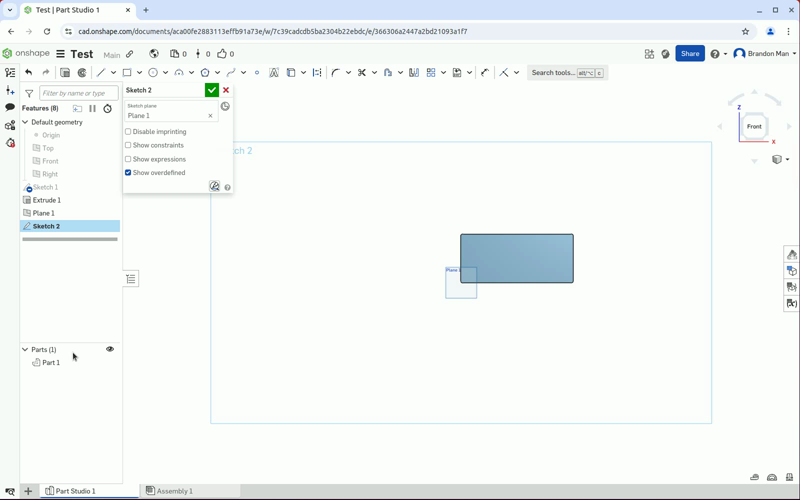
key(y)
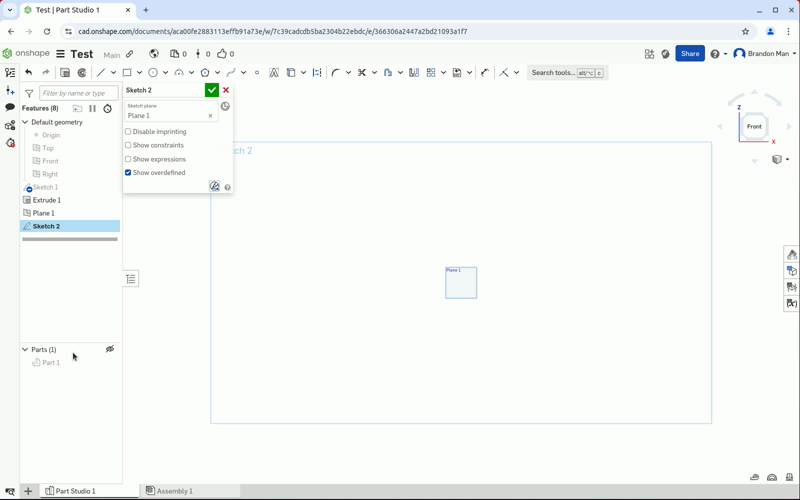
key(c)
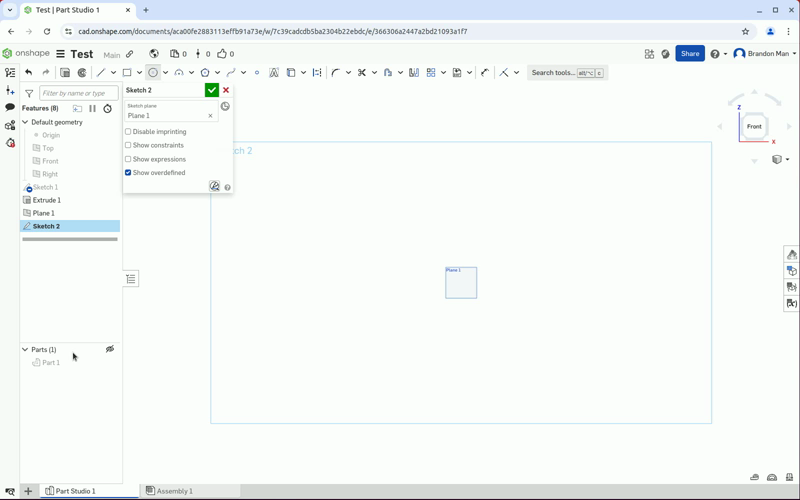
key_down(shift)
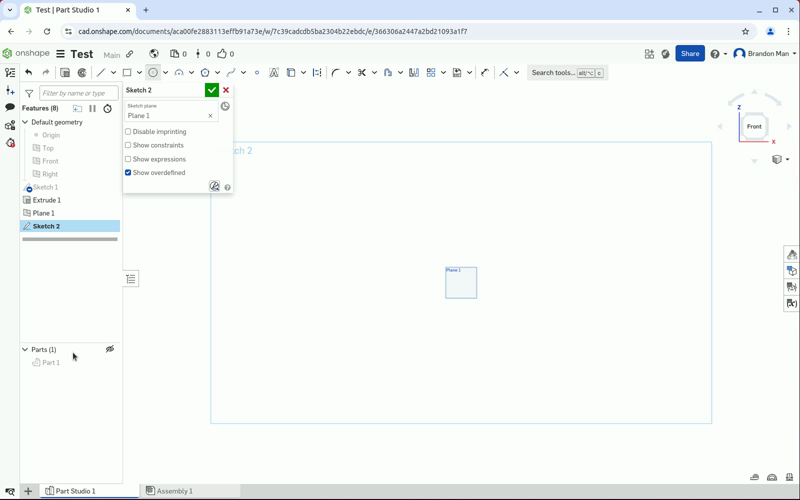
mouse_move(497, 258)
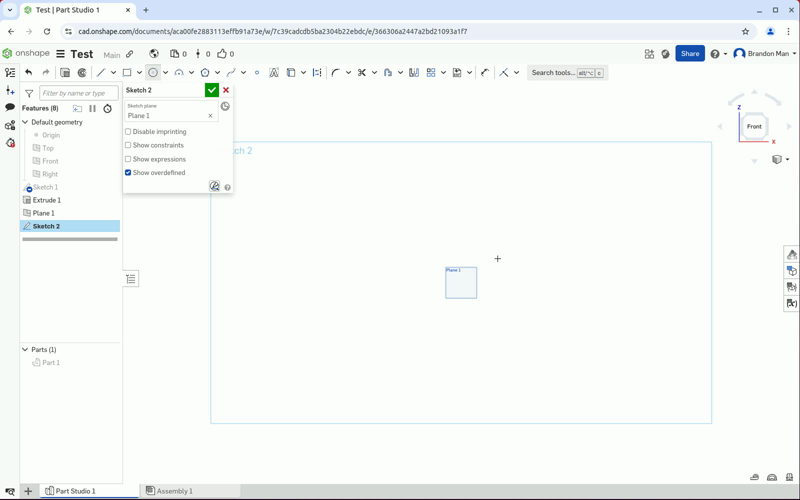
click(497, 258)
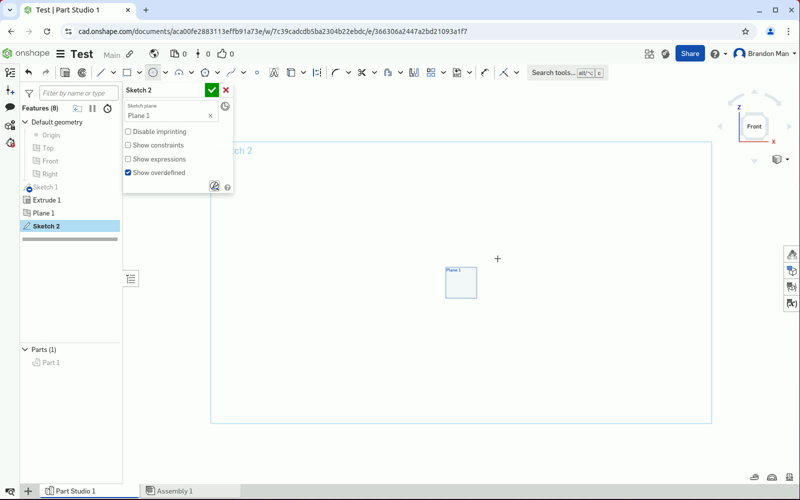
key_up(shift)
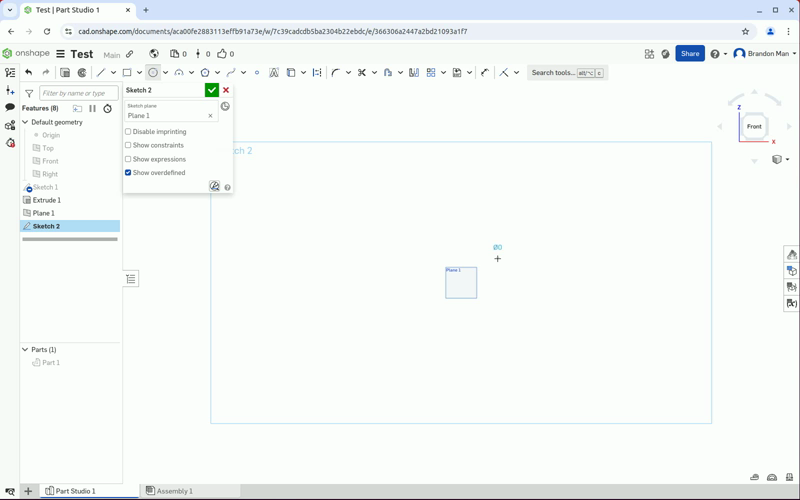
mouse_move(519, 258)
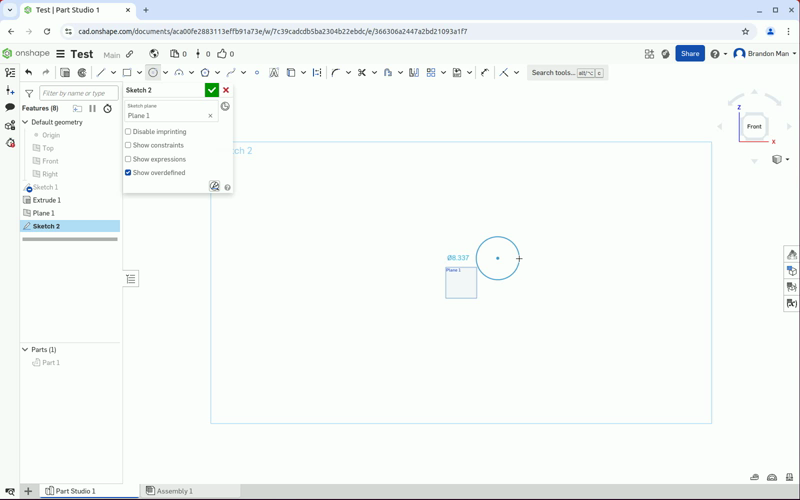
click(519, 258)
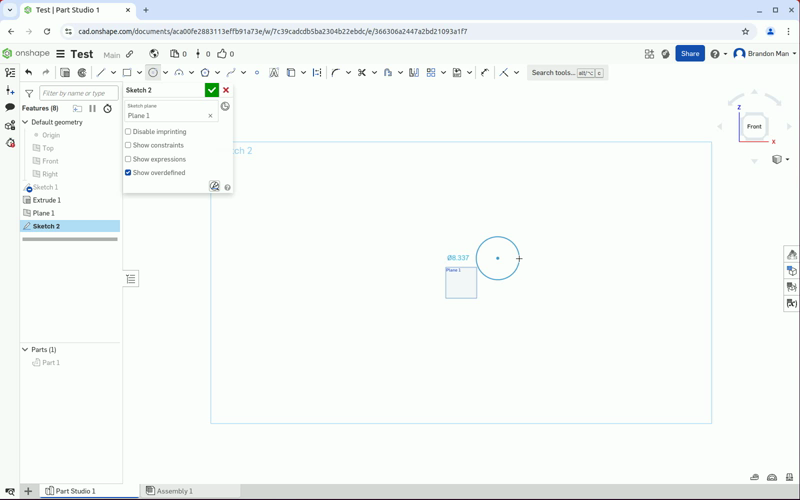
key(esc)
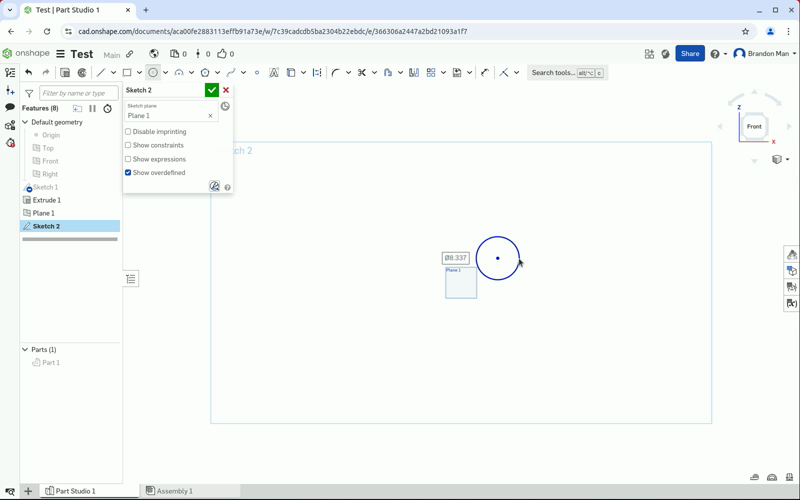
mouse_move(511, 259)
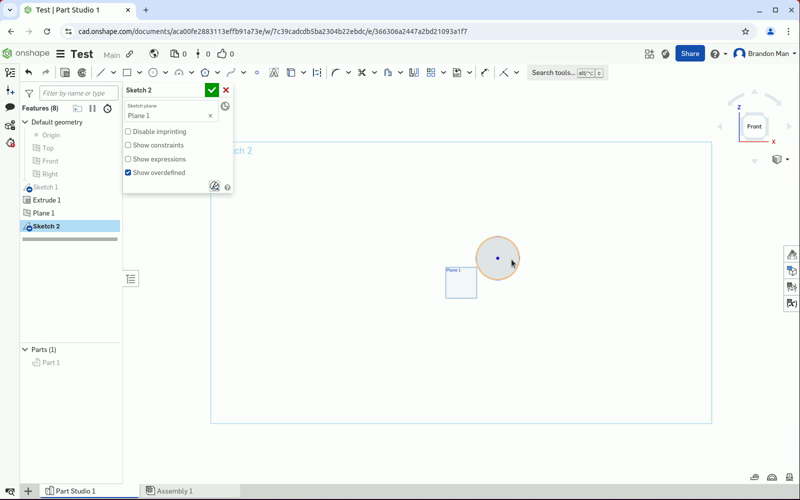
scroll(6)
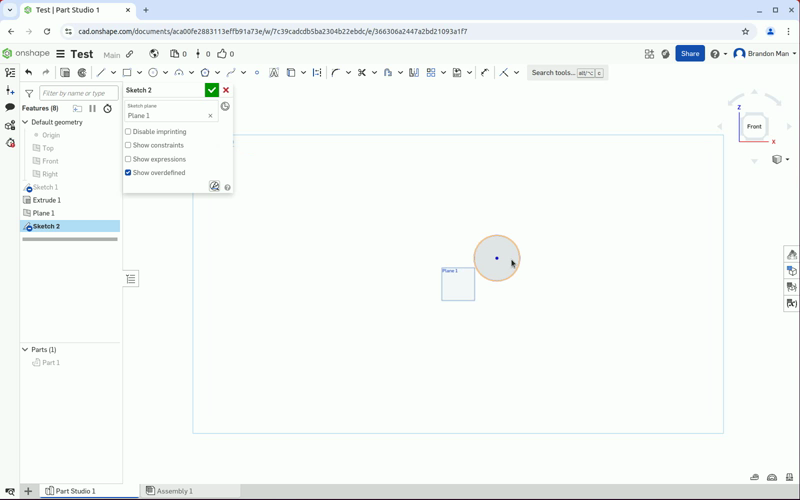
scroll(6)
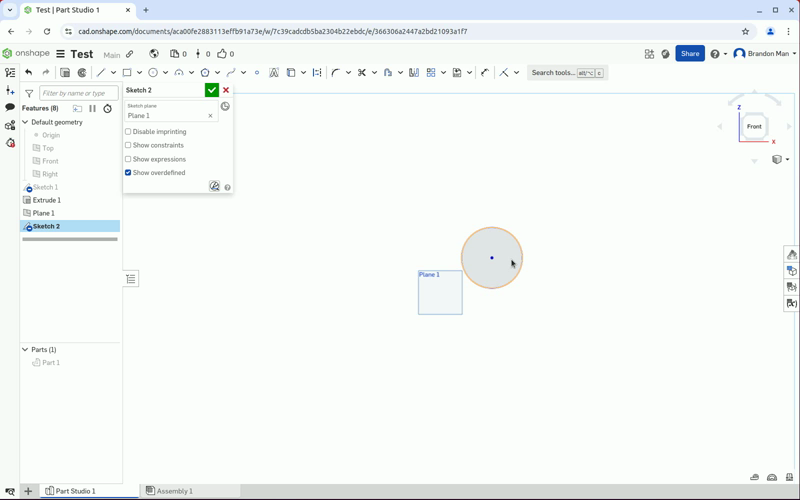
scroll(6)
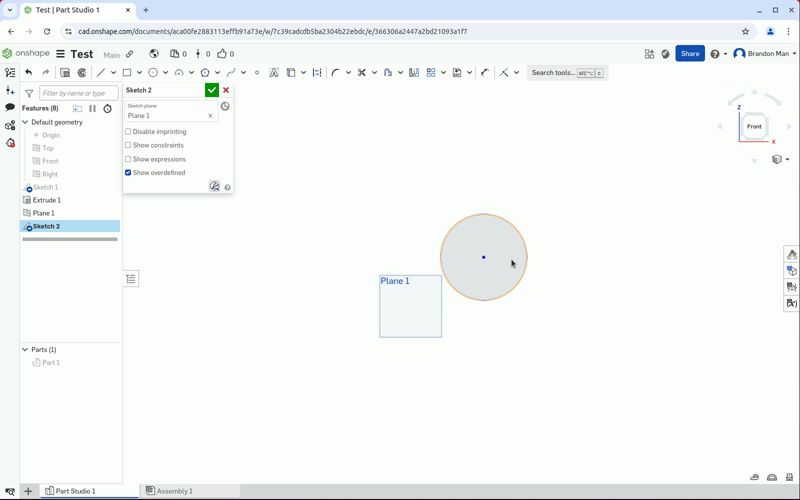
scroll(6)
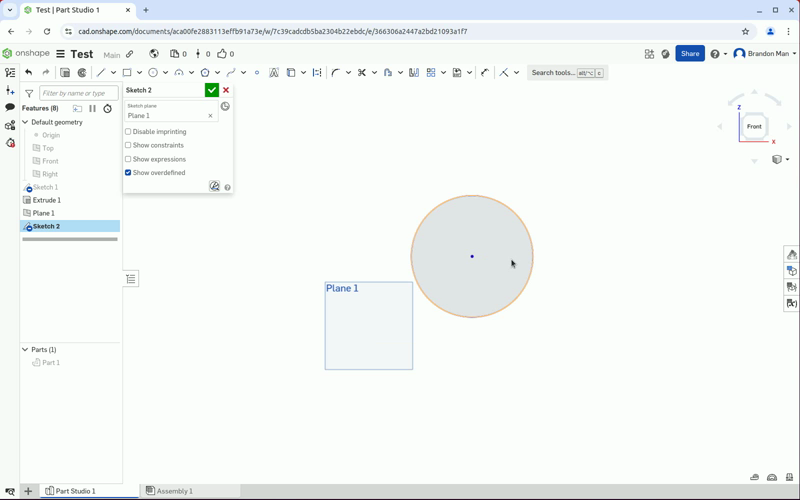
scroll(6)
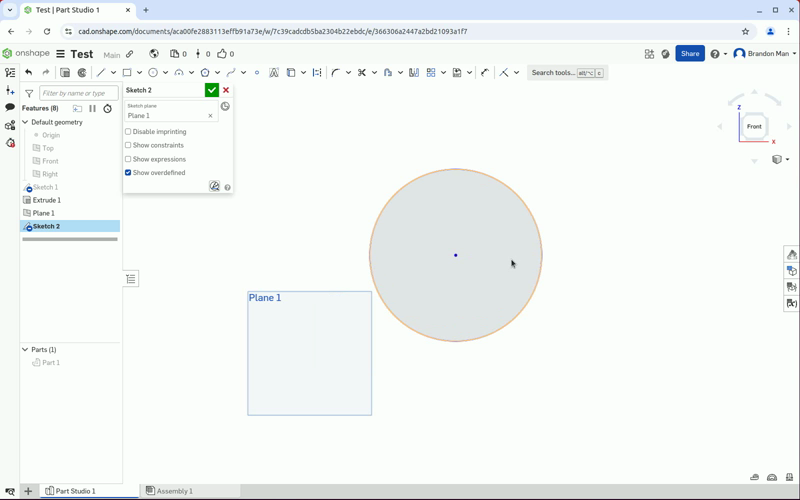
scroll(6)
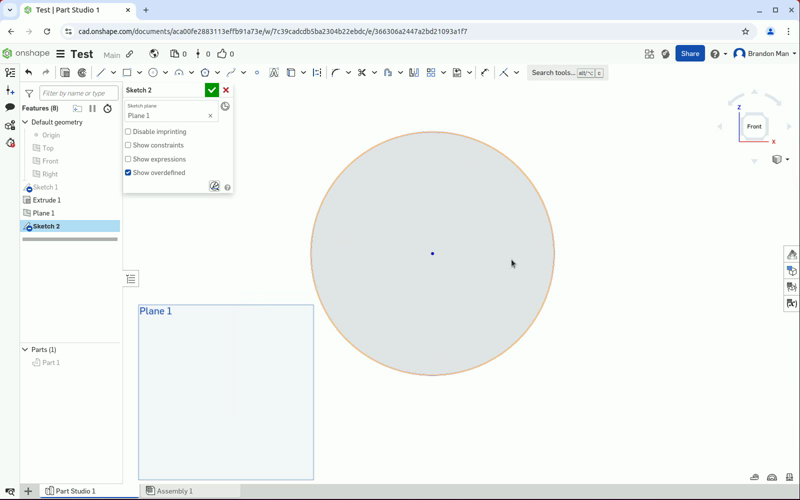
scroll(6)
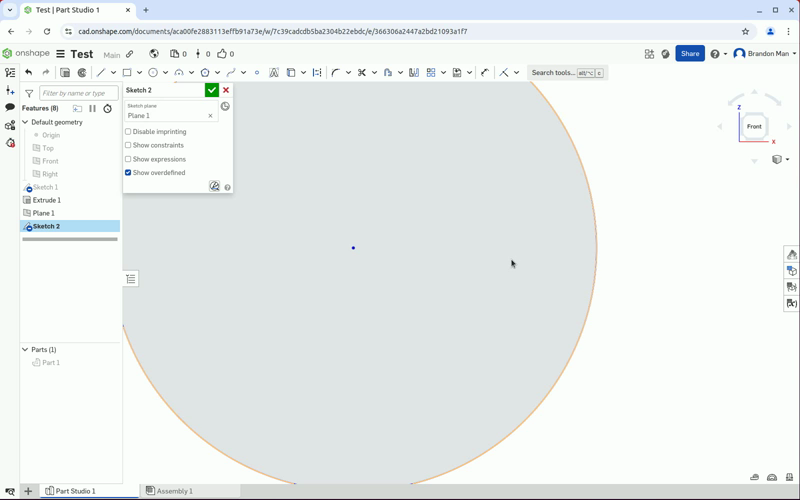
click(511, 259)
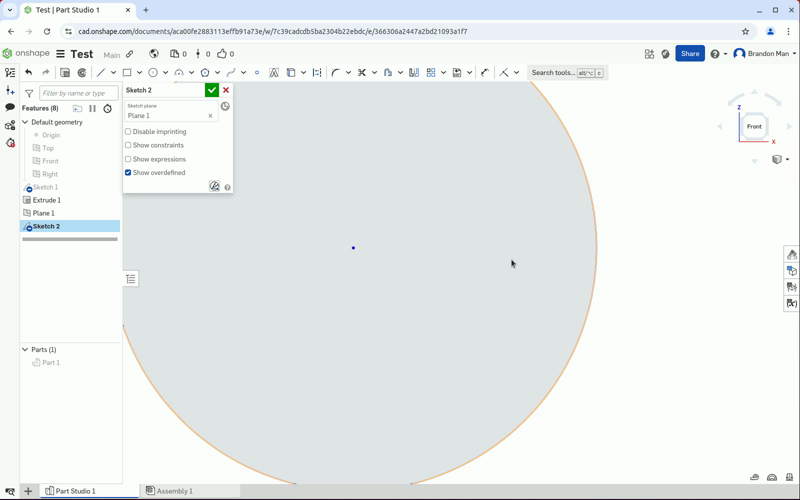
scroll(-6)
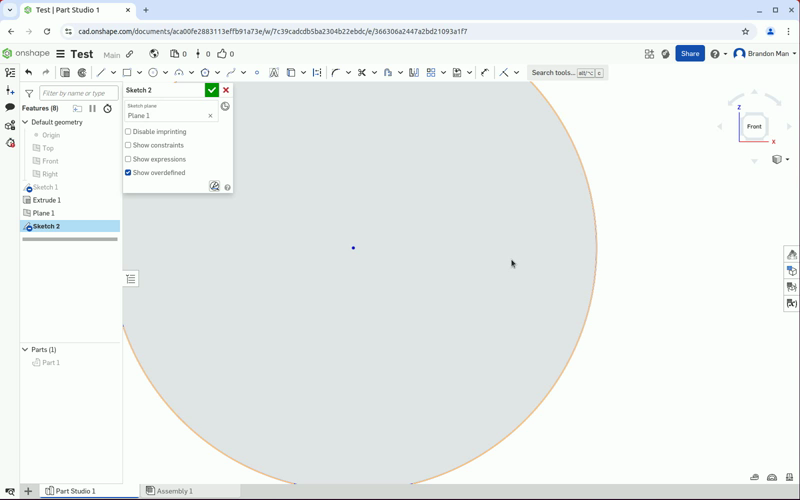
scroll(-6)
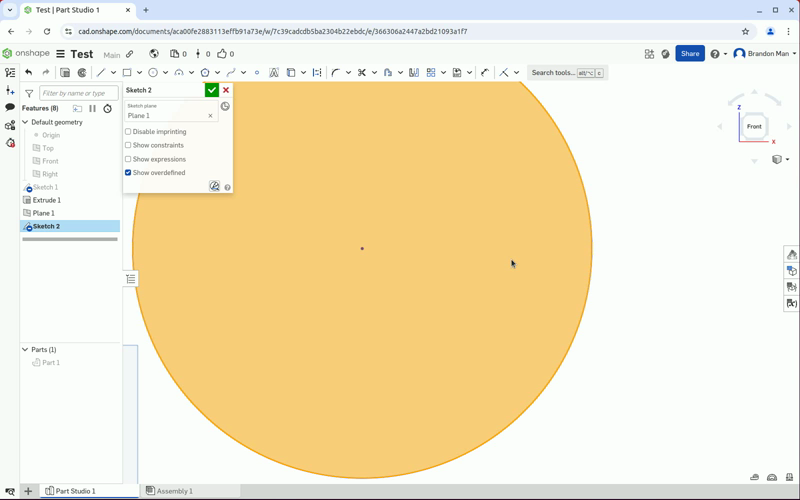
scroll(-6)
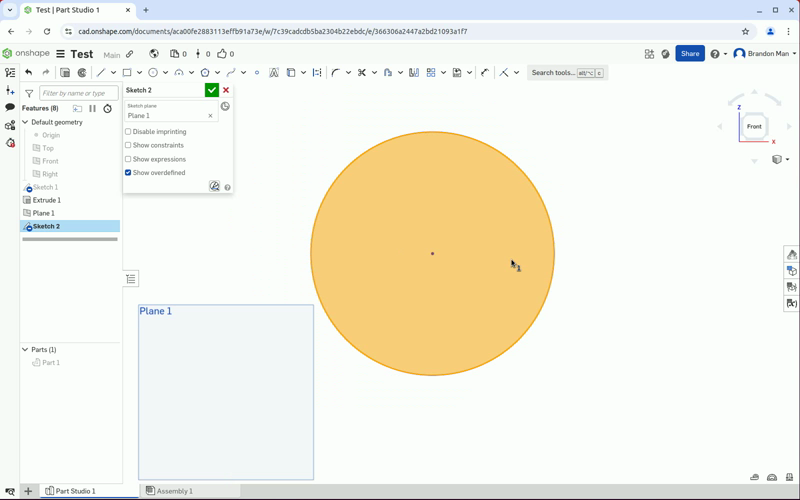
scroll(-6)
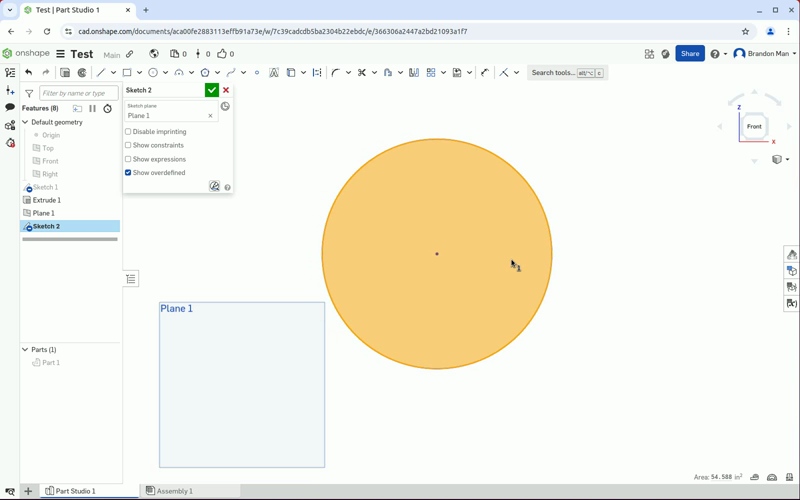
scroll(-6)
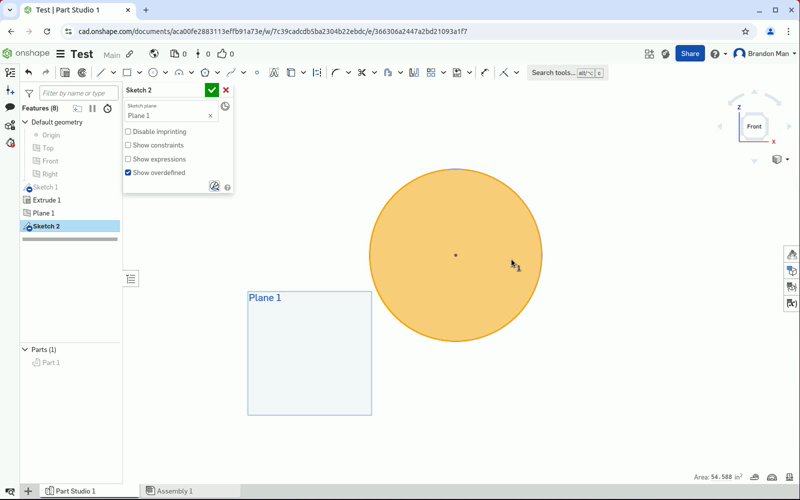
scroll(-6)
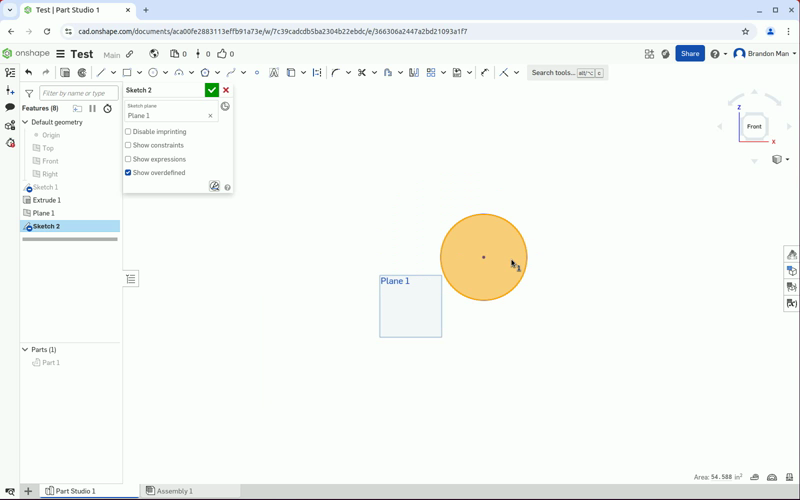
scroll(-6)
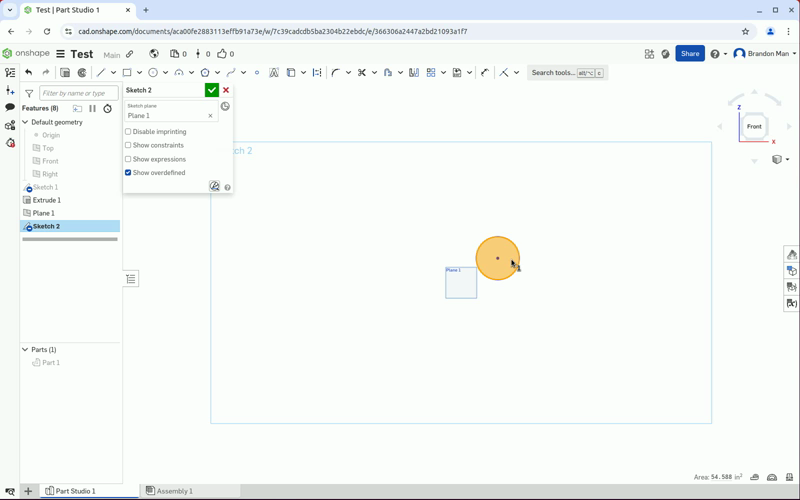
mouse_move(73, 352)
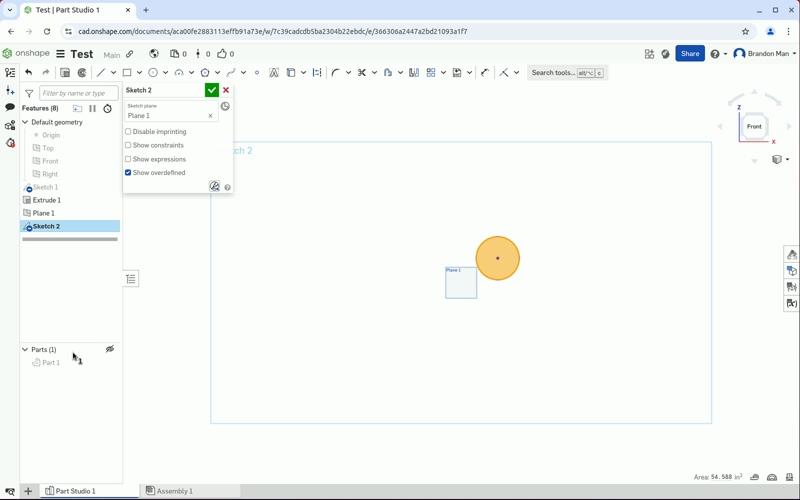
key(shift+y)
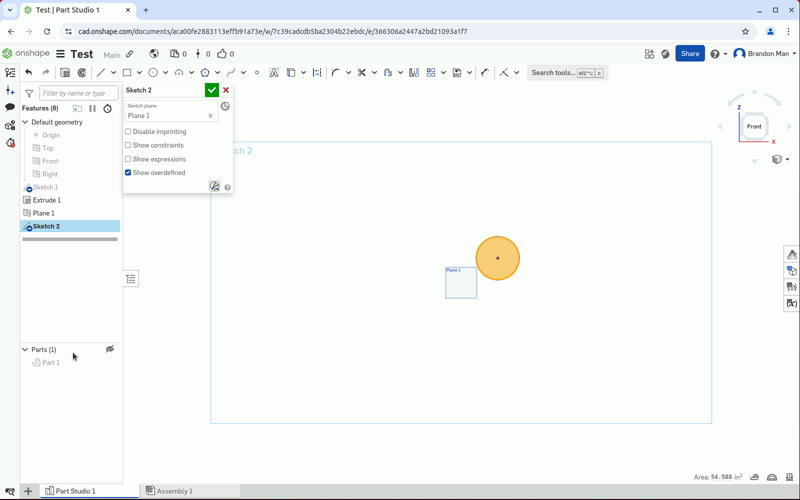
key(shift+e)
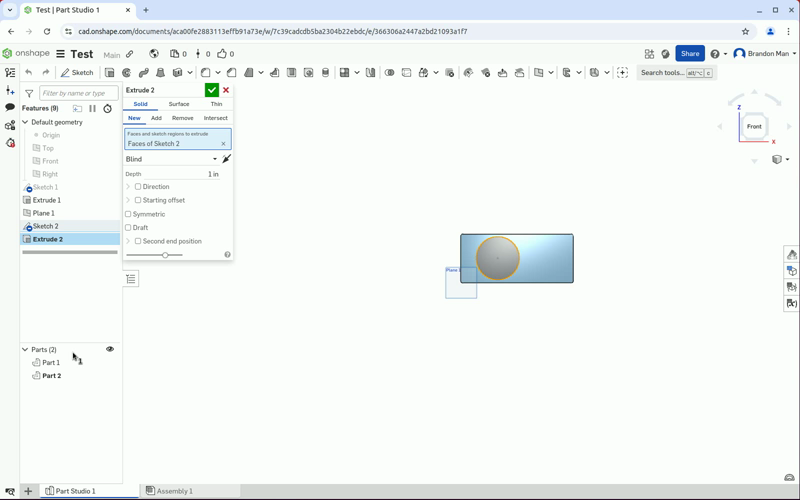
mouse_move(143, 106)
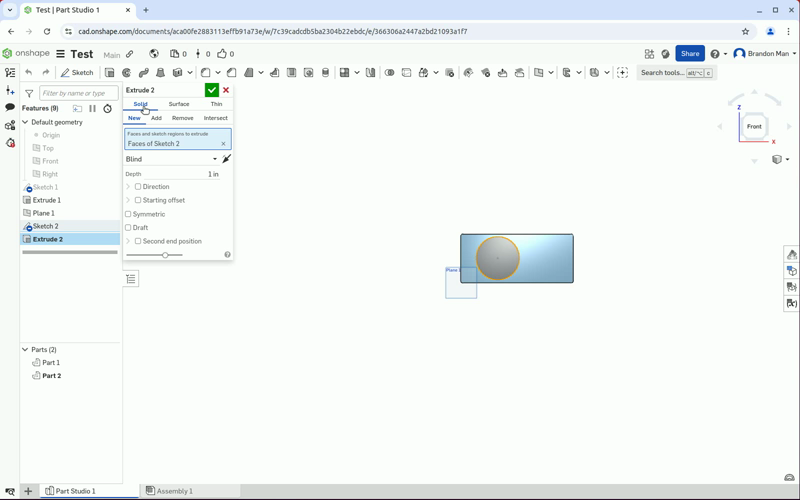
click(143, 106)
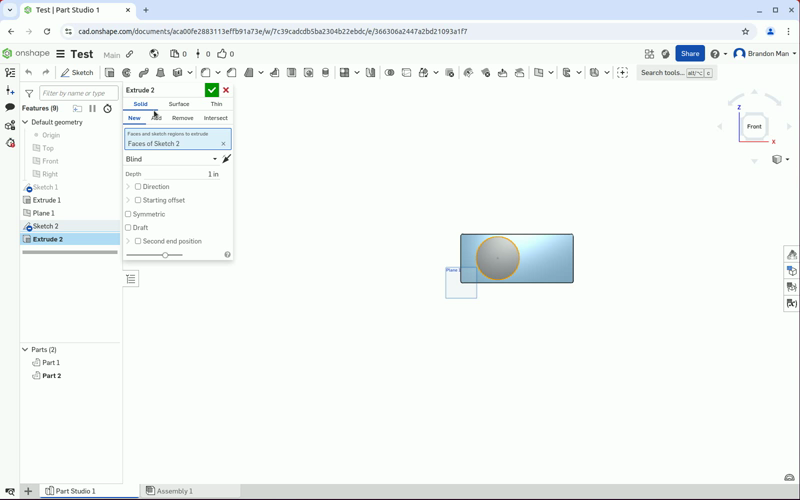
mouse_move(186, 120)
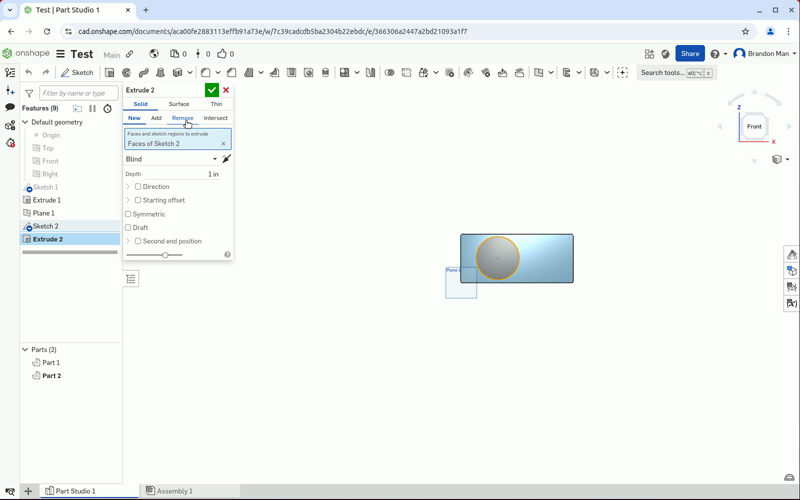
click(186, 120)
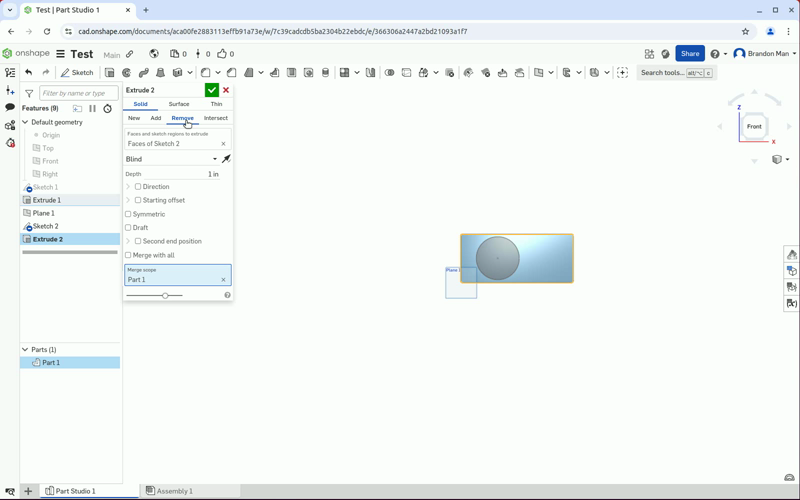
key(tab, 4)
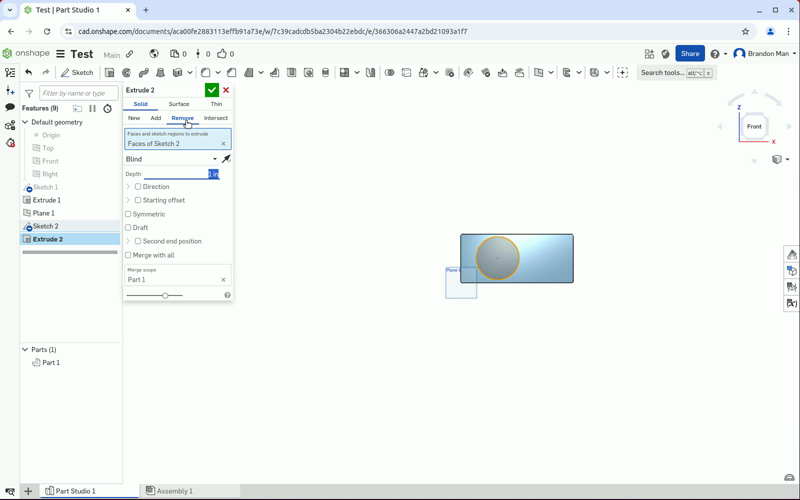
text(0.481)
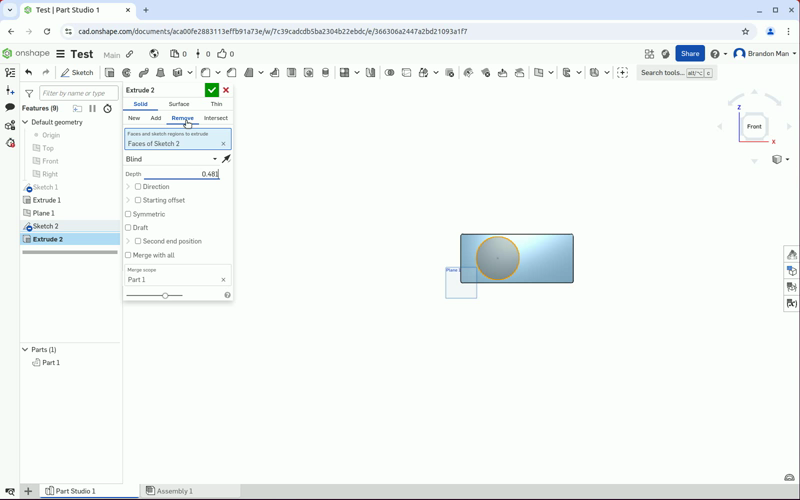
key(tab, 6)
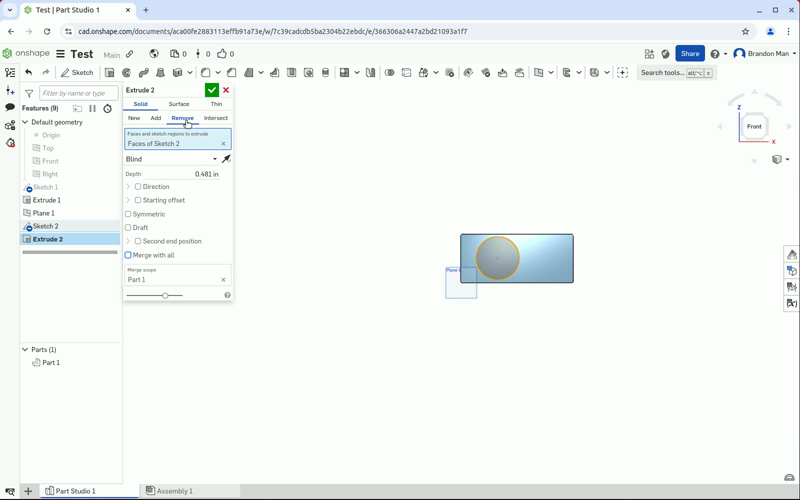
key(space)
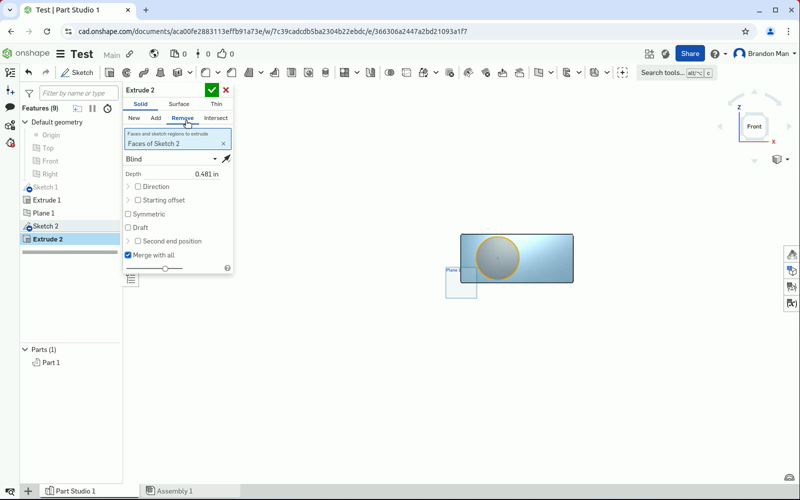
key(enter)
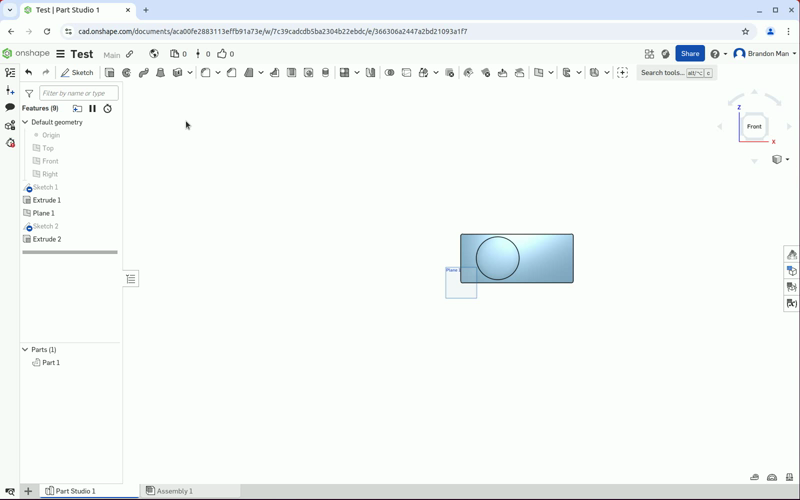
key(shift+h)
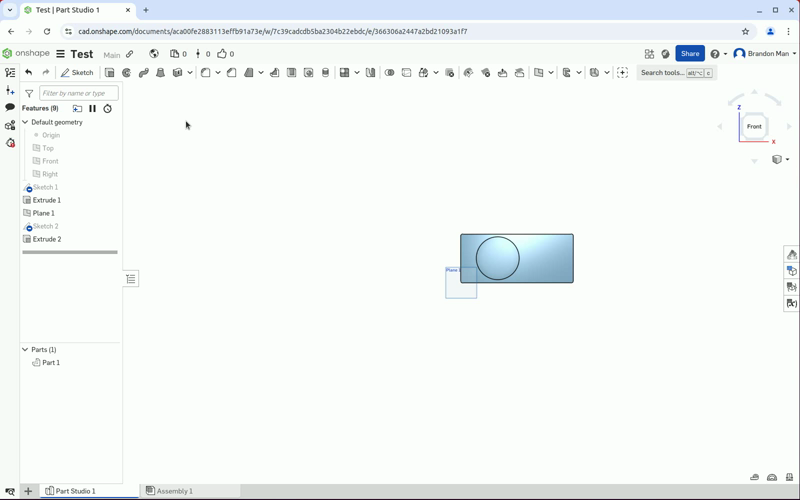
key(shift+h)
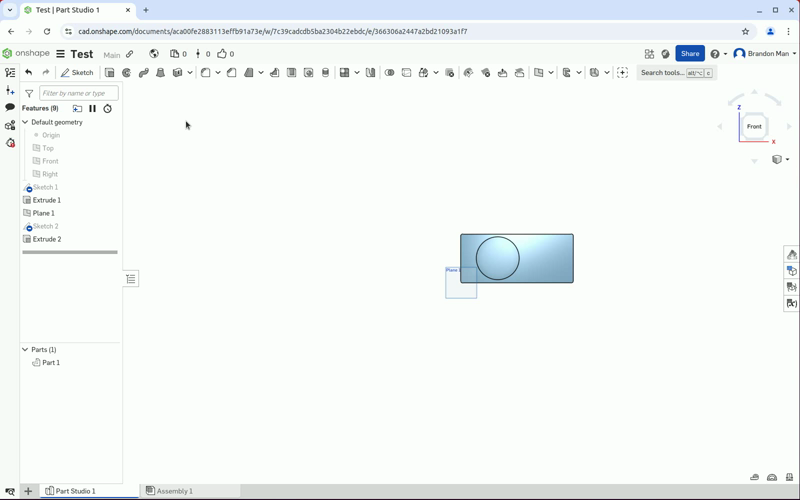
mouse_move(73, 189)
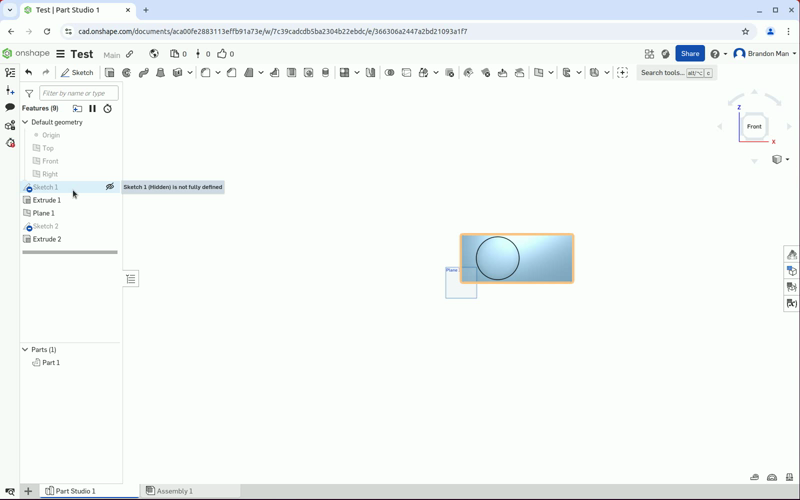
click(73, 189)
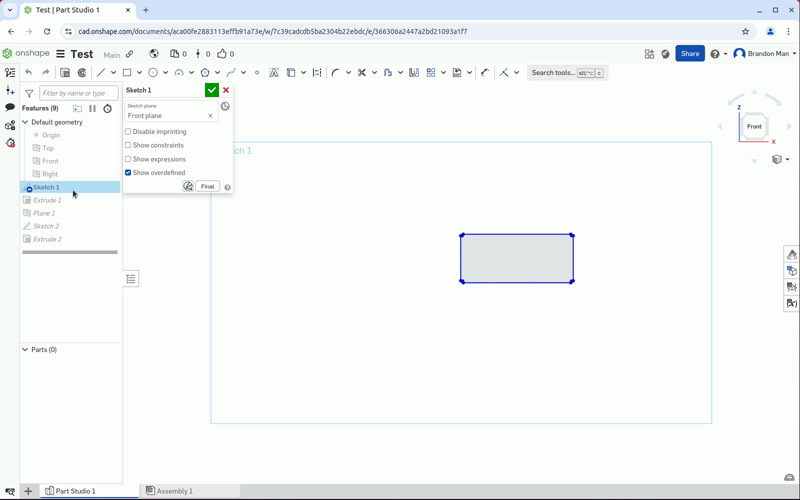
mouse_move(229, 92)
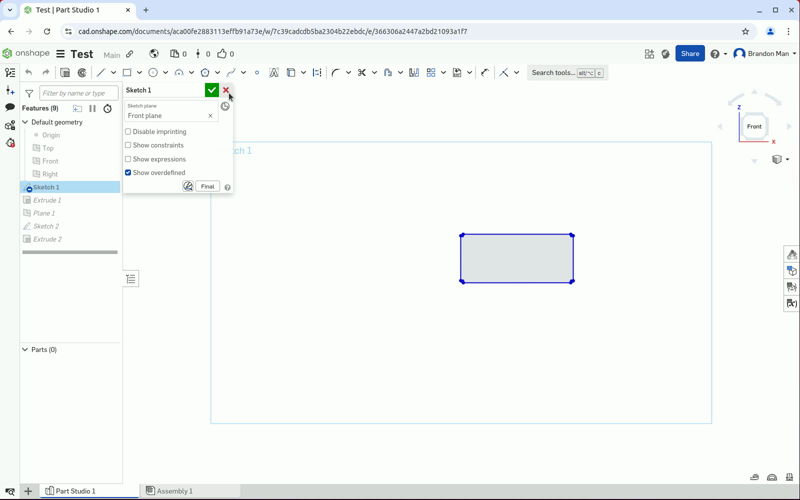
click(229, 92)
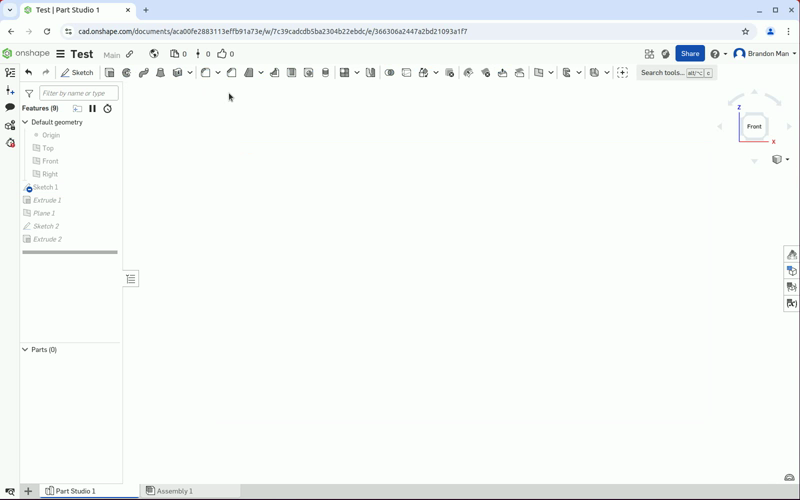
key(shift+s)
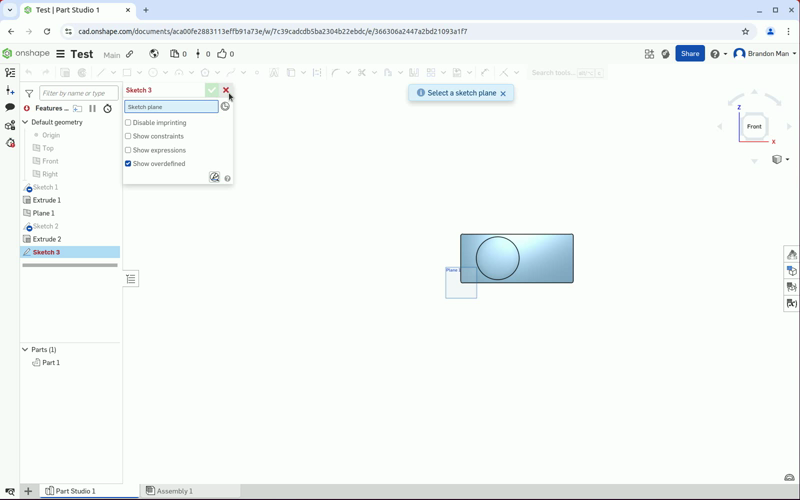
mouse_move(73, 215)
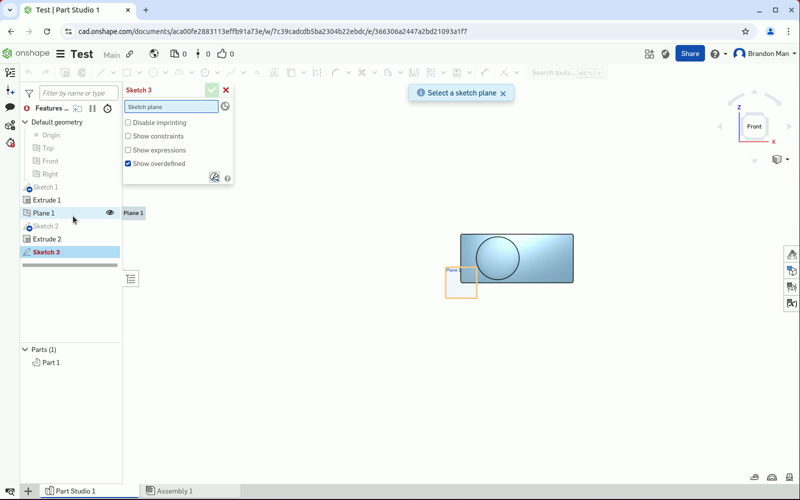
click(73, 215)
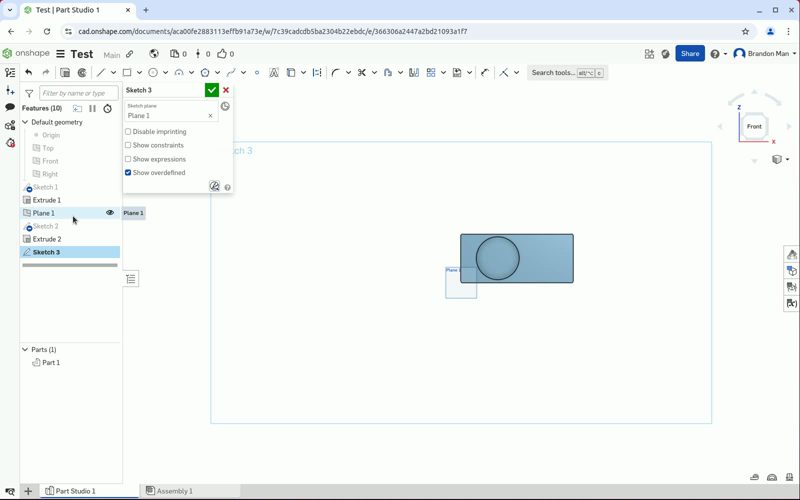
mouse_move(73, 352)
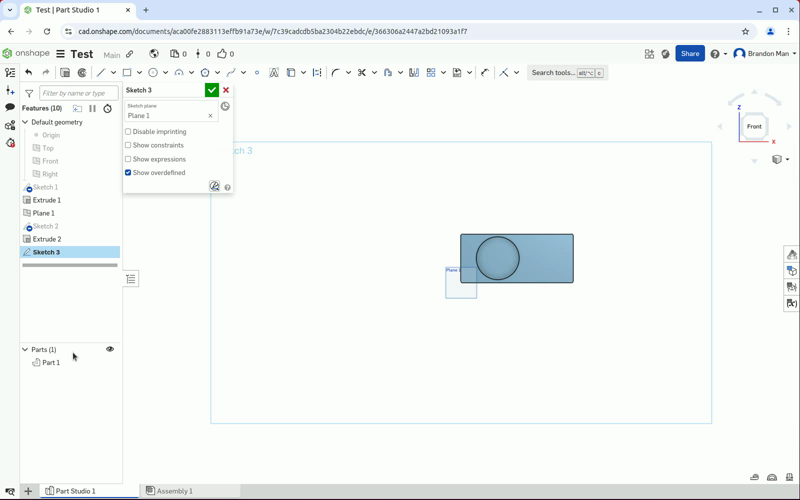
key(y)
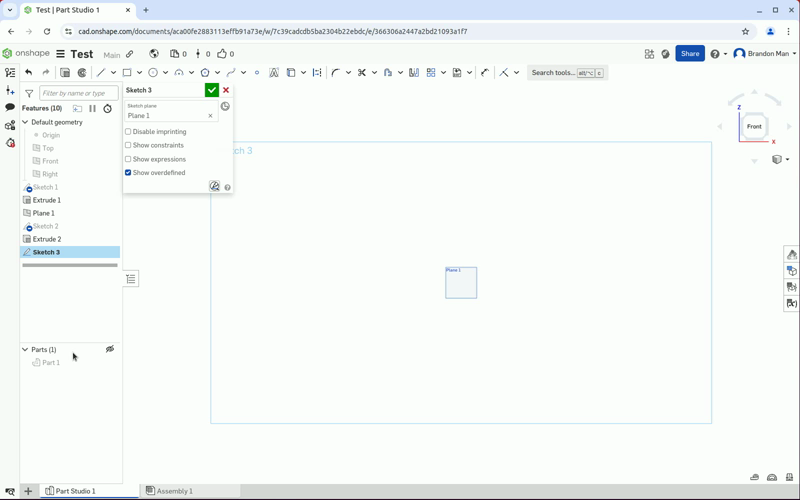
key(c)
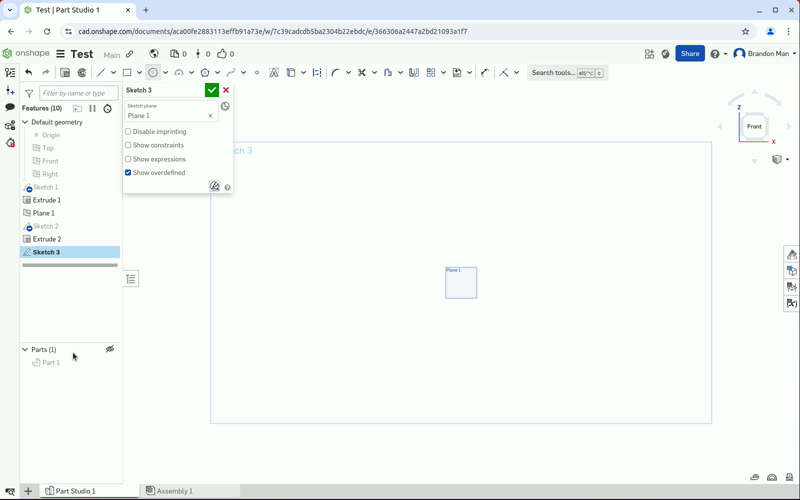
key_down(shift)
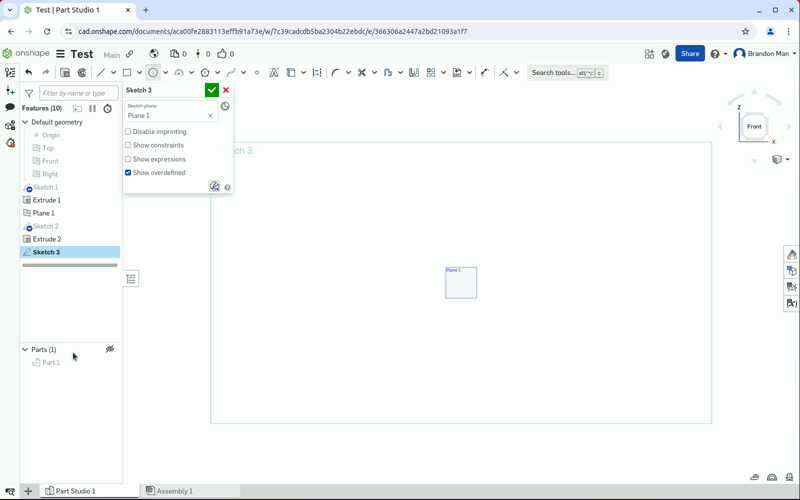
mouse_move(544, 258)
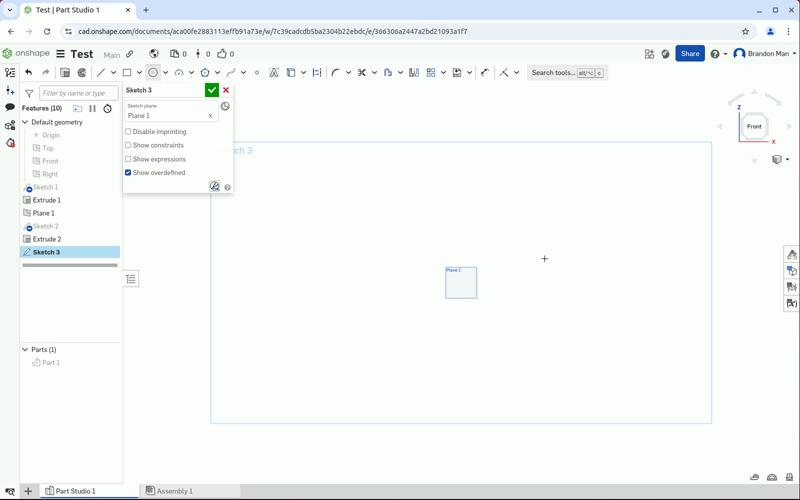
click(544, 258)
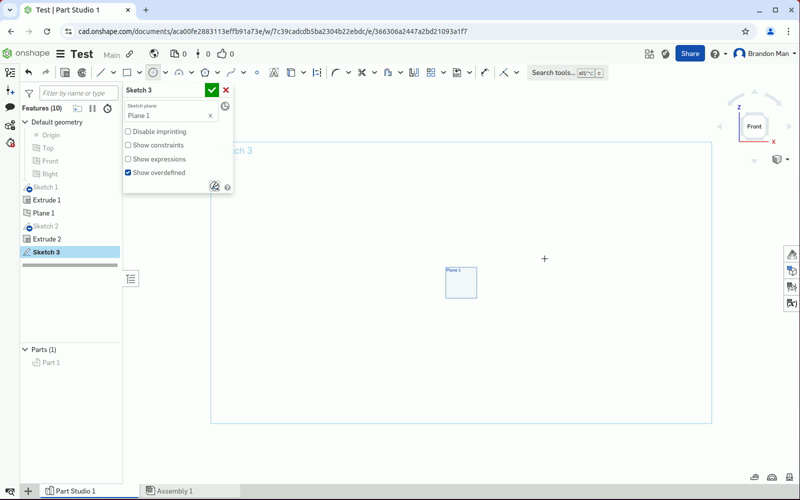
key_up(shift)
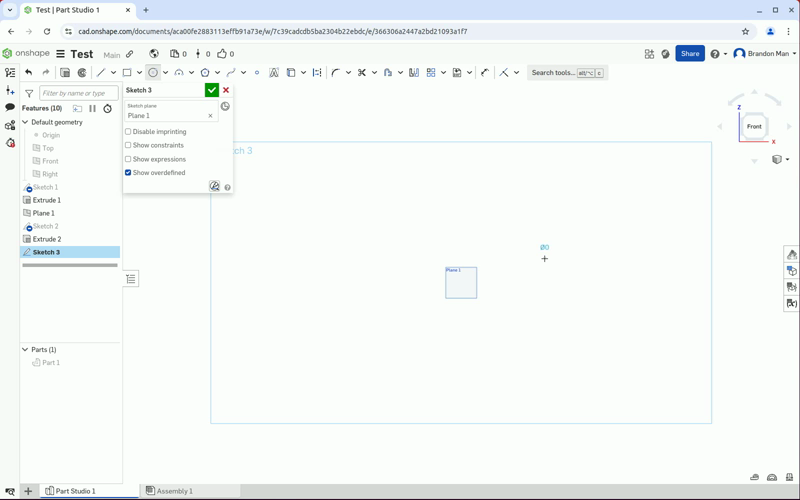
mouse_move(566, 258)
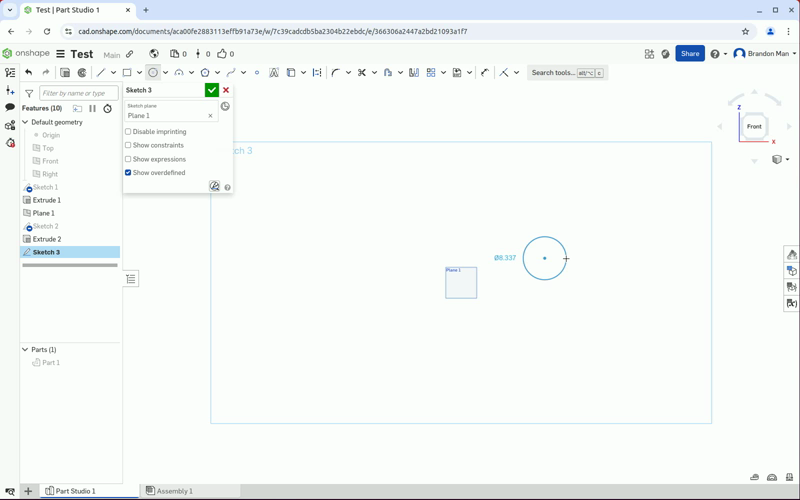
click(566, 258)
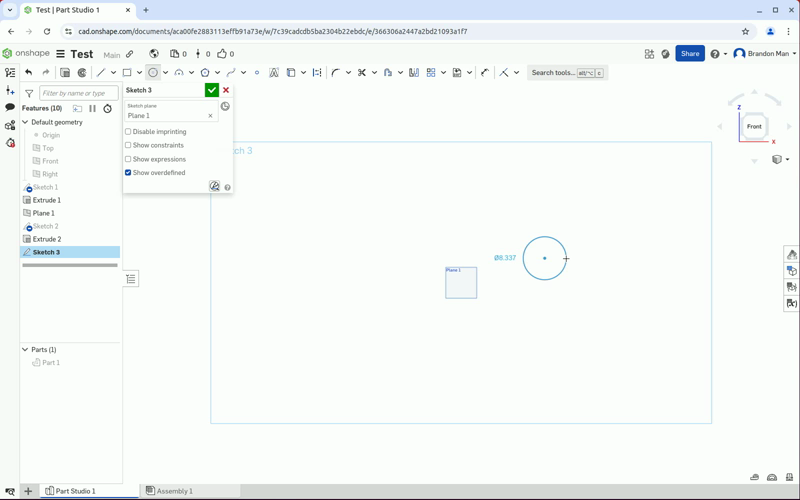
key(esc)
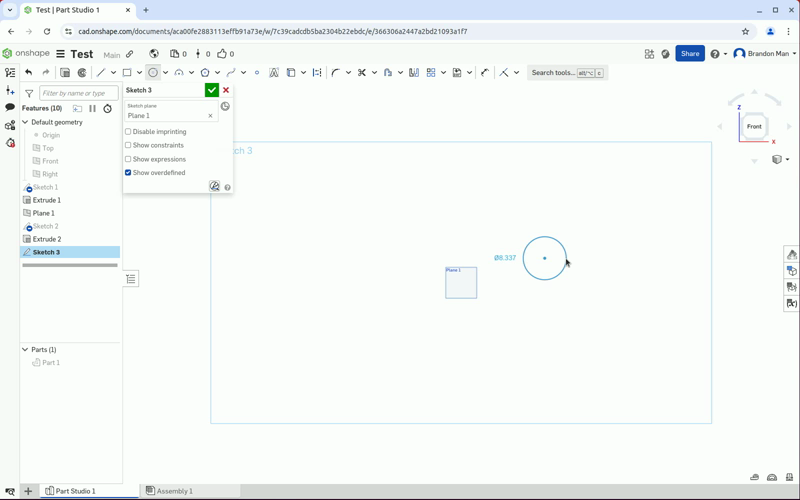
mouse_move(544, 260)
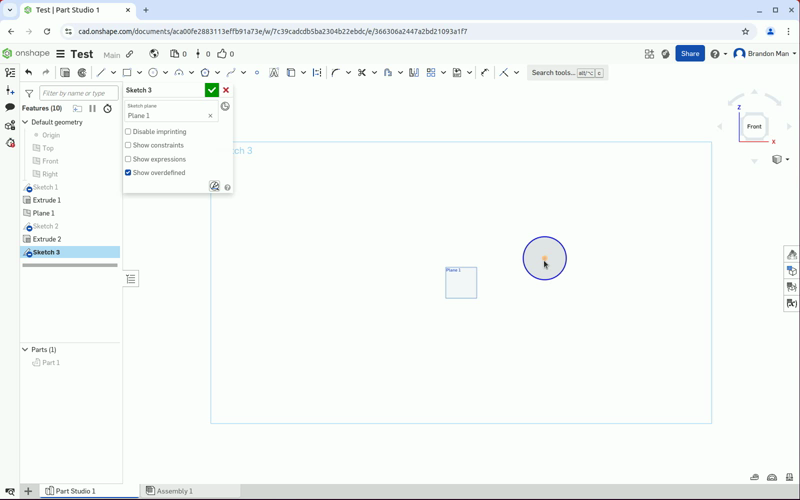
scroll(6)
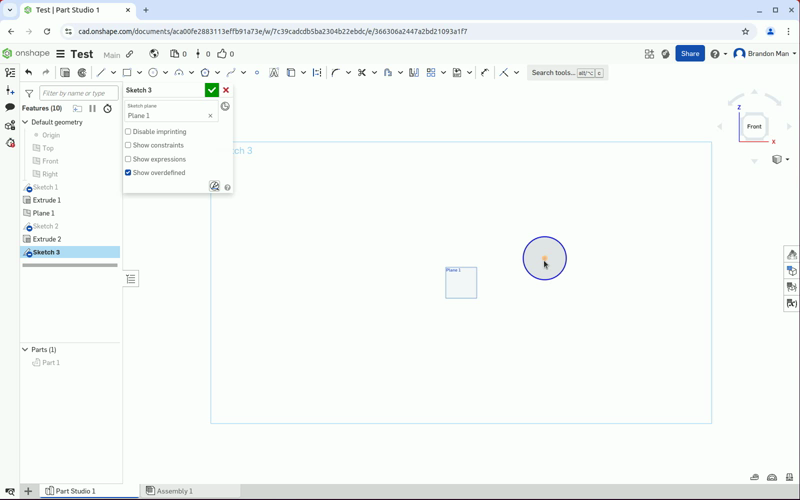
scroll(6)
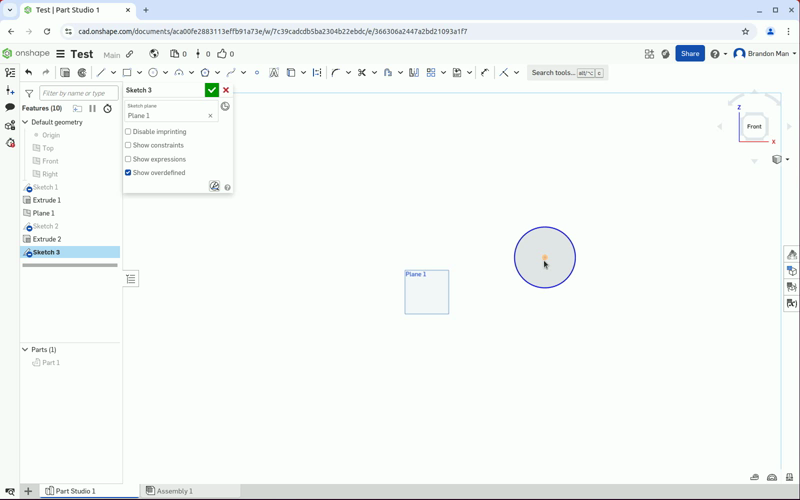
scroll(6)
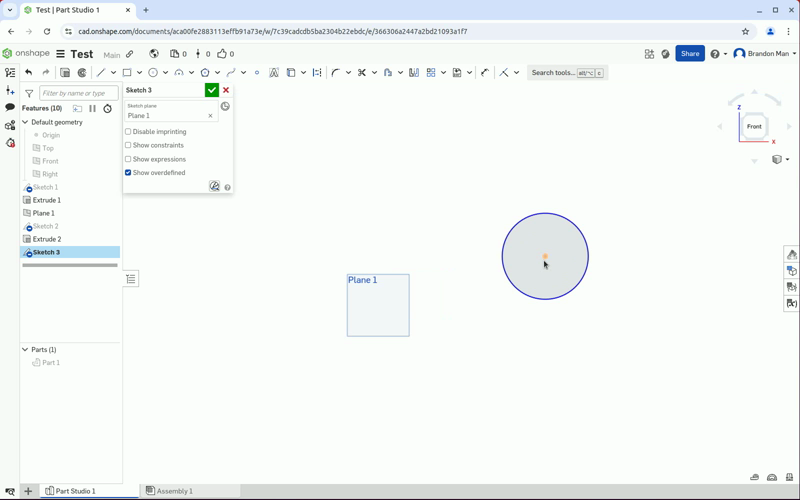
scroll(6)
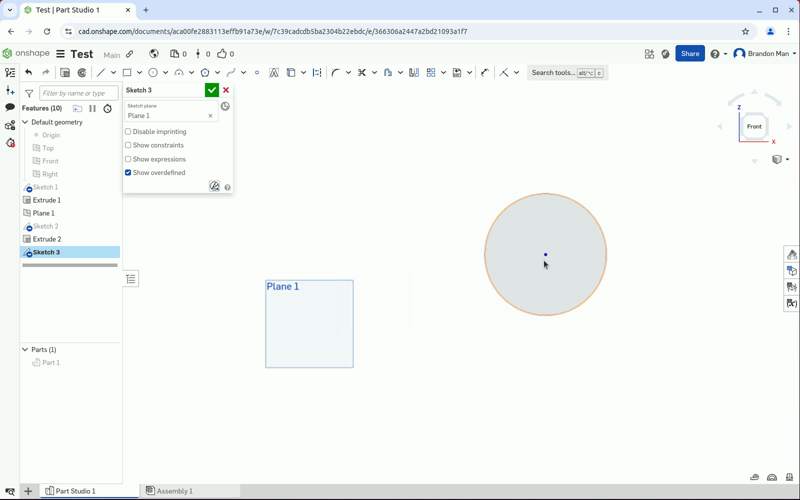
scroll(6)
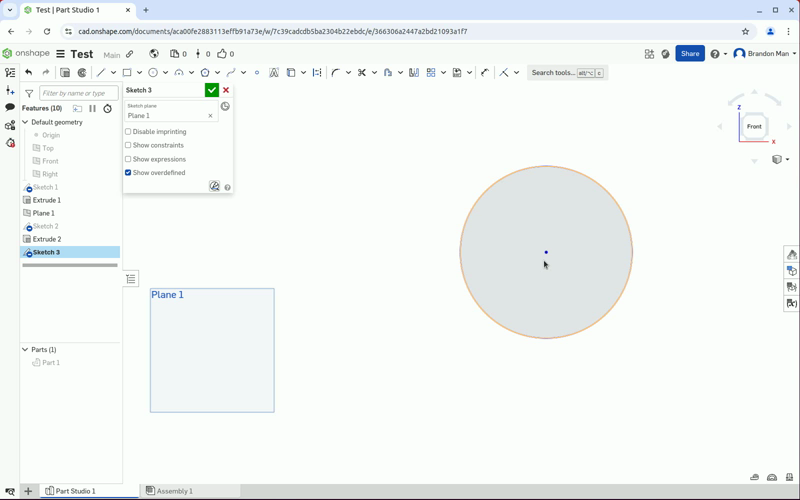
scroll(6)
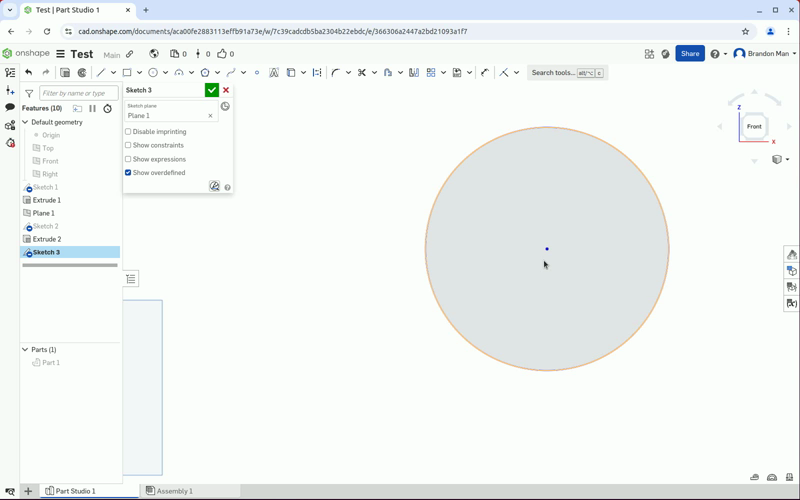
scroll(6)
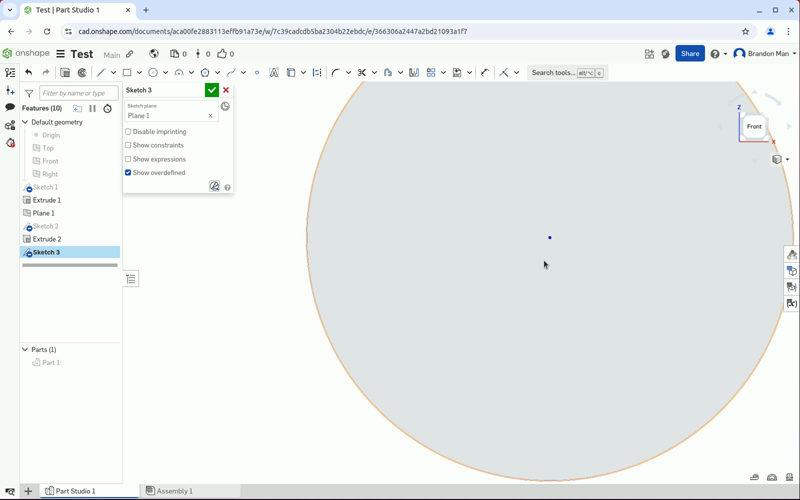
click(544, 260)
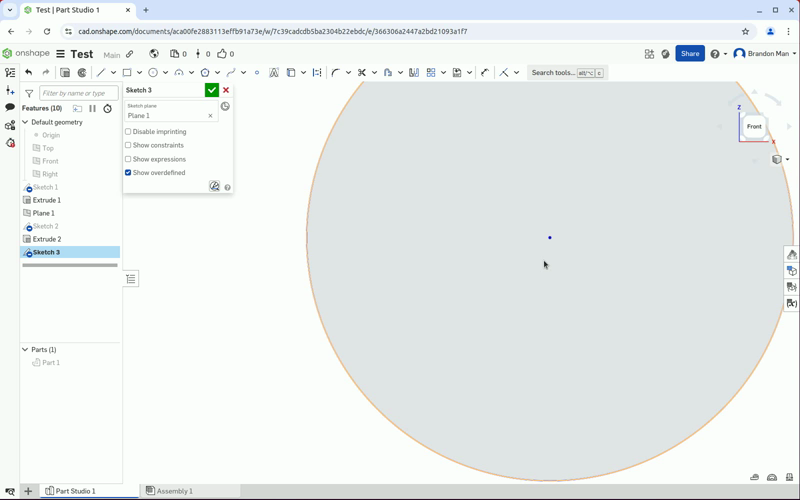
scroll(-6)
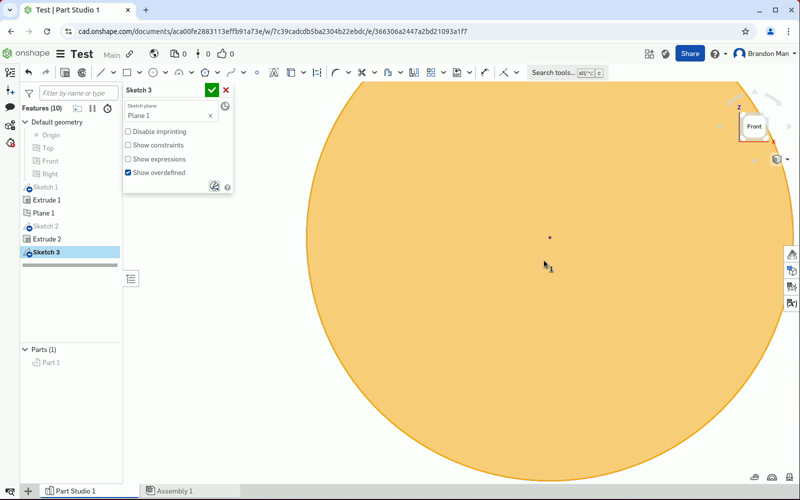
scroll(-6)
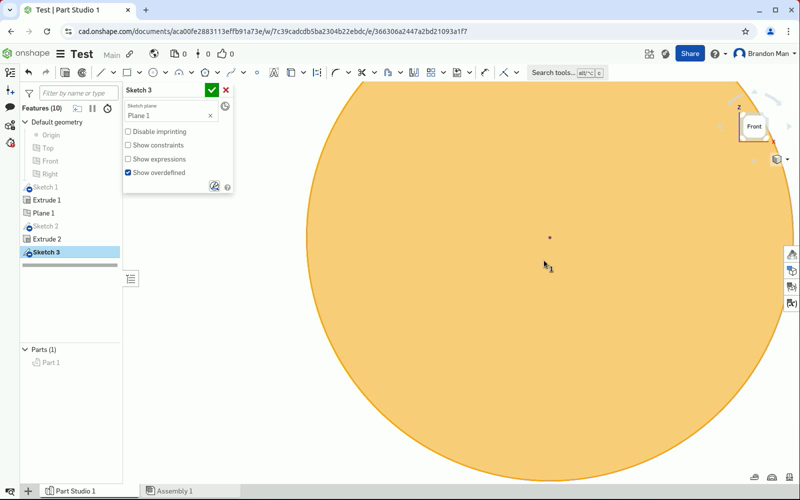
scroll(-6)
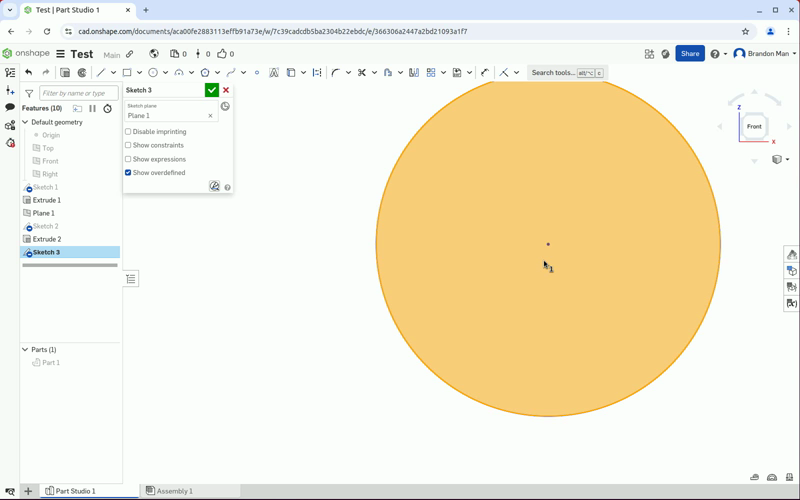
scroll(-6)
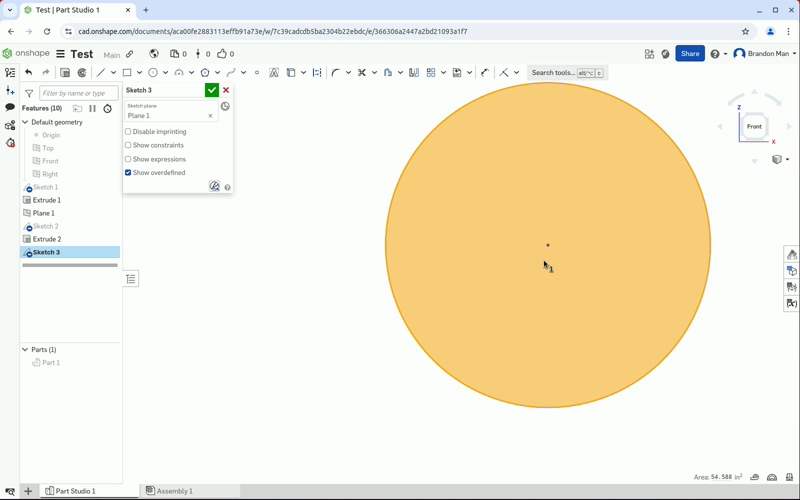
scroll(-6)
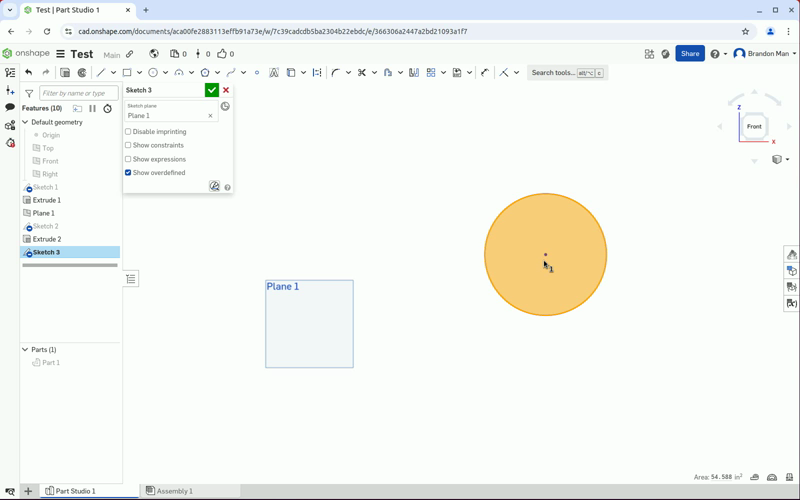
scroll(-6)
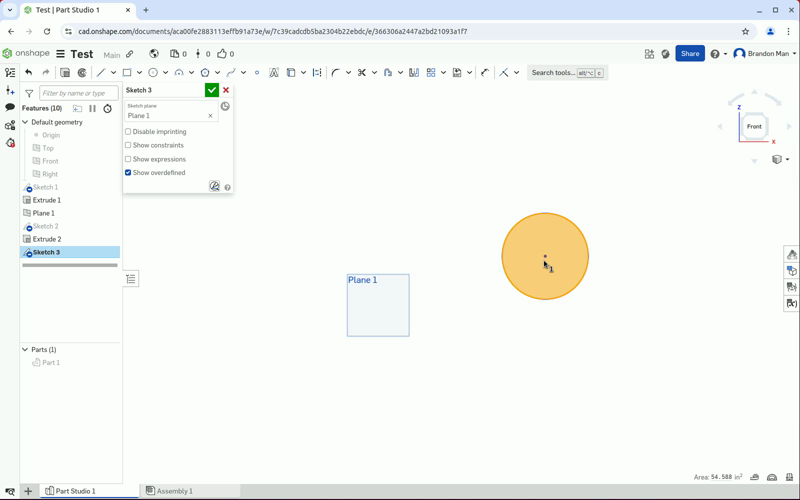
scroll(-6)
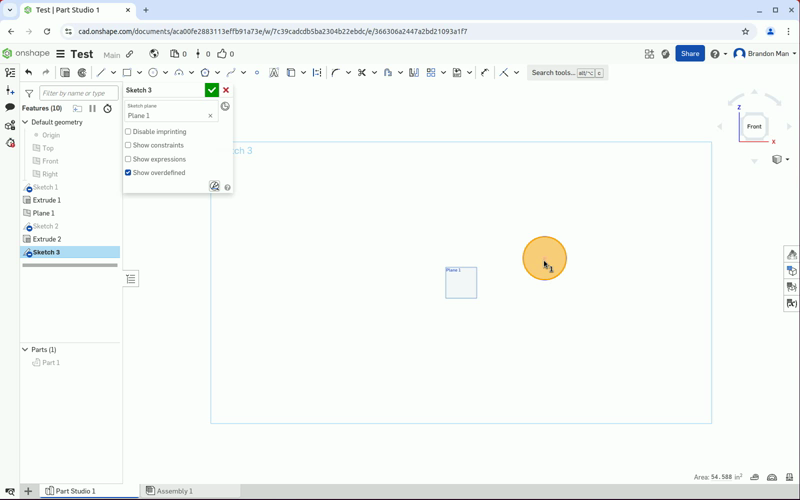
mouse_move(73, 352)
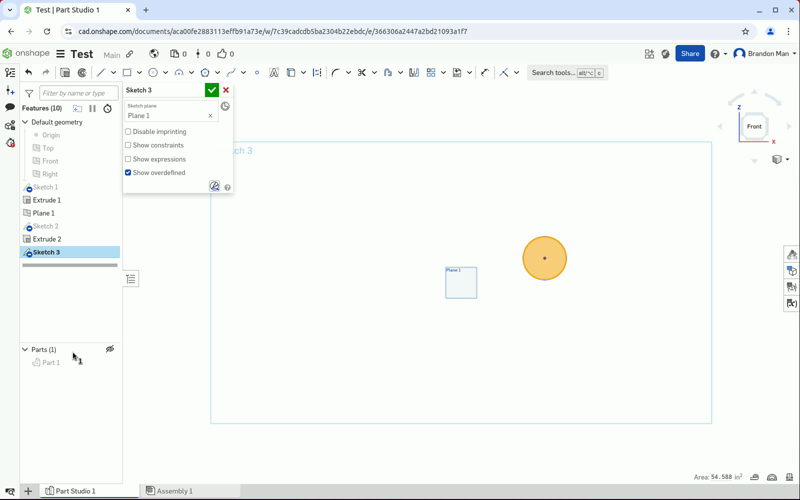
key(shift+y)
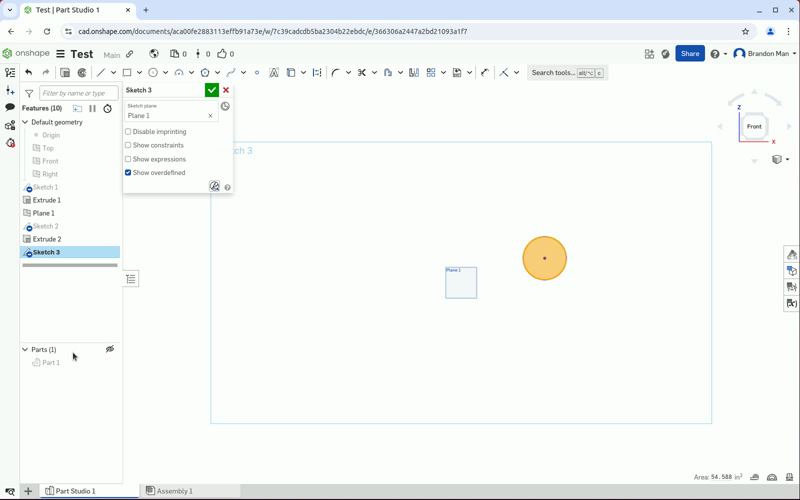
key(shift+e)
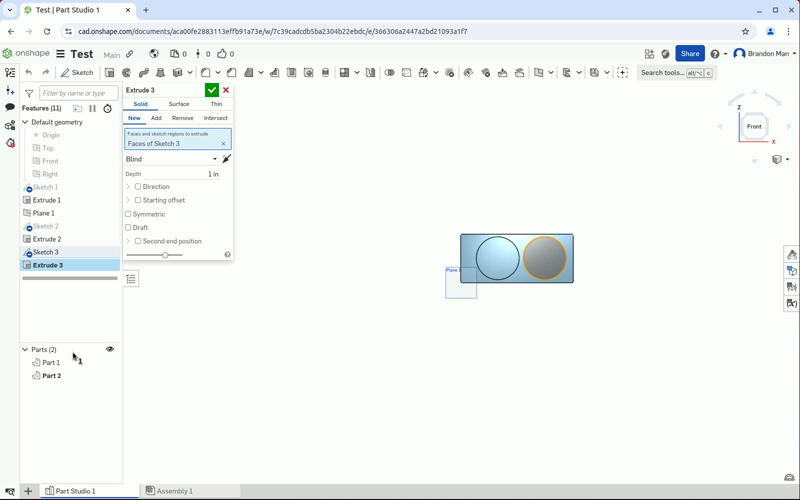
mouse_move(143, 106)
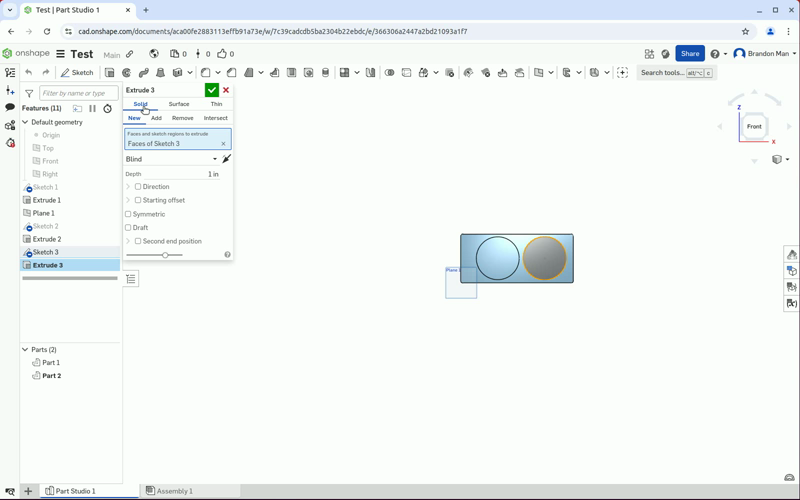
click(143, 106)
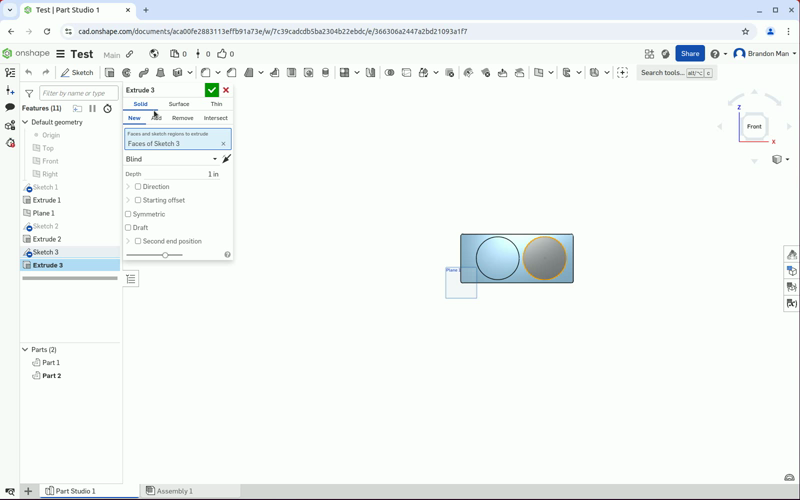
mouse_move(186, 120)
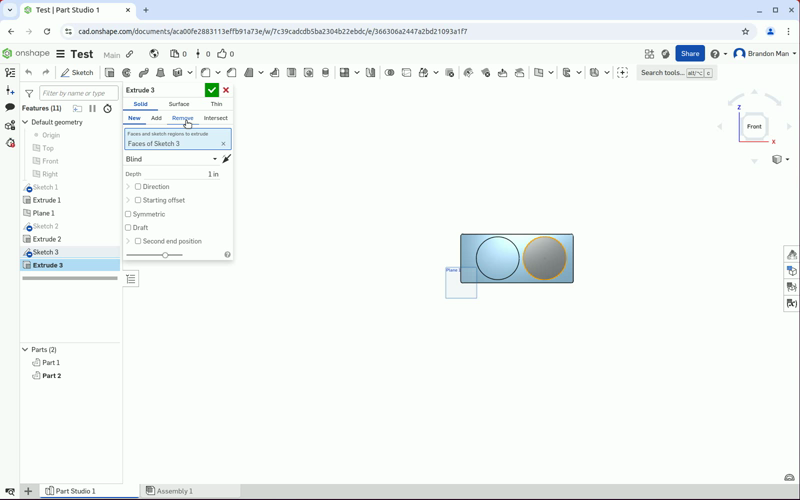
click(186, 120)
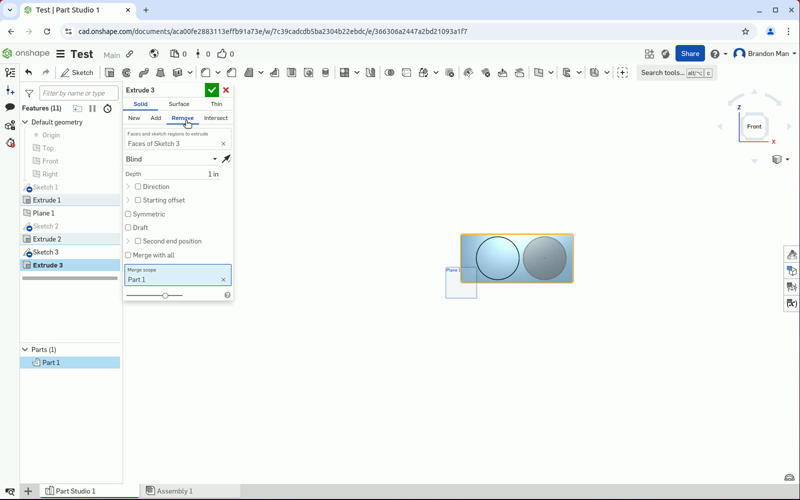
key(tab, 4)
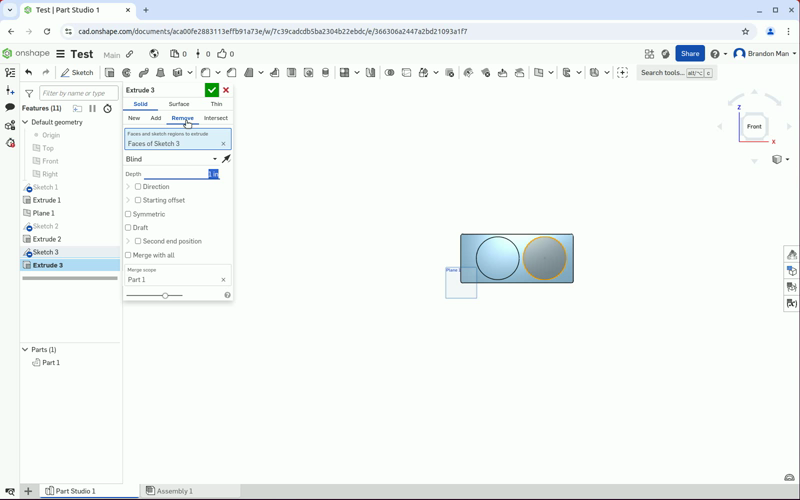
text(0.481)
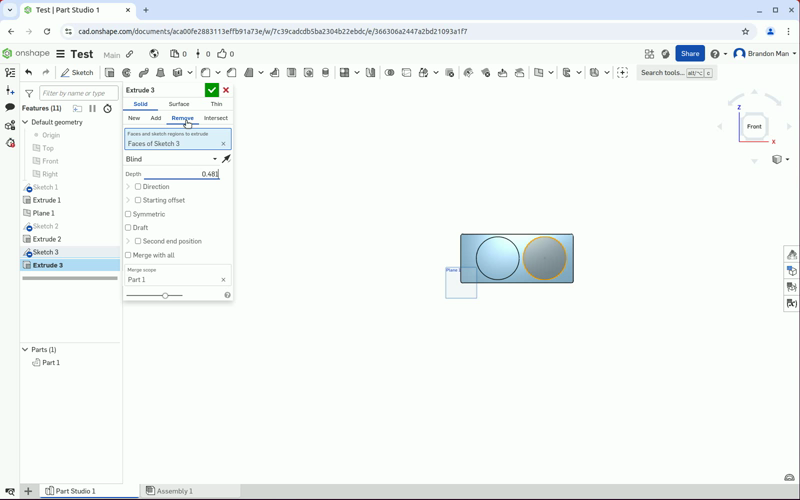
key(tab, 6)
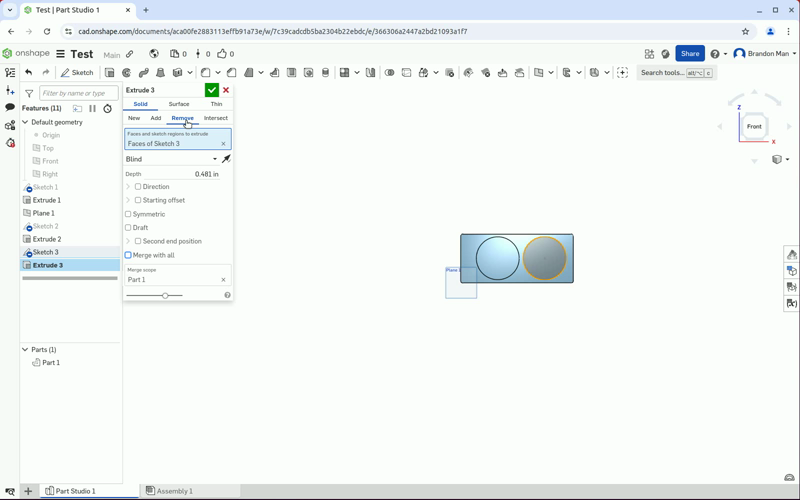
key(space)
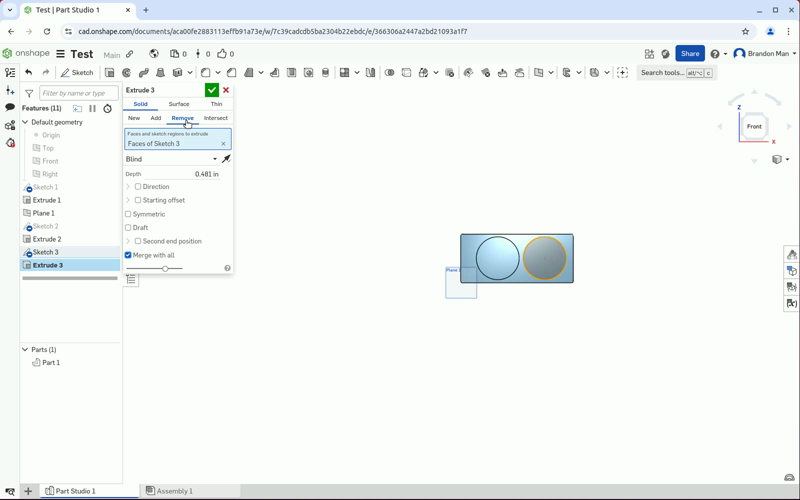
key(enter)
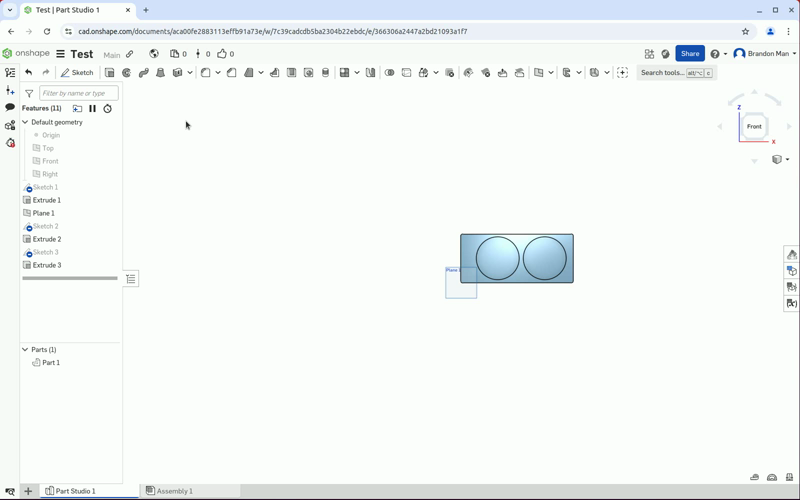
key(shift+h)
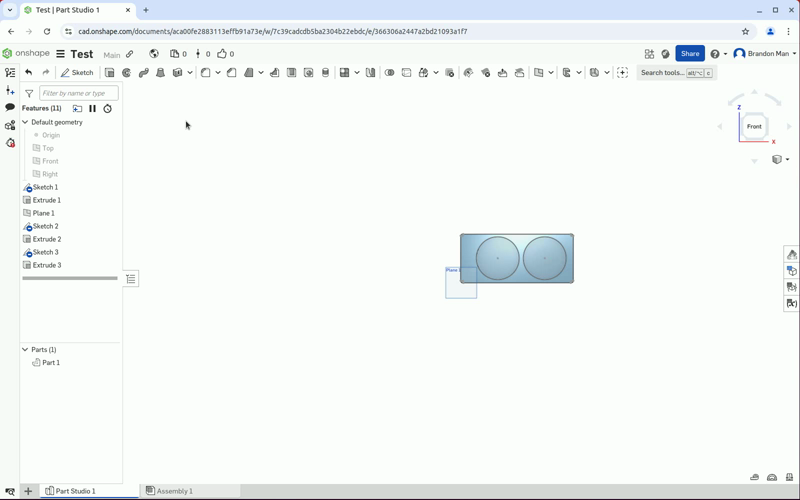
key(shift+h)
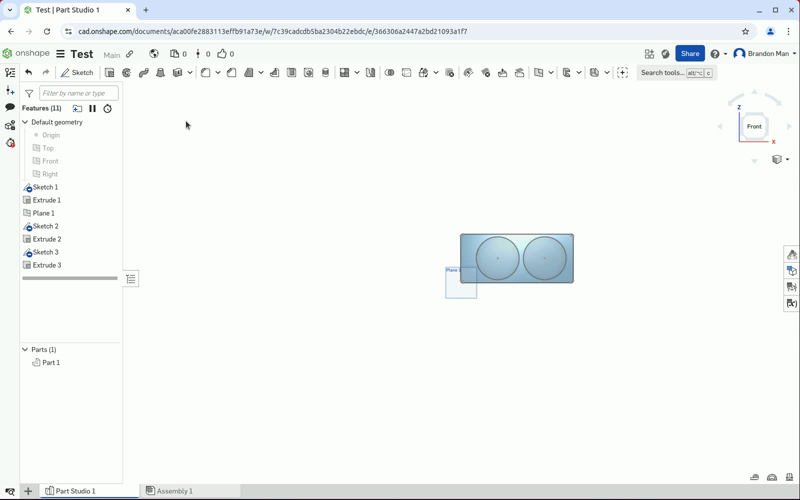
key(shift+7)
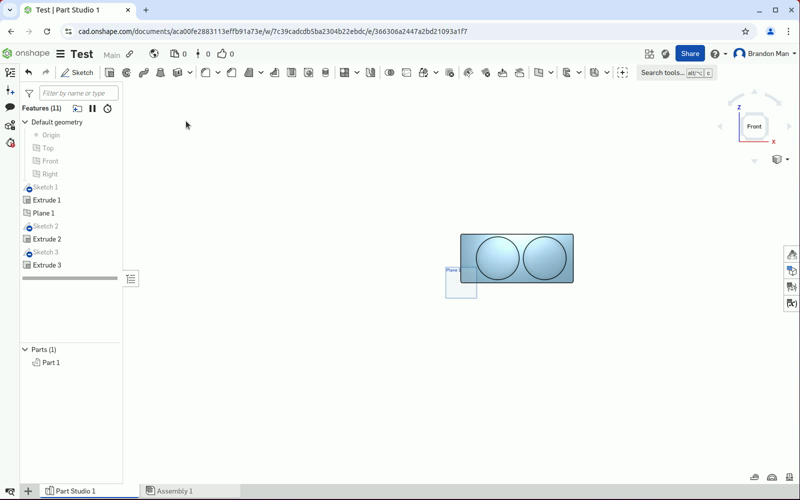
key(left, 2)
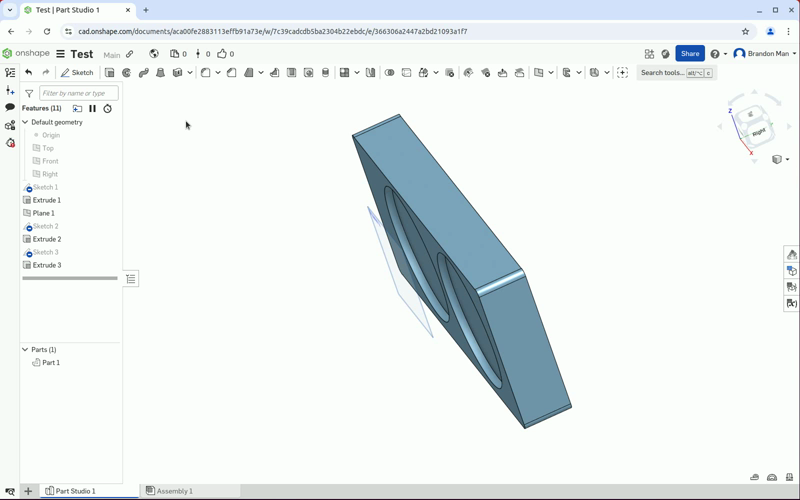
key(down, 2)
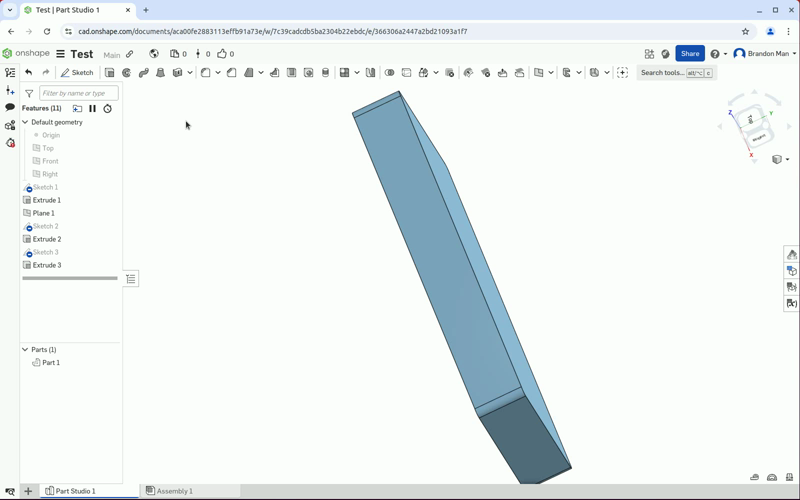
key(up, 2)
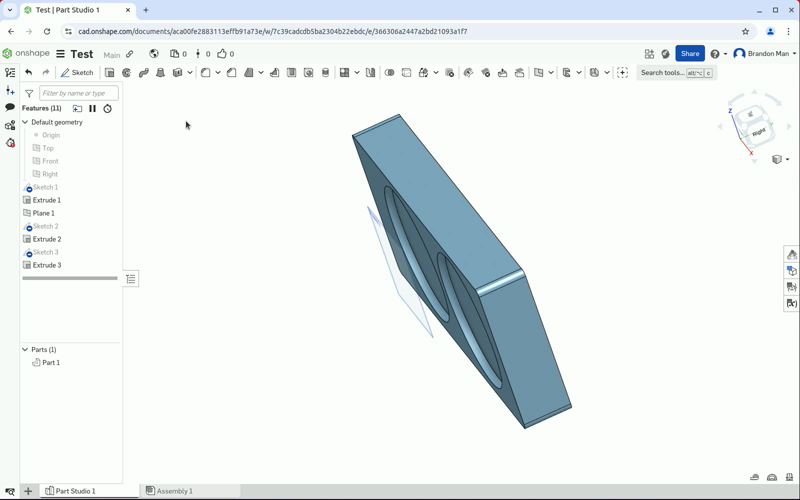
key(right, 2)
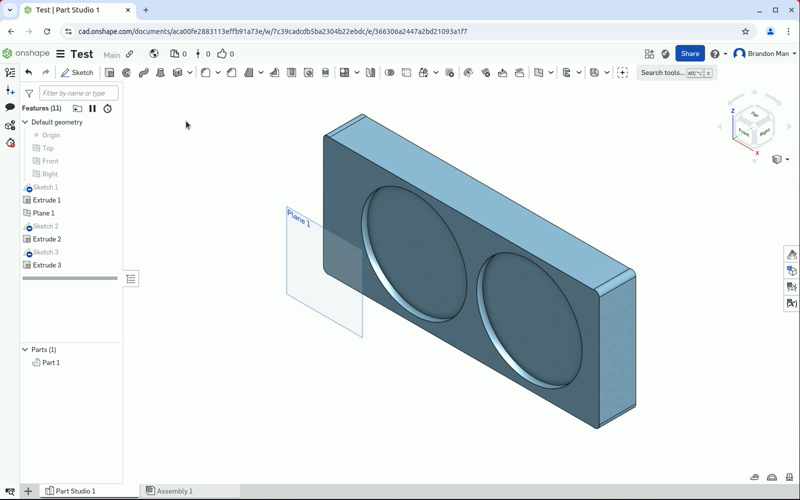
mouse_move(73, 189)
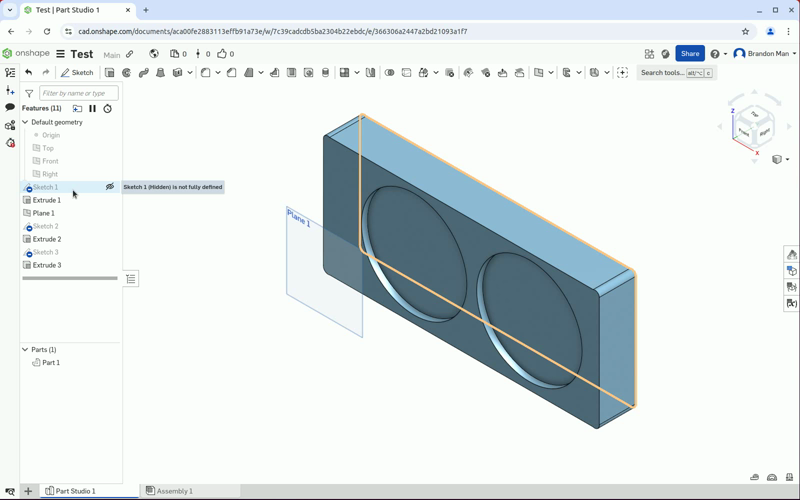
click(73, 189)